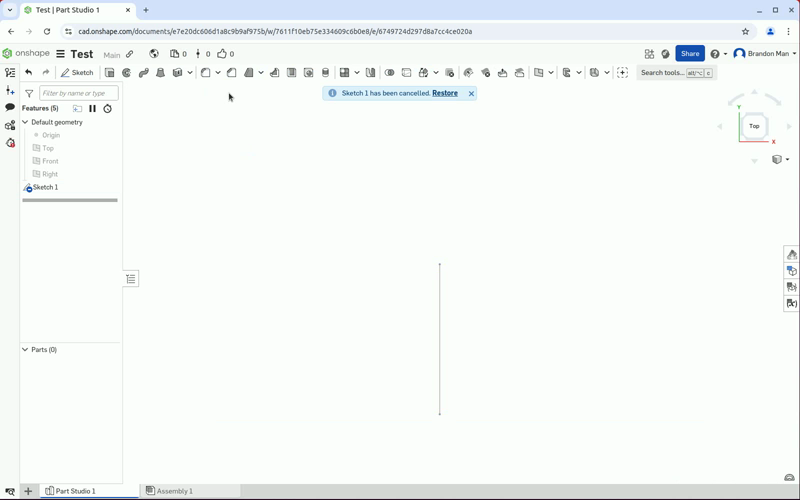
key(shift+h)
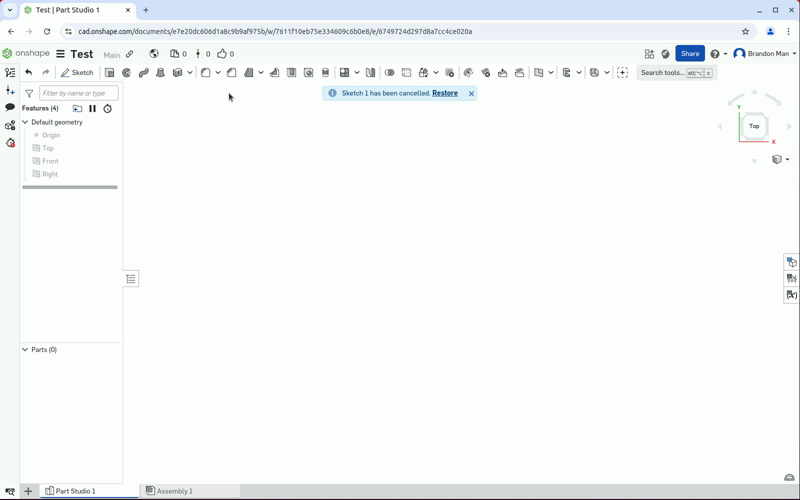
mouse_move(73, 352)
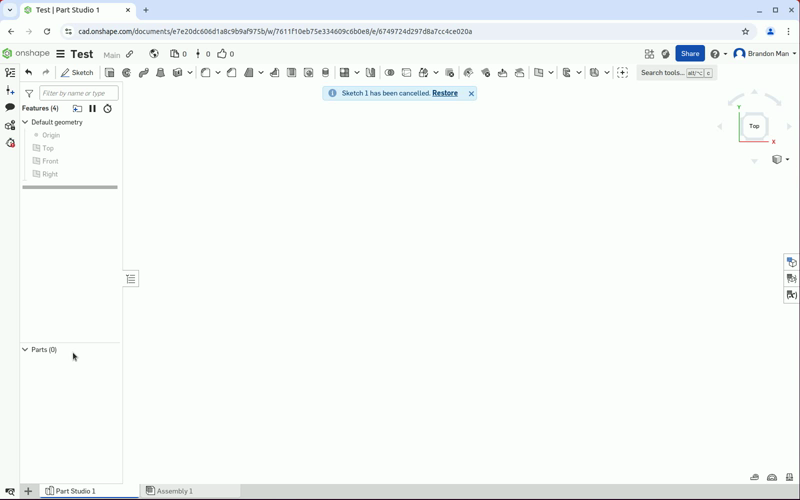
key(y)
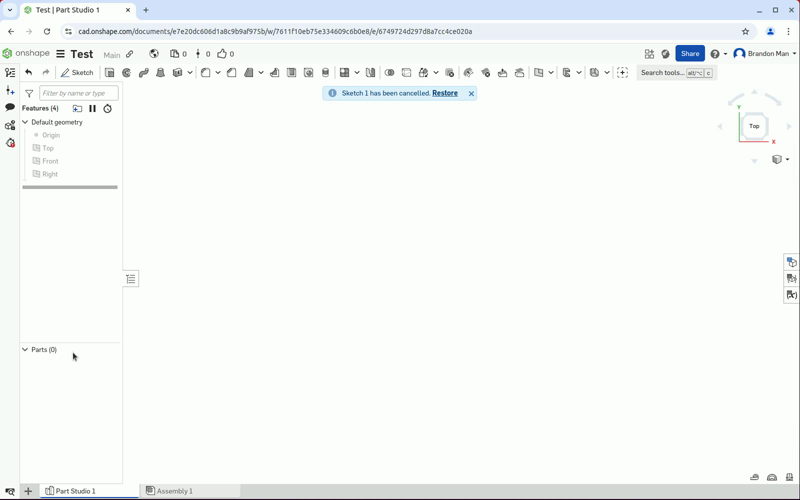
key(shift+p)
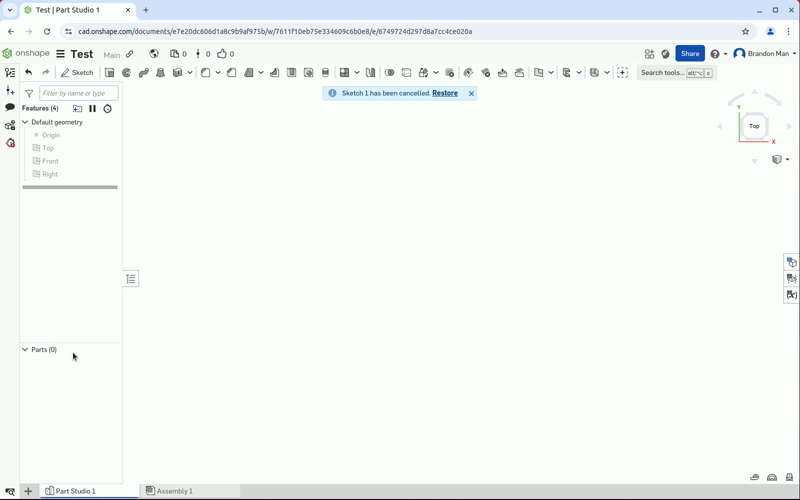
key(space)
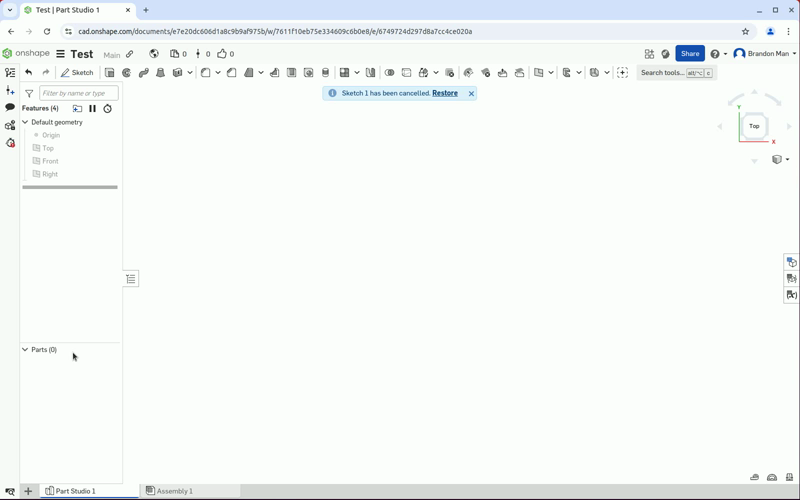
key_down(shift)
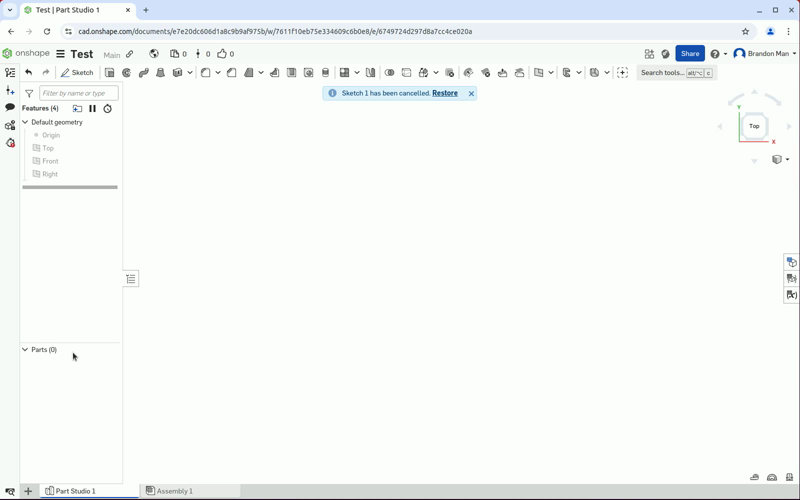
key(up)
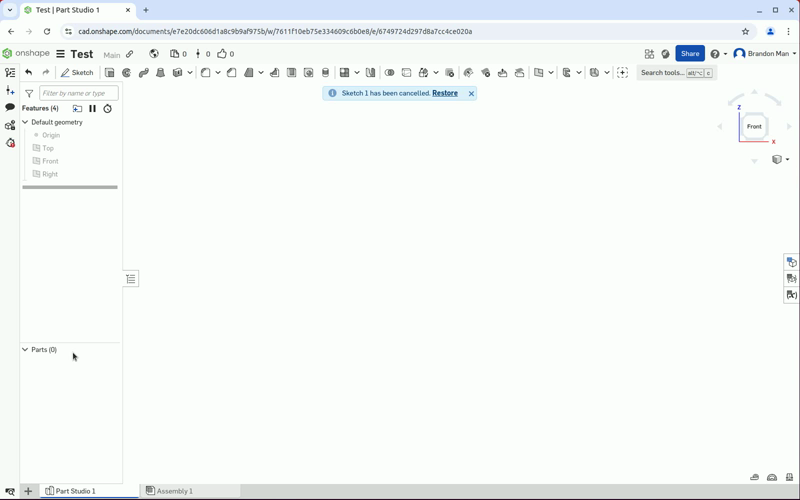
key_up(shift)
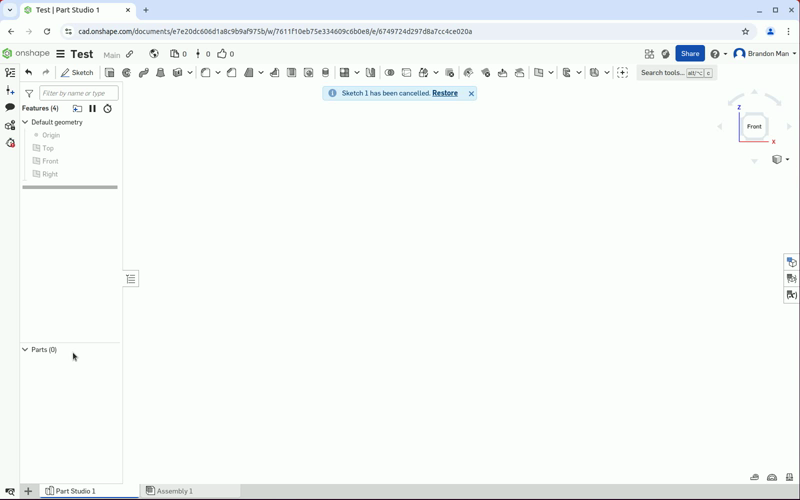
mouse_move(73, 352)
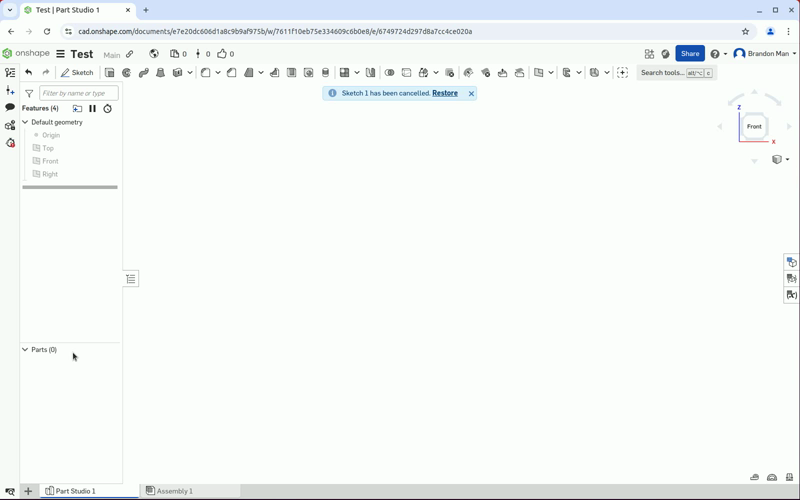
key(shift+y)
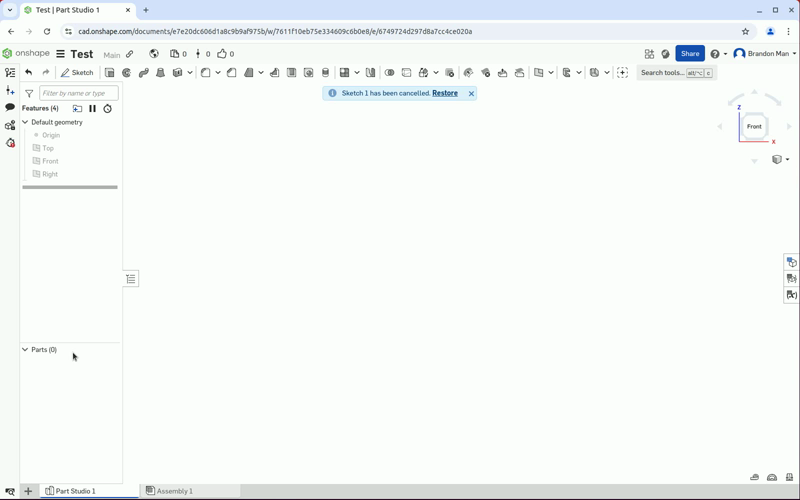
key(shift+s)
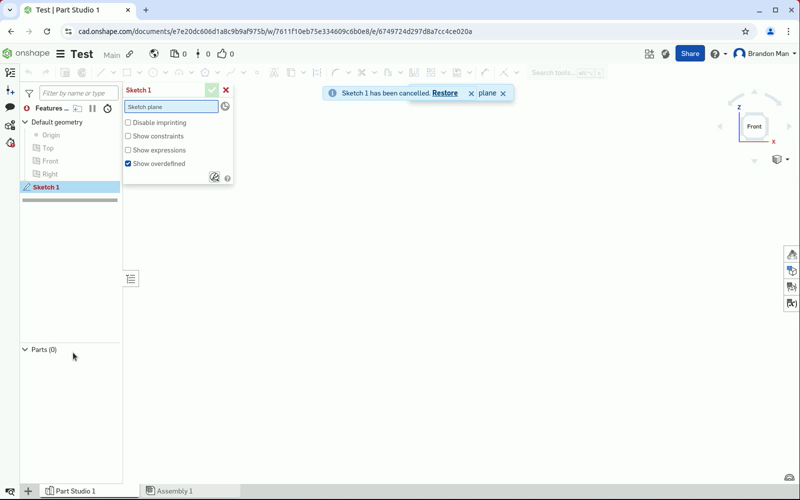
mouse_move(73, 163)
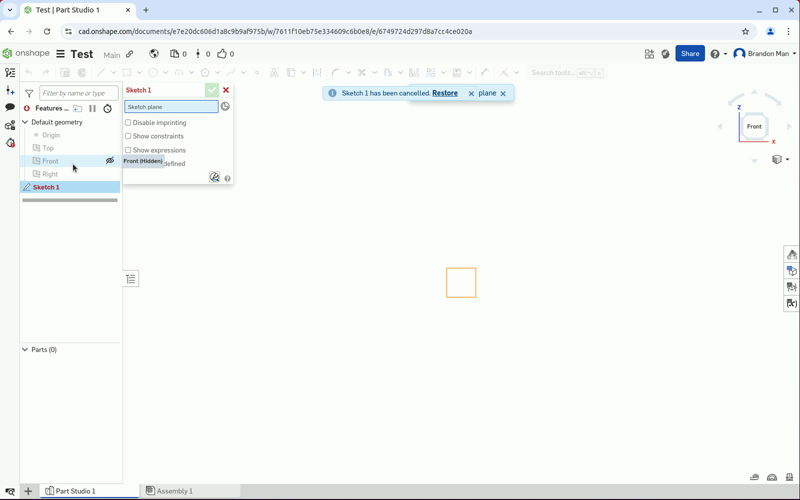
click(73, 163)
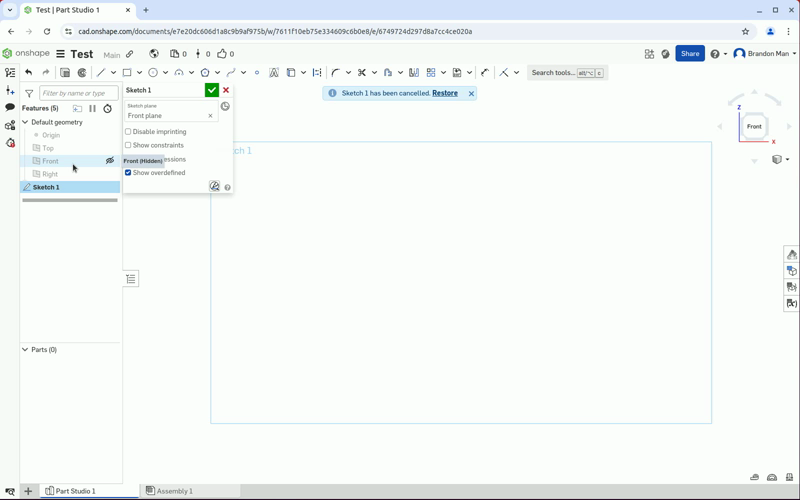
mouse_move(73, 352)
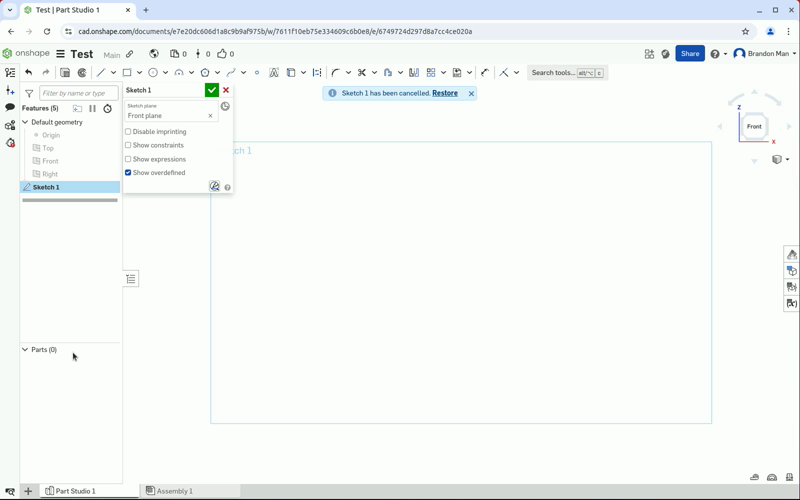
key(y)
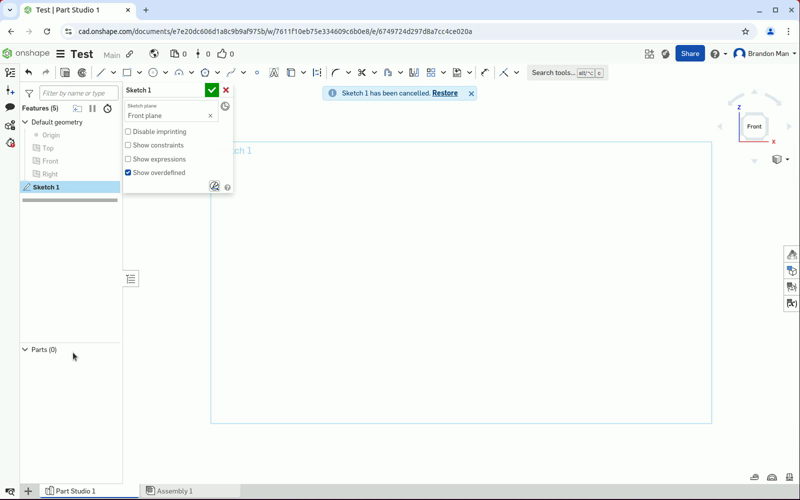
key(l)
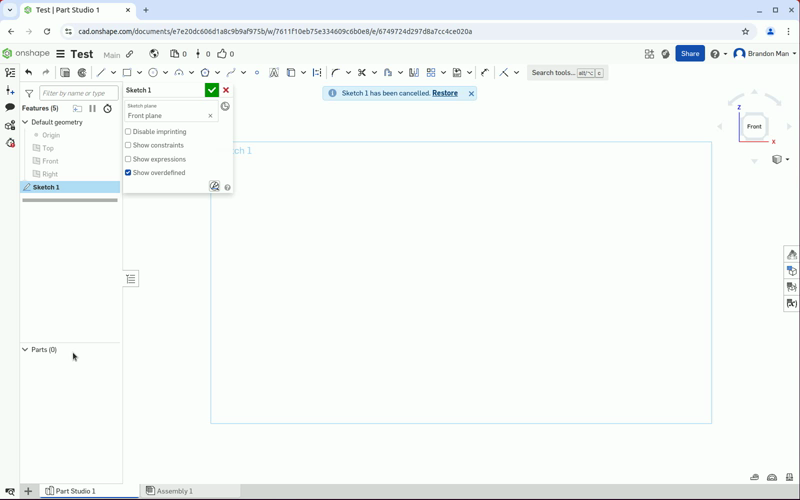
key_down(shift)
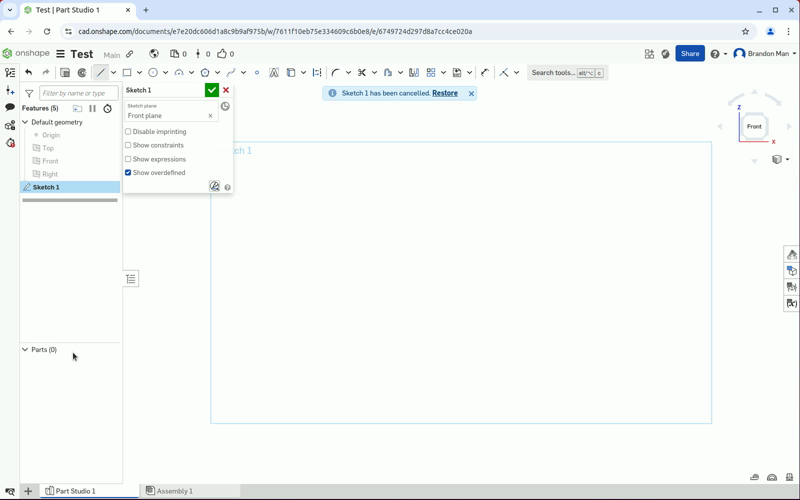
mouse_move(438, 381)
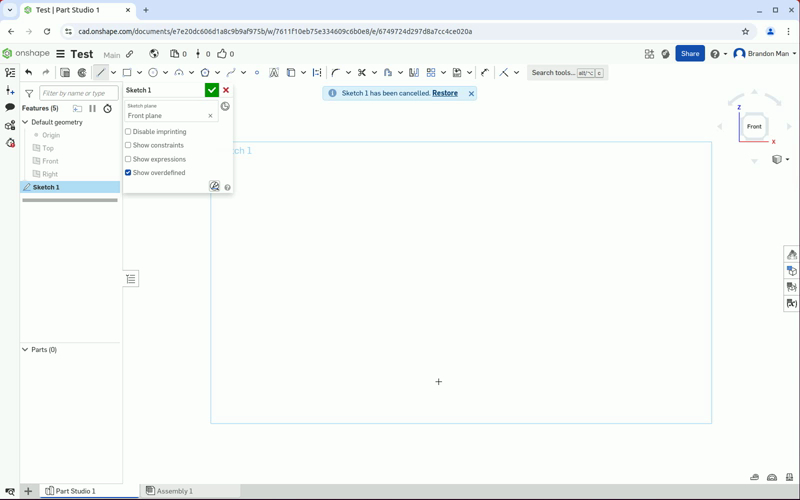
click(438, 381)
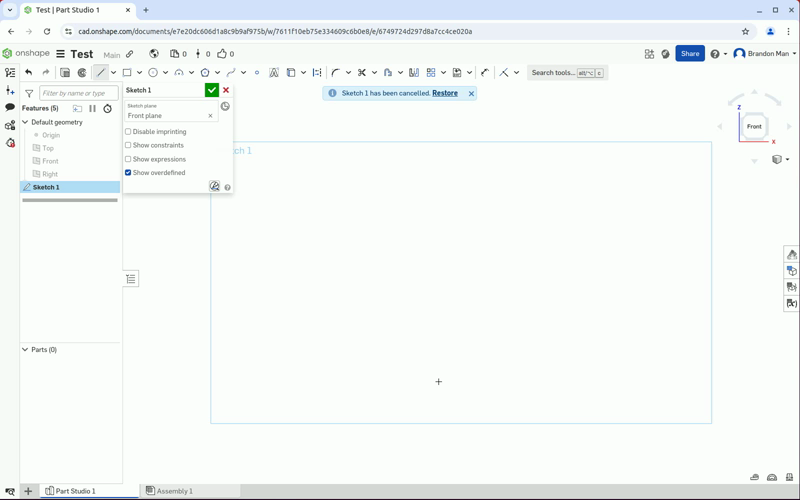
key_up(shift)
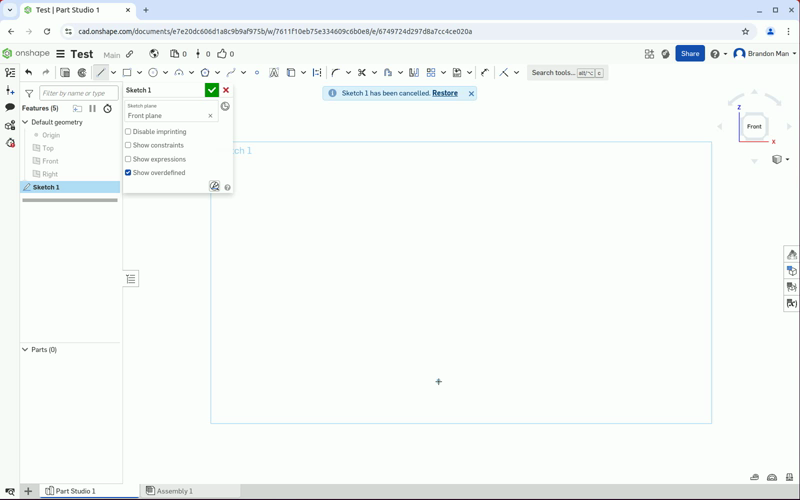
key_down(shift)
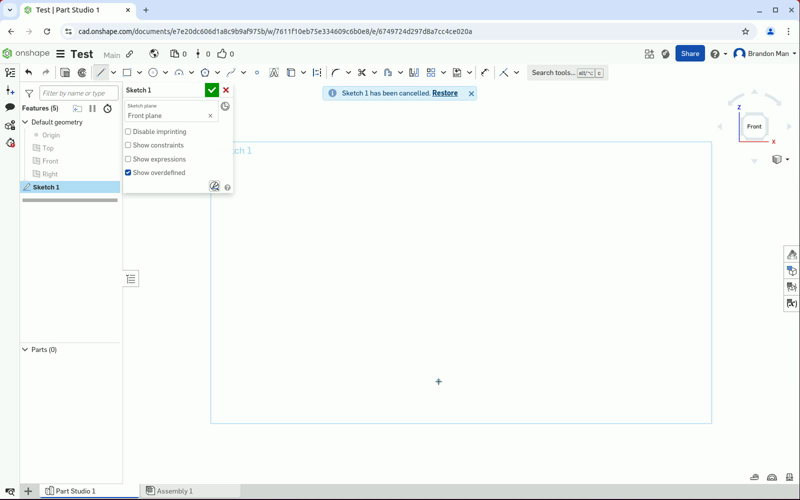
mouse_move(483, 336)
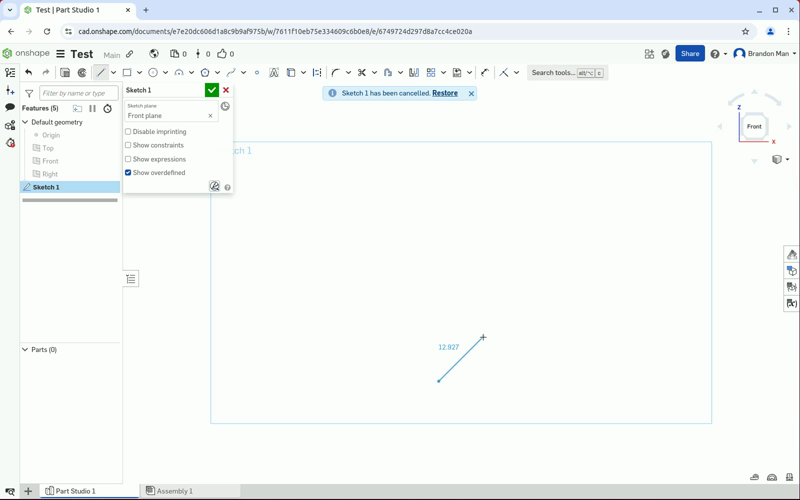
click(483, 336)
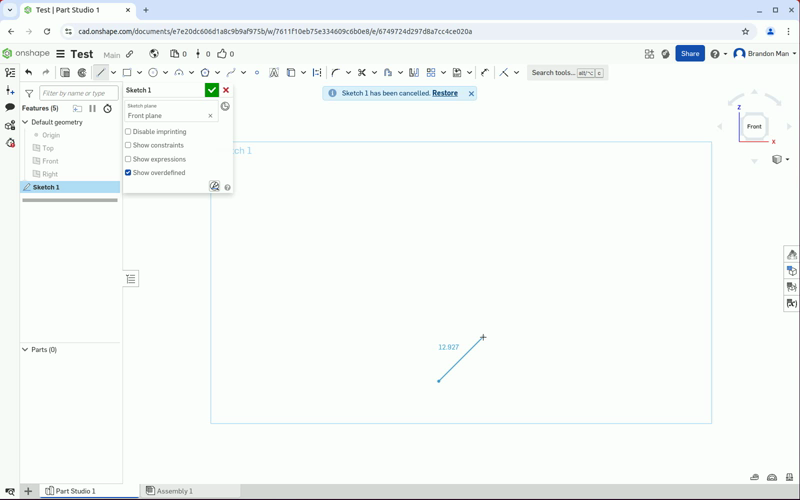
key_up(shift)
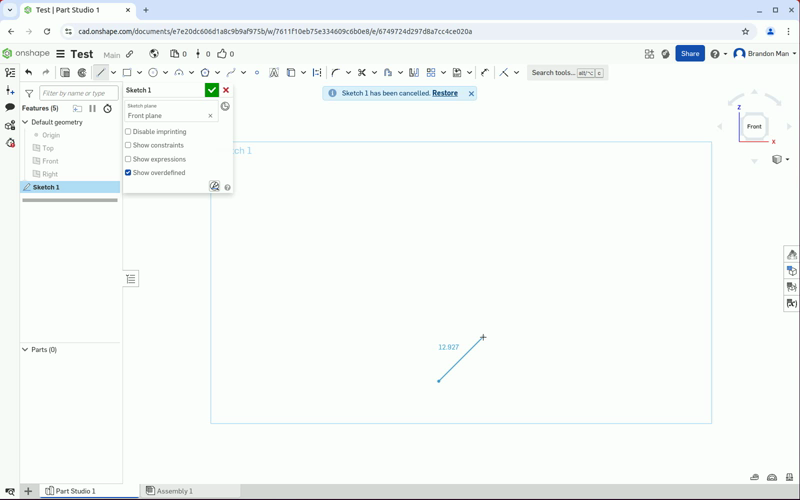
key_down(shift)
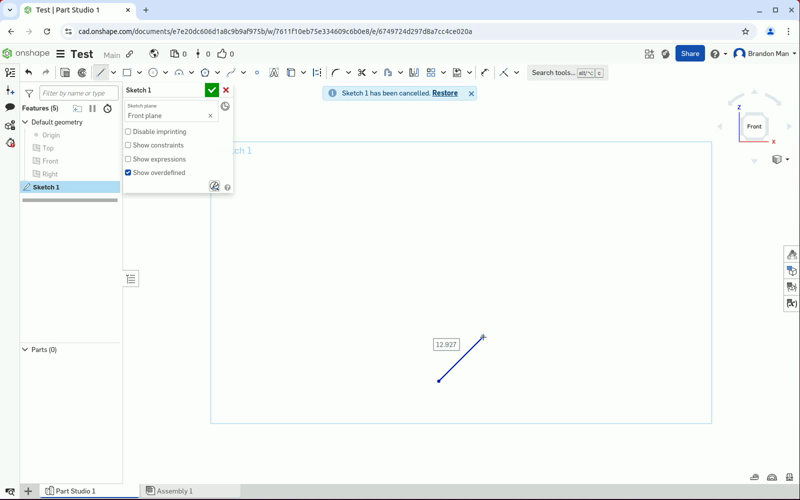
mouse_move(483, 232)
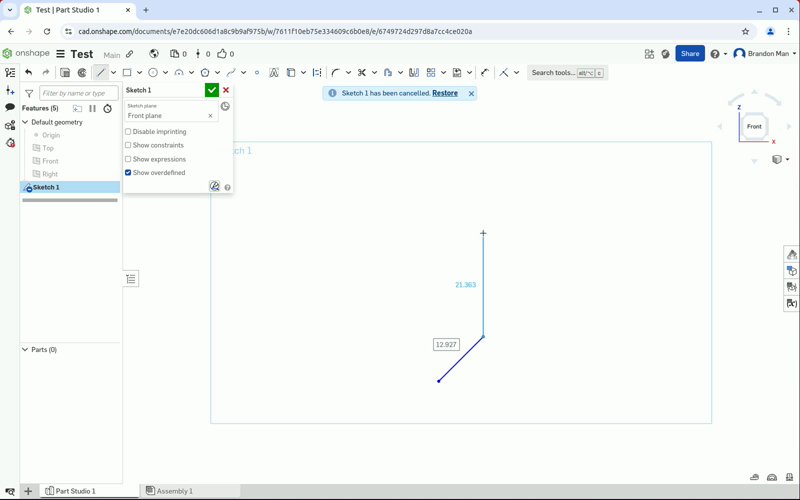
click(483, 232)
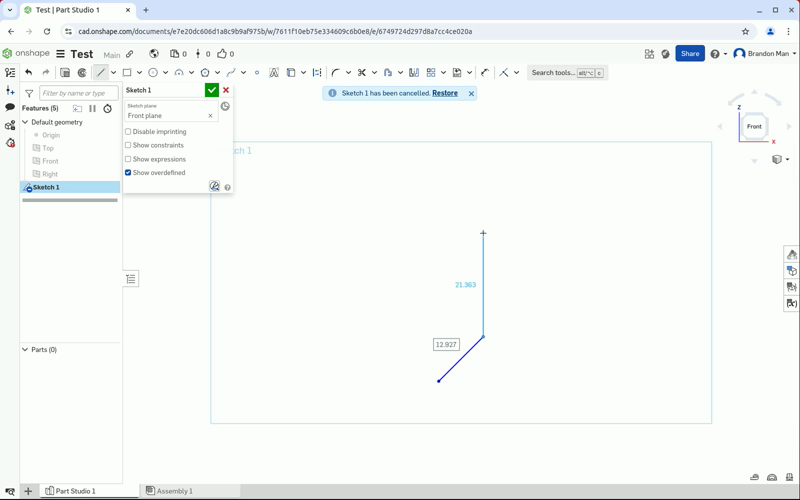
key_up(shift)
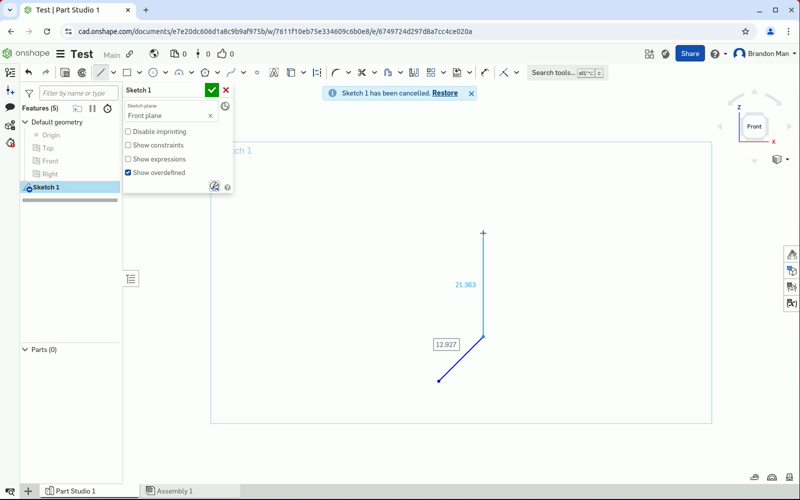
key_down(shift)
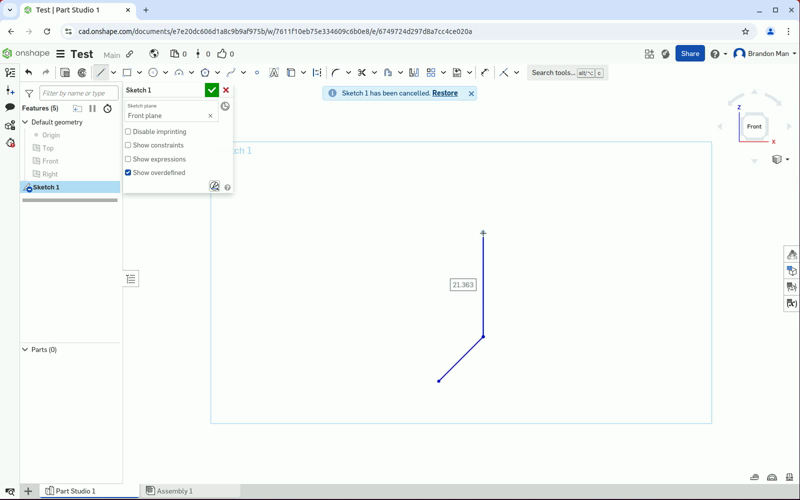
mouse_move(438, 187)
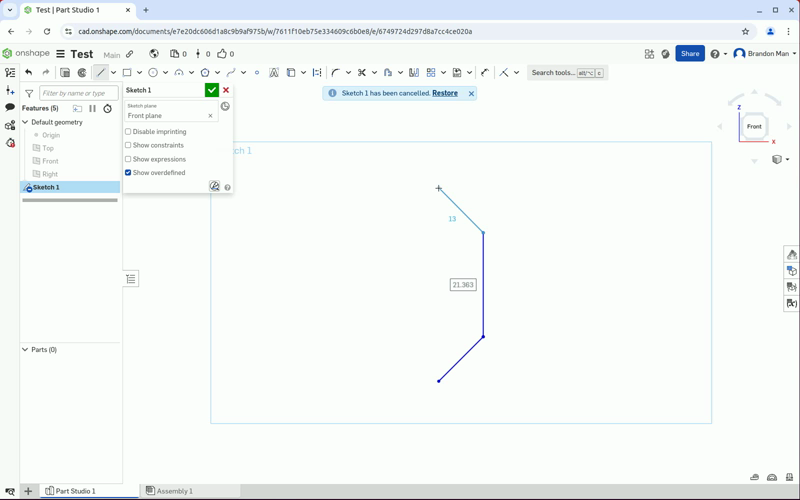
click(438, 187)
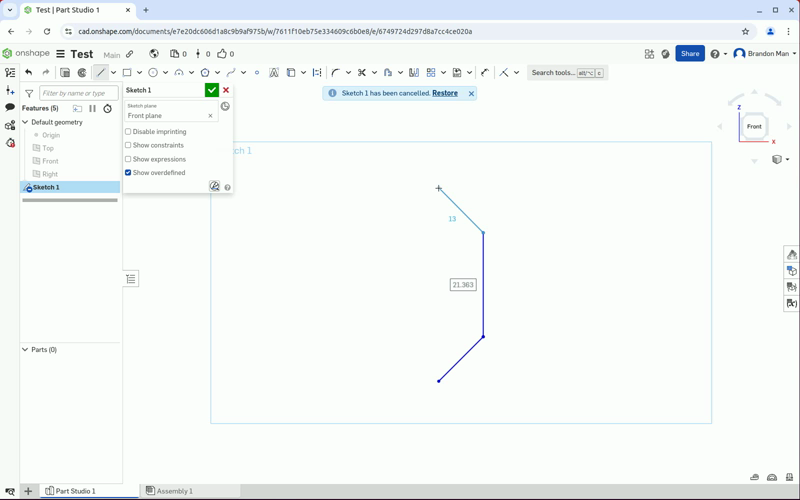
key_up(shift)
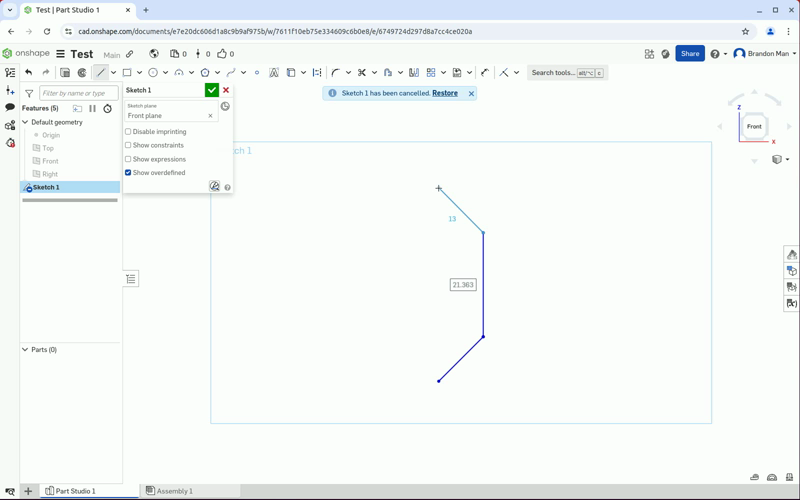
key(esc)
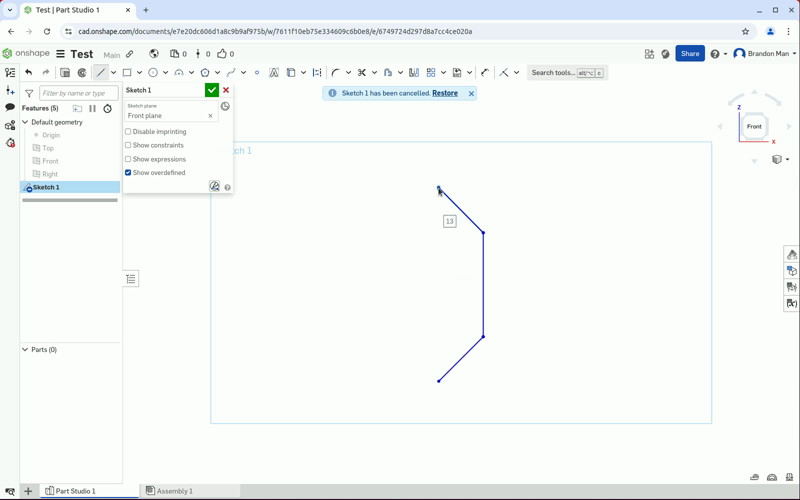
key(a)
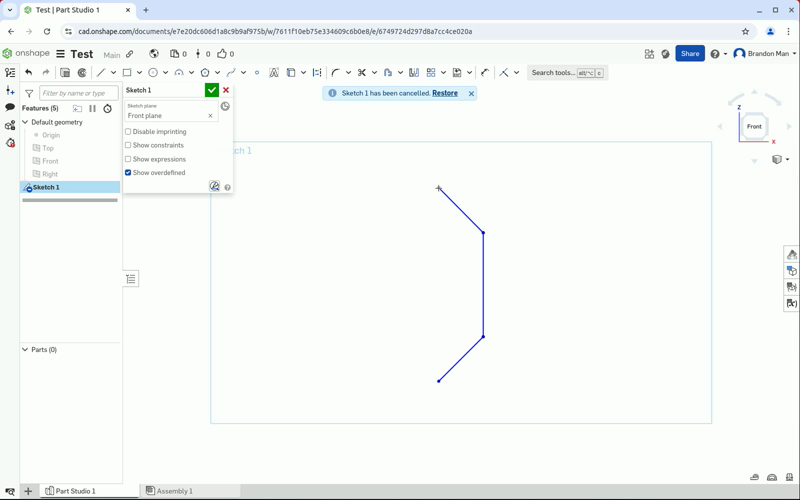
mouse_move(438, 187)
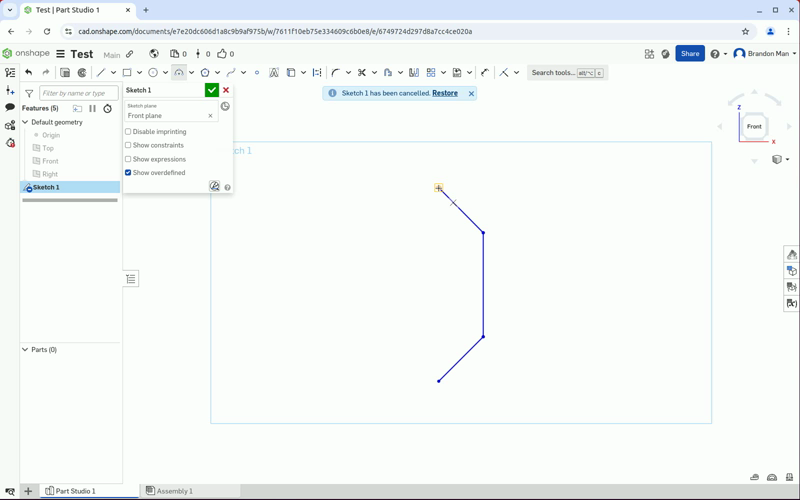
click(438, 187)
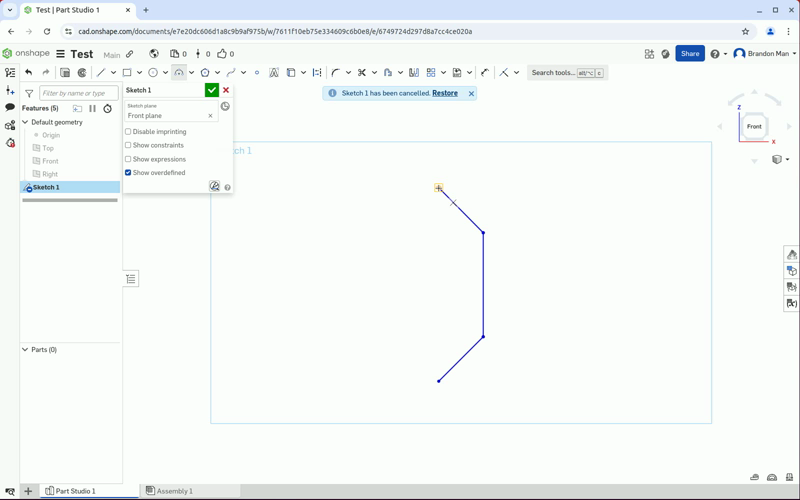
mouse_move(438, 381)
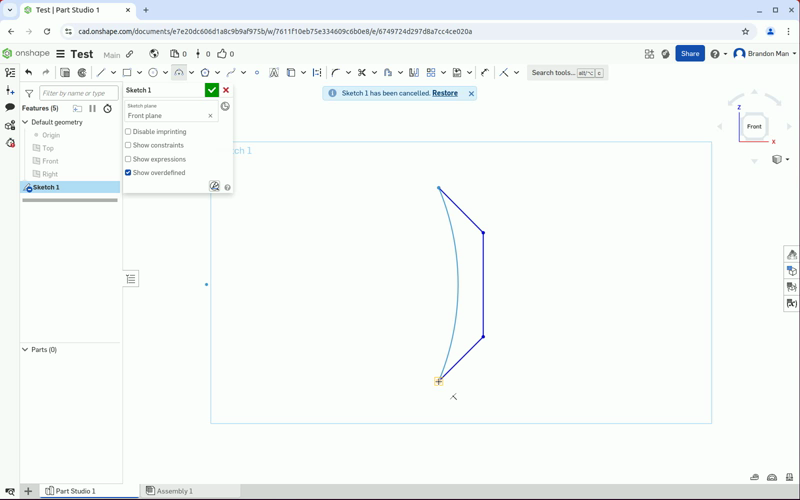
click(438, 381)
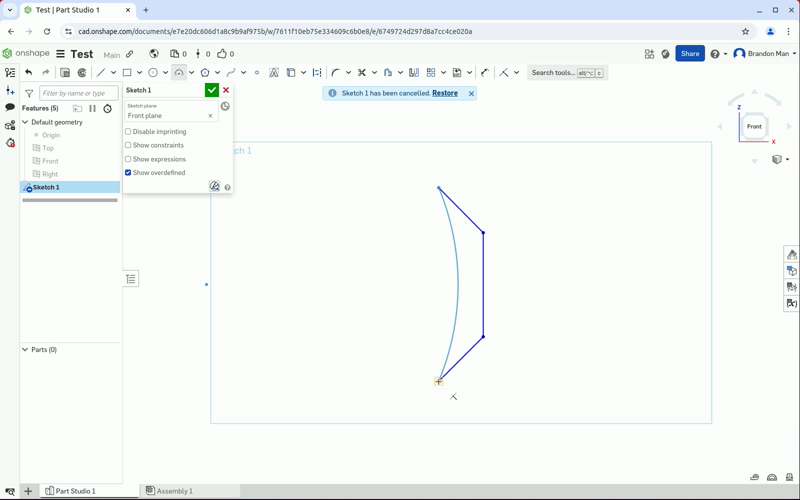
key_down(shift)
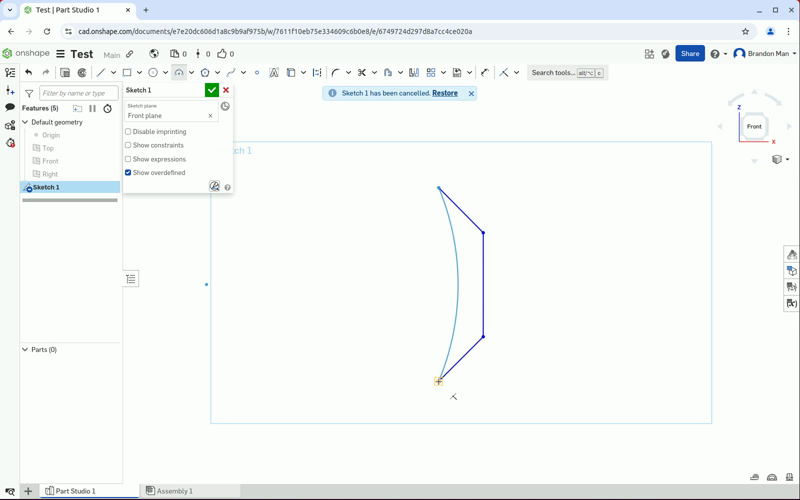
mouse_move(458, 284)
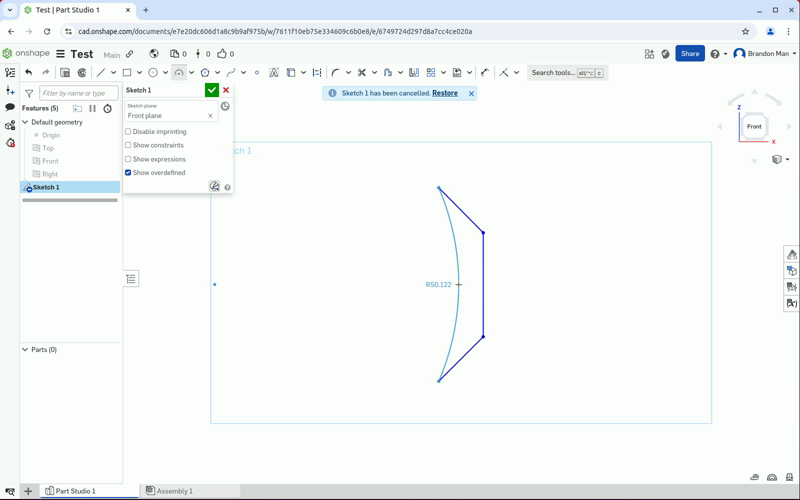
click(458, 284)
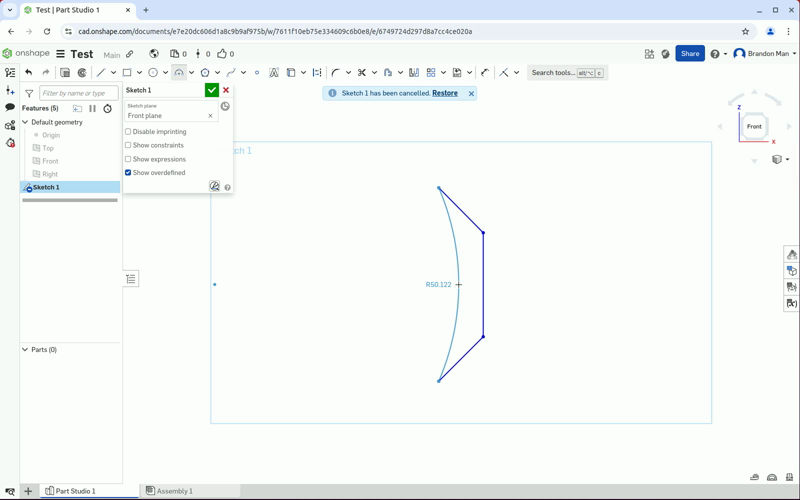
key_up(shift)
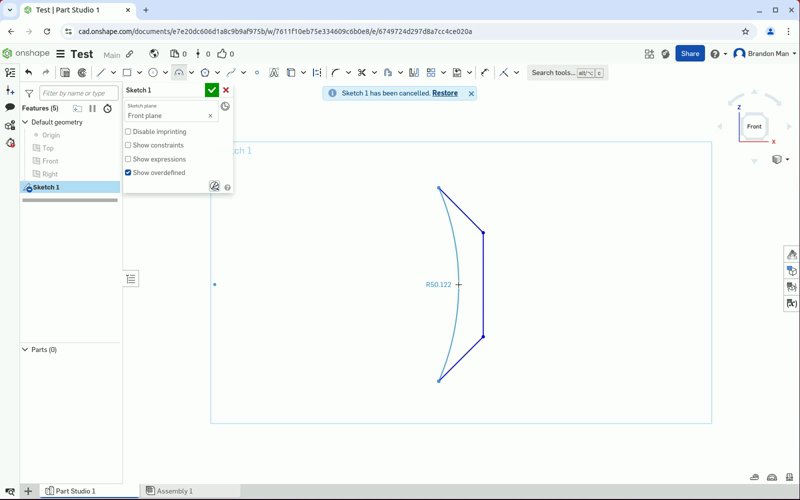
key(esc)
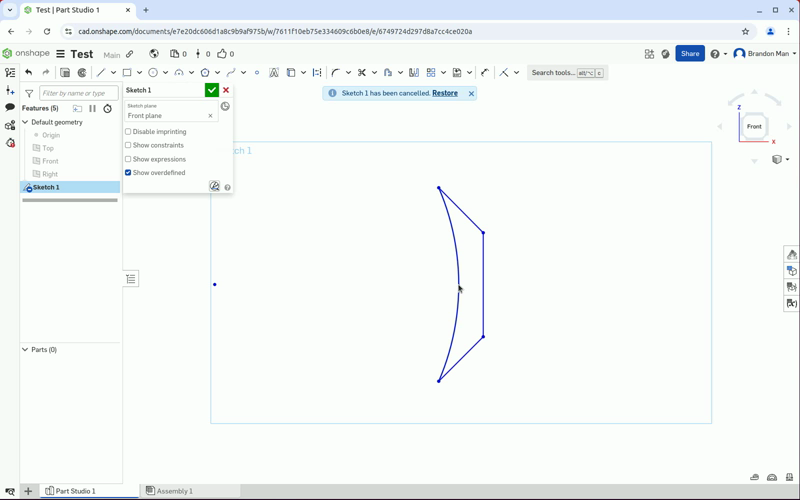
mouse_move(467, 237)
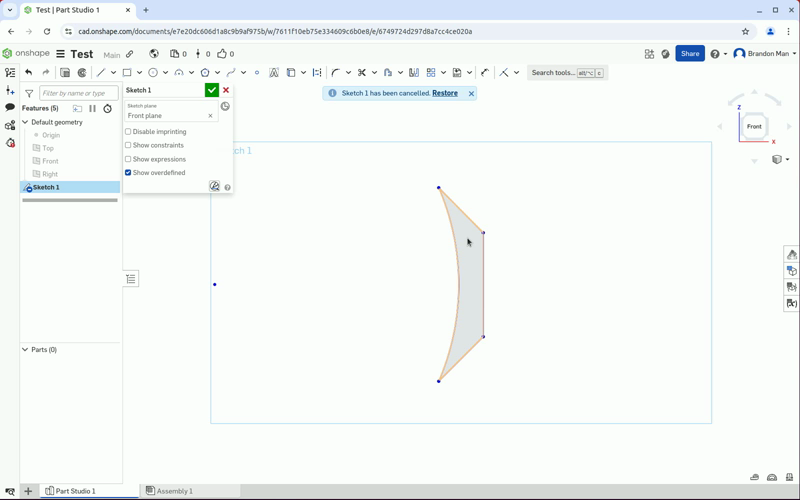
click(467, 237)
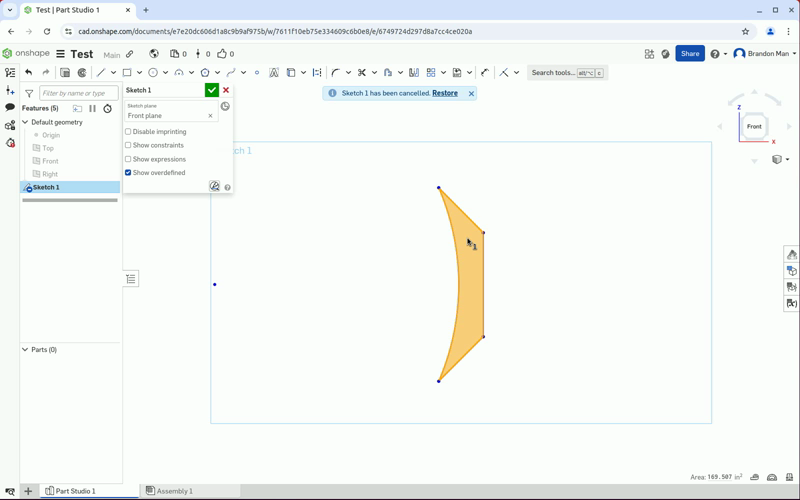
mouse_move(73, 352)
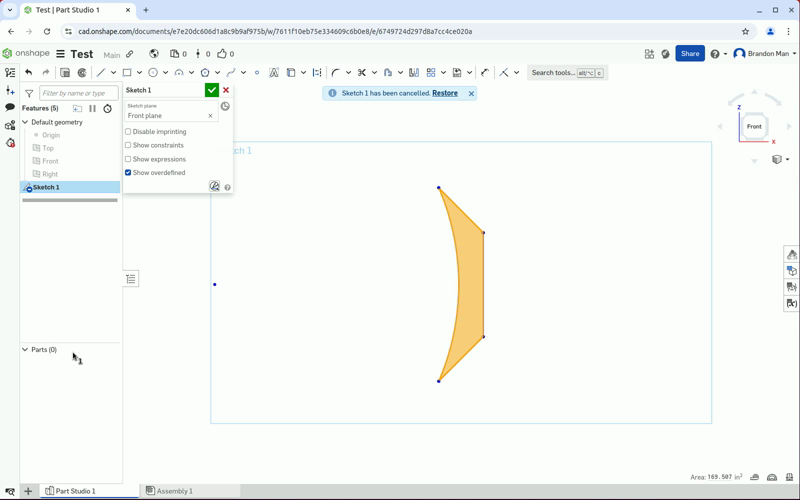
key(shift+y)
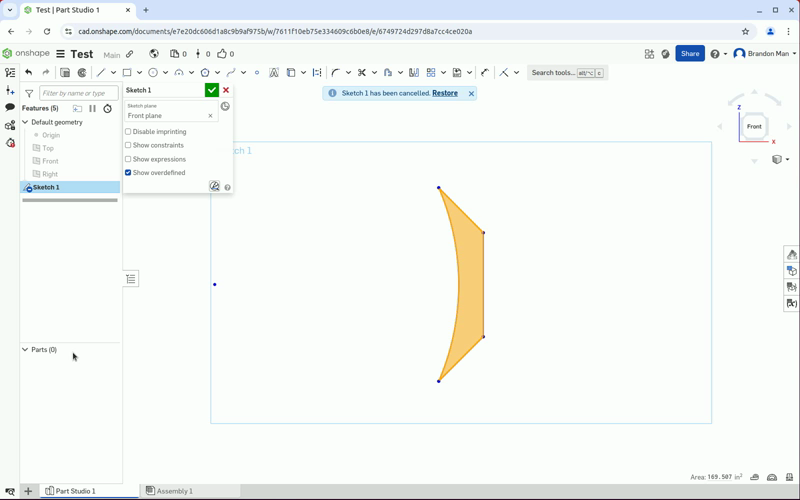
key(shift+e)
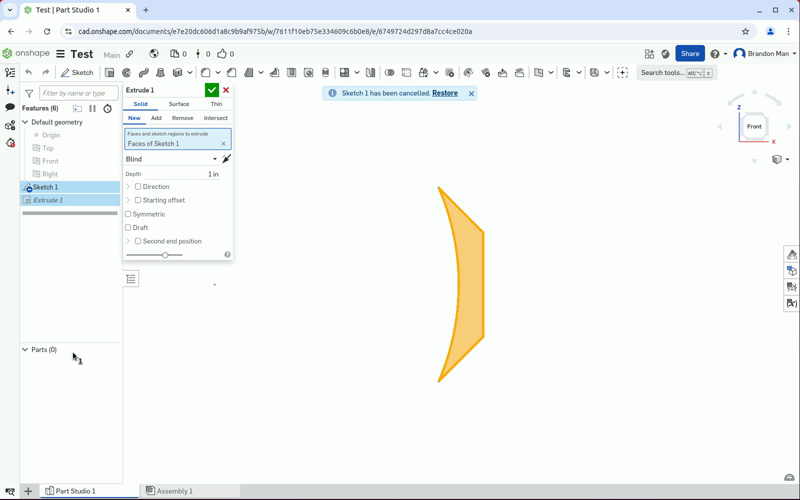
mouse_move(143, 106)
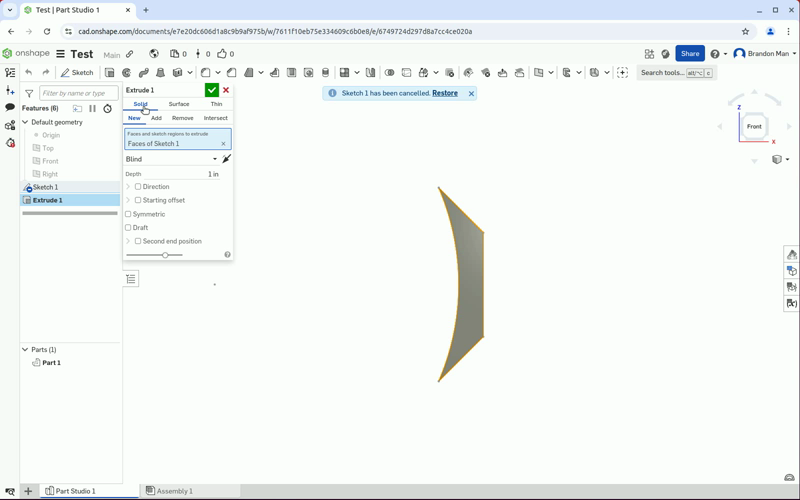
click(143, 106)
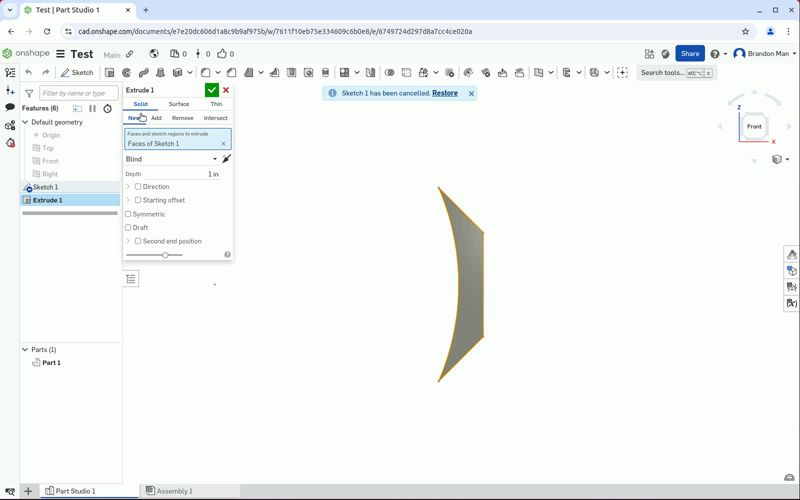
mouse_move(137, 120)
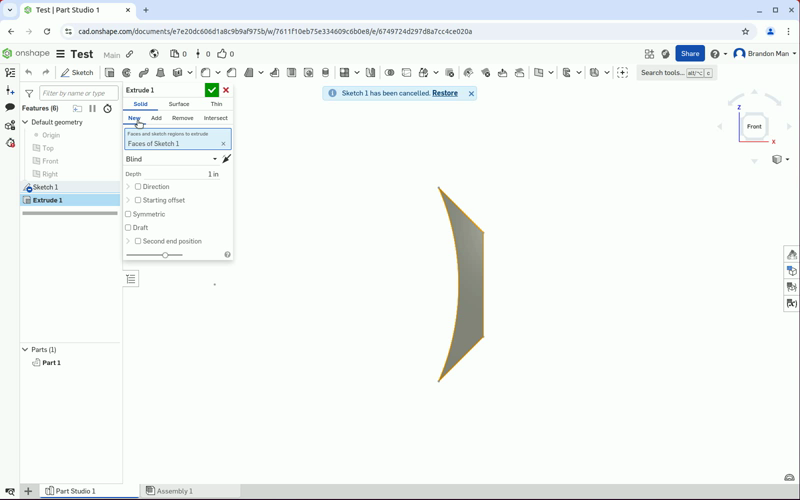
click(137, 120)
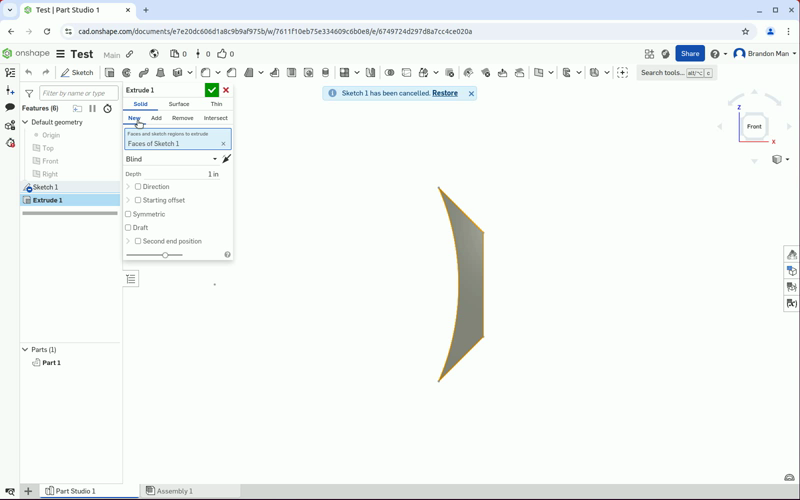
key(tab, 4)
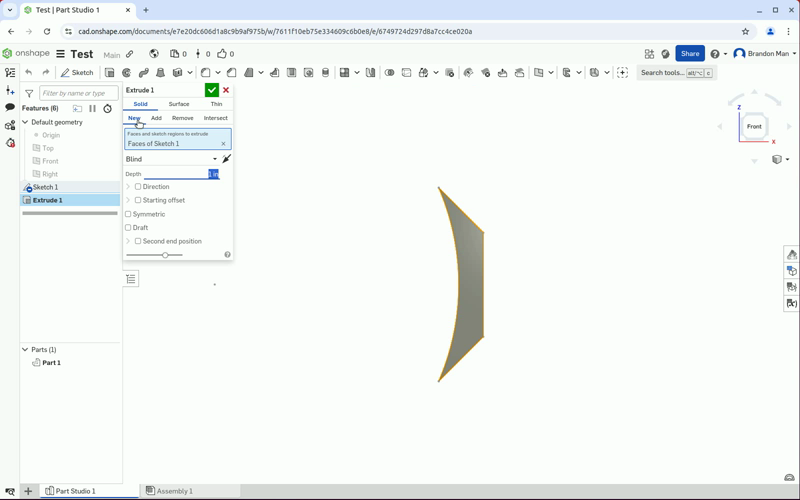
text(2.888)
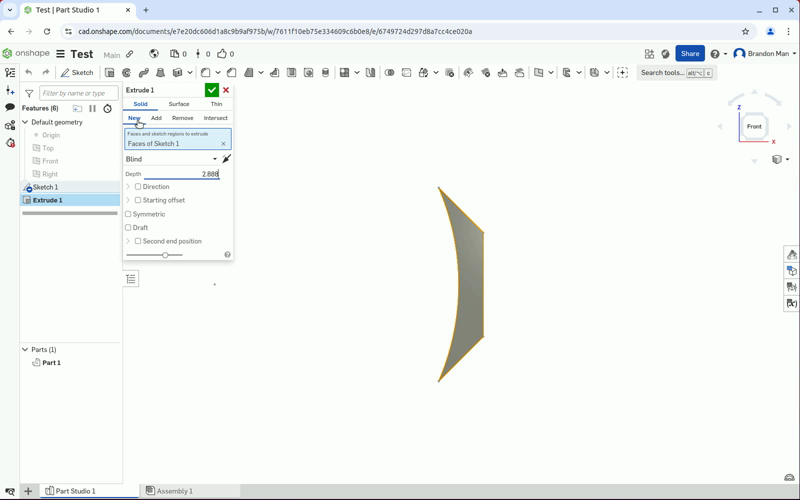
key(tab, 3)
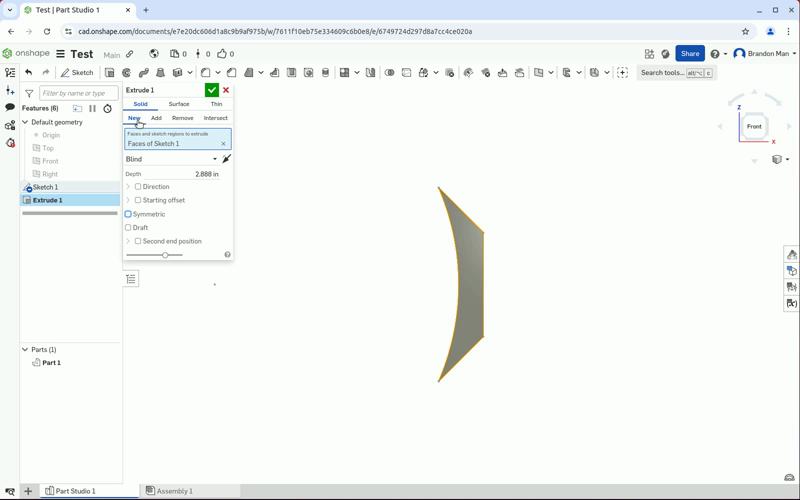
key(space)
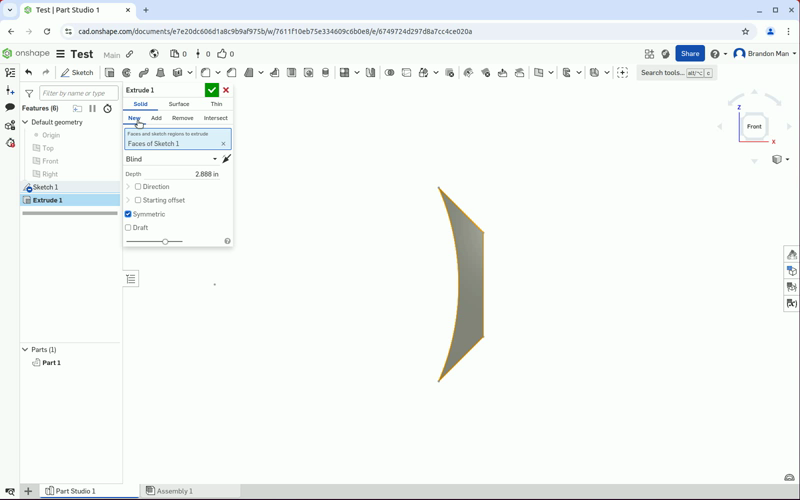
key(enter)
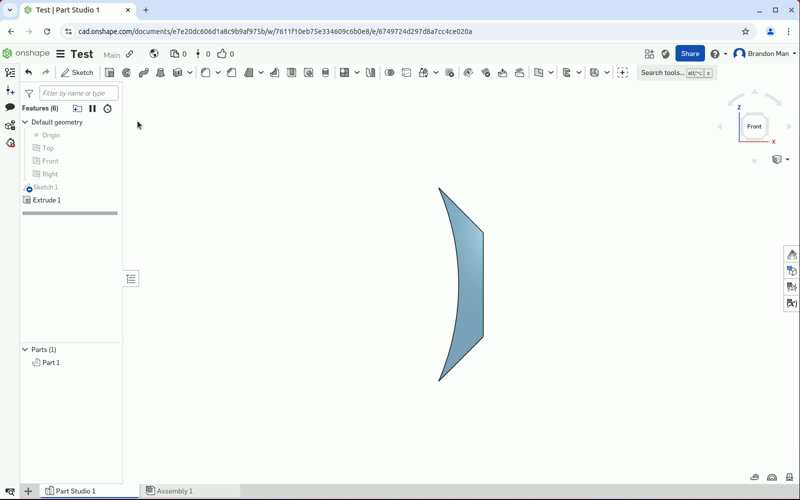
key(shift+h)
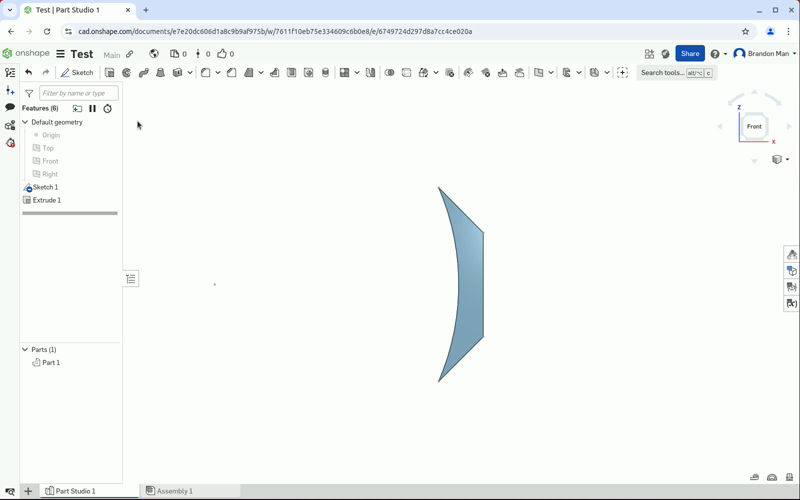
key(shift+h)
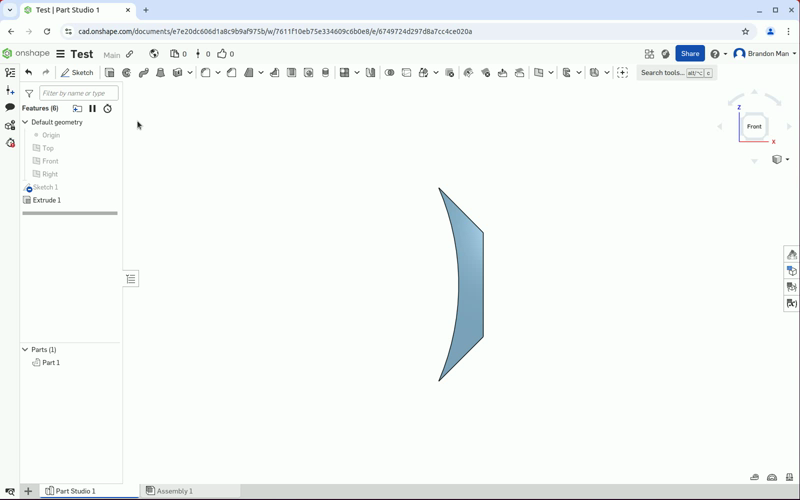
mouse_move(73, 189)
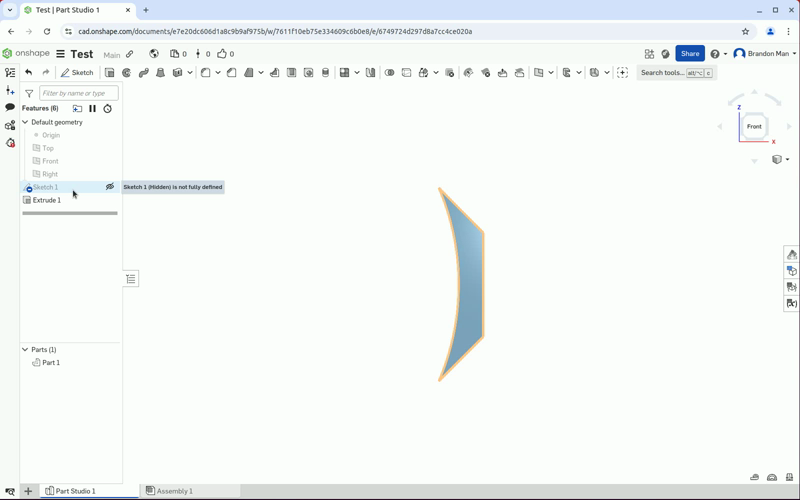
click(73, 189)
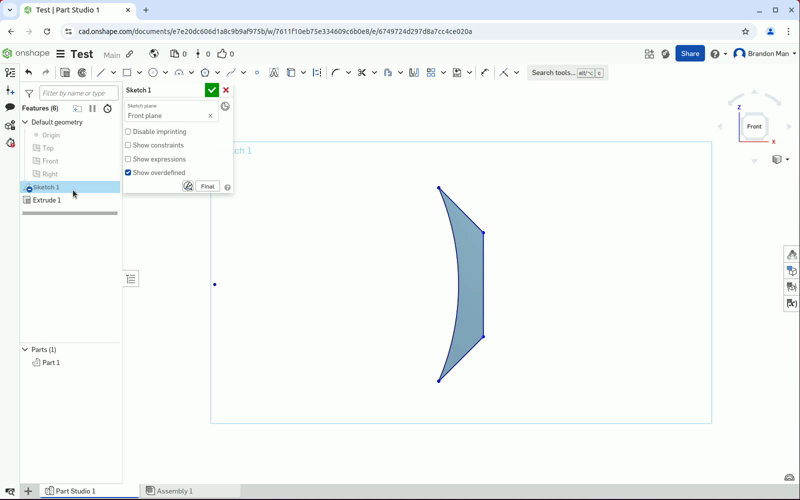
mouse_move(229, 92)
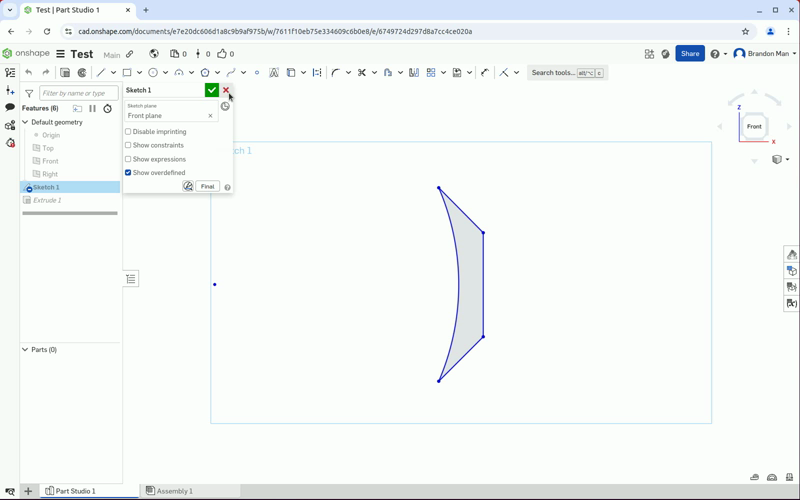
click(229, 92)
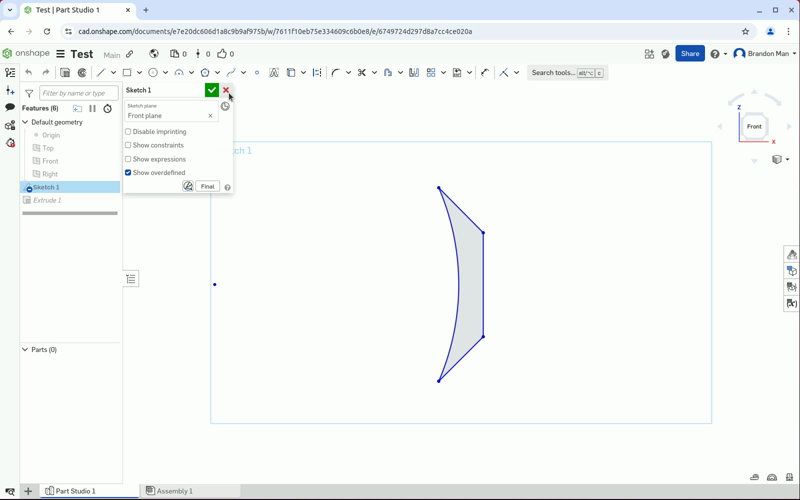
key(shift+s)
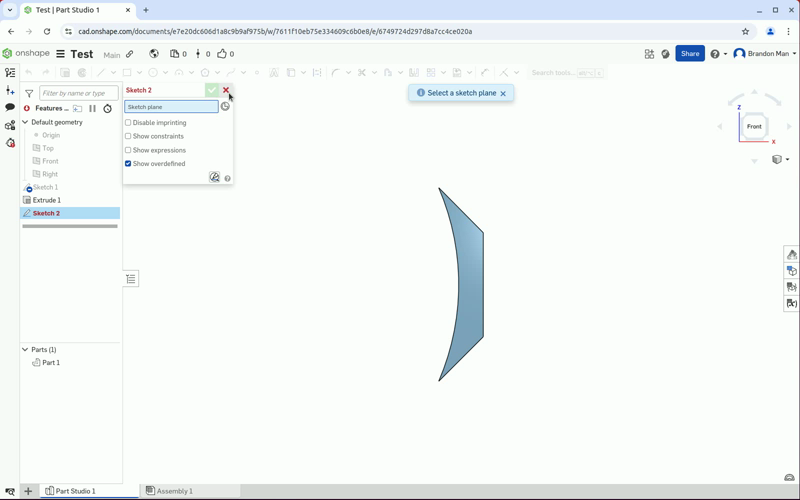
mouse_move(73, 163)
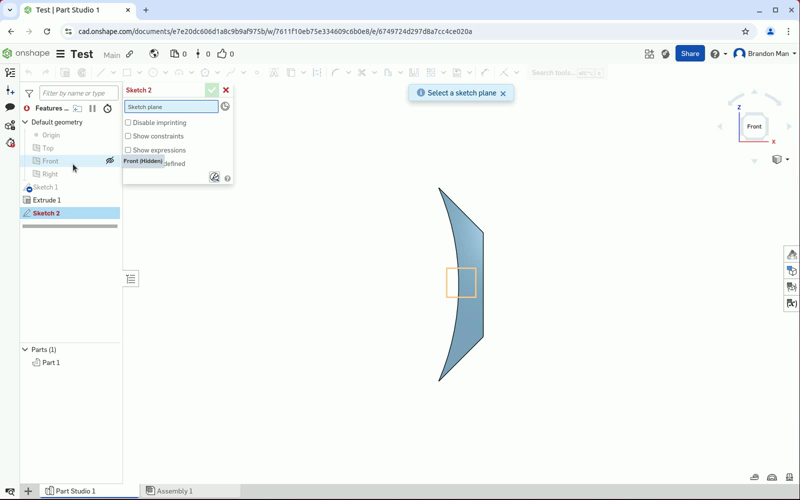
click(73, 163)
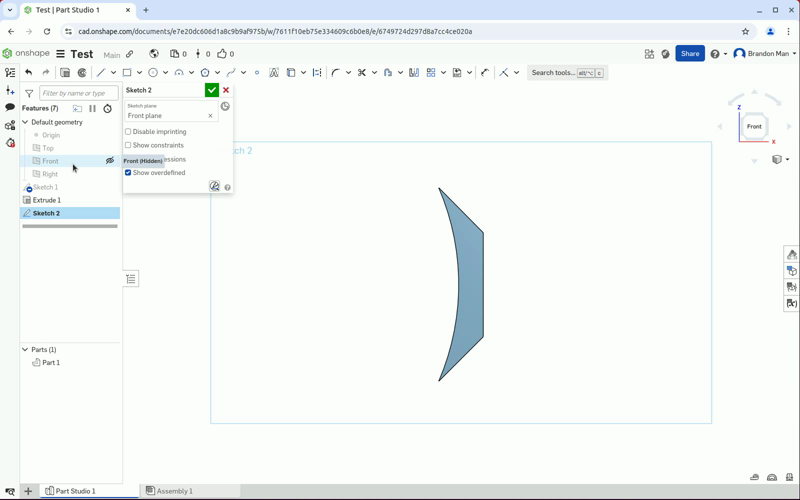
mouse_move(73, 352)
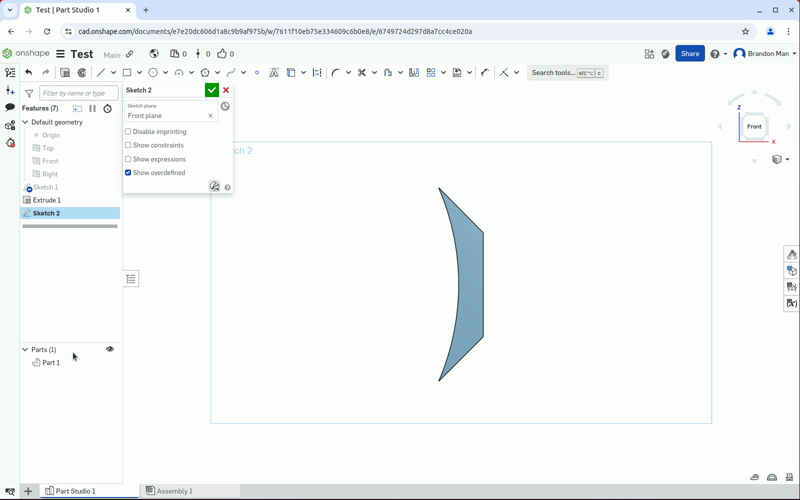
key(y)
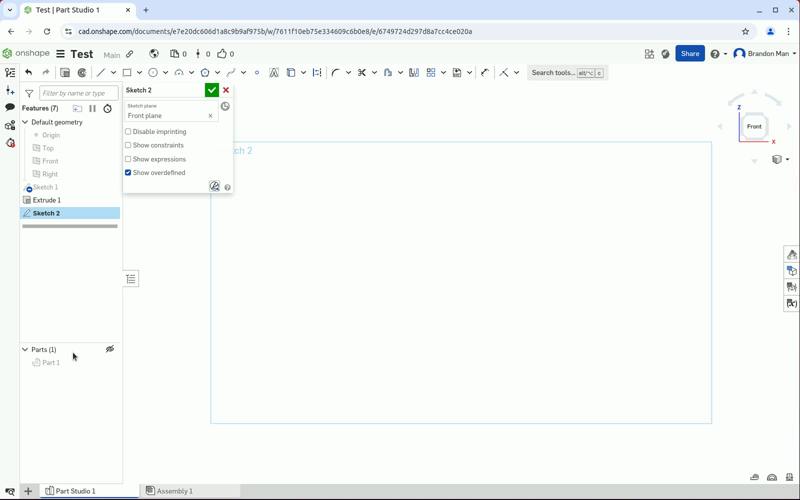
key(l)
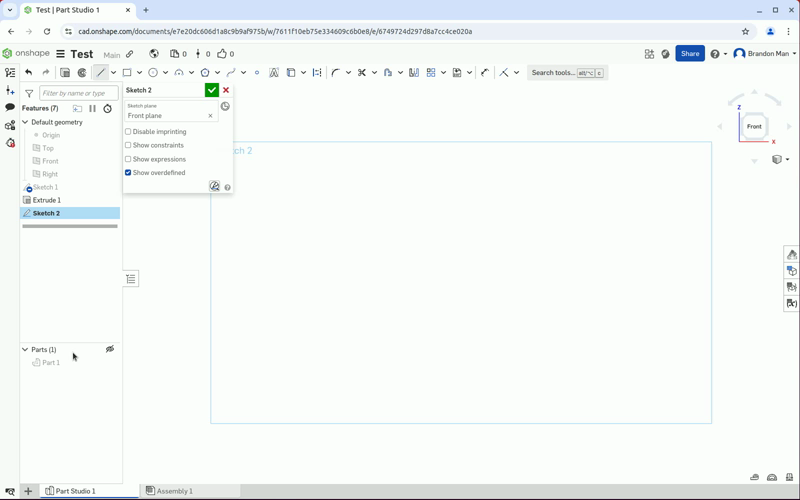
key_down(shift)
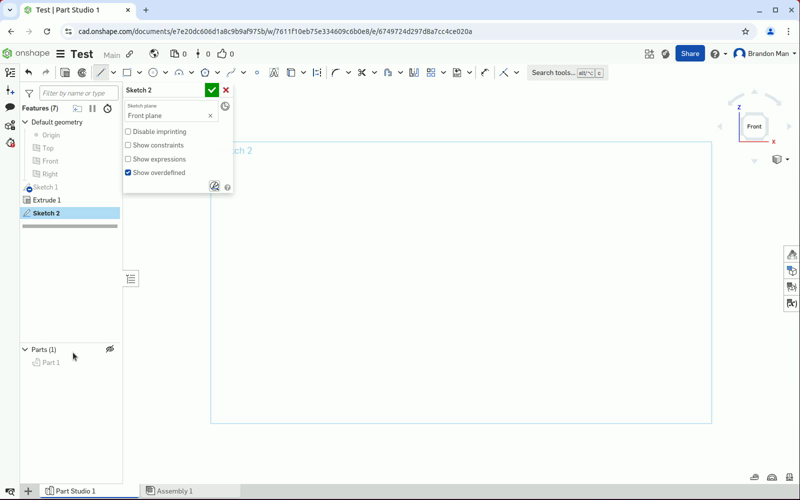
mouse_move(438, 381)
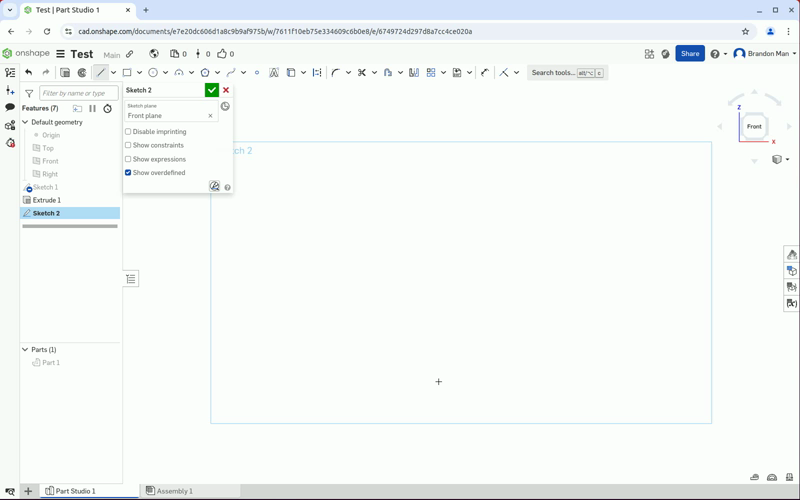
click(438, 381)
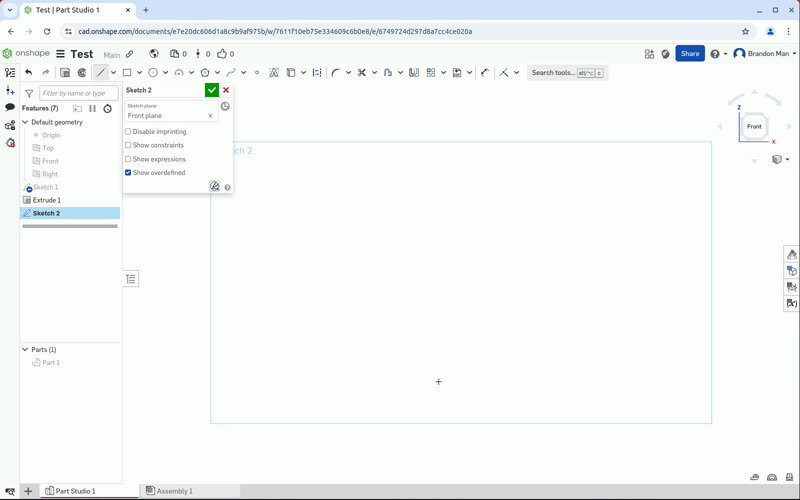
key_up(shift)
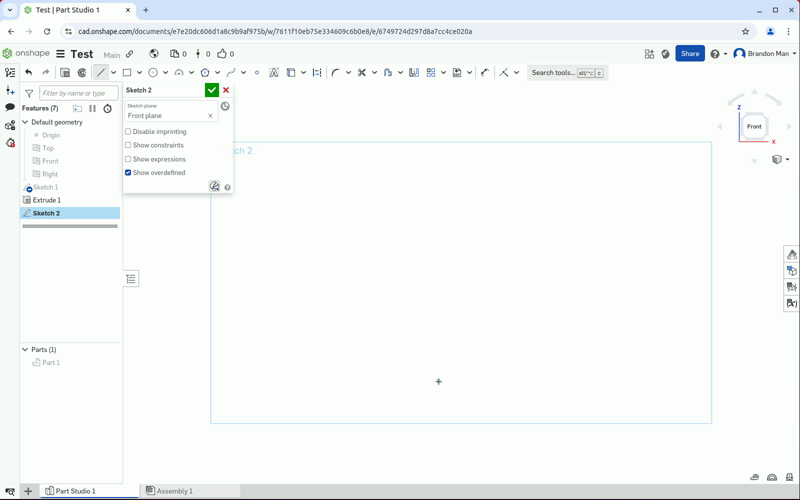
key_down(shift)
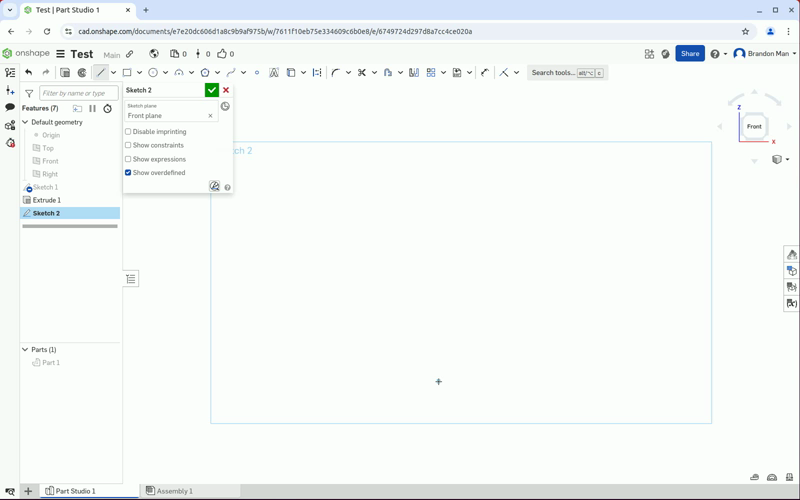
mouse_move(468, 381)
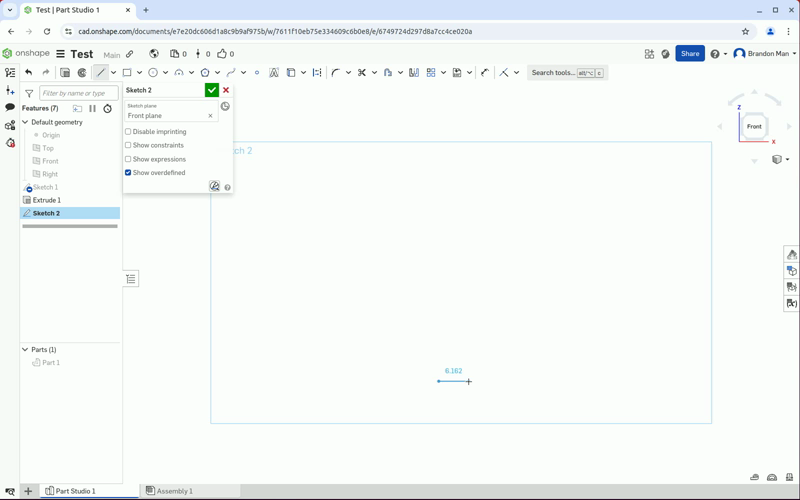
mouse_move(443, 386)
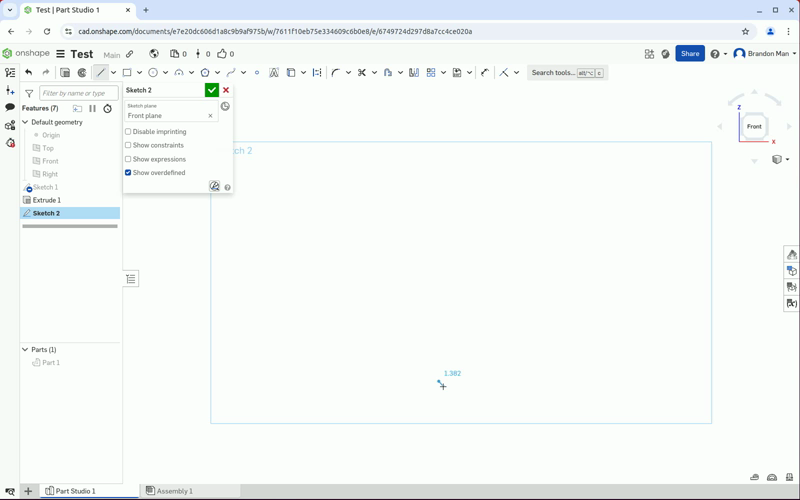
scroll(6)
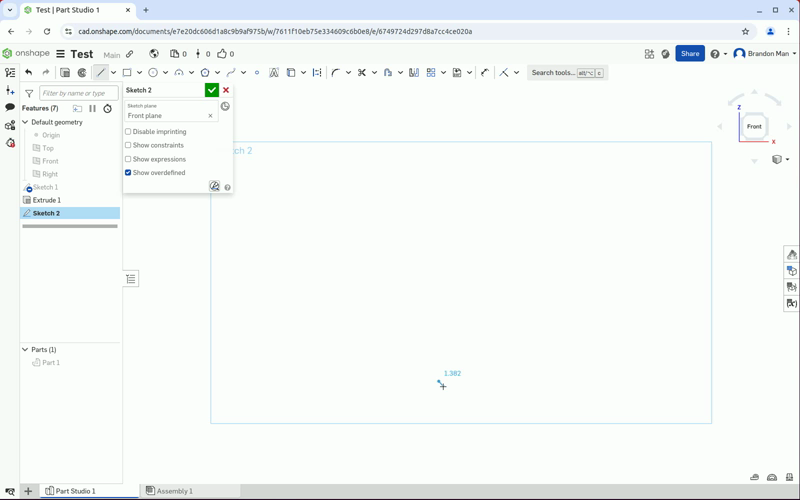
scroll(6)
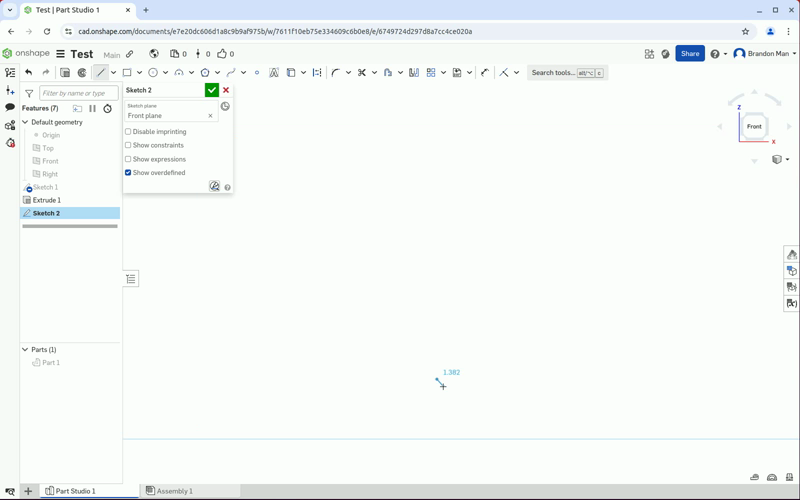
scroll(6)
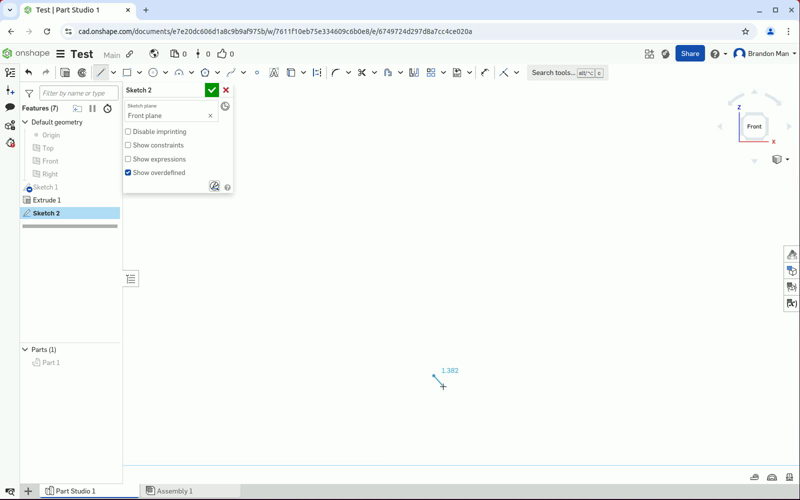
scroll(6)
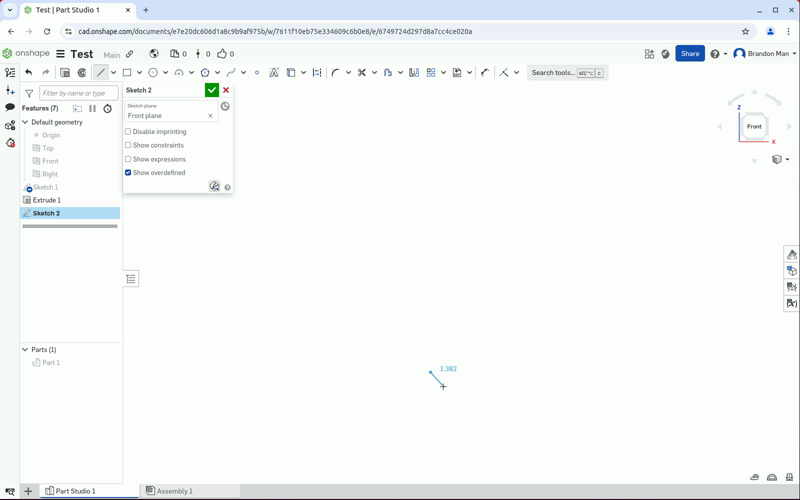
scroll(6)
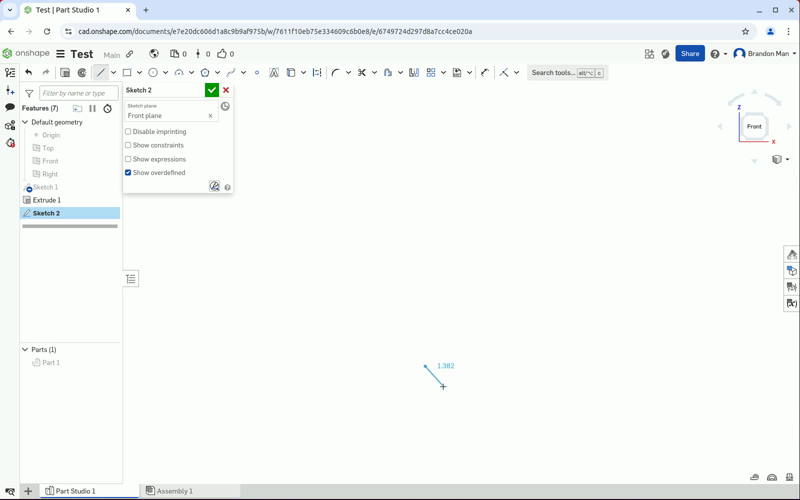
scroll(6)
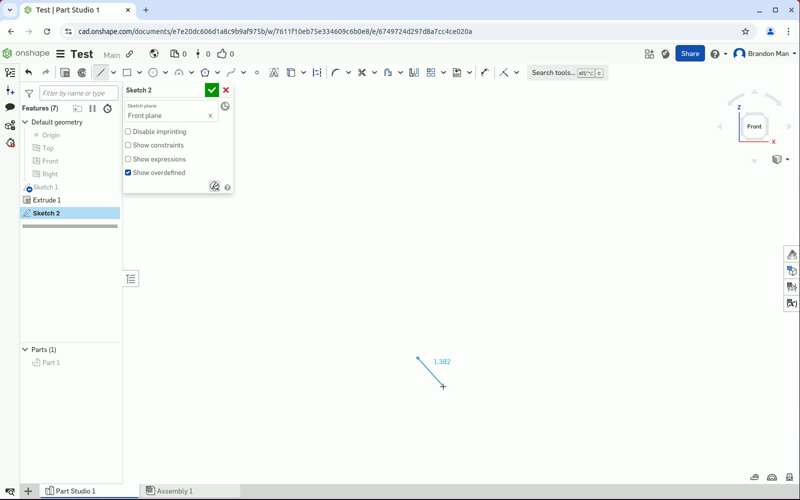
scroll(6)
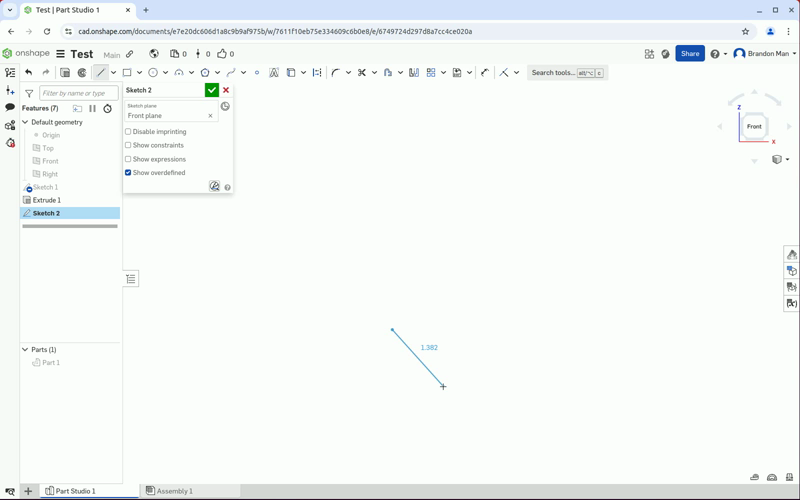
click(443, 386)
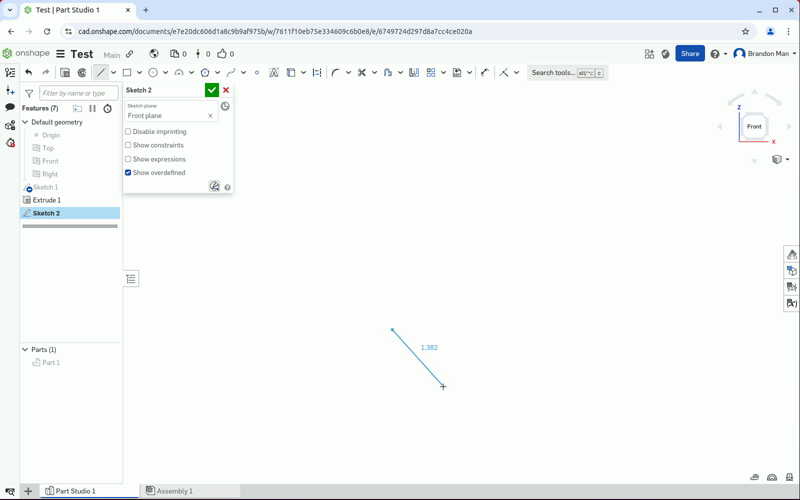
scroll(-6)
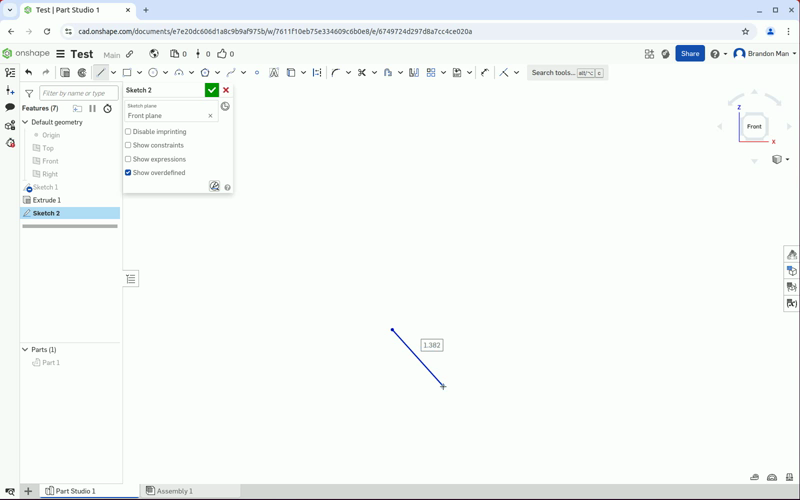
scroll(-6)
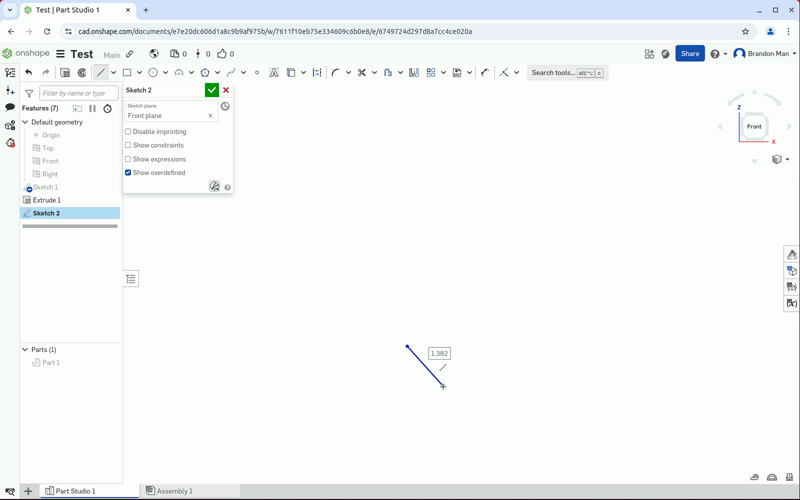
scroll(-6)
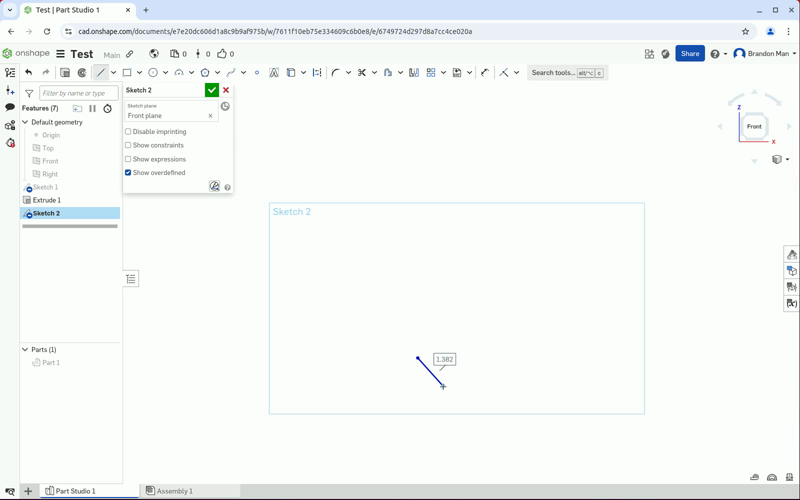
scroll(-6)
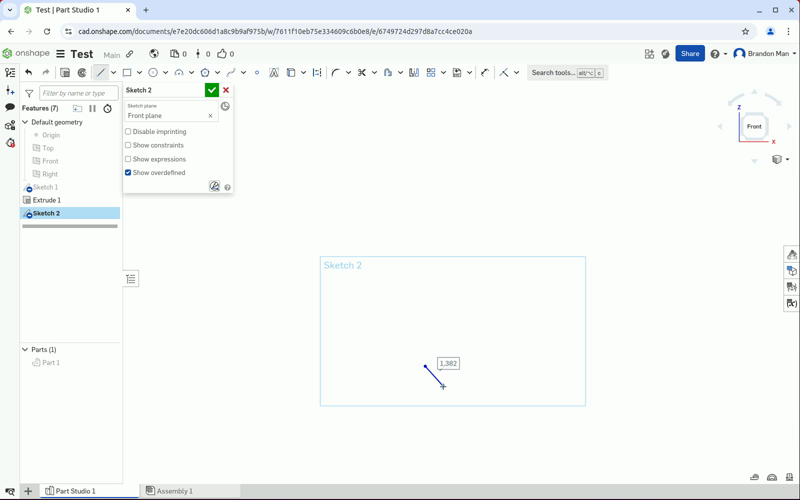
scroll(-6)
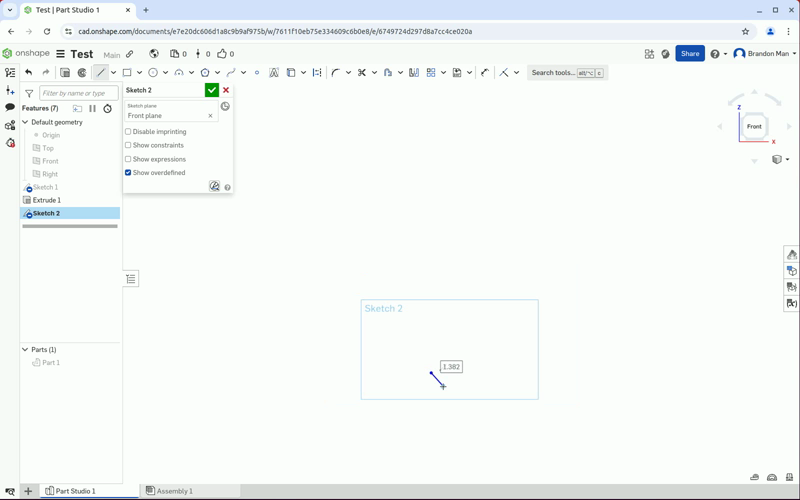
scroll(-6)
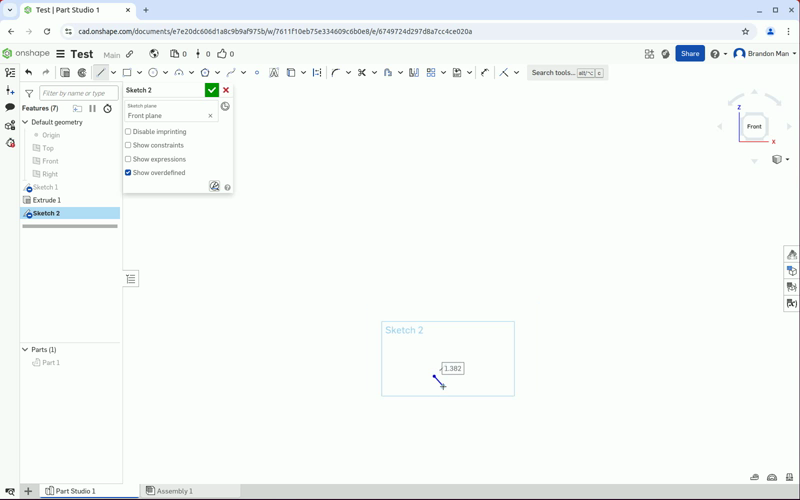
scroll(-6)
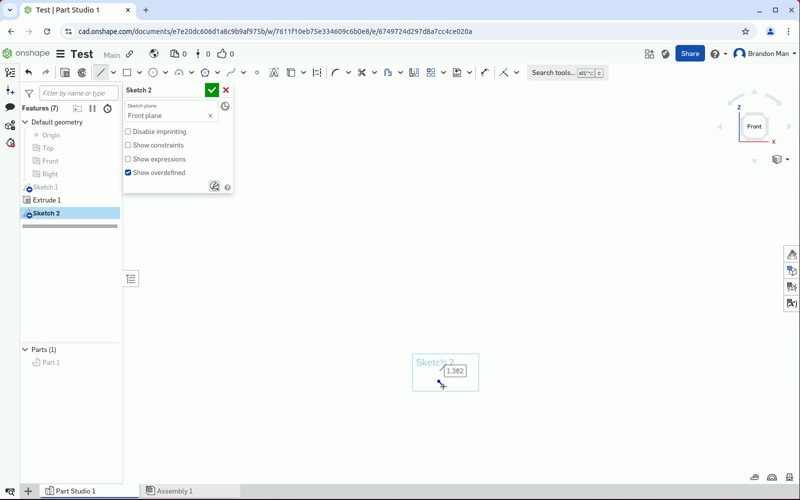
key_up(shift)
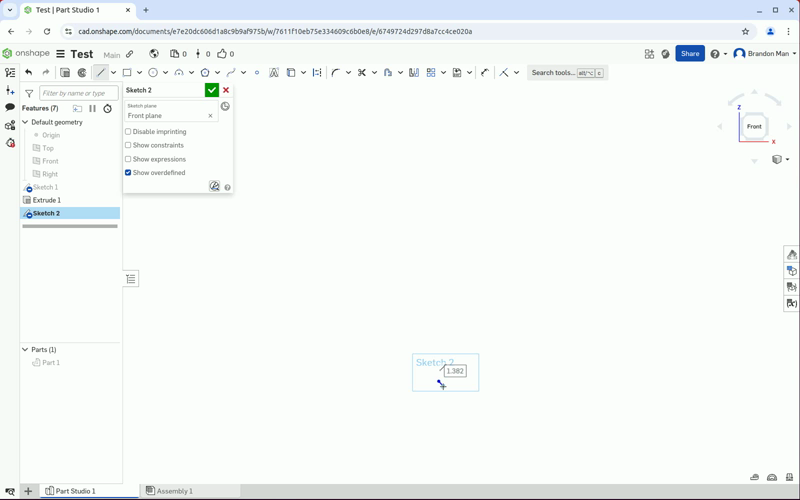
key_down(shift)
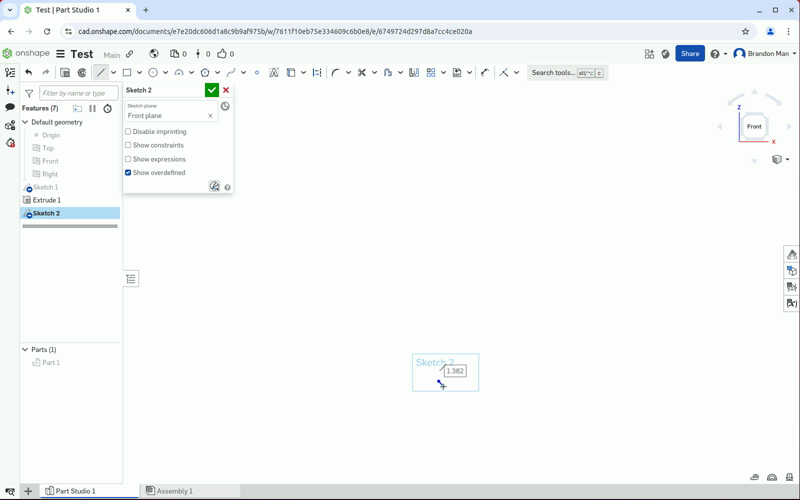
mouse_move(473, 386)
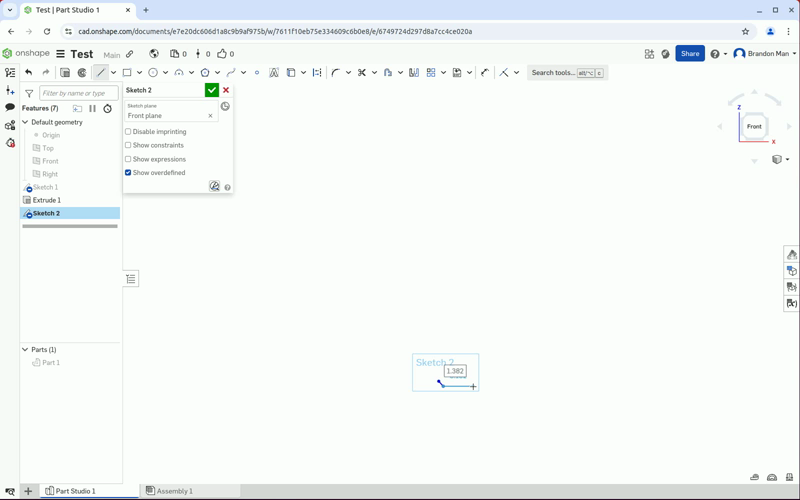
mouse_move(485, 344)
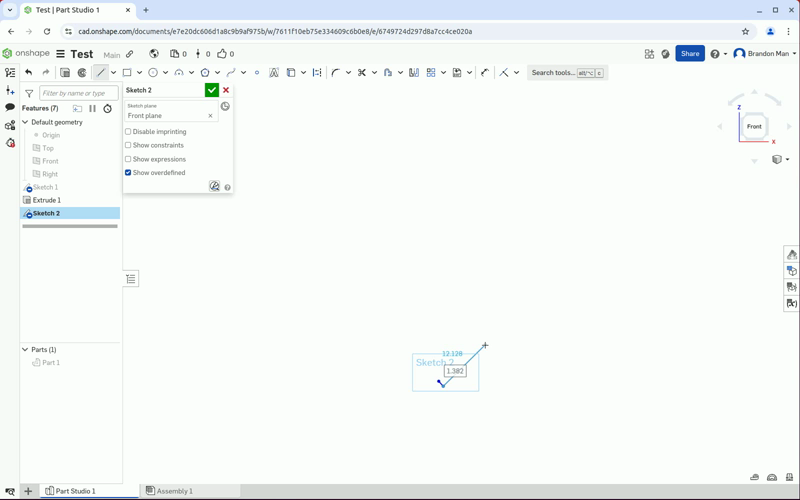
click(485, 344)
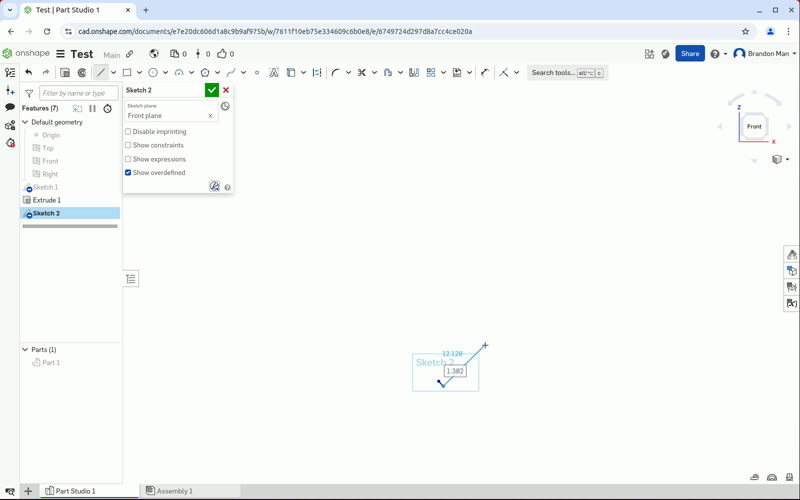
key_up(shift)
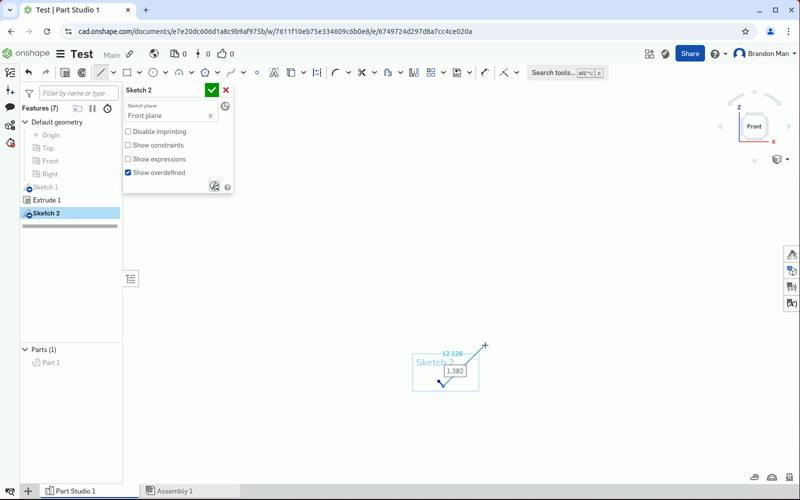
key_down(shift)
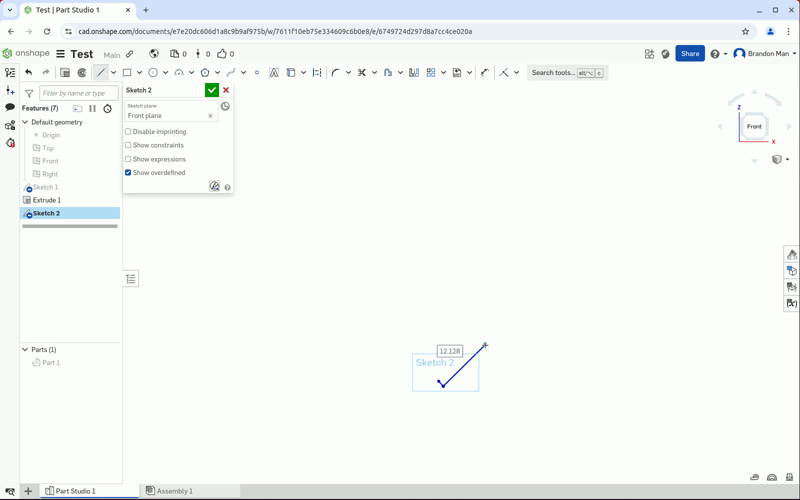
mouse_move(515, 344)
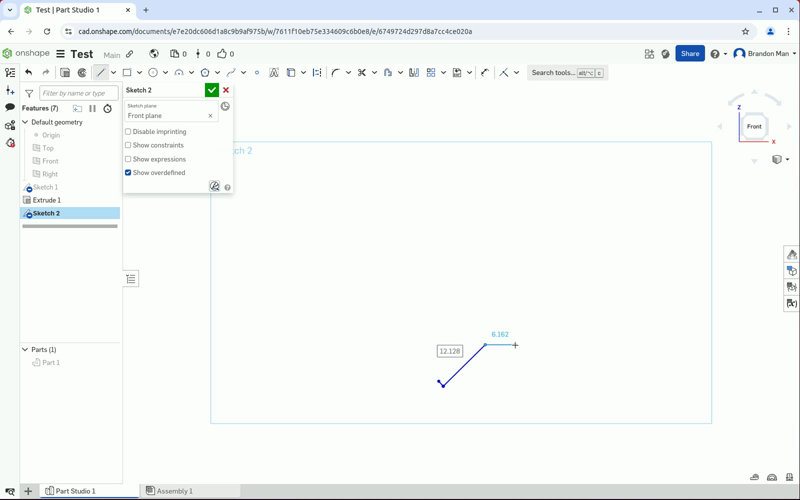
mouse_move(485, 334)
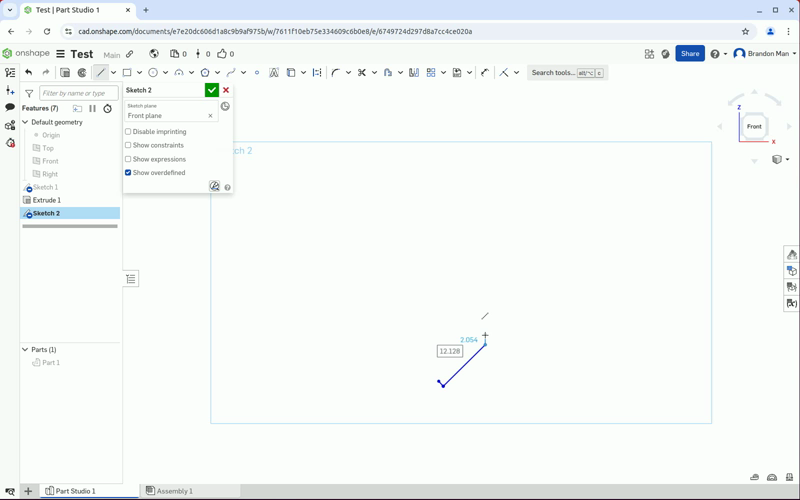
click(485, 334)
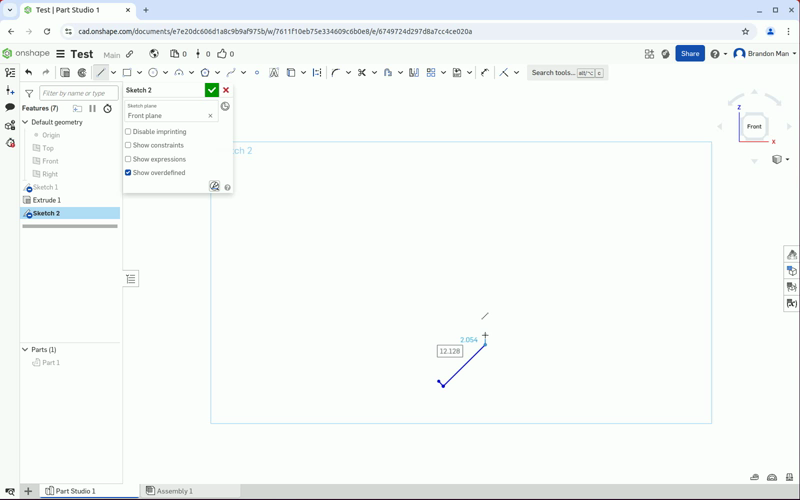
key_up(shift)
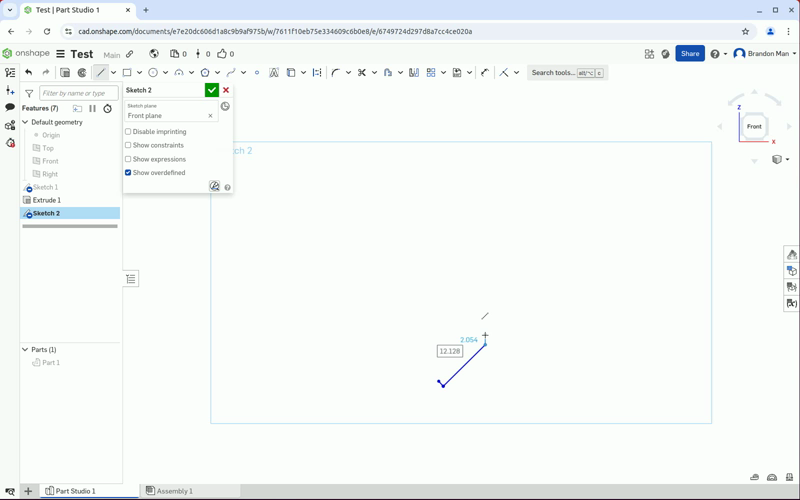
key_down(shift)
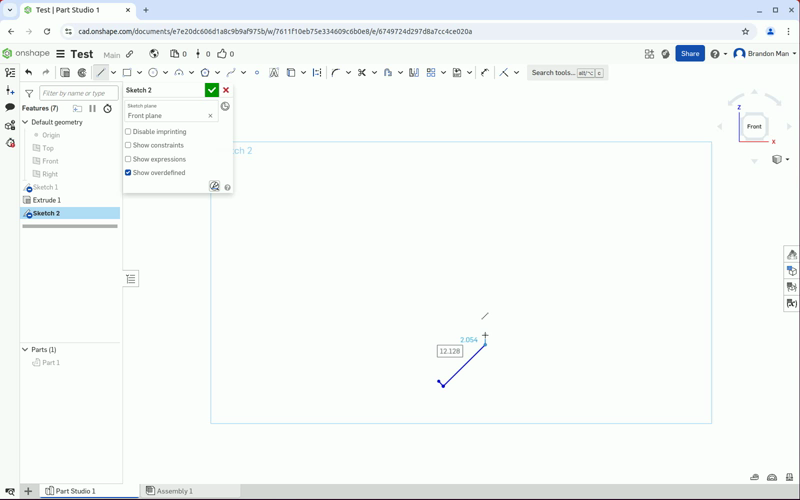
mouse_move(438, 381)
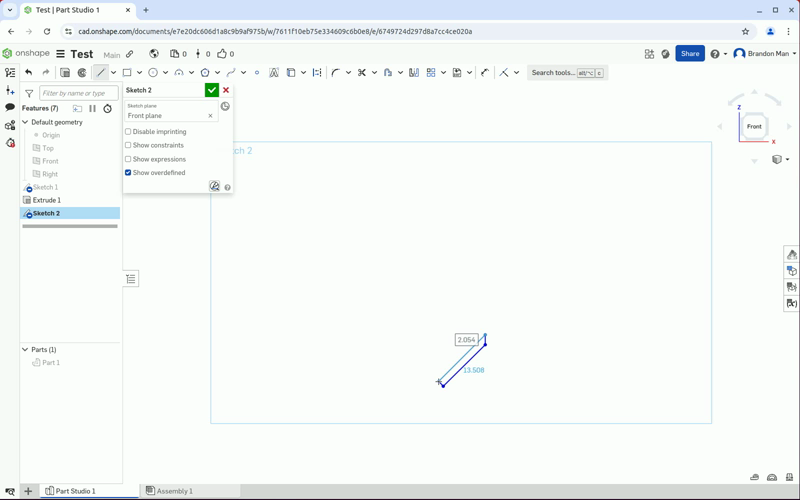
key_up(shift)
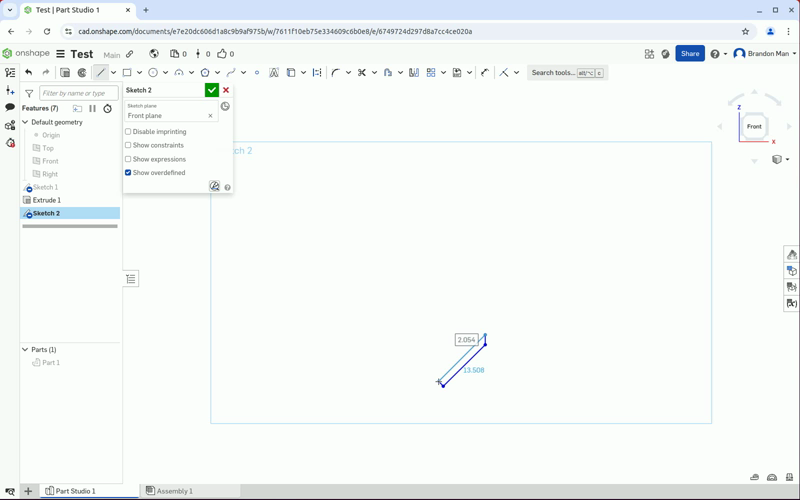
click(438, 381)
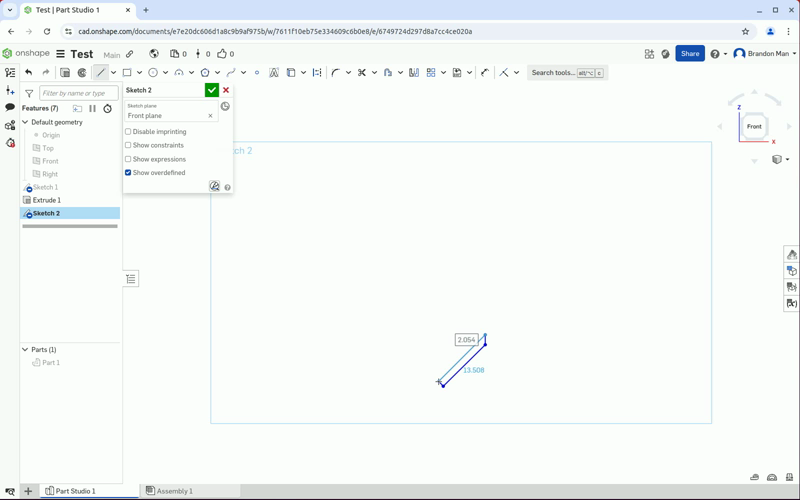
key(esc)
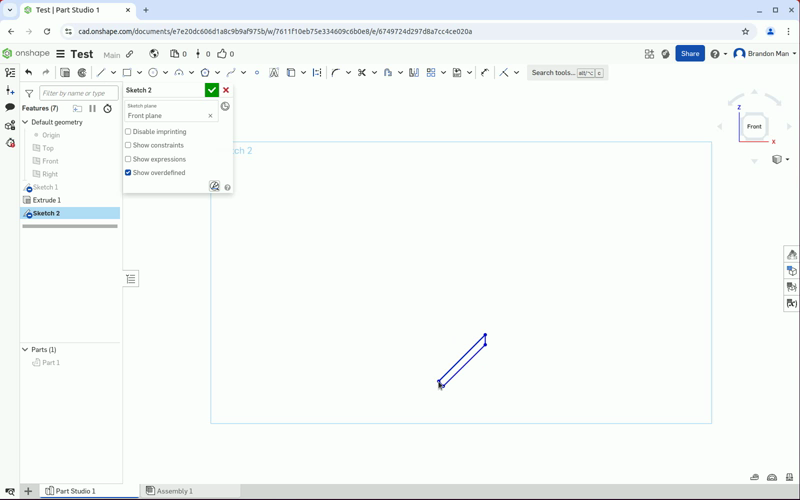
mouse_move(482, 339)
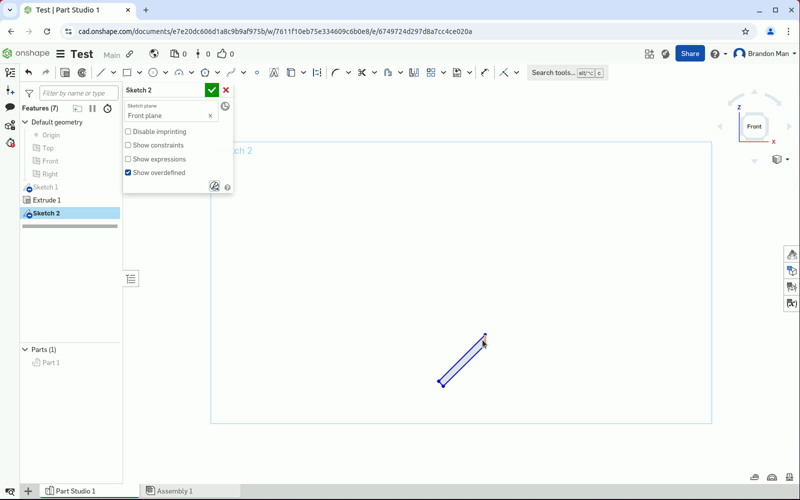
scroll(6)
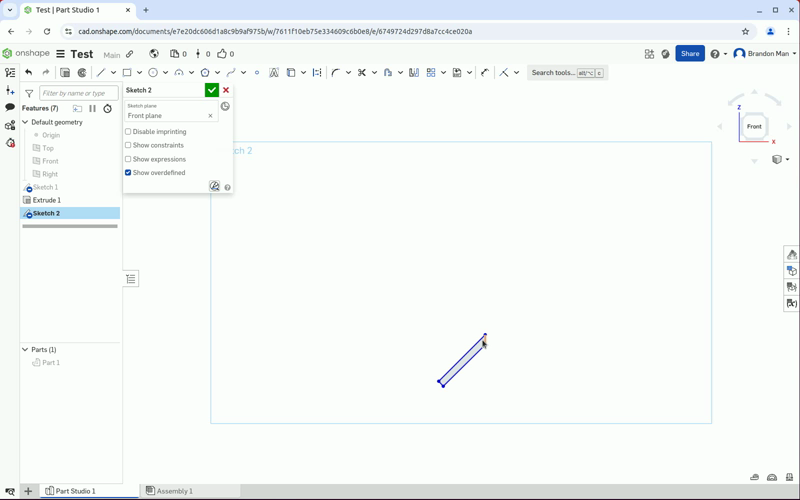
scroll(6)
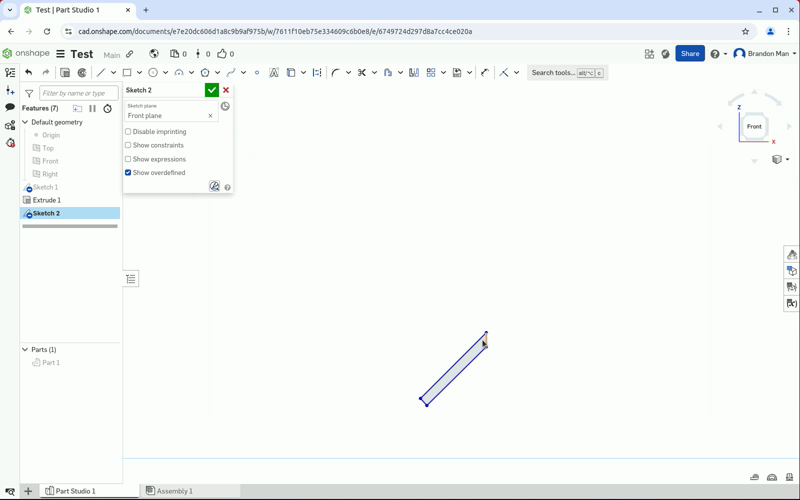
scroll(6)
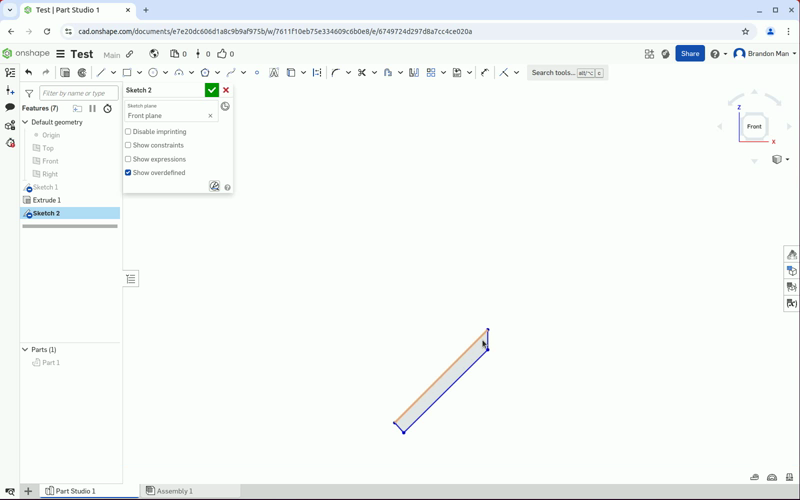
scroll(6)
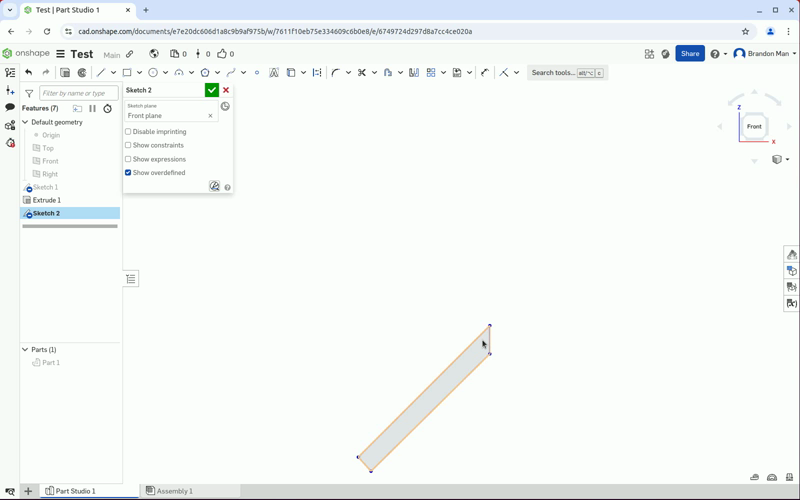
scroll(6)
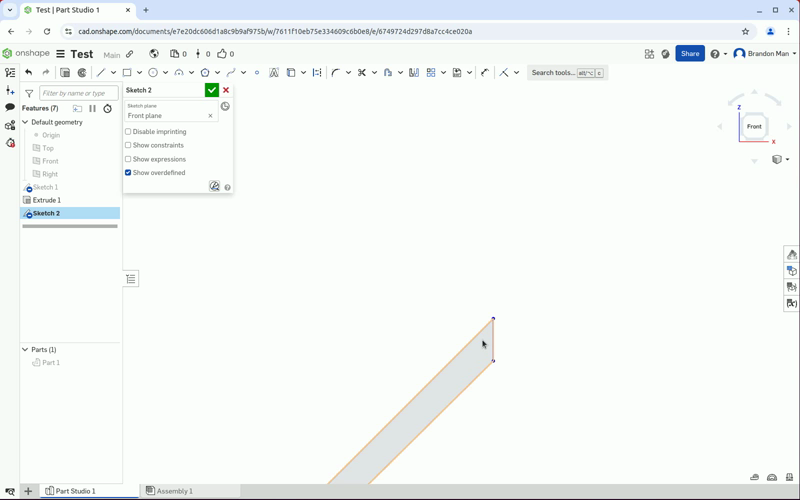
scroll(6)
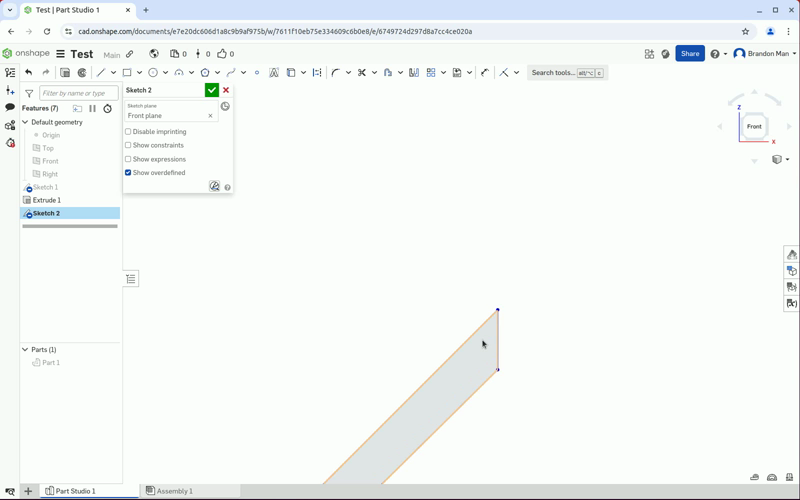
scroll(6)
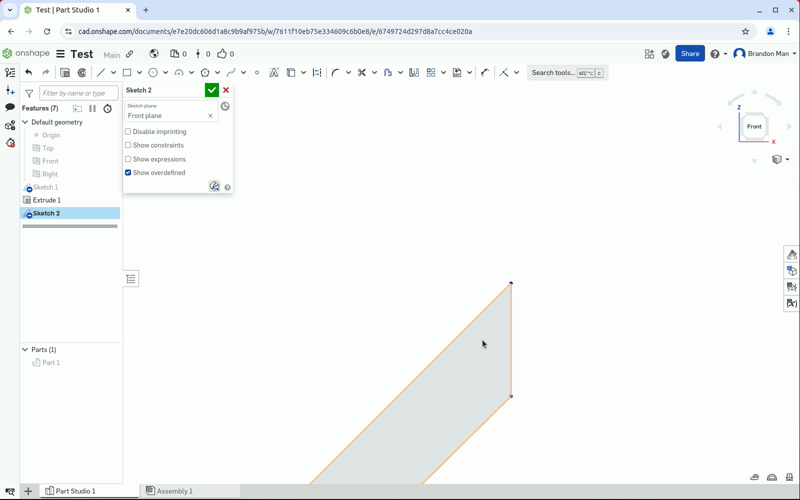
click(482, 339)
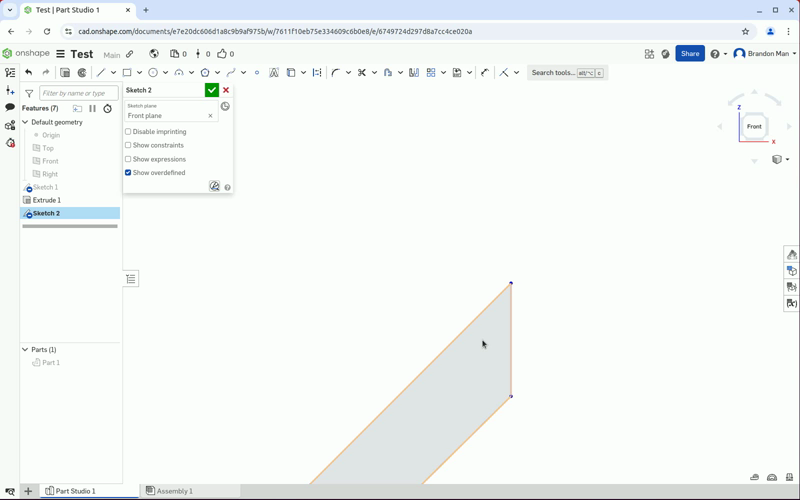
scroll(-6)
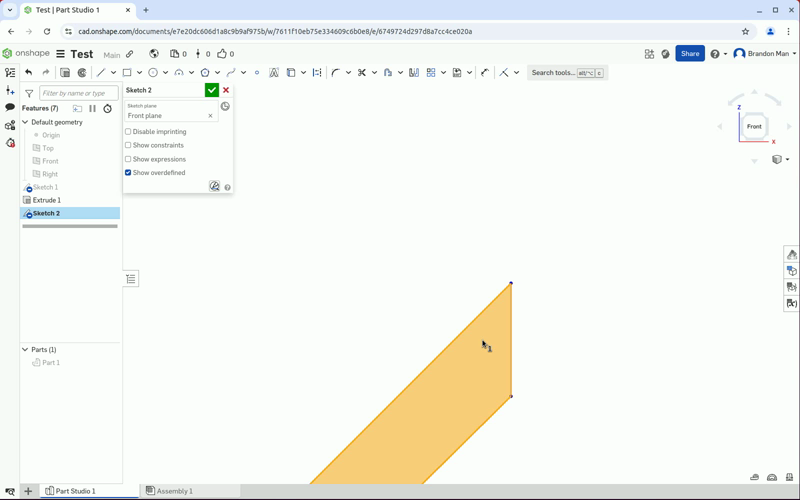
scroll(-6)
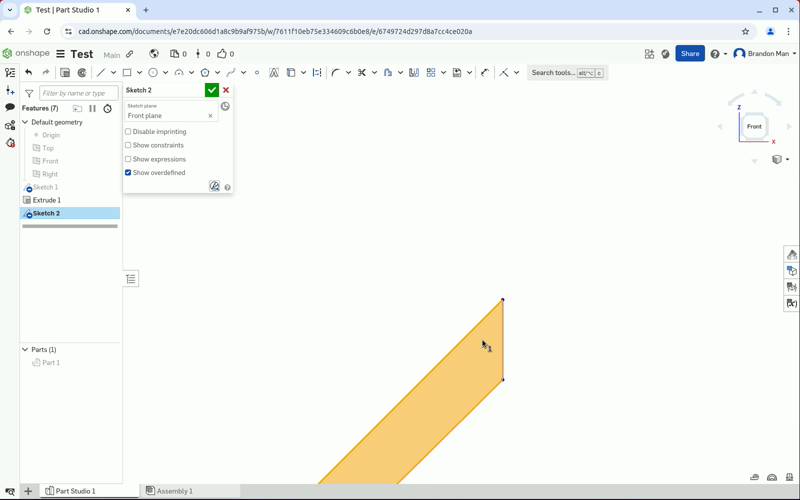
scroll(-6)
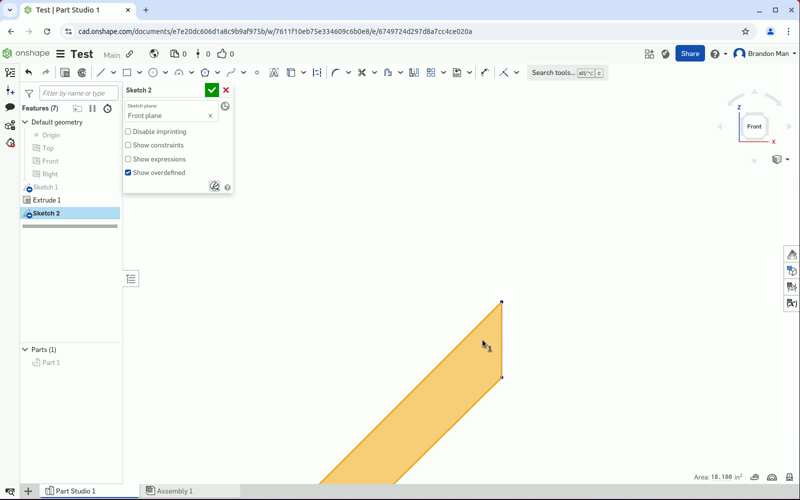
scroll(-6)
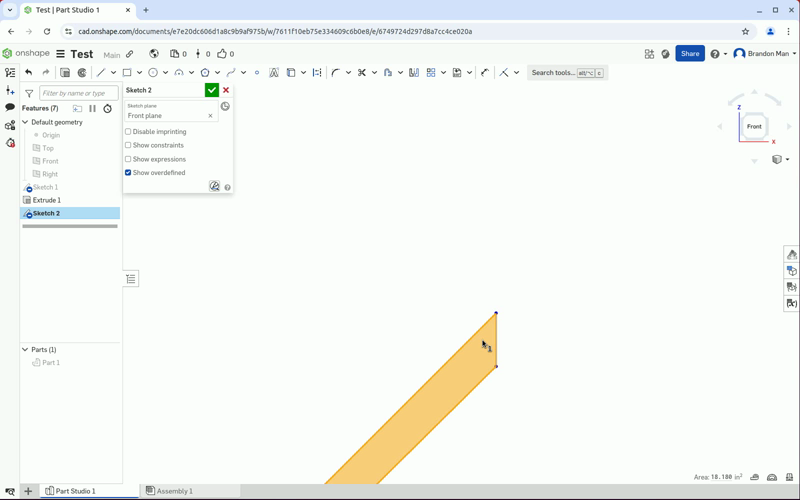
scroll(-6)
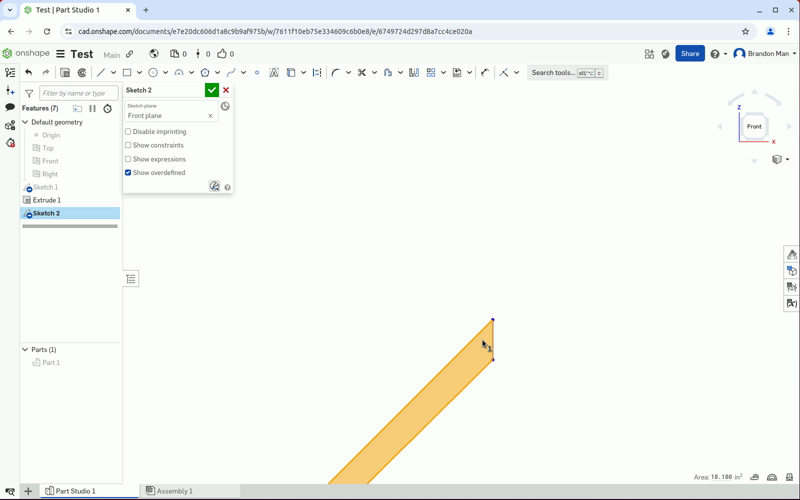
scroll(-6)
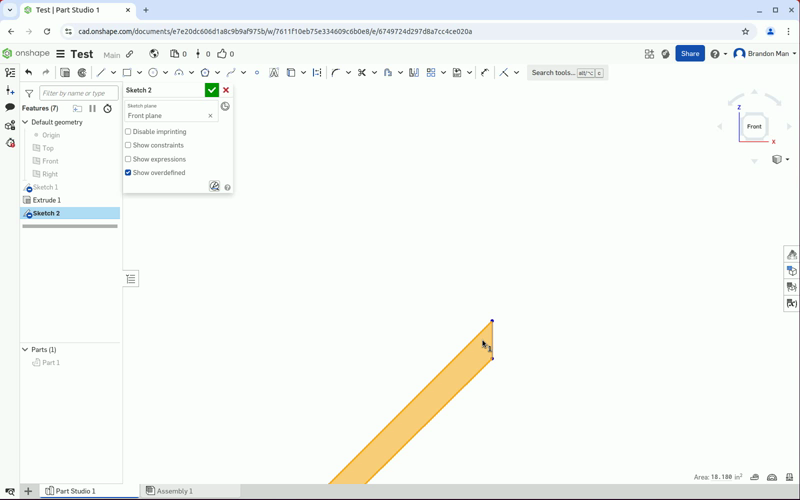
scroll(-6)
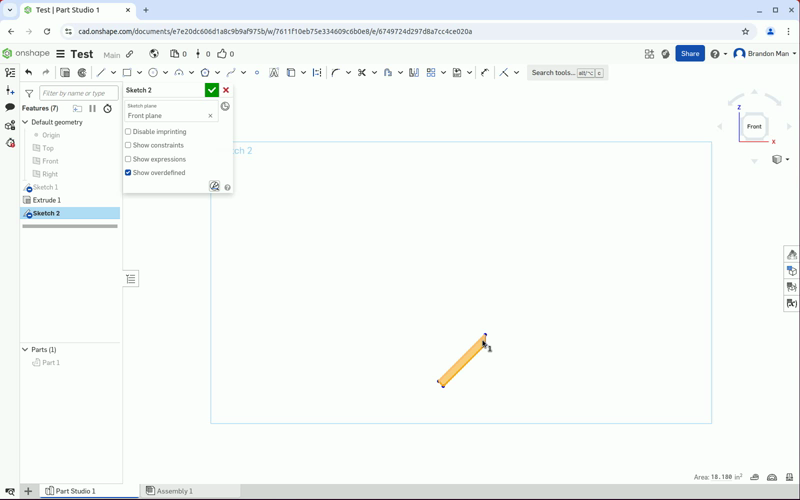
mouse_move(73, 352)
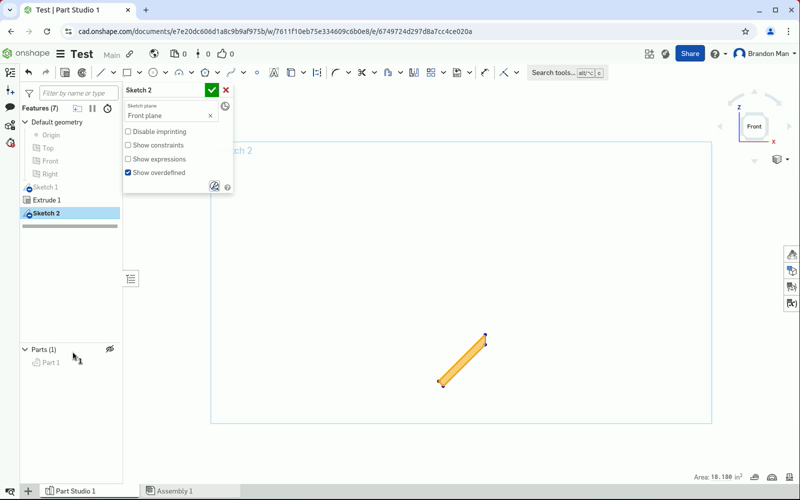
key(shift+y)
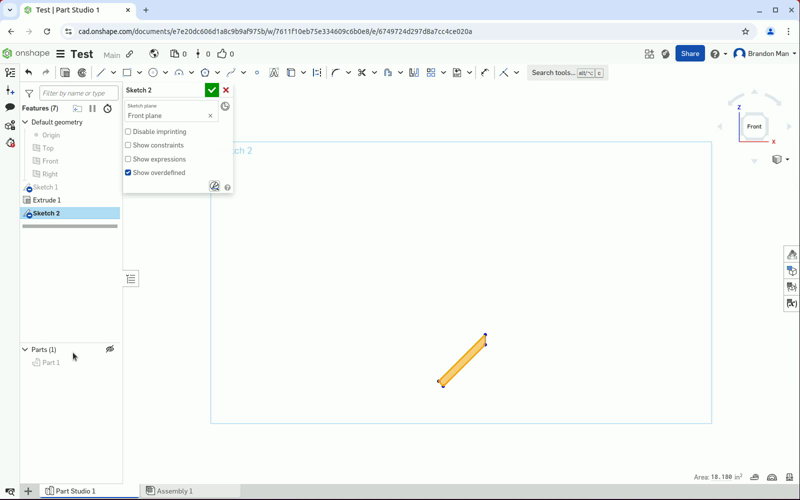
key(shift+e)
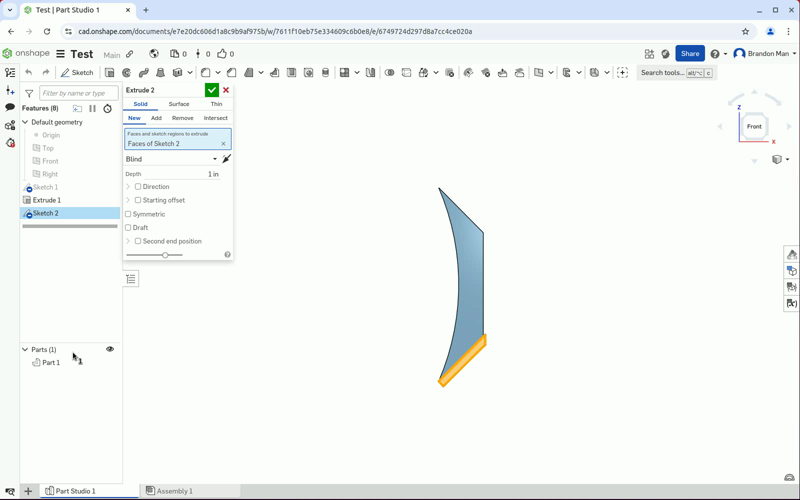
mouse_move(143, 106)
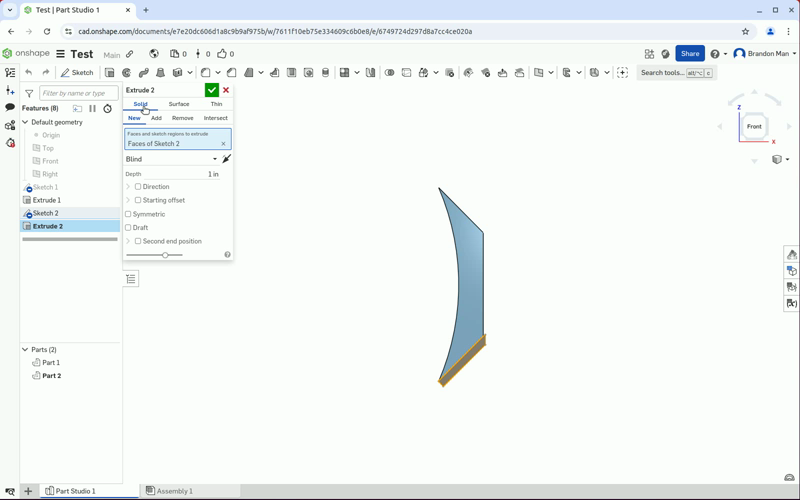
click(143, 106)
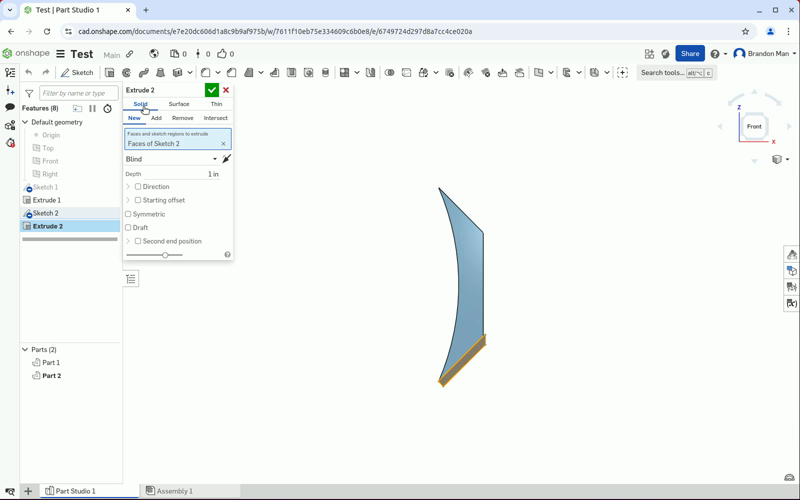
mouse_move(137, 120)
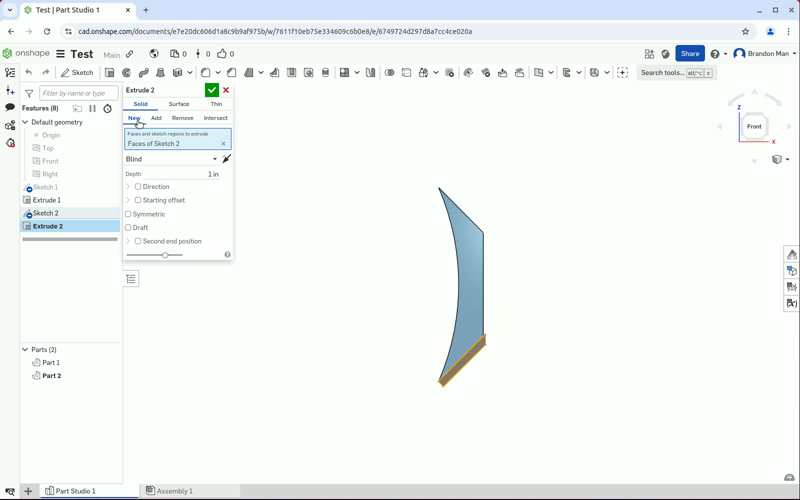
click(137, 120)
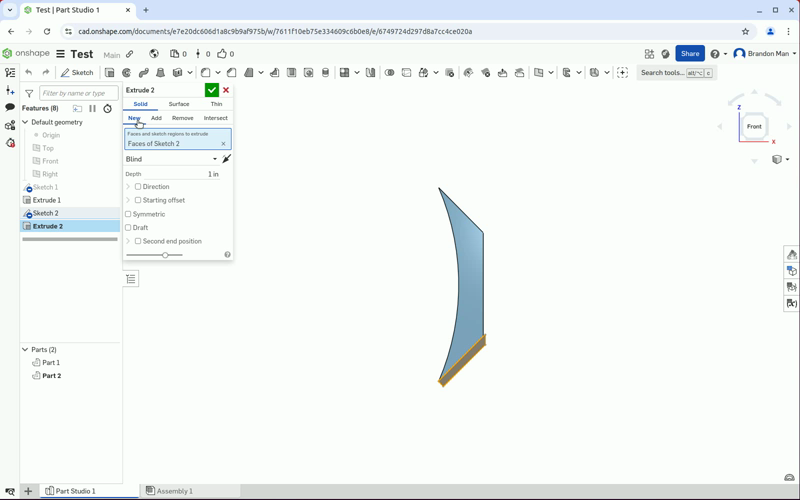
key(tab, 4)
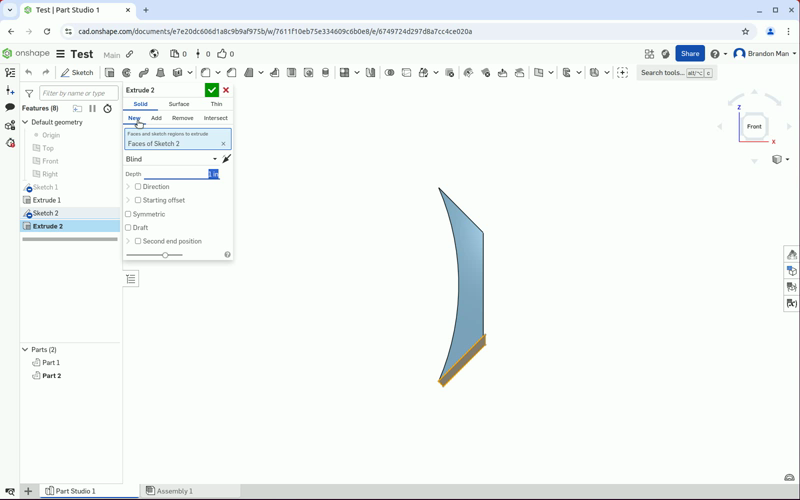
text(2.888)
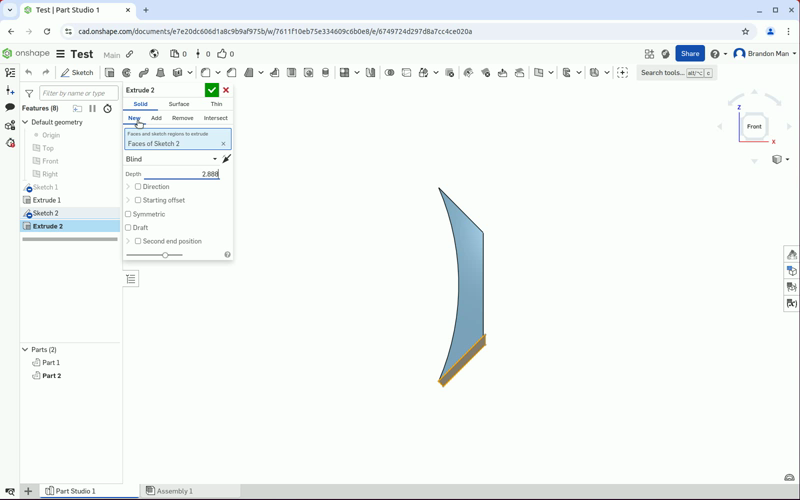
key(tab, 3)
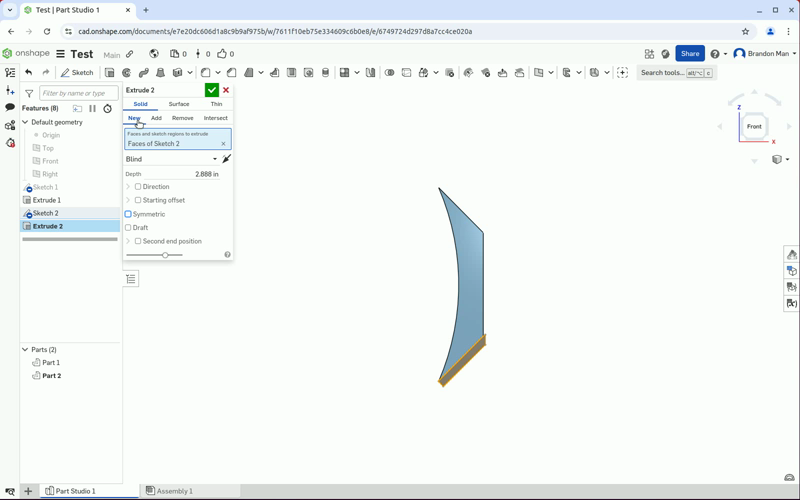
key(space)
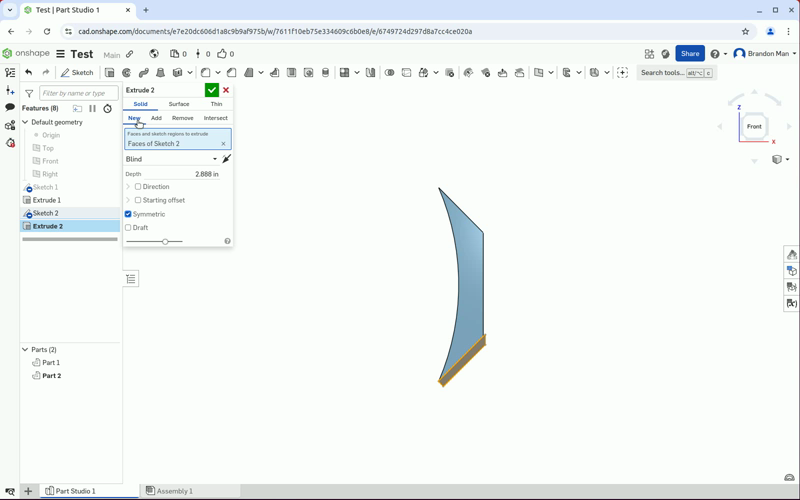
key(enter)
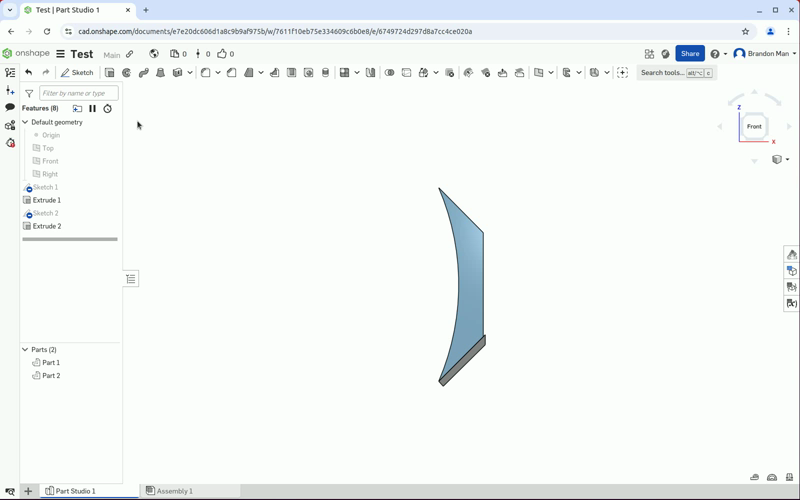
key(shift+h)
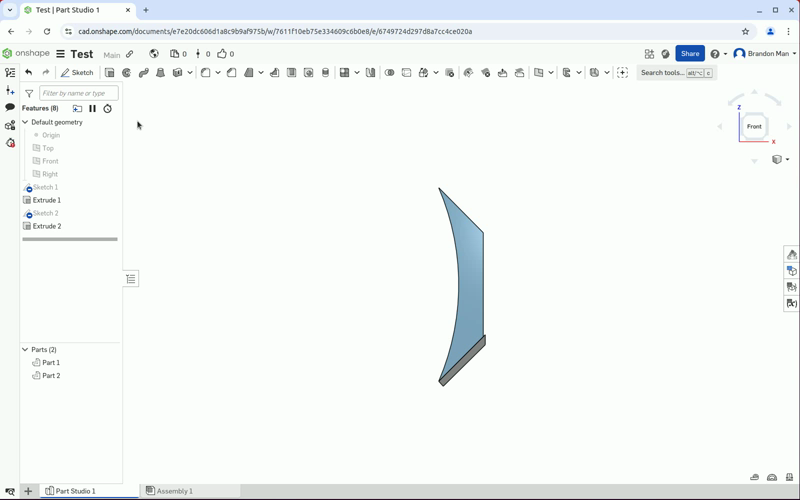
key(shift+h)
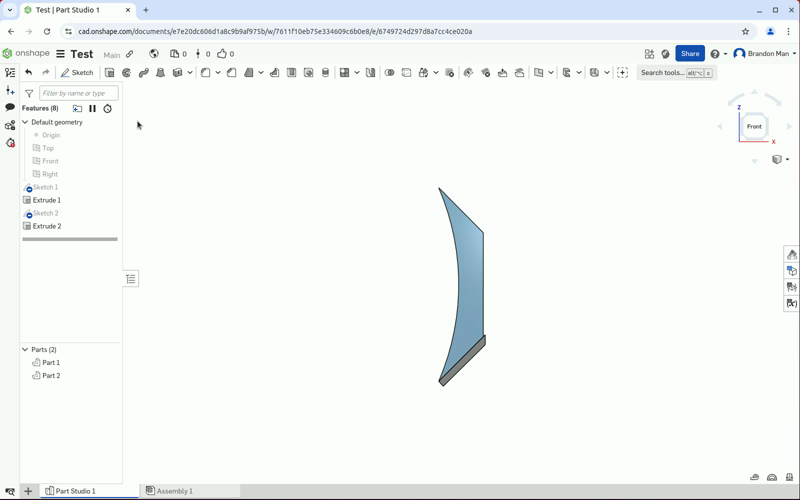
mouse_move(73, 189)
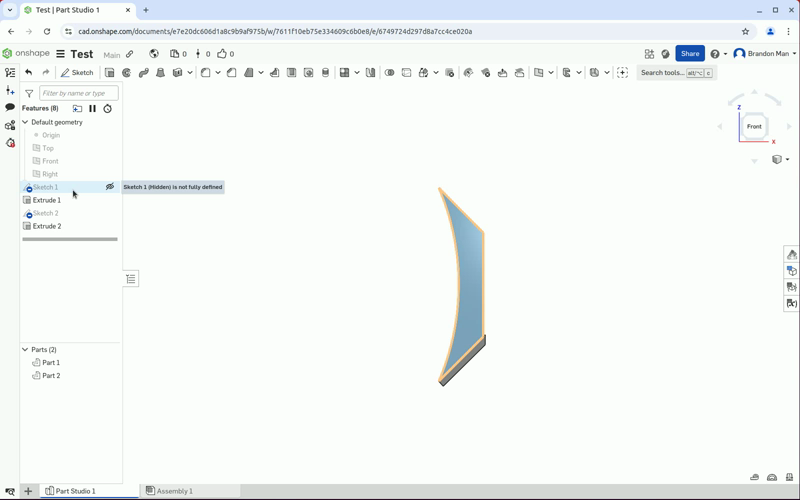
click(73, 189)
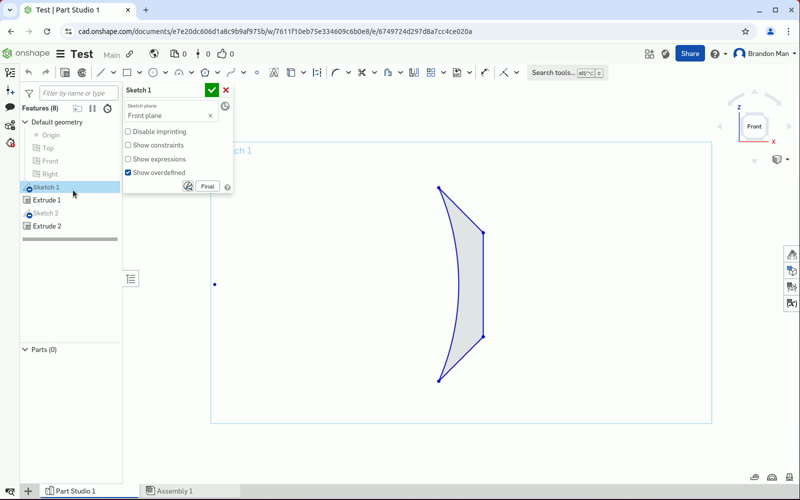
mouse_move(229, 92)
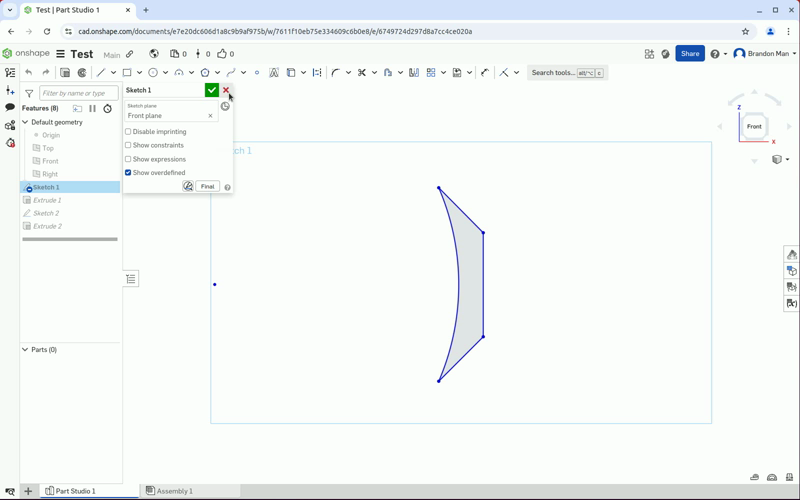
click(229, 92)
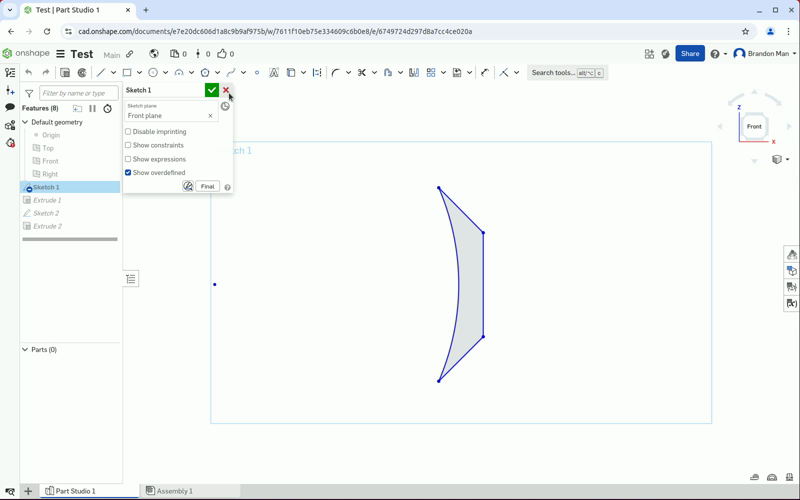
key(shift+s)
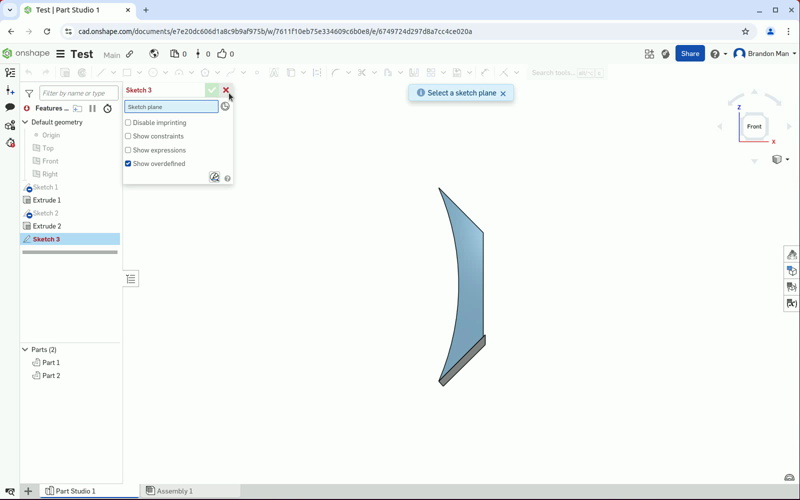
mouse_move(73, 163)
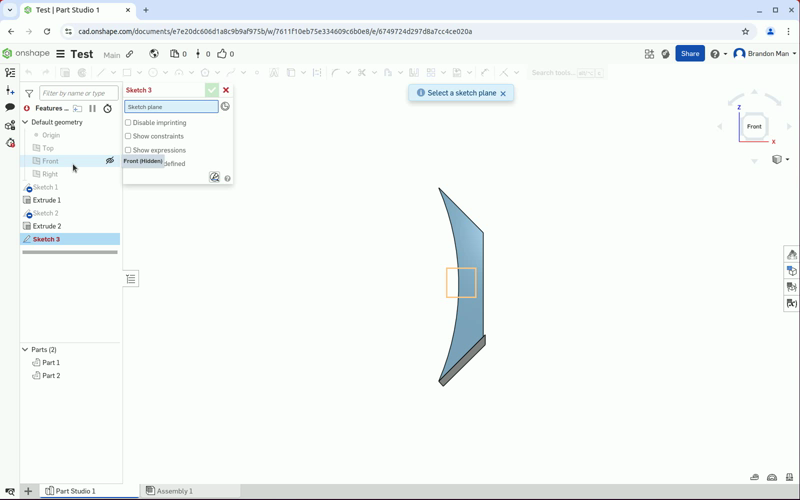
click(73, 163)
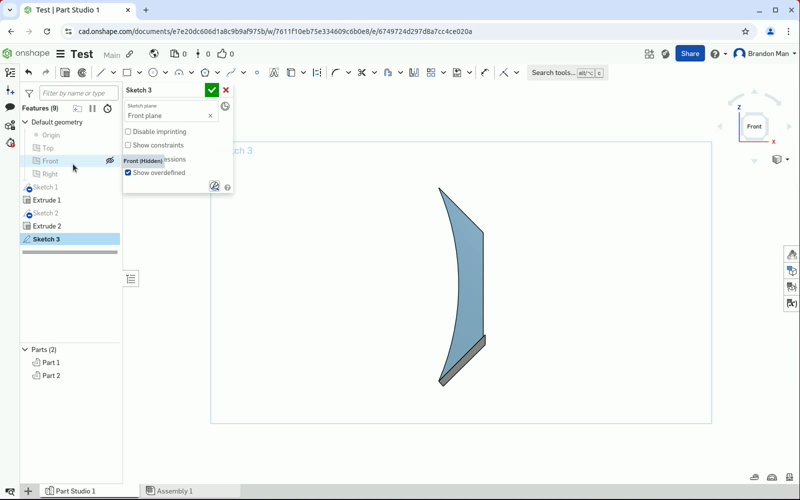
mouse_move(73, 352)
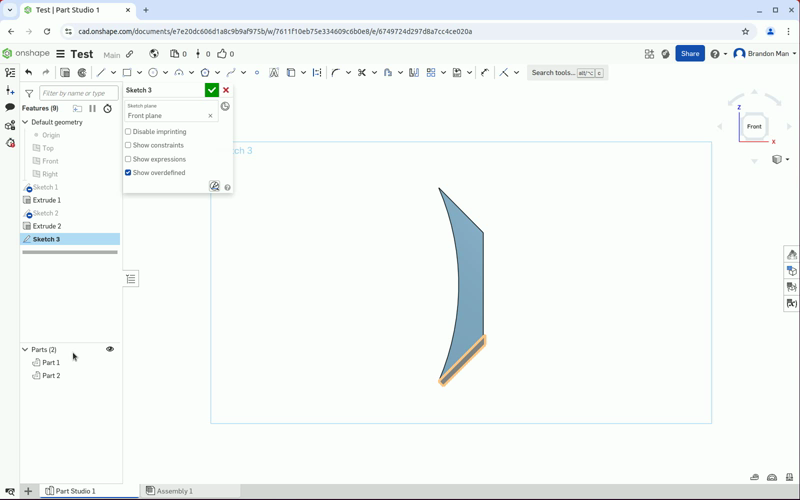
key(y)
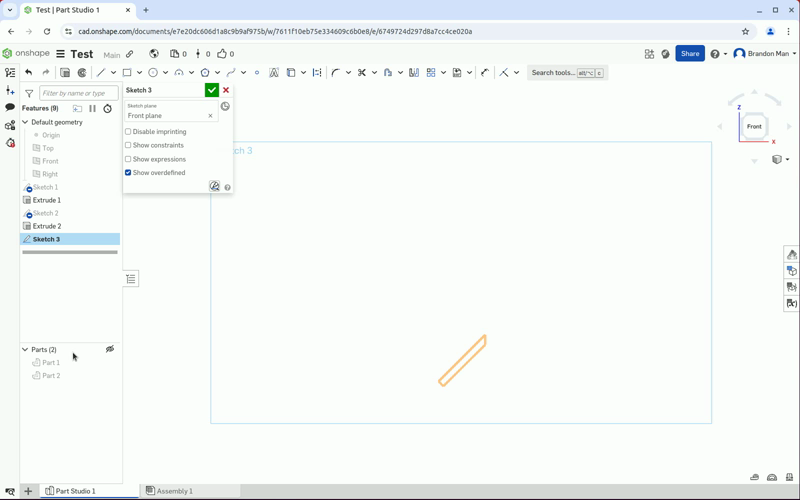
key(l)
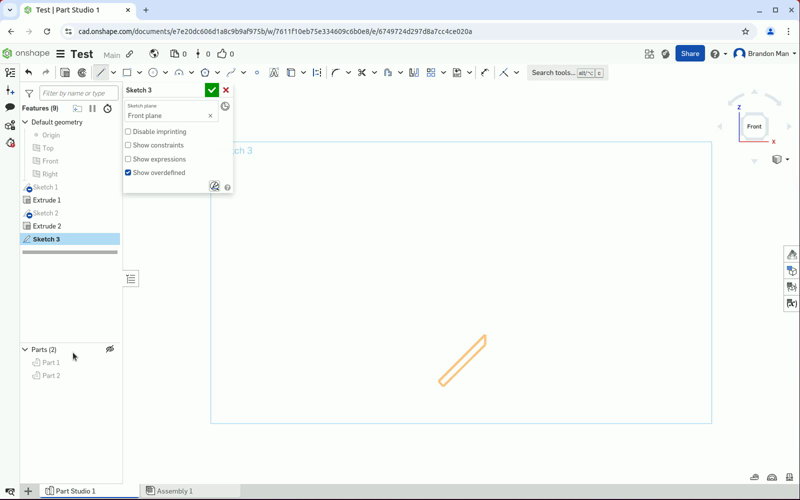
key_down(shift)
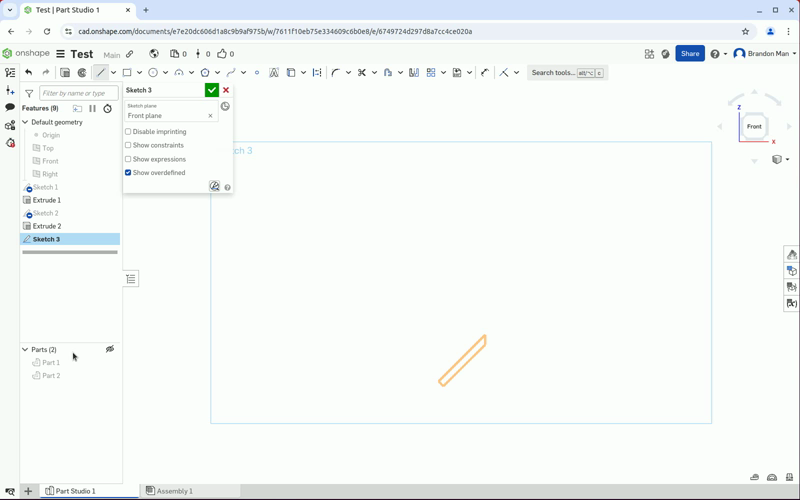
mouse_move(438, 186)
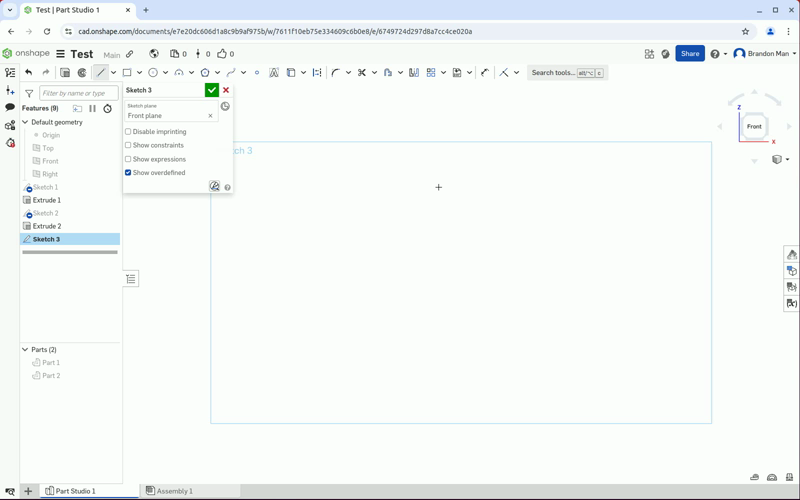
click(438, 186)
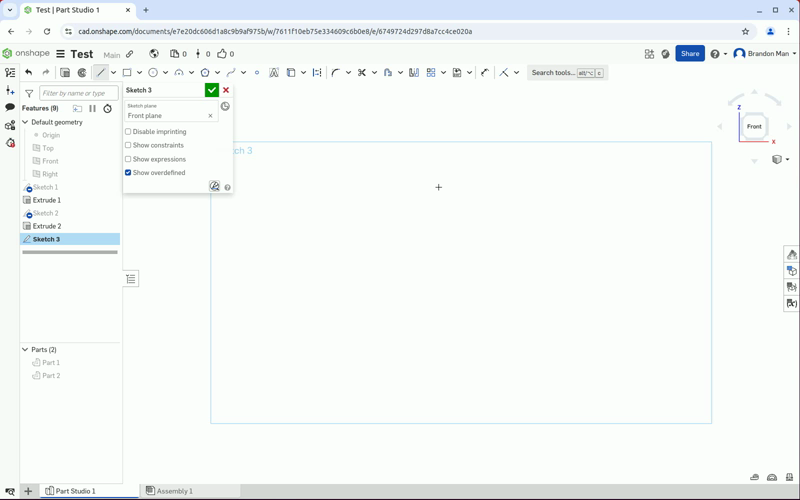
key_up(shift)
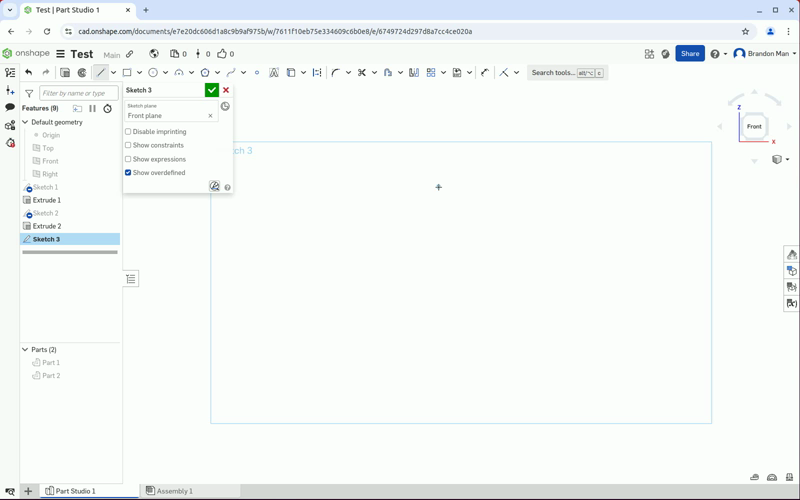
key_down(shift)
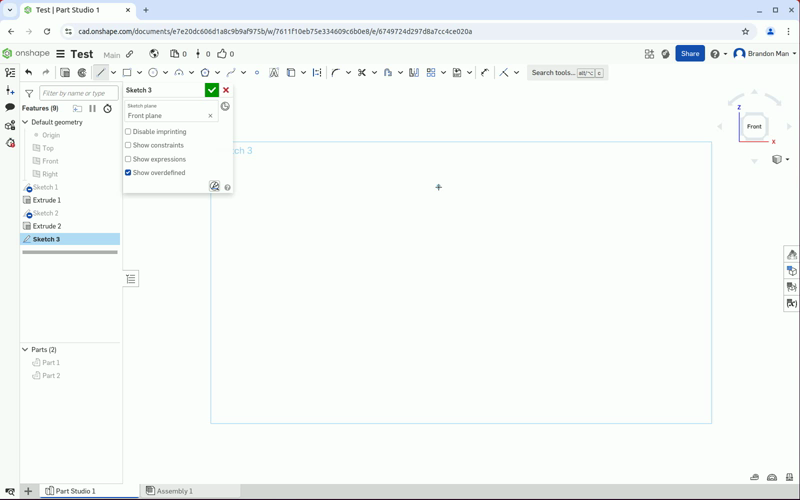
mouse_move(485, 233)
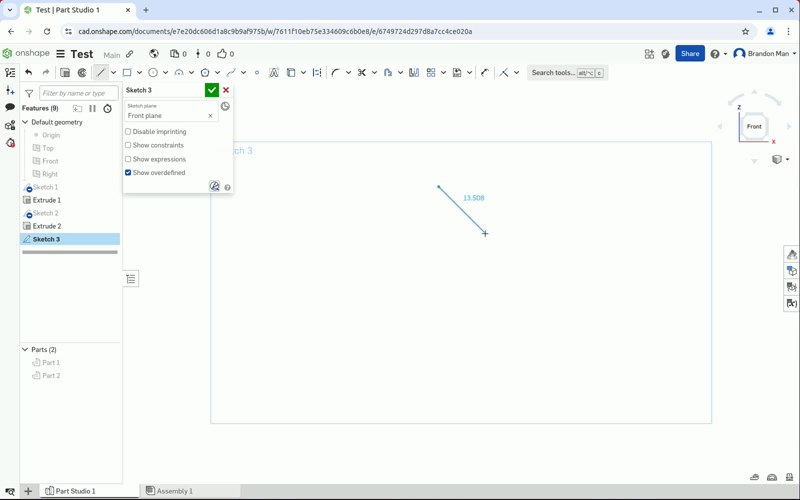
click(485, 233)
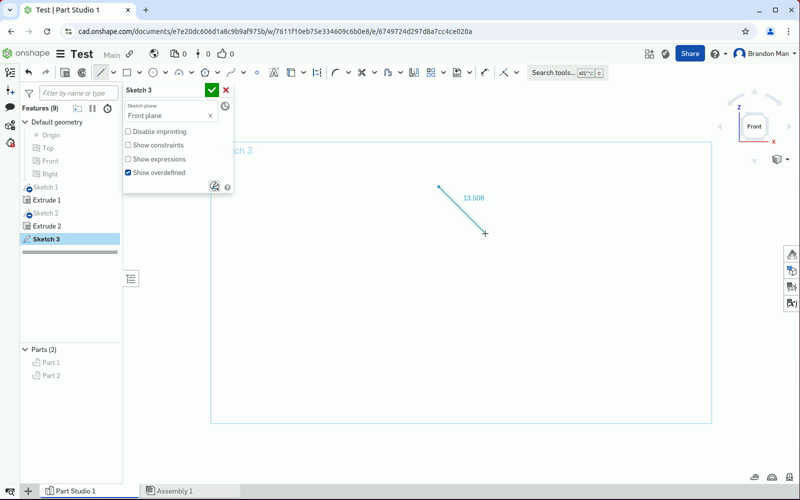
key_up(shift)
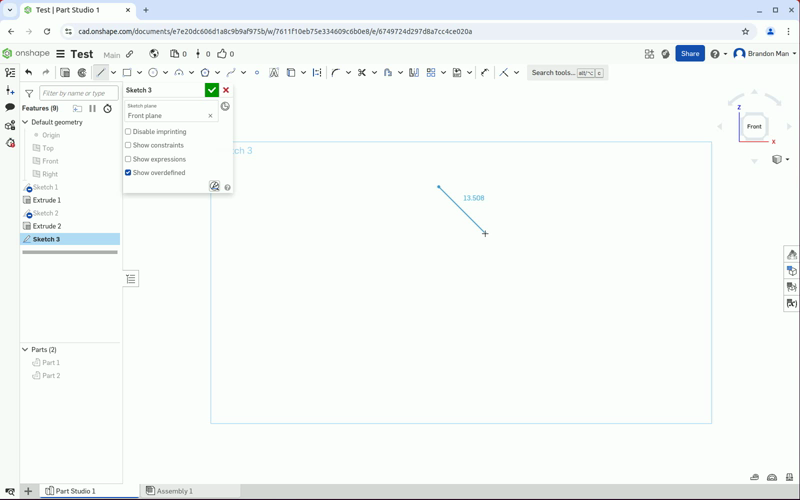
key_down(shift)
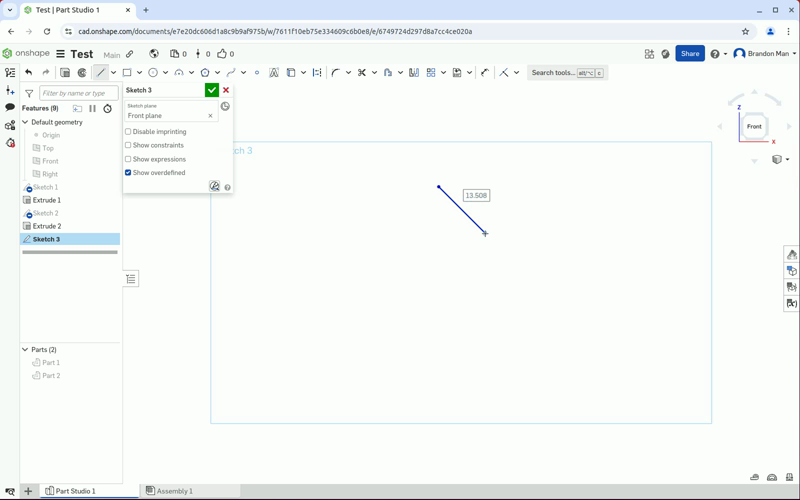
mouse_move(515, 233)
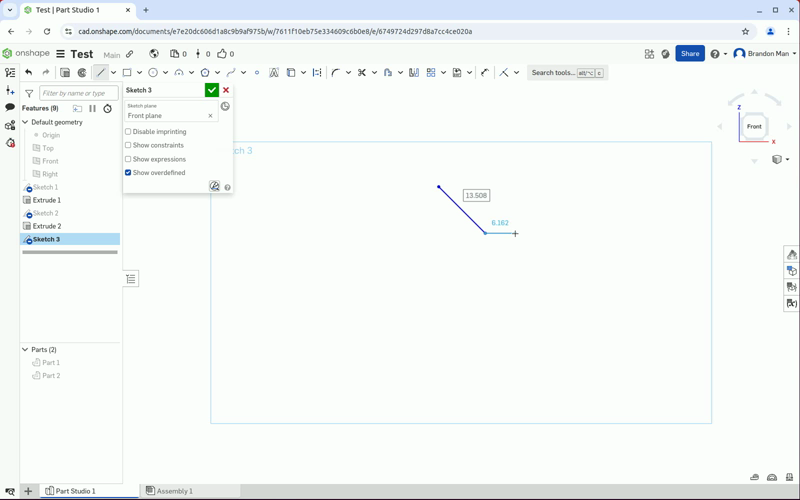
mouse_move(485, 223)
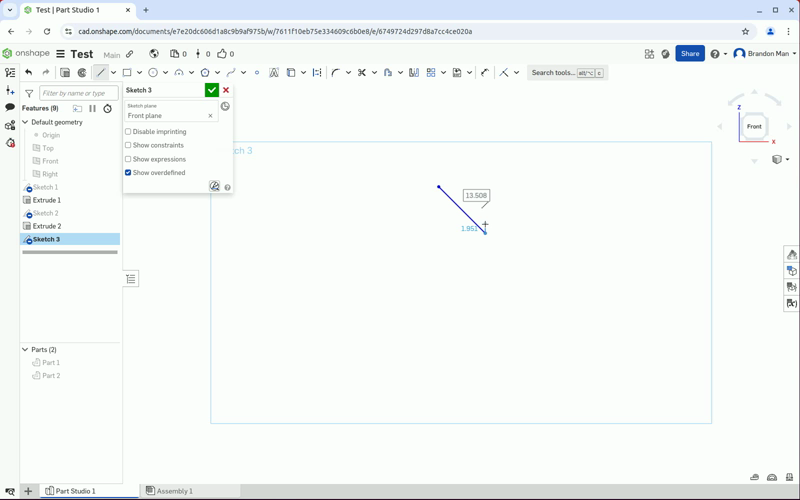
click(485, 223)
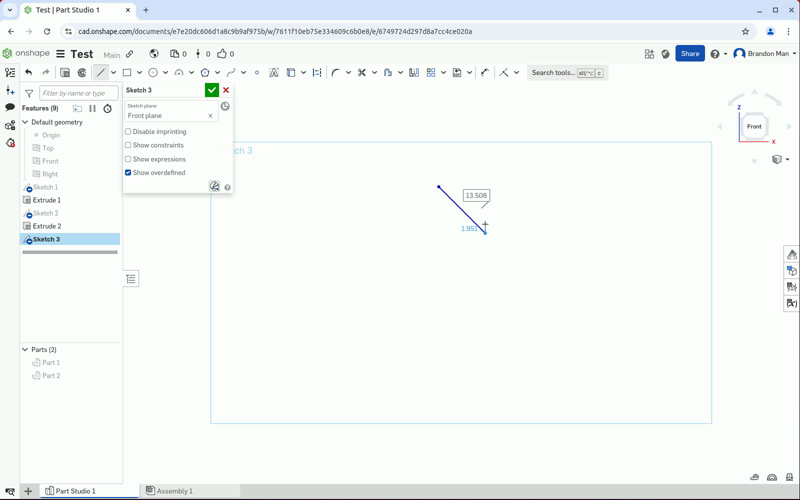
key_up(shift)
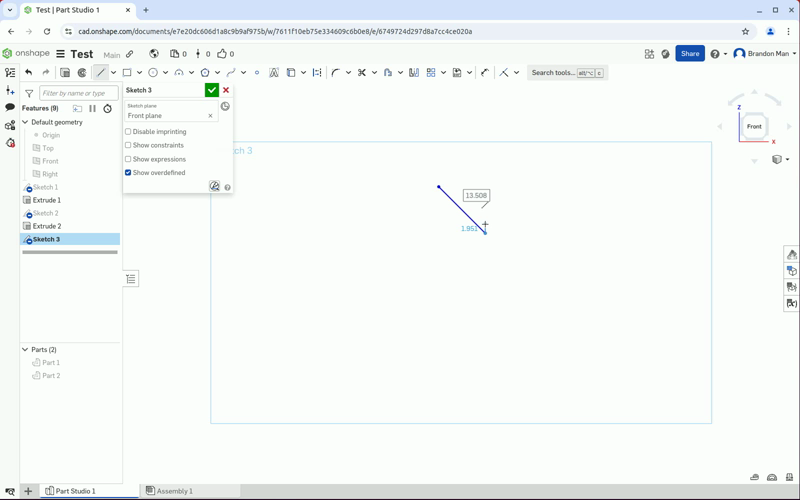
key_down(shift)
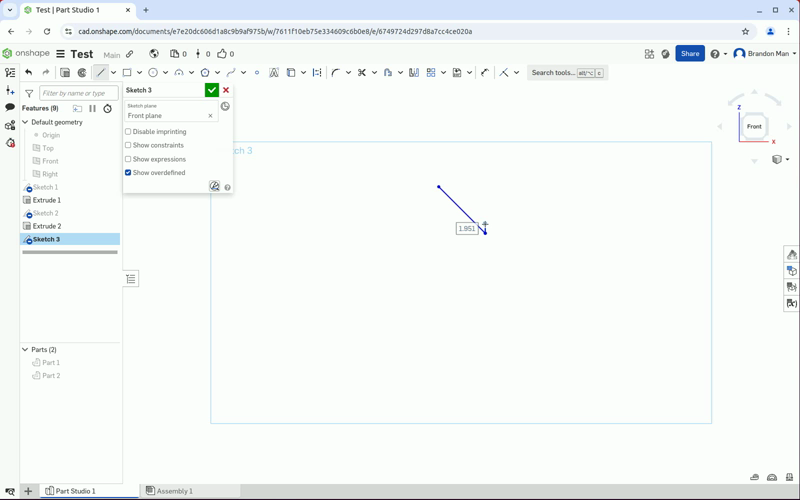
mouse_move(515, 223)
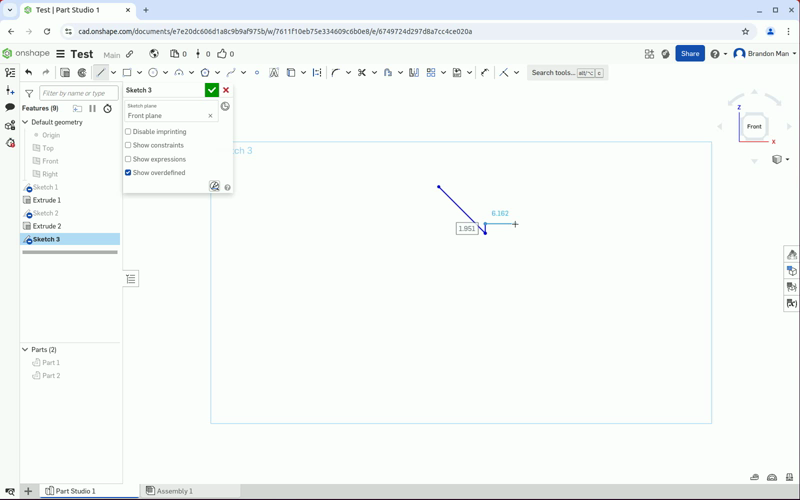
mouse_move(443, 181)
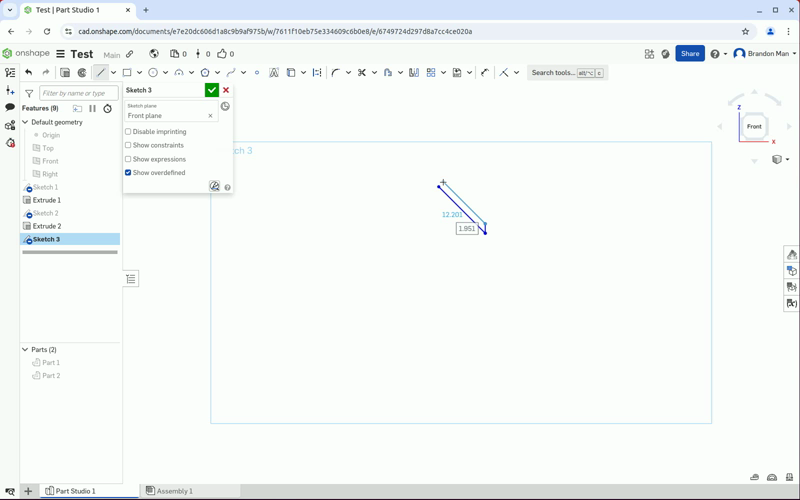
click(443, 181)
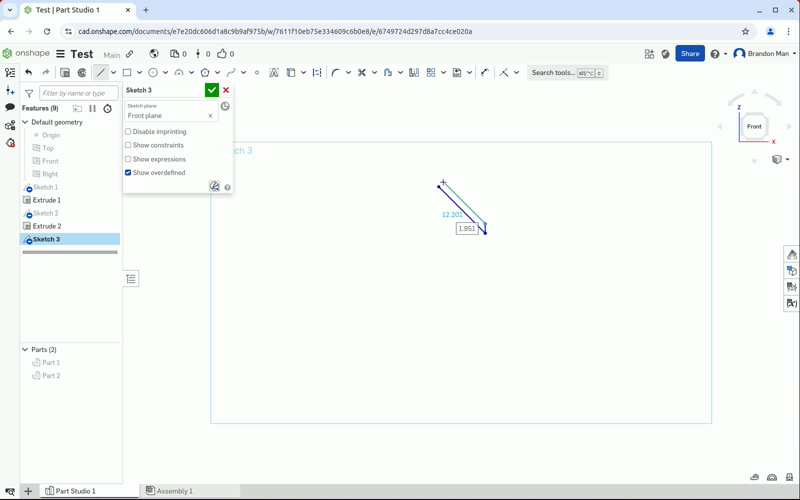
key_up(shift)
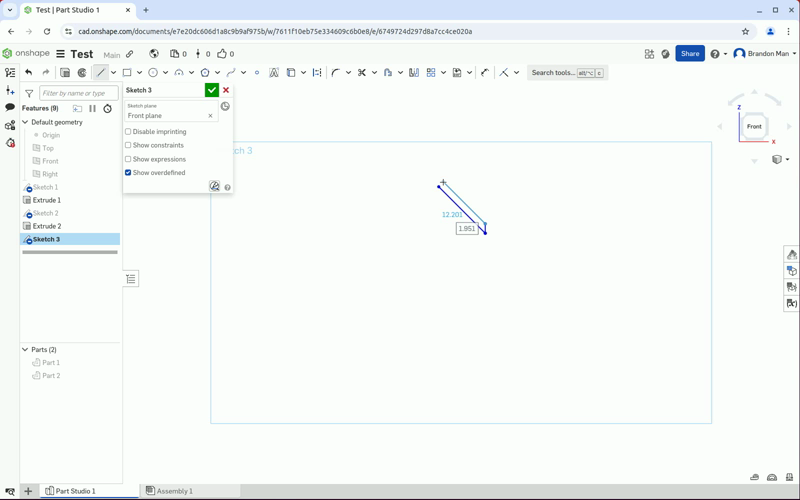
mouse_move(473, 181)
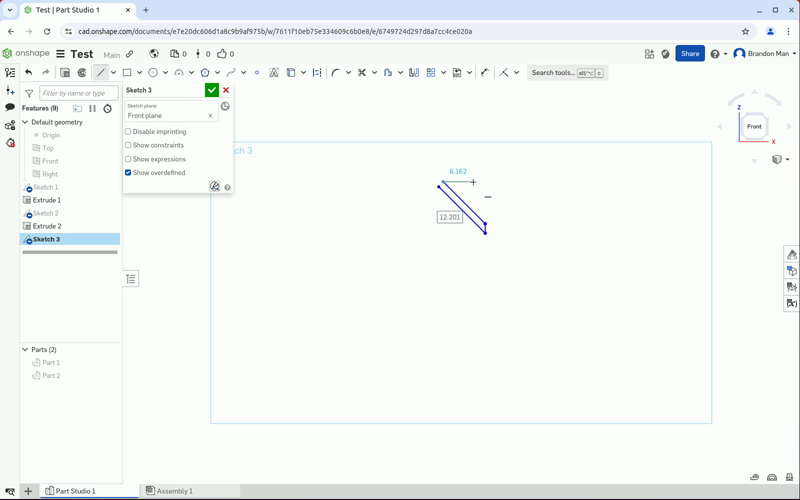
key_down(shift)
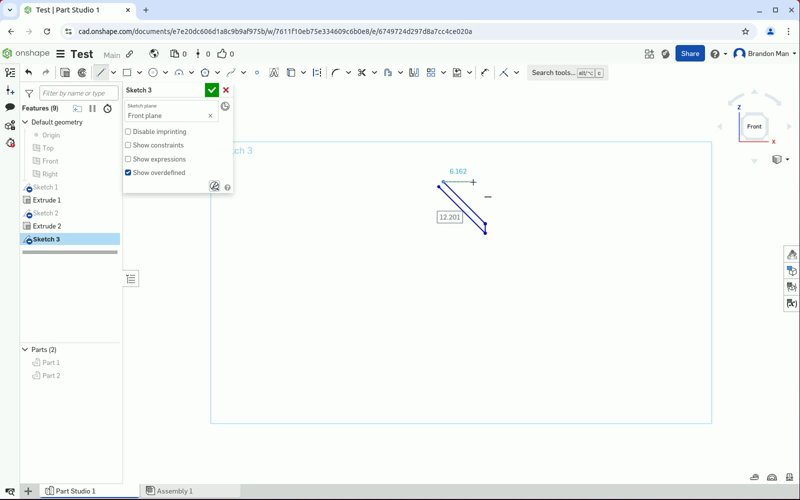
mouse_move(438, 186)
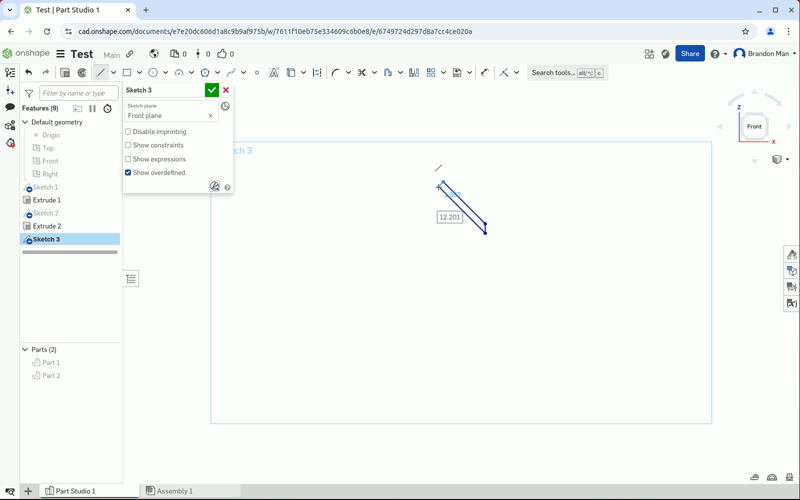
scroll(6)
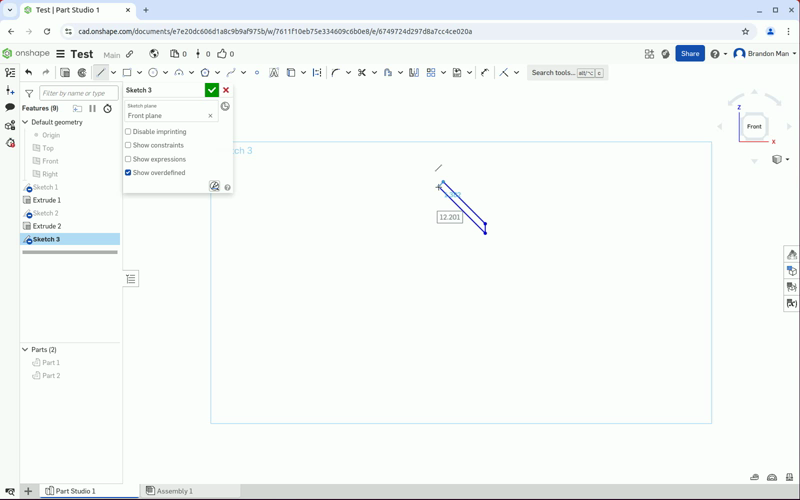
scroll(6)
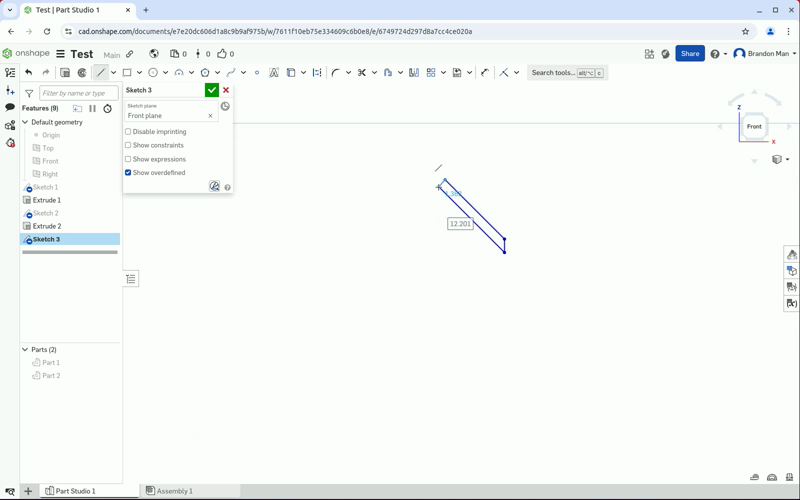
scroll(6)
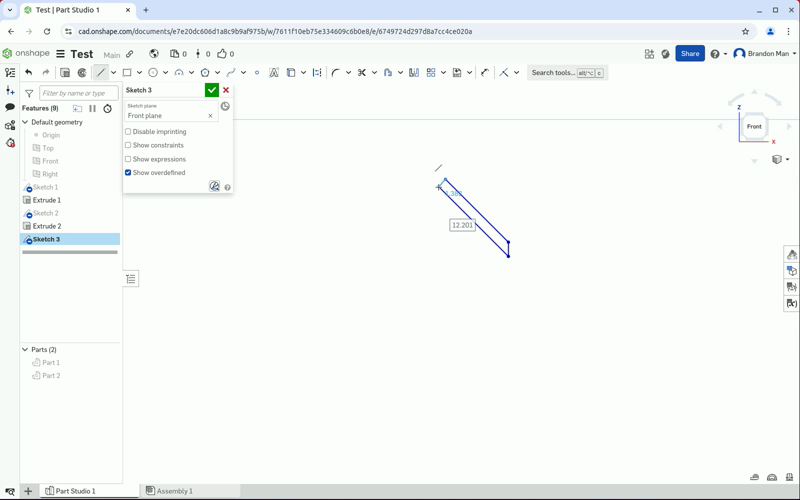
scroll(6)
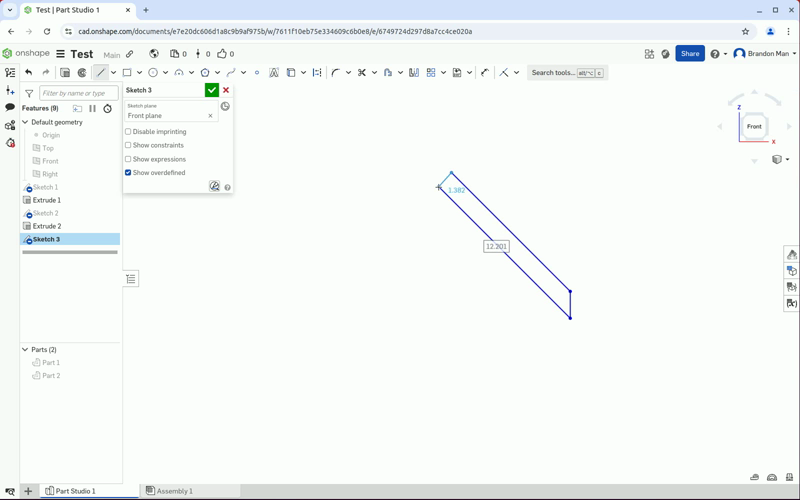
scroll(6)
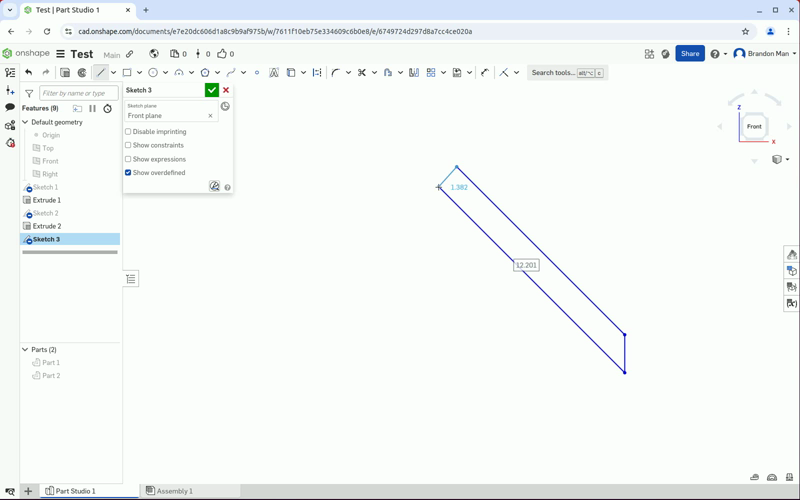
scroll(6)
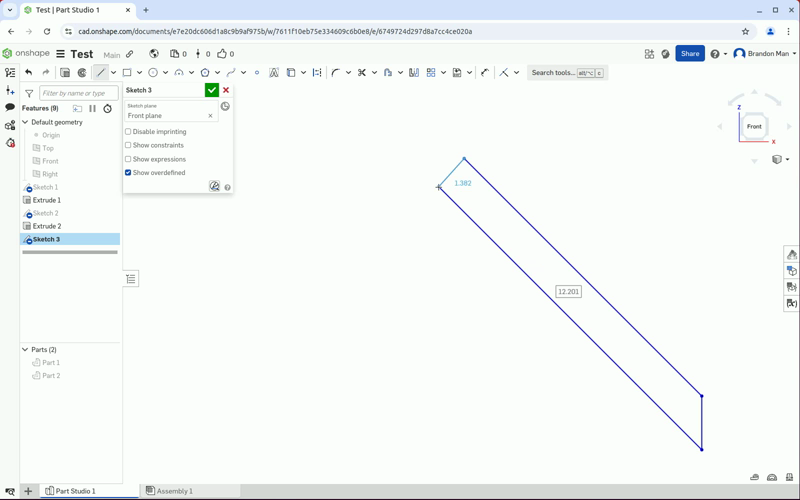
scroll(6)
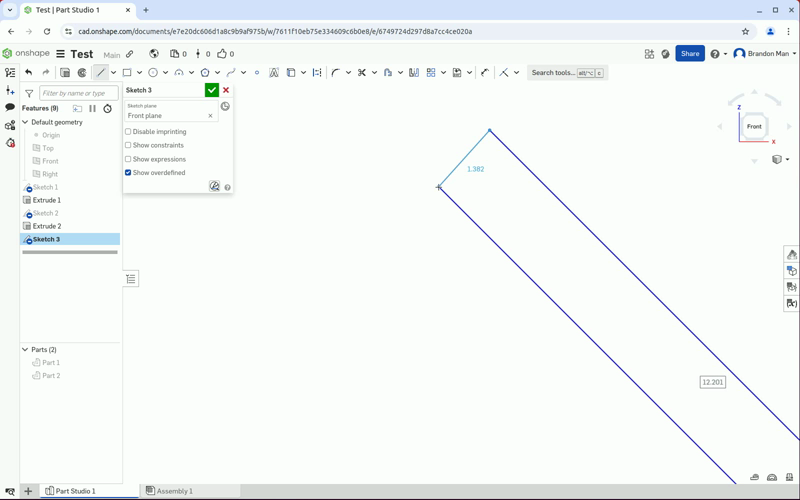
key_up(shift)
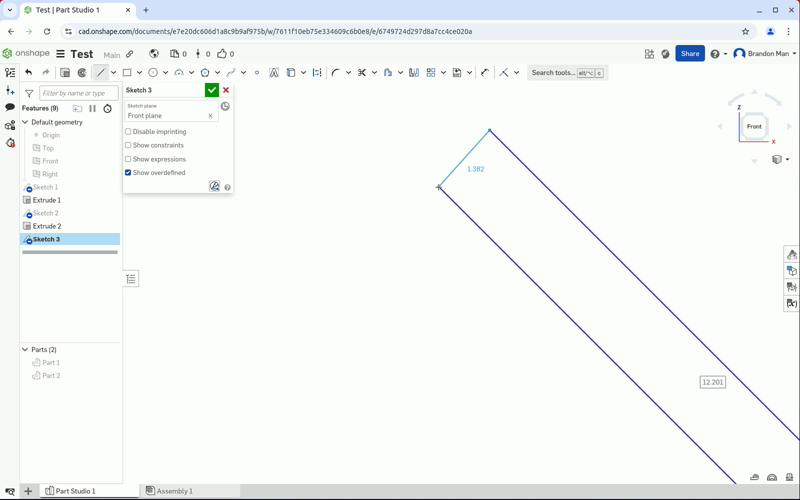
click(438, 186)
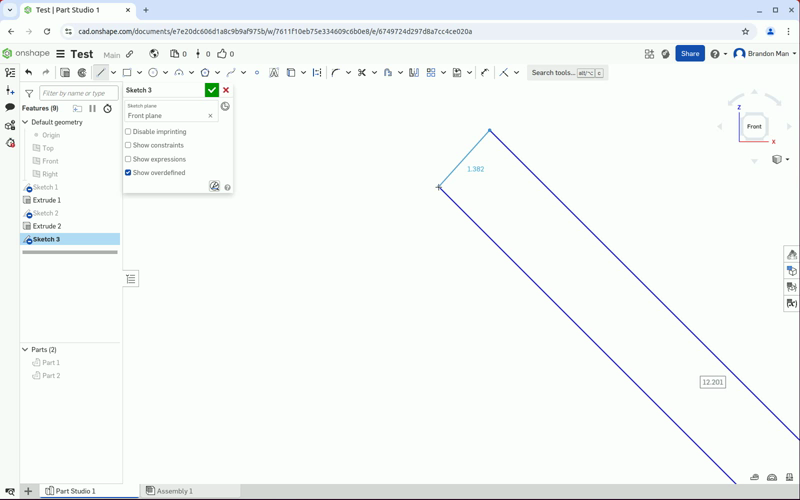
scroll(-6)
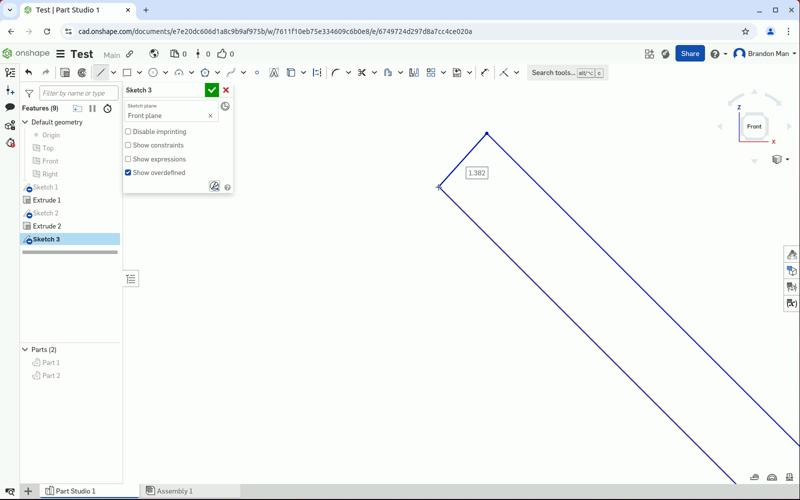
scroll(-6)
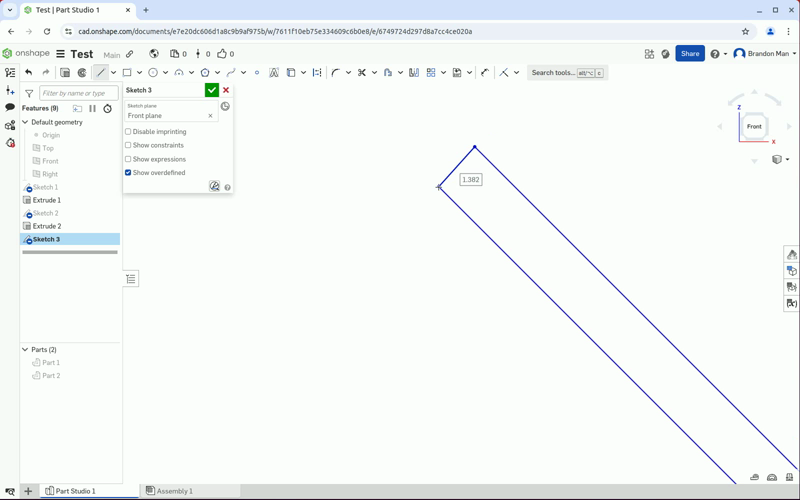
scroll(-6)
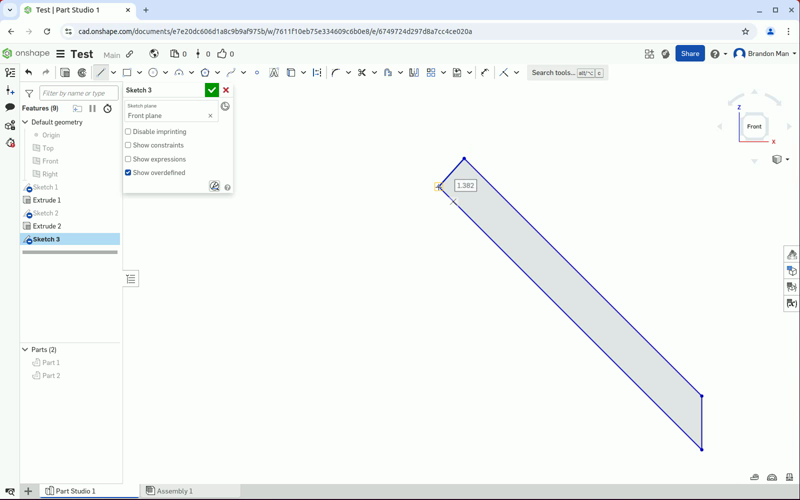
scroll(-6)
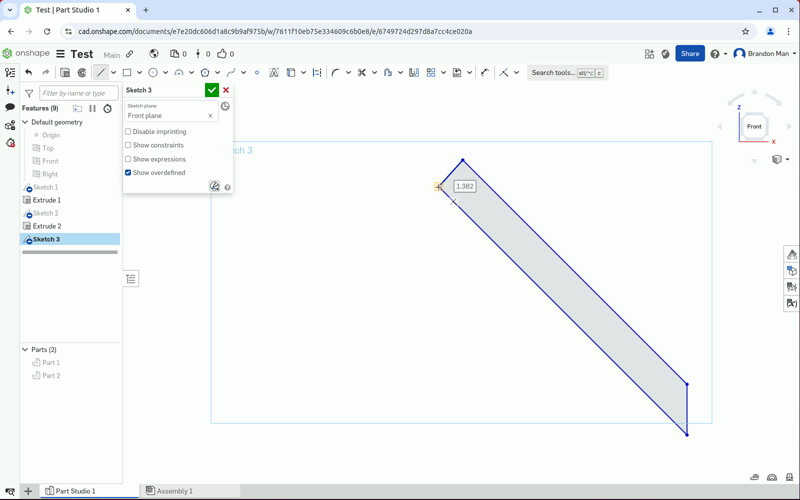
scroll(-6)
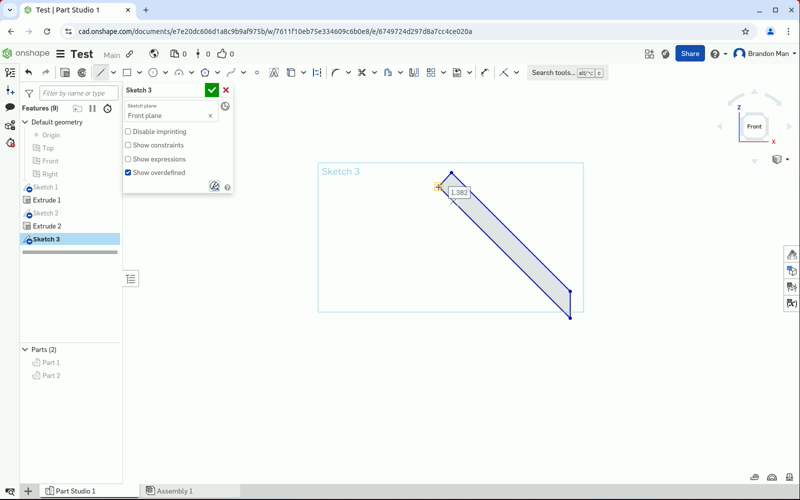
scroll(-6)
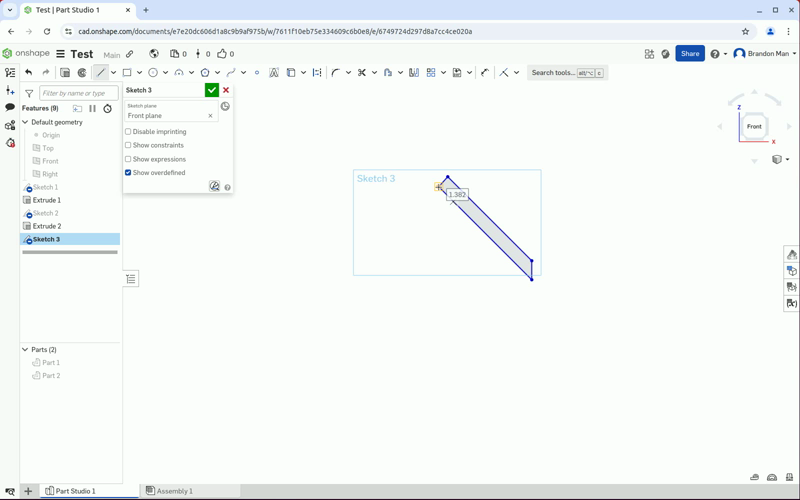
scroll(-6)
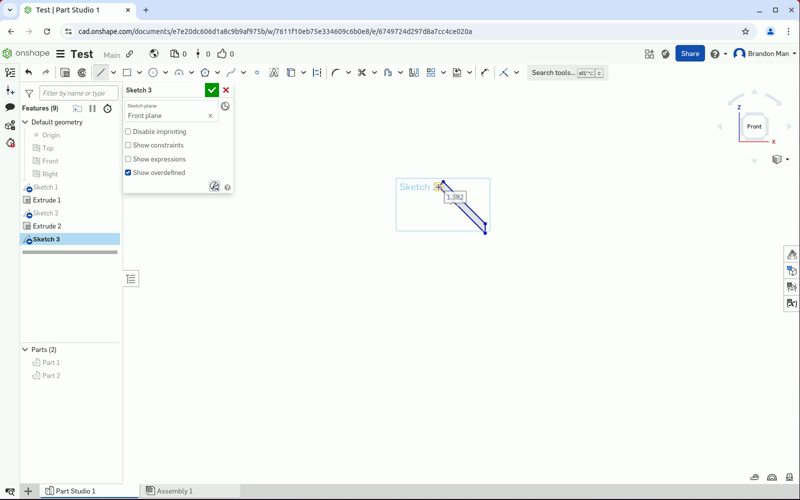
key(esc)
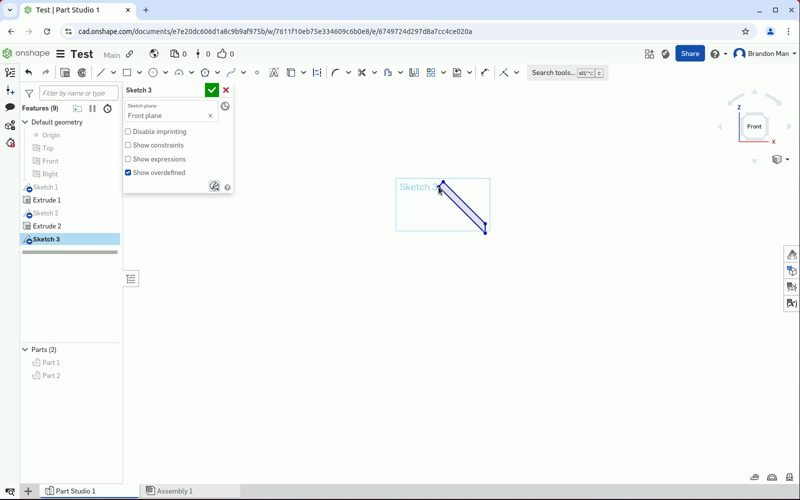
mouse_move(456, 196)
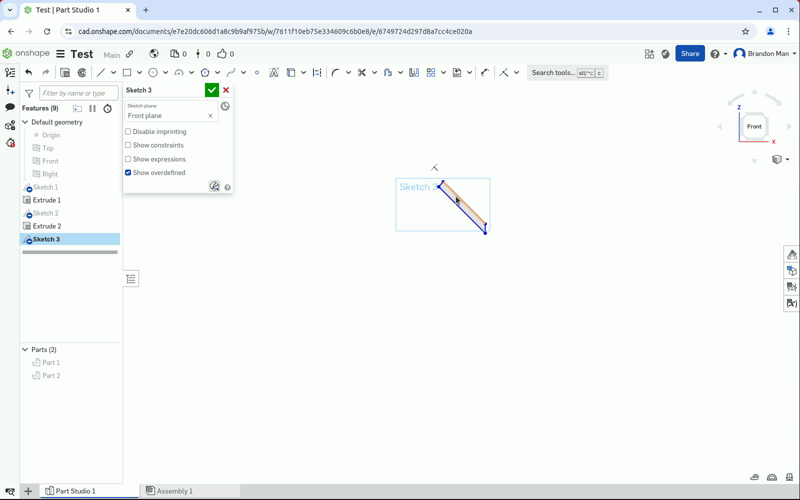
scroll(6)
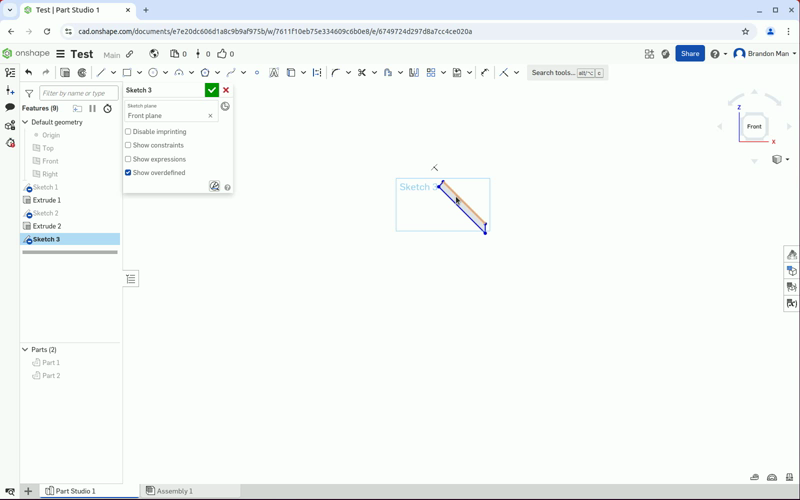
scroll(6)
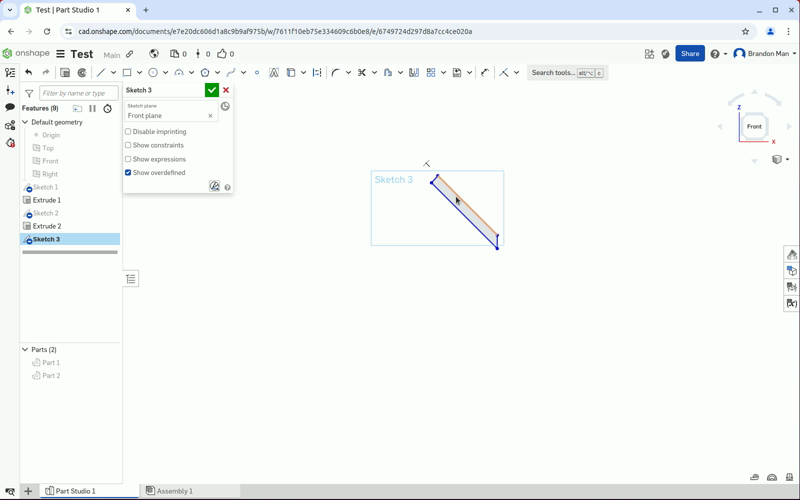
scroll(6)
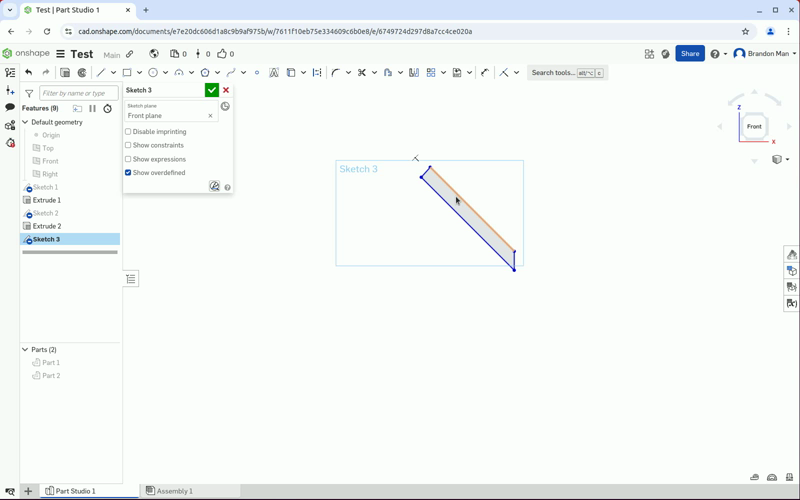
scroll(6)
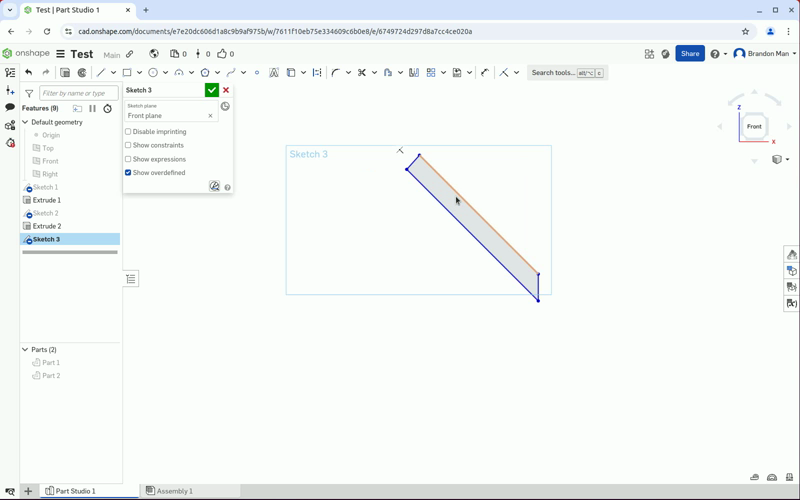
scroll(6)
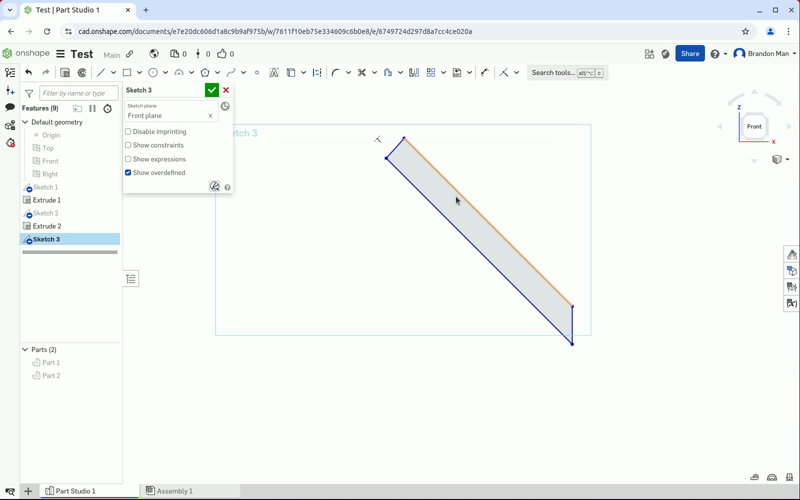
scroll(6)
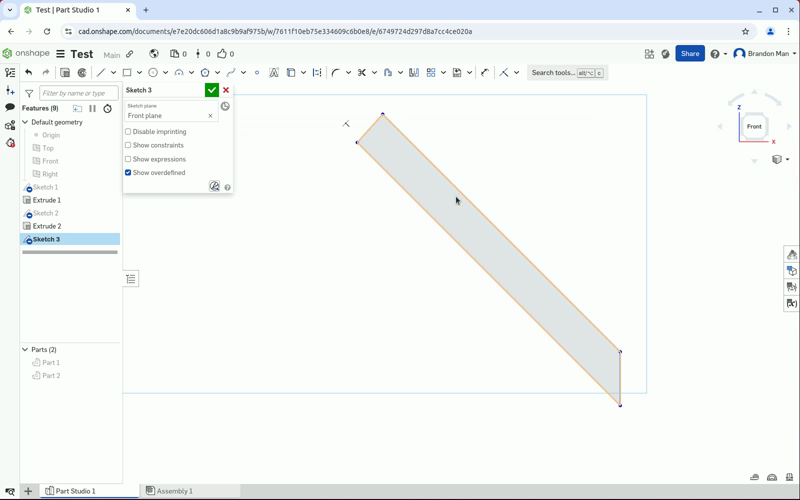
scroll(6)
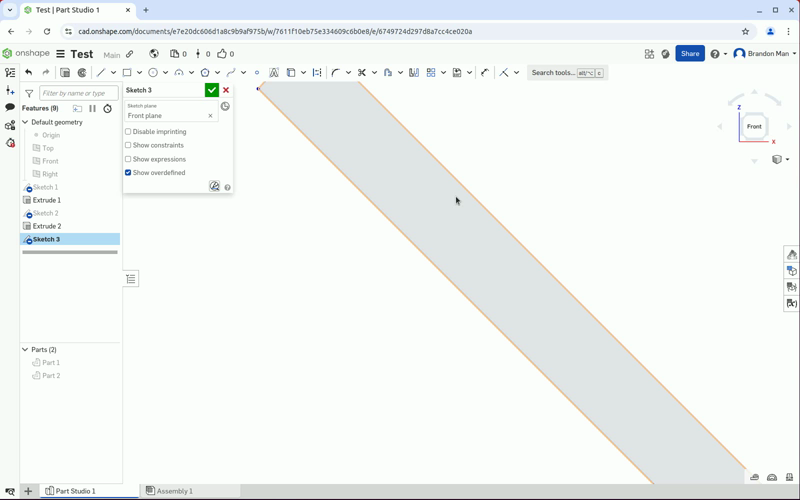
click(456, 196)
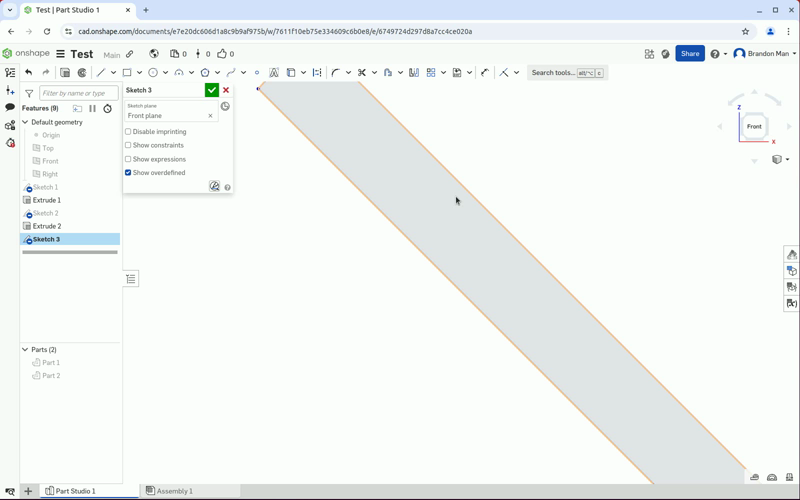
scroll(-6)
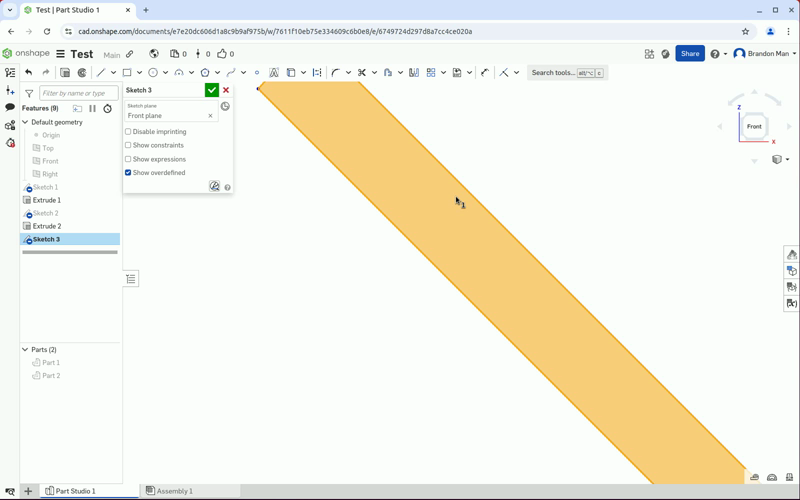
scroll(-6)
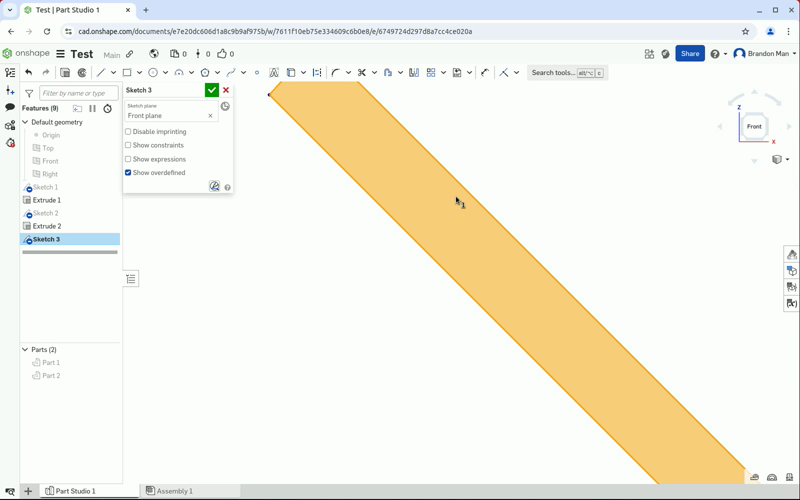
scroll(-6)
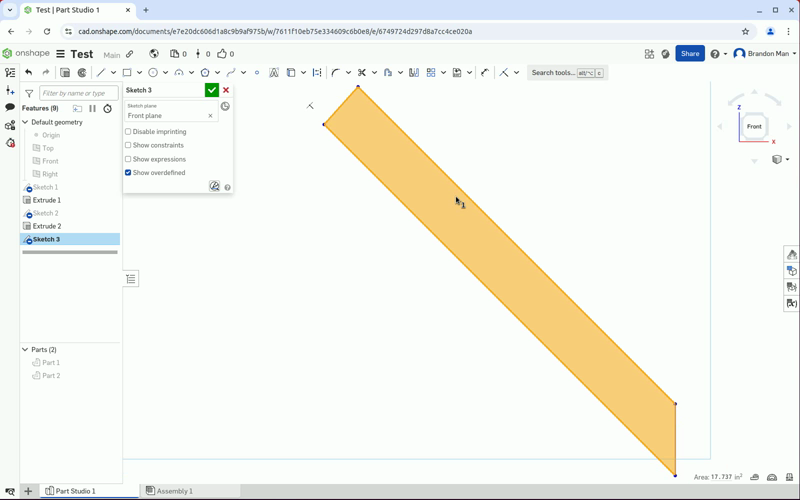
scroll(-6)
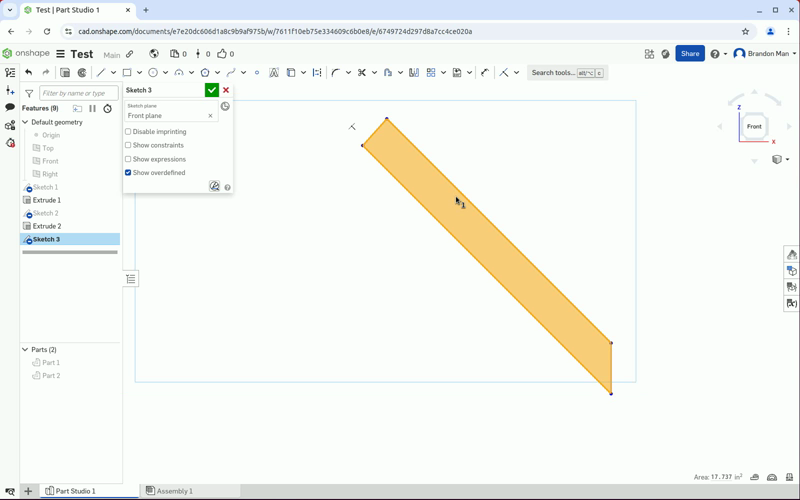
scroll(-6)
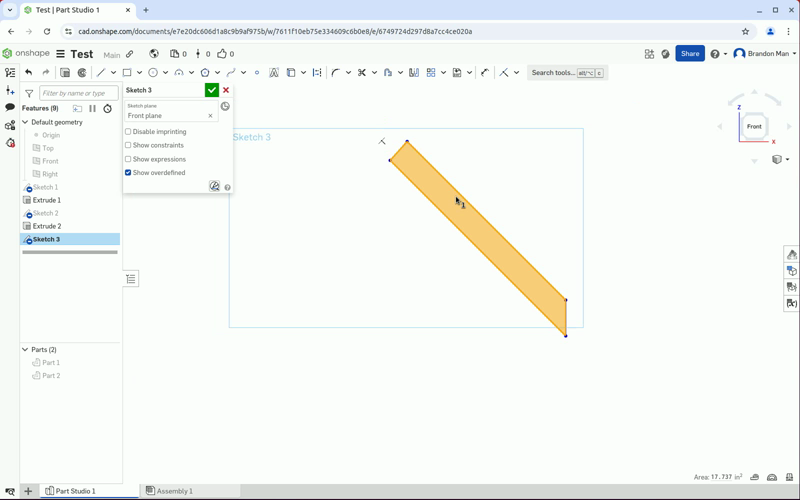
scroll(-6)
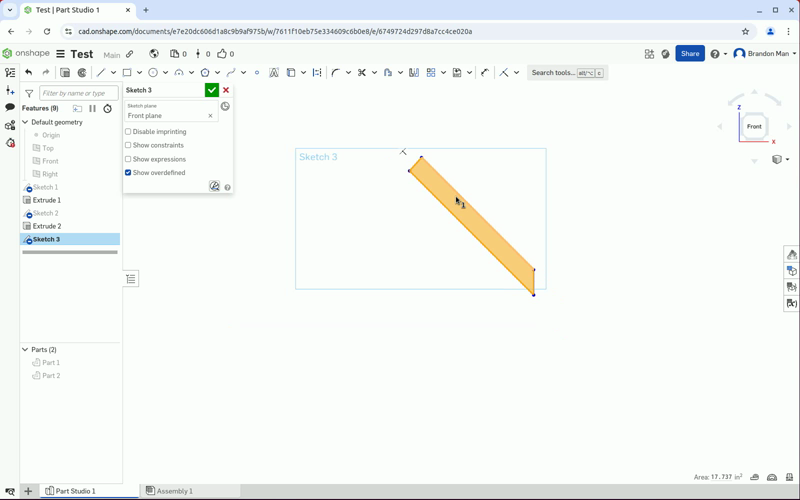
scroll(-6)
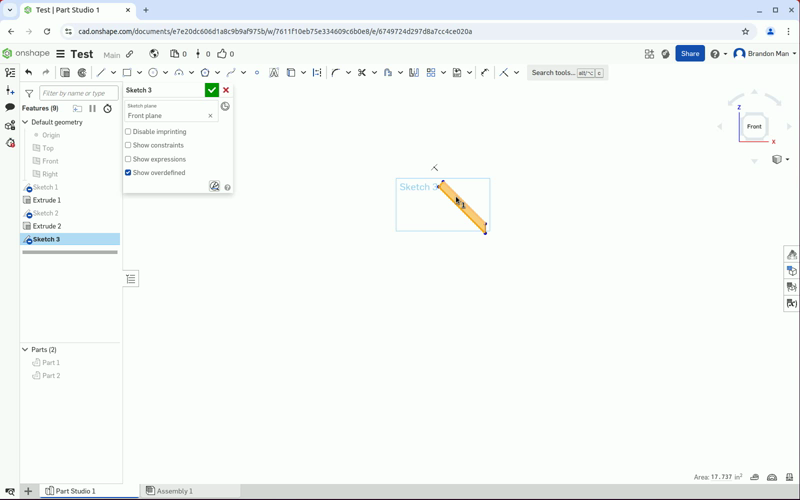
mouse_move(73, 352)
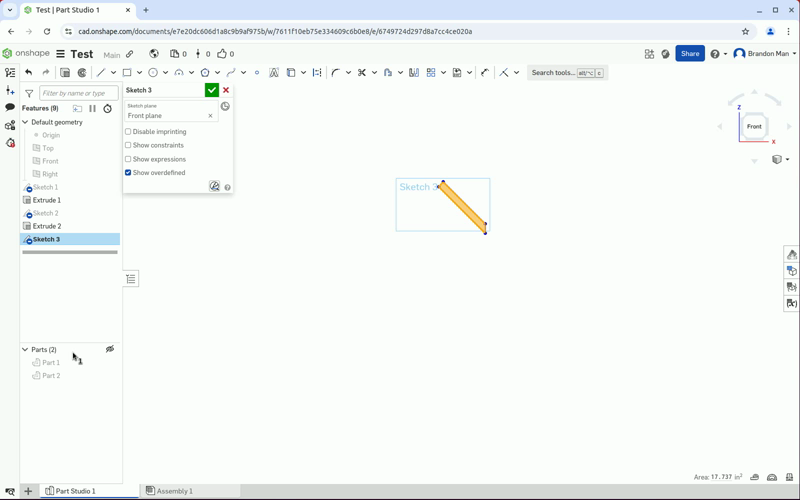
key(shift+y)
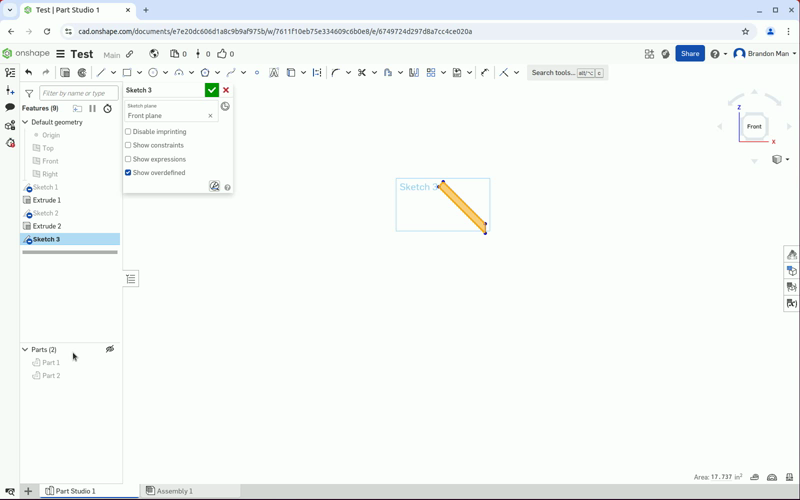
key(shift+e)
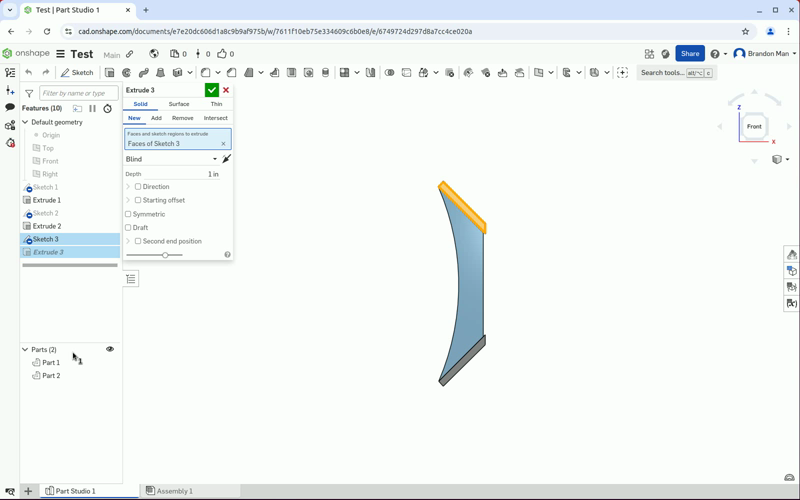
mouse_move(143, 106)
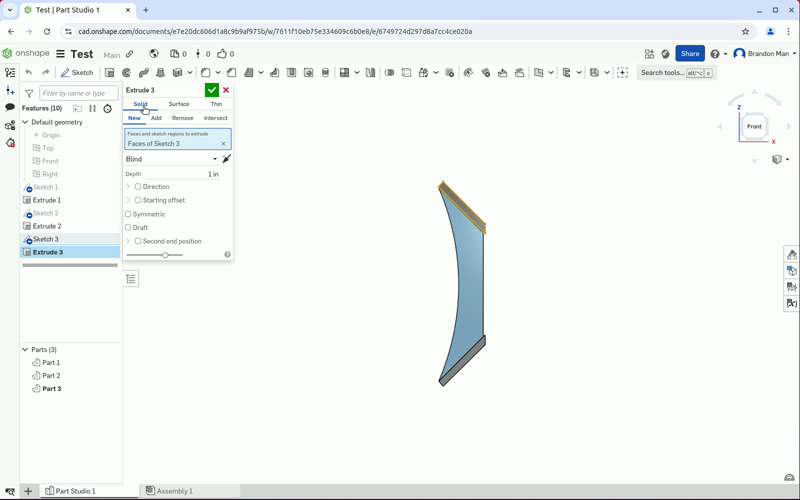
click(143, 106)
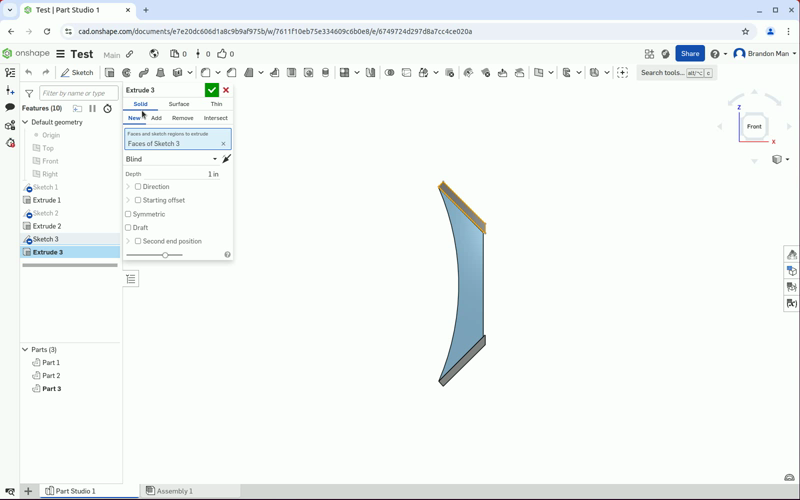
mouse_move(137, 120)
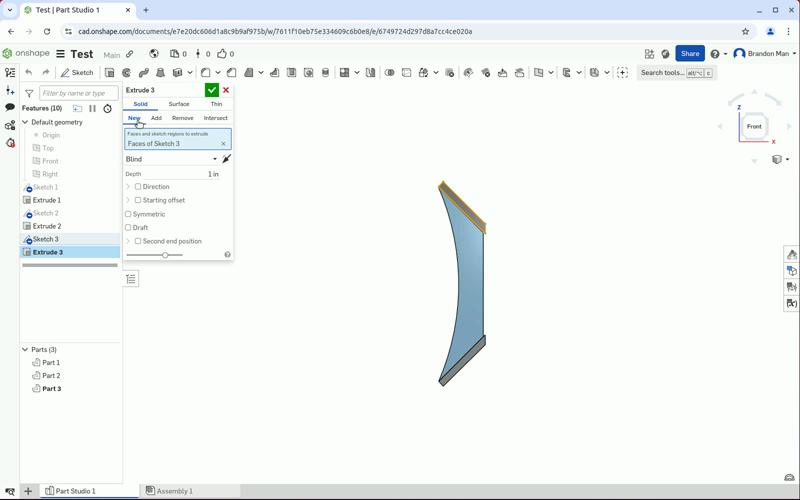
click(137, 120)
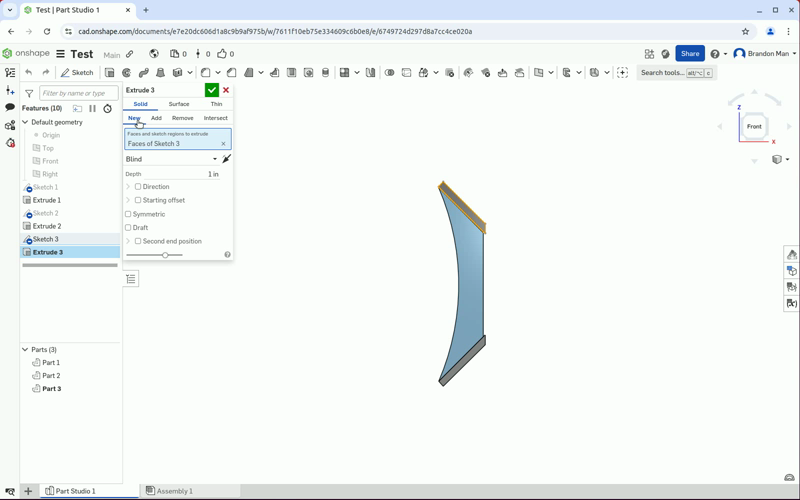
key(tab, 4)
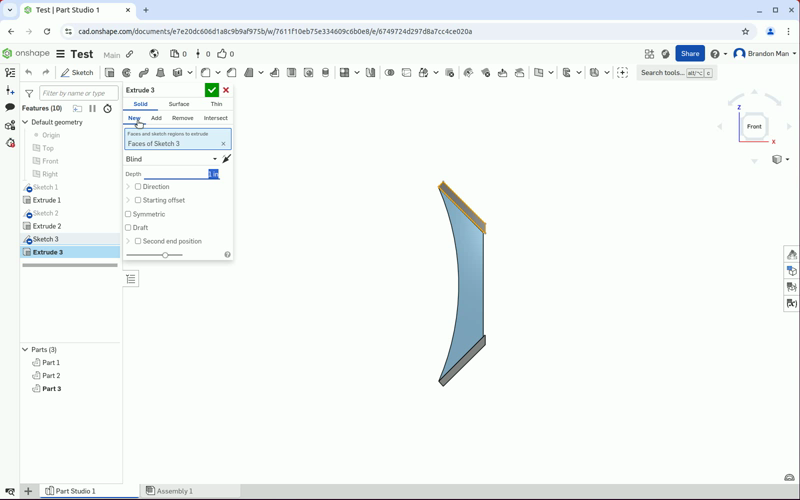
text(2.888)
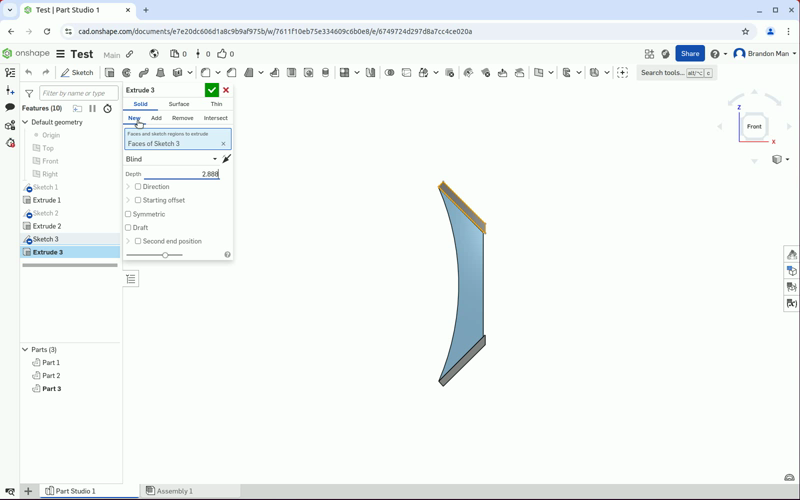
key(tab, 3)
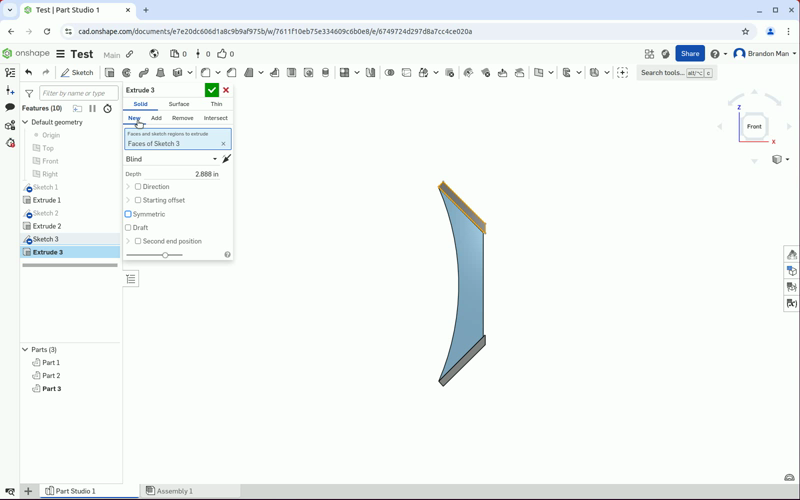
key(space)
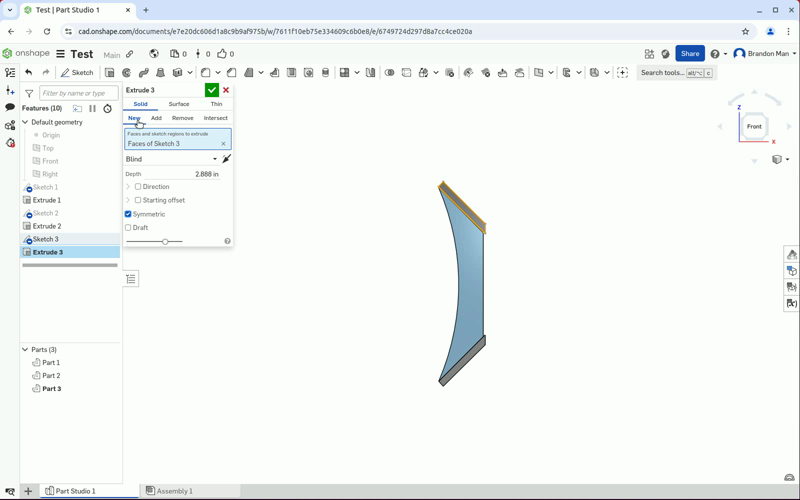
key(enter)
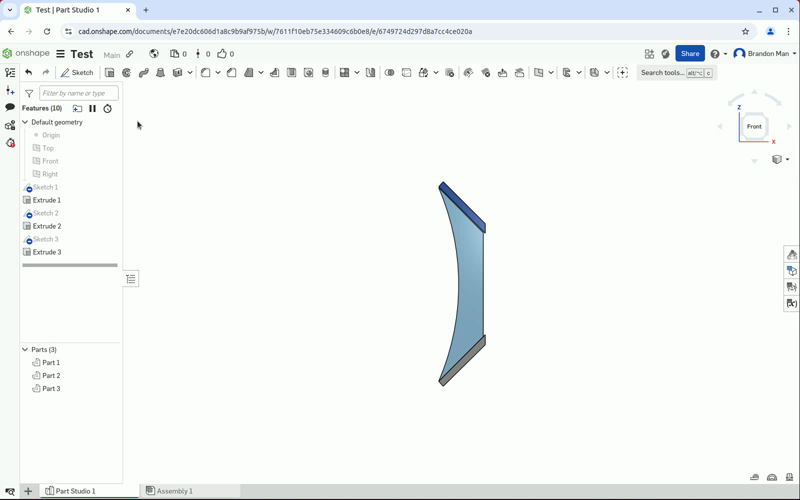
key(shift+h)
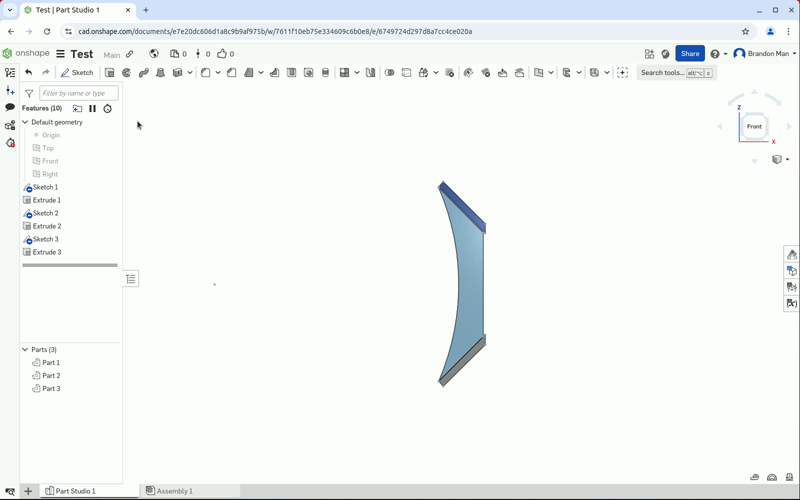
key(shift+h)
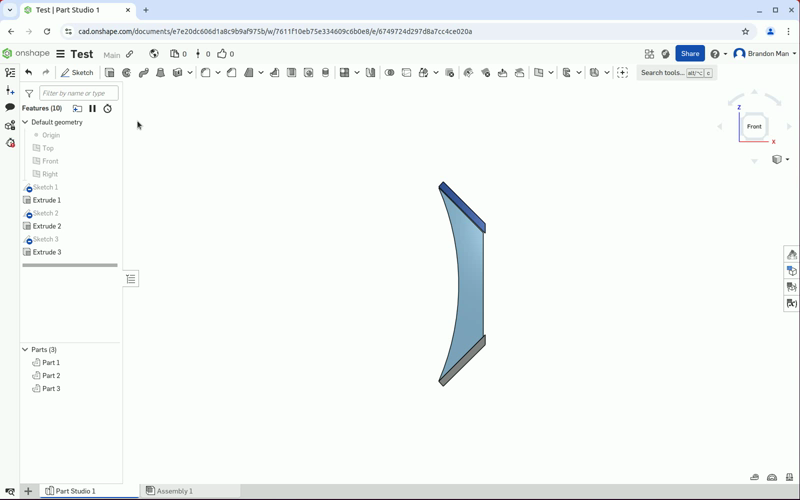
mouse_move(73, 189)
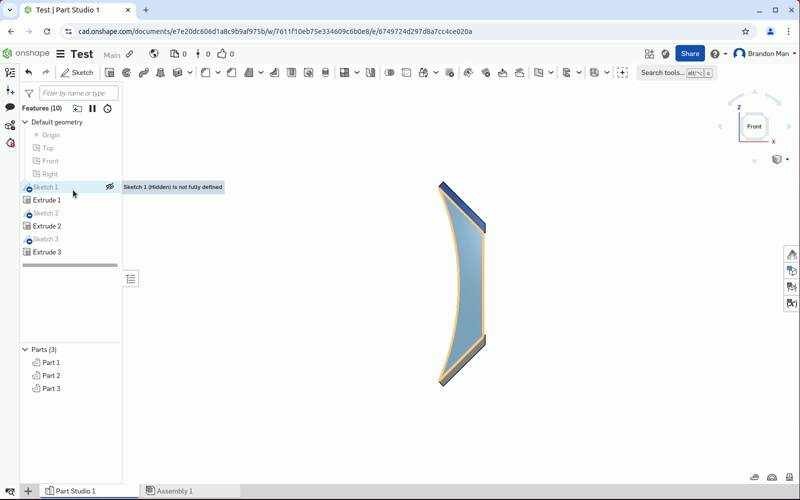
click(73, 189)
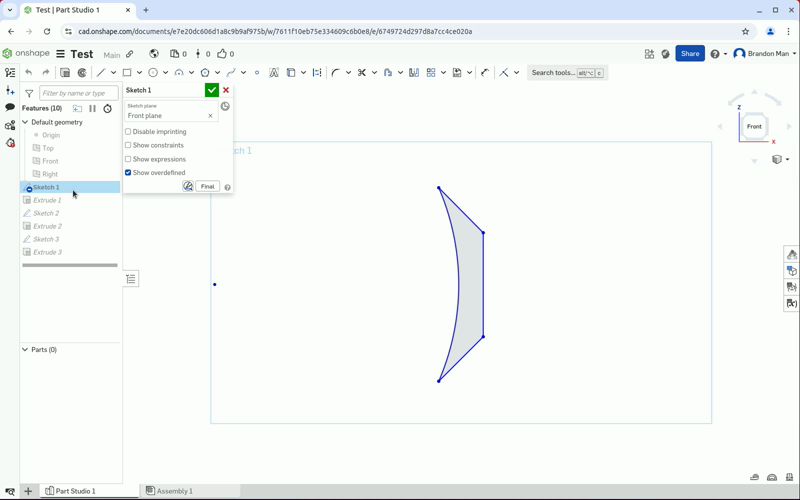
mouse_move(229, 92)
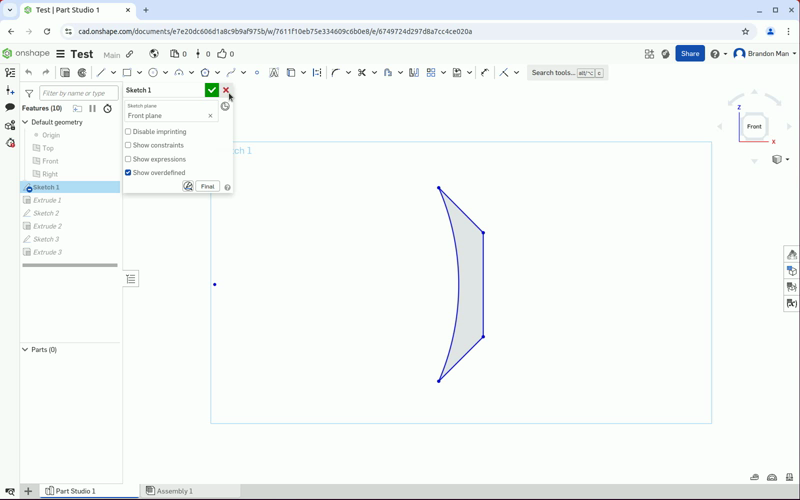
click(229, 92)
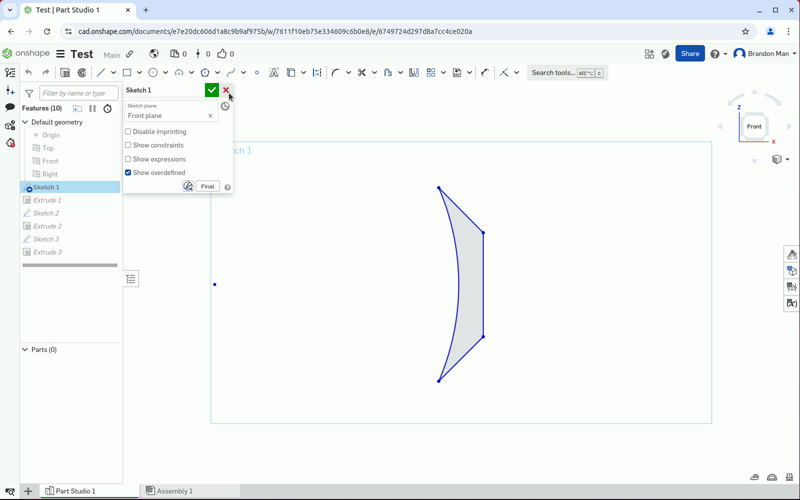
key(shift+s)
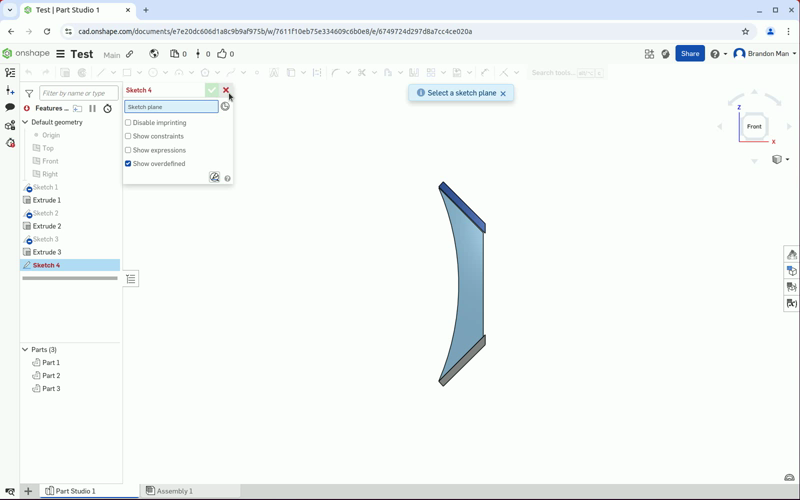
mouse_move(73, 163)
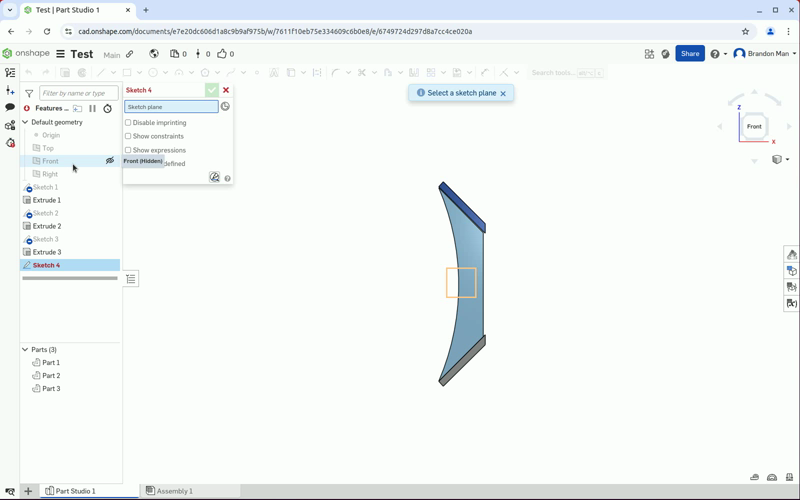
click(73, 163)
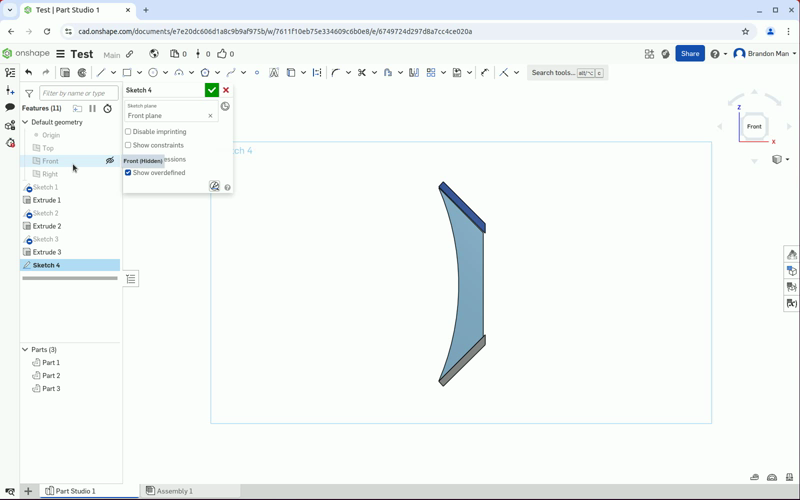
mouse_move(73, 352)
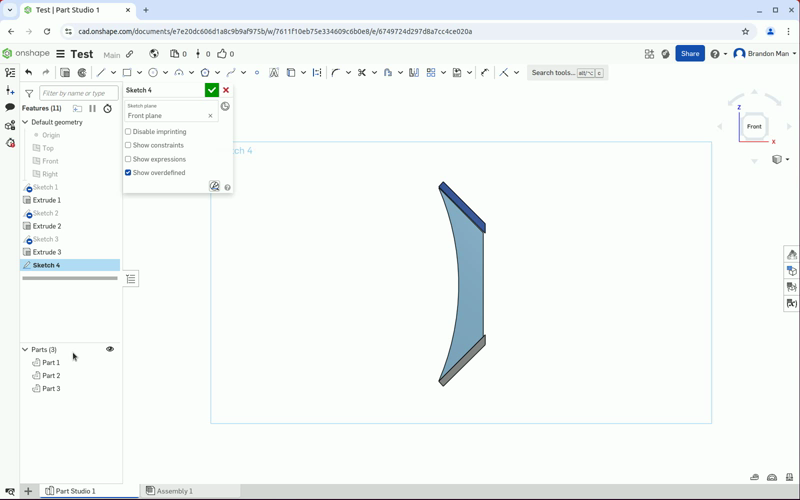
key(y)
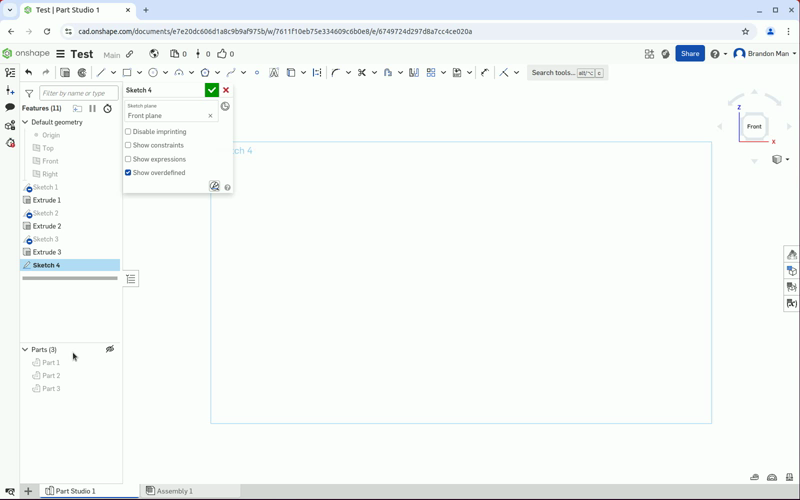
key(l)
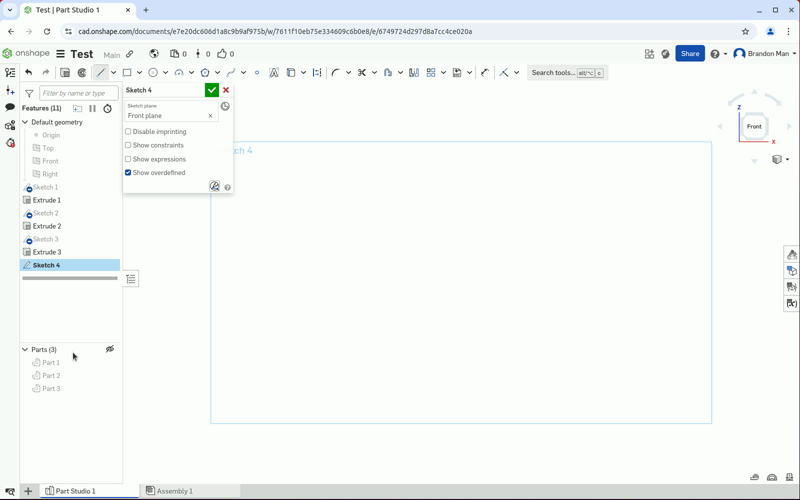
key_down(shift)
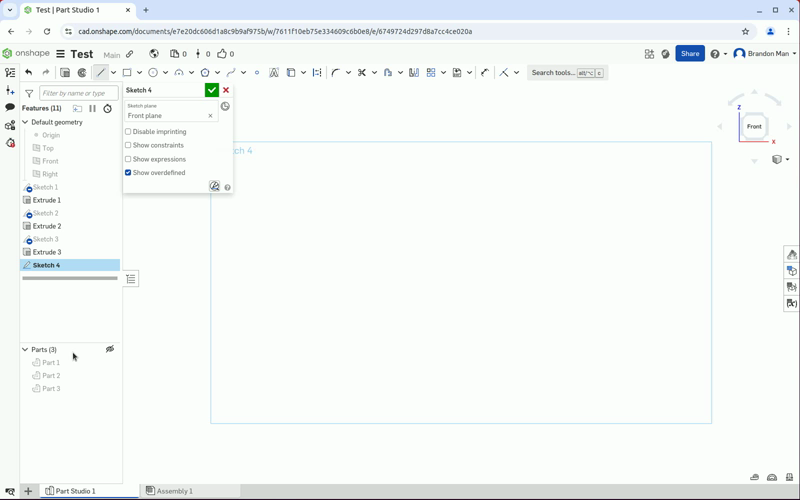
mouse_move(443, 182)
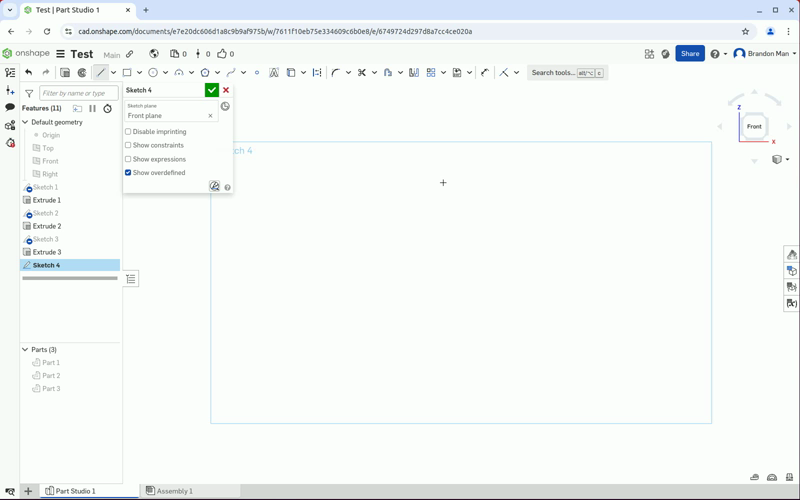
click(443, 182)
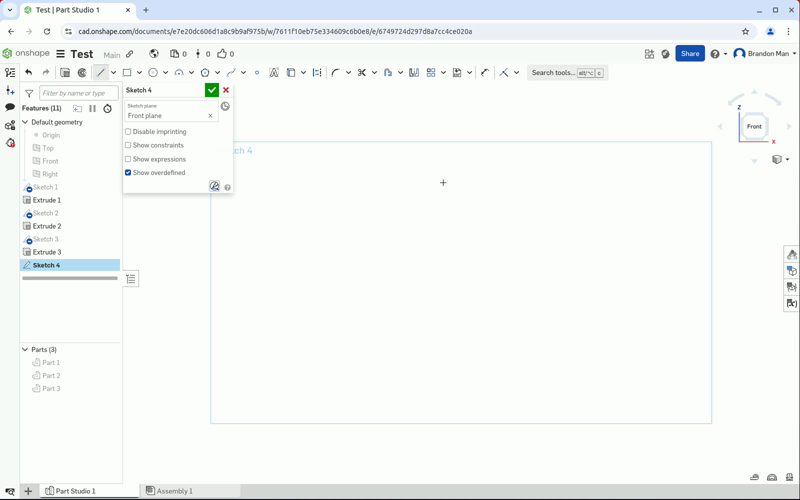
key_up(shift)
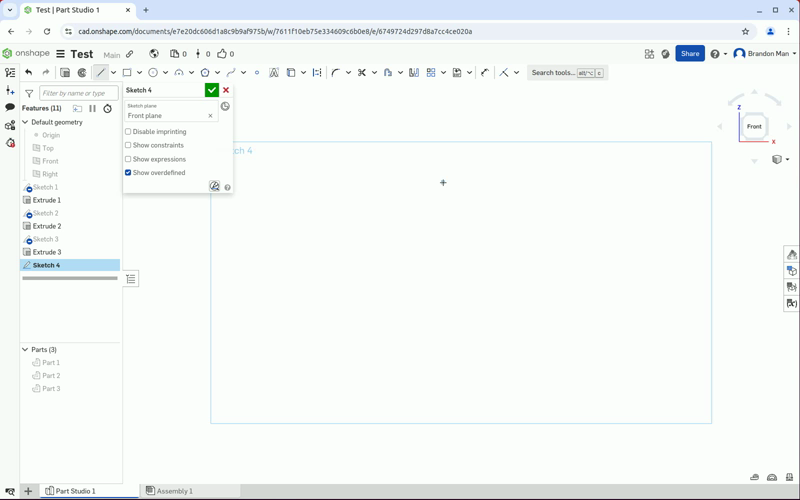
key_down(shift)
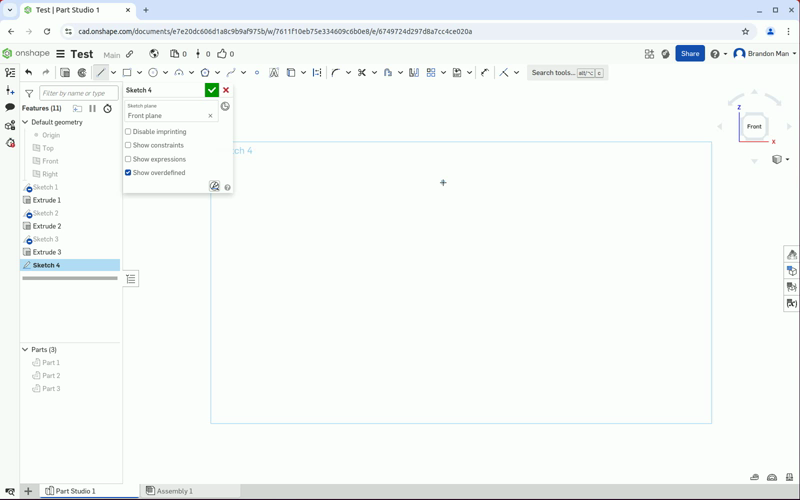
mouse_move(473, 182)
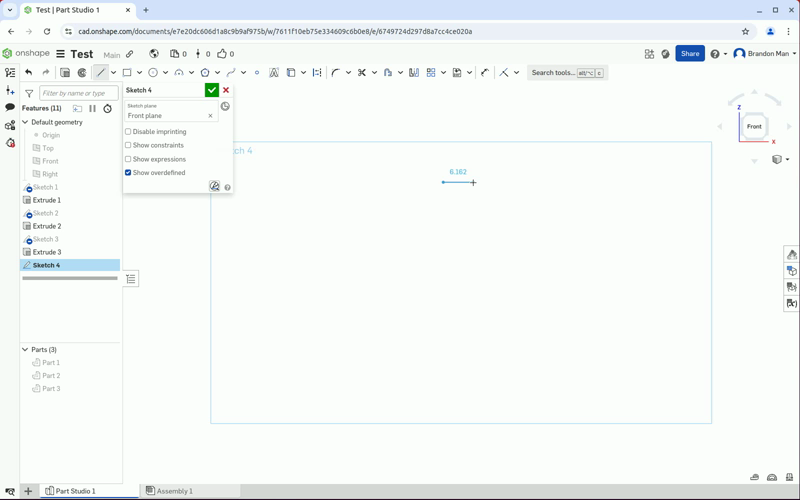
mouse_move(483, 222)
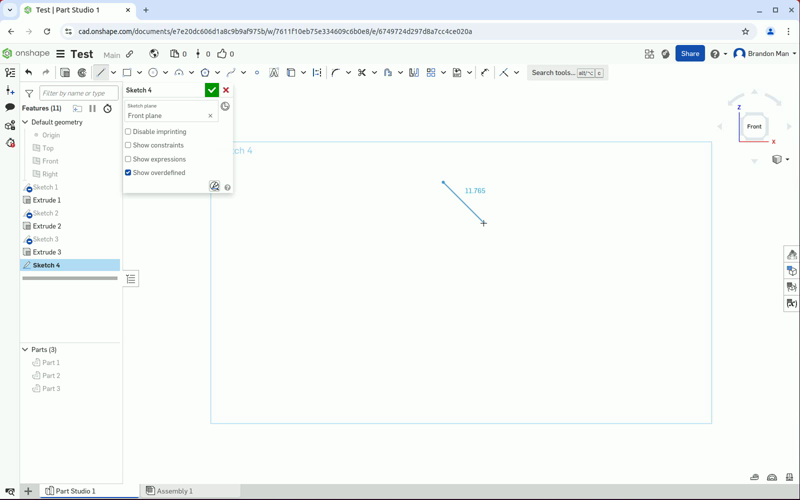
click(483, 222)
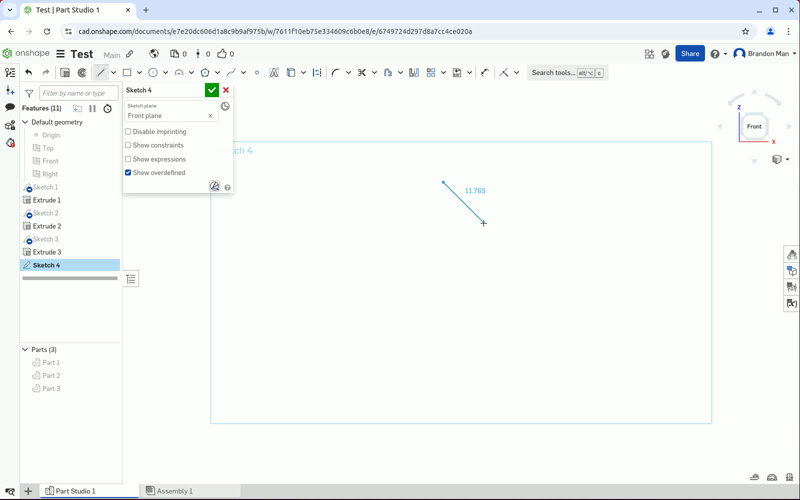
key_up(shift)
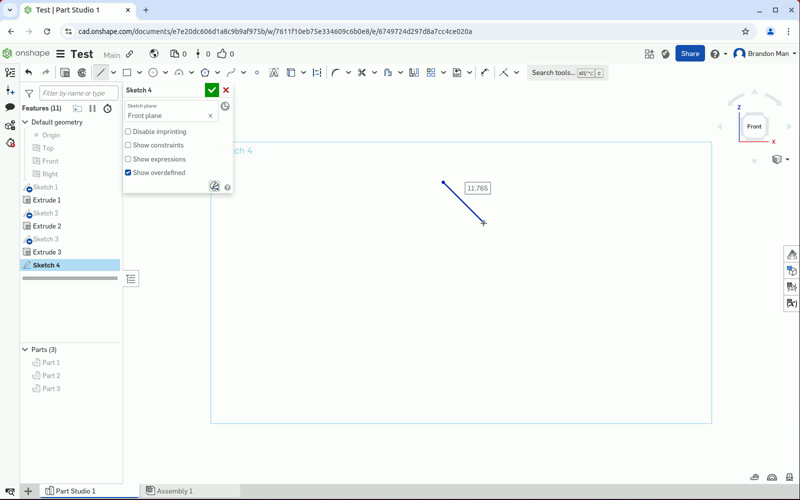
key_down(shift)
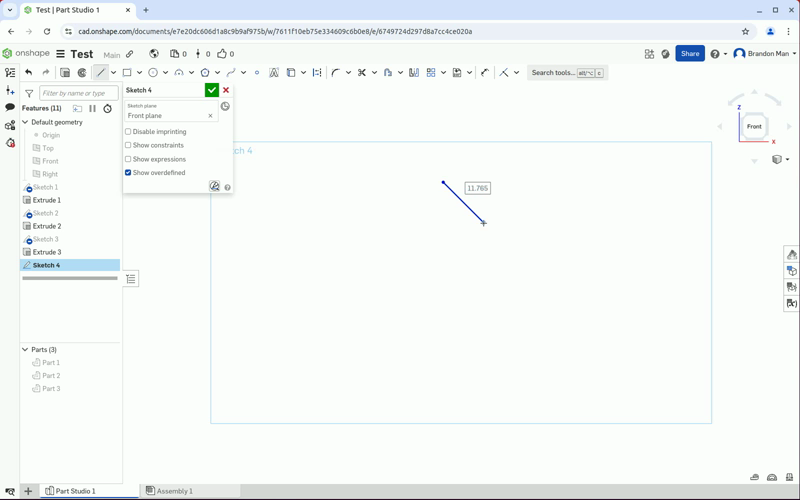
mouse_move(513, 222)
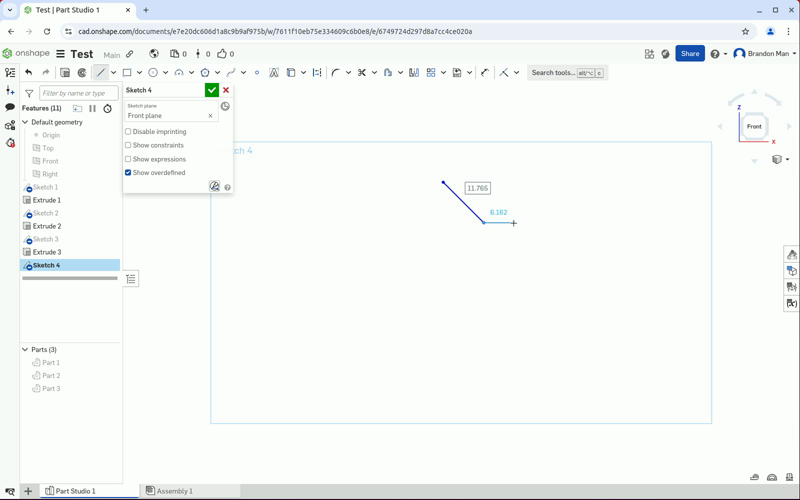
mouse_move(483, 219)
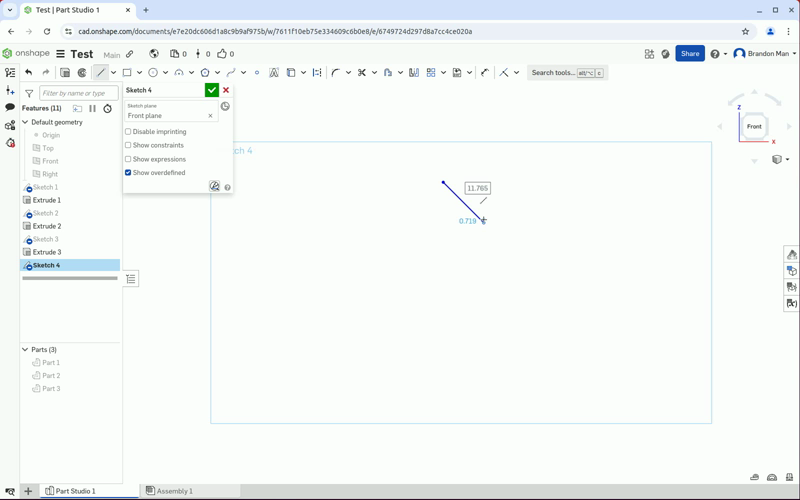
scroll(6)
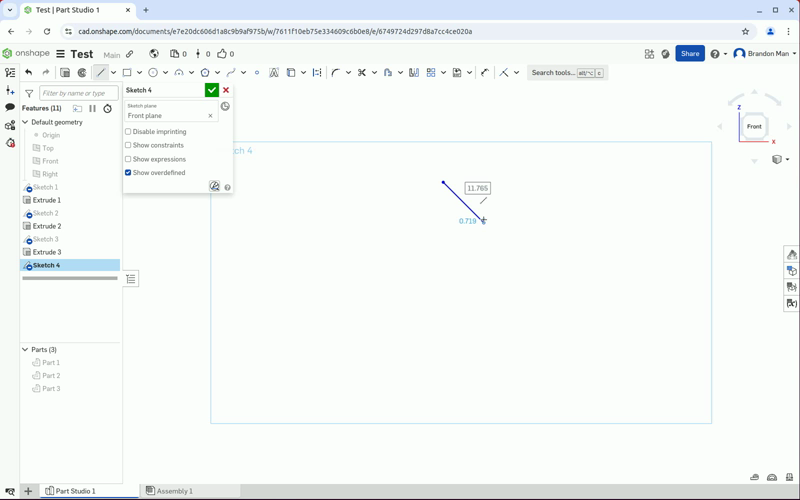
scroll(6)
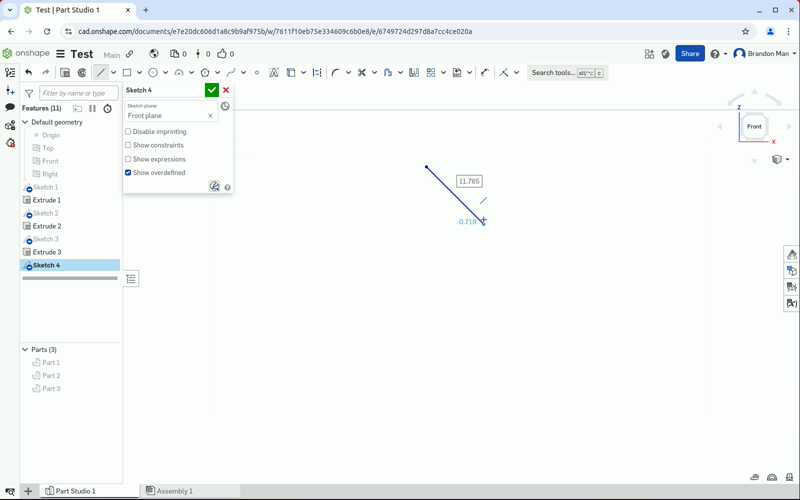
scroll(6)
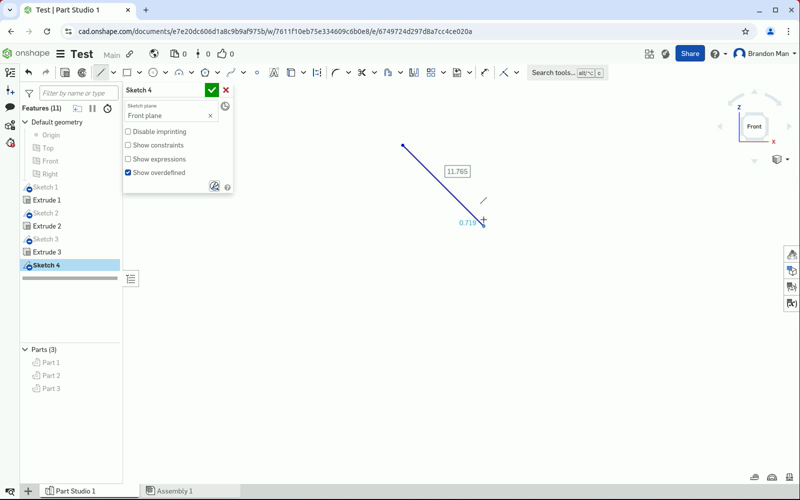
scroll(6)
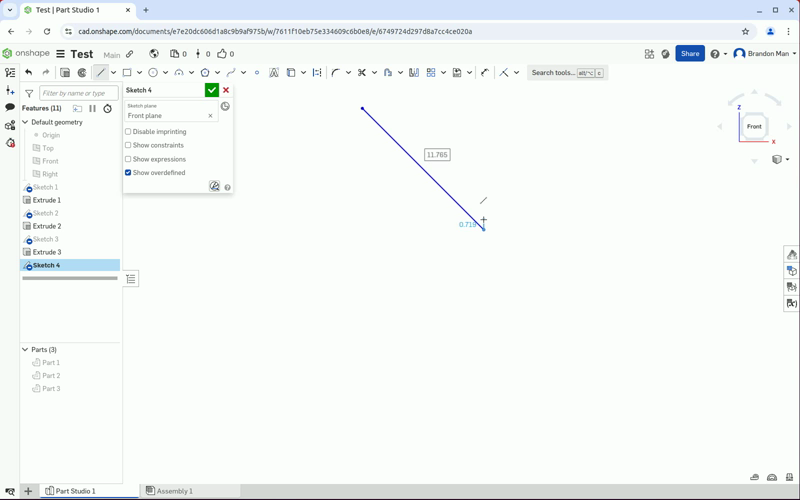
scroll(6)
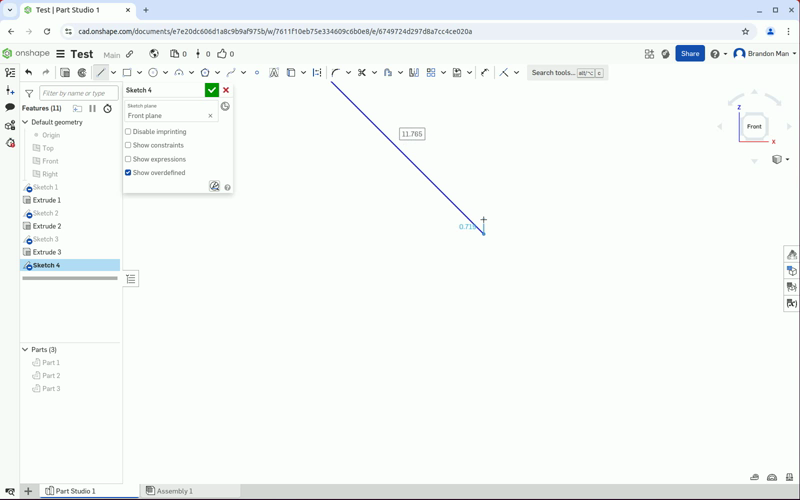
scroll(6)
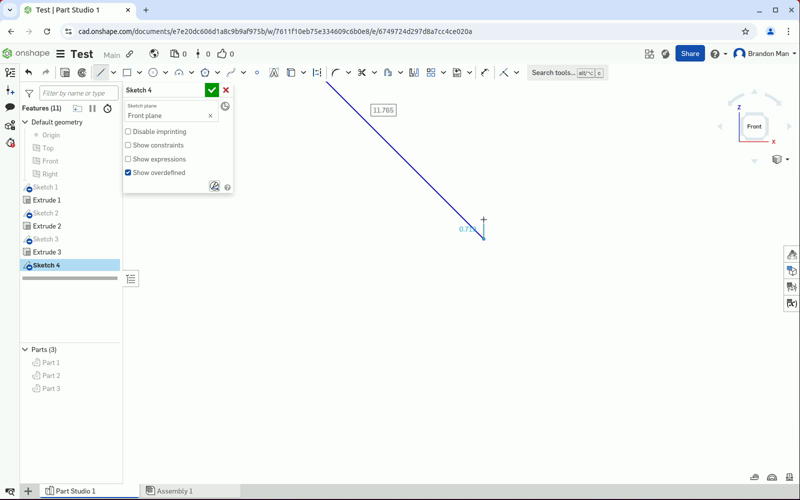
scroll(6)
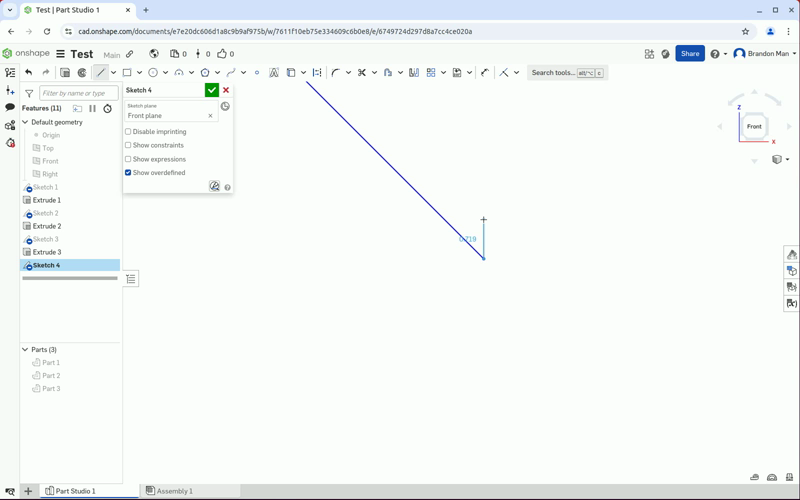
click(483, 219)
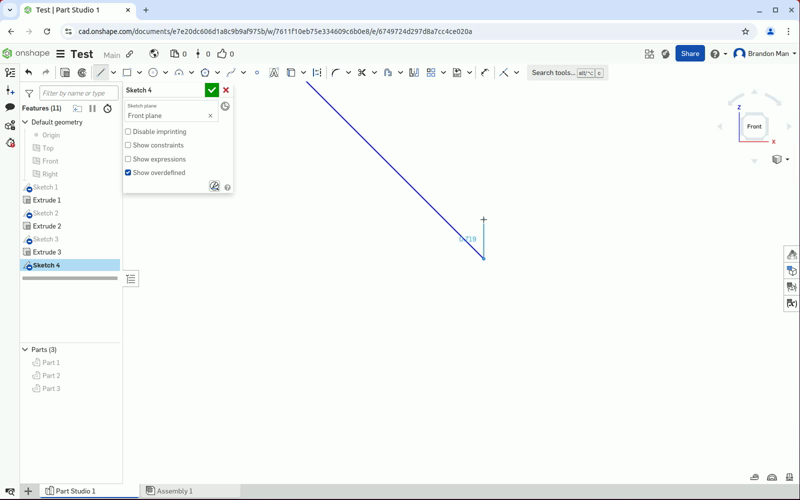
scroll(-6)
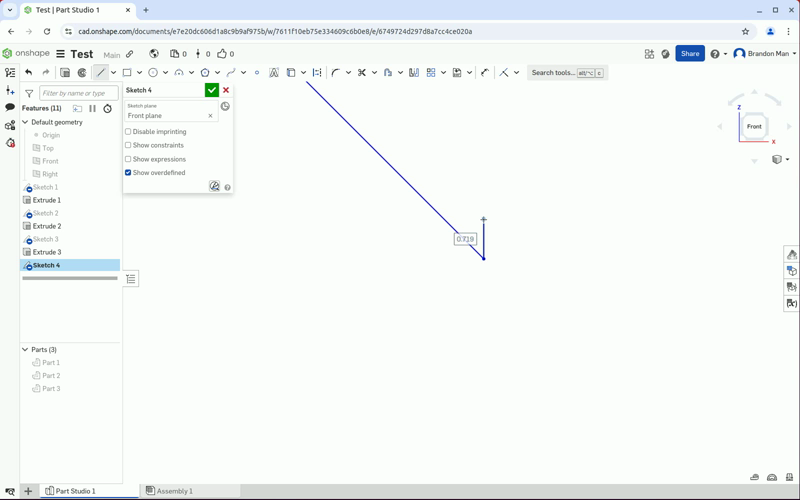
scroll(-6)
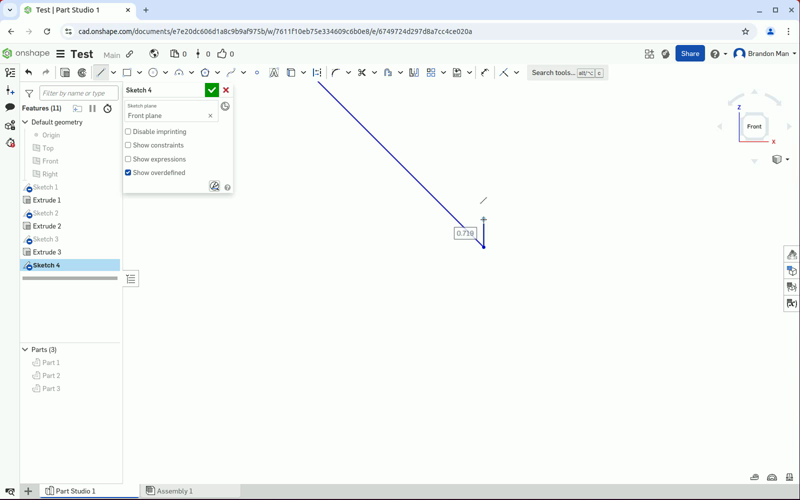
scroll(-6)
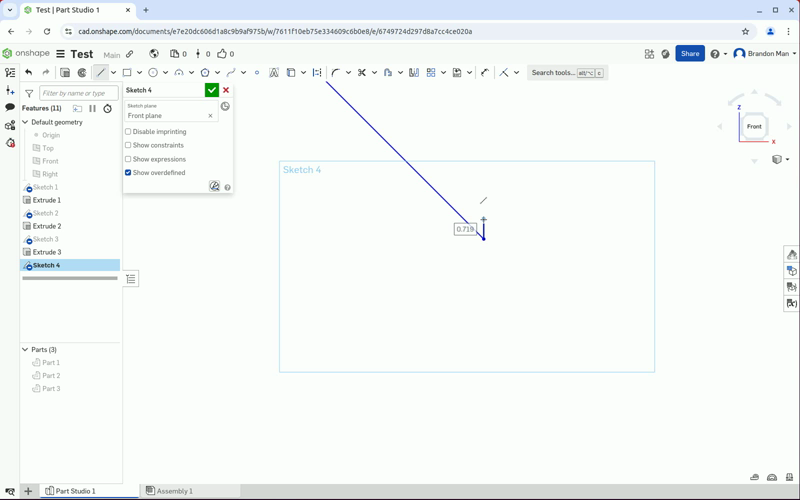
scroll(-6)
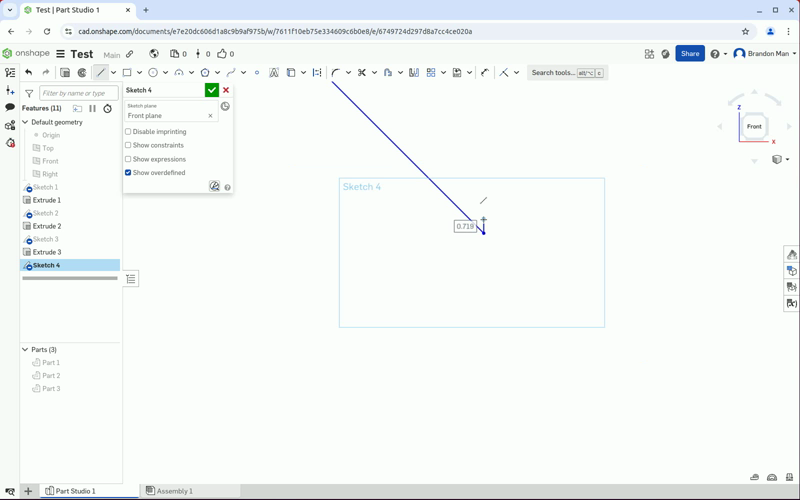
scroll(-6)
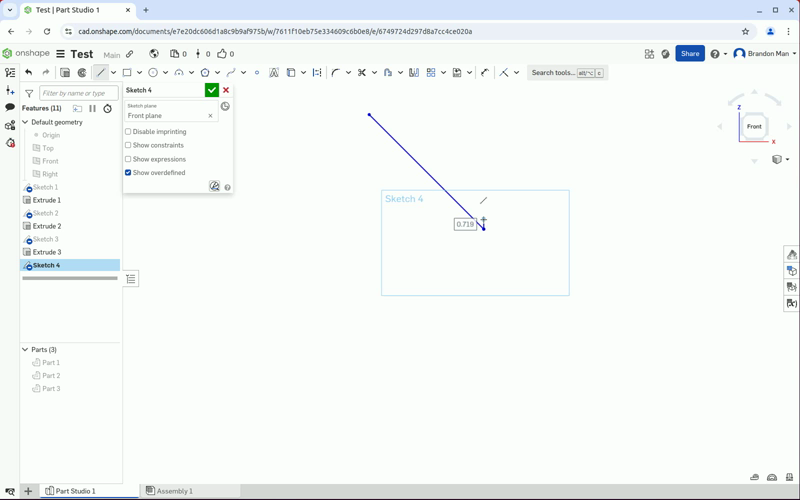
scroll(-6)
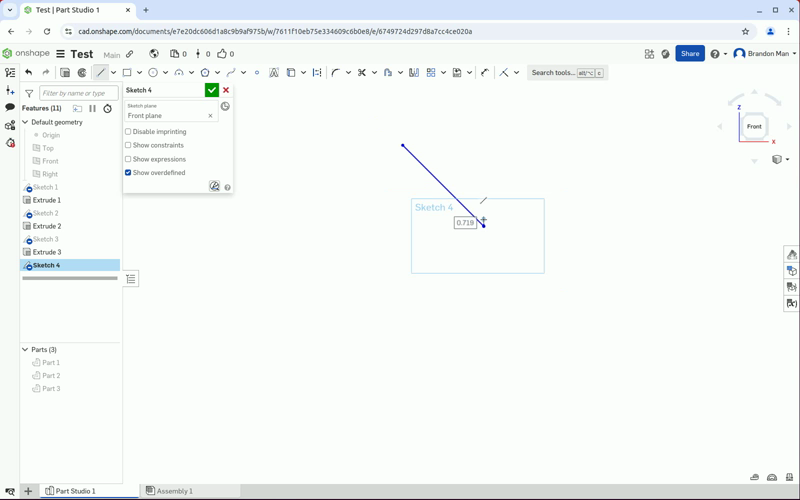
scroll(-6)
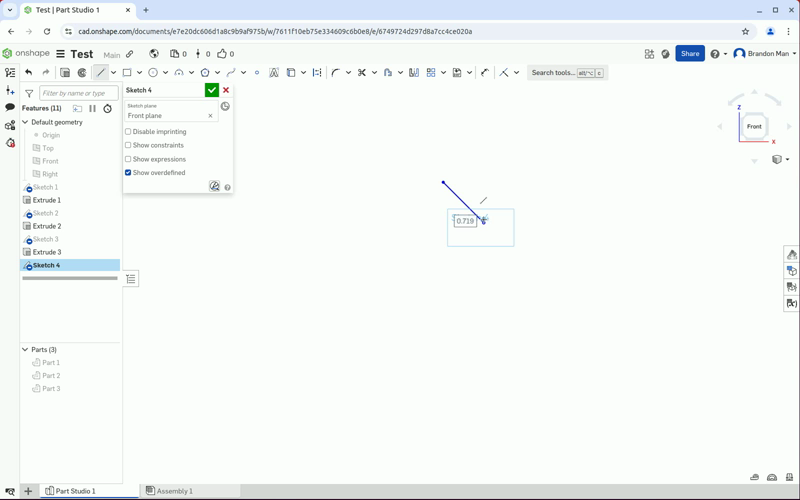
key_up(shift)
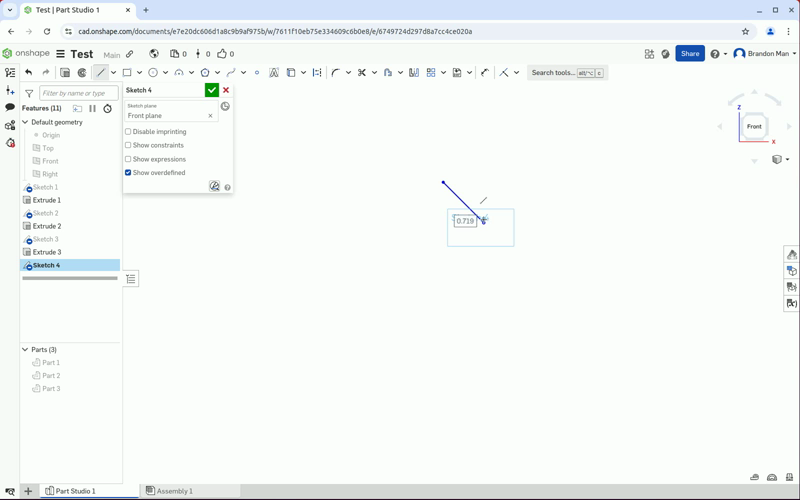
key_down(shift)
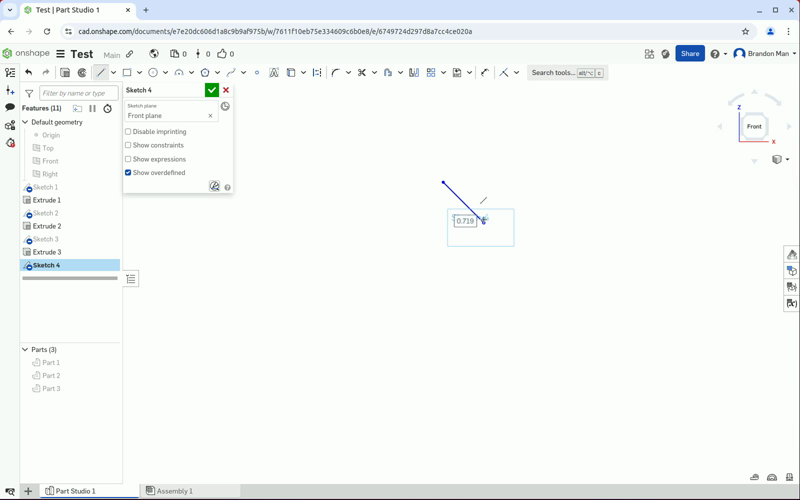
mouse_move(513, 219)
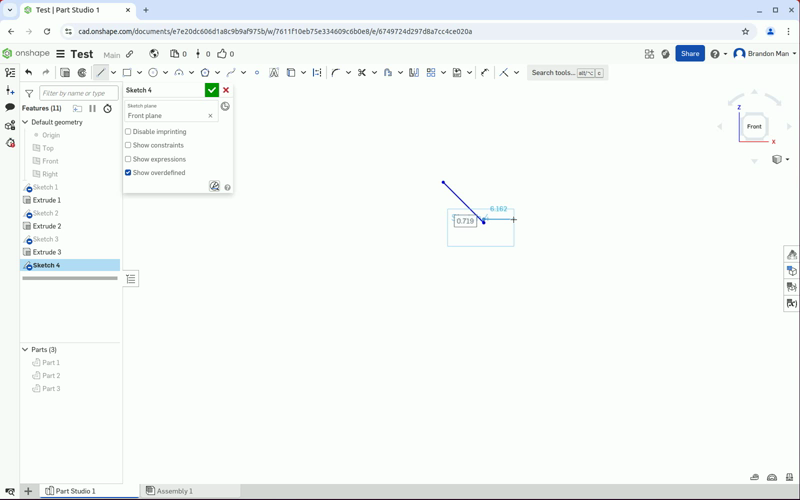
mouse_move(444, 180)
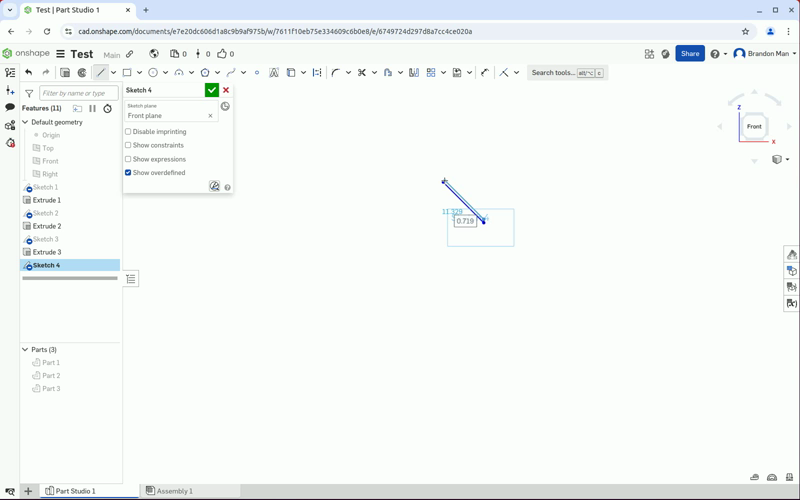
scroll(6)
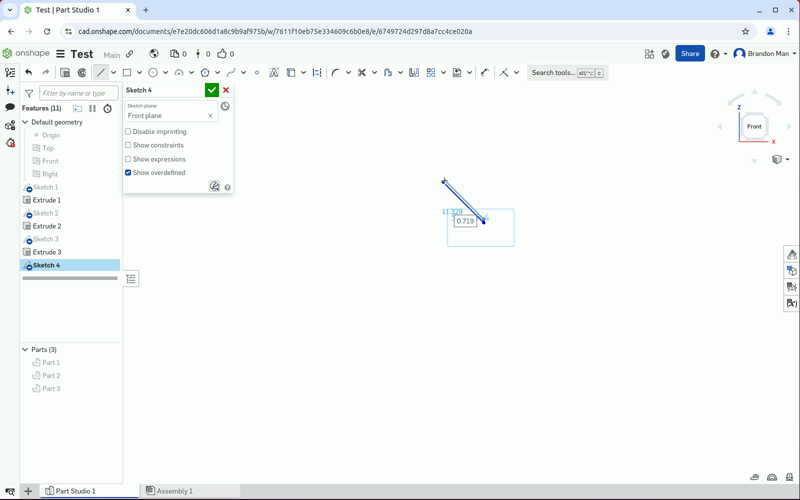
scroll(6)
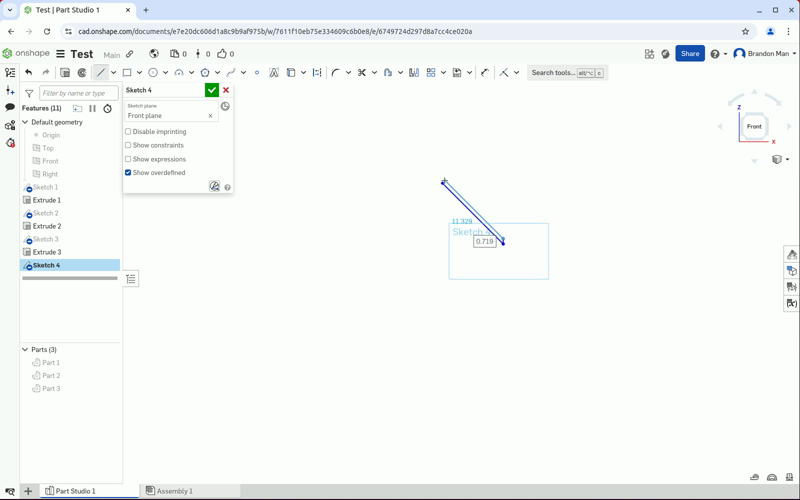
scroll(6)
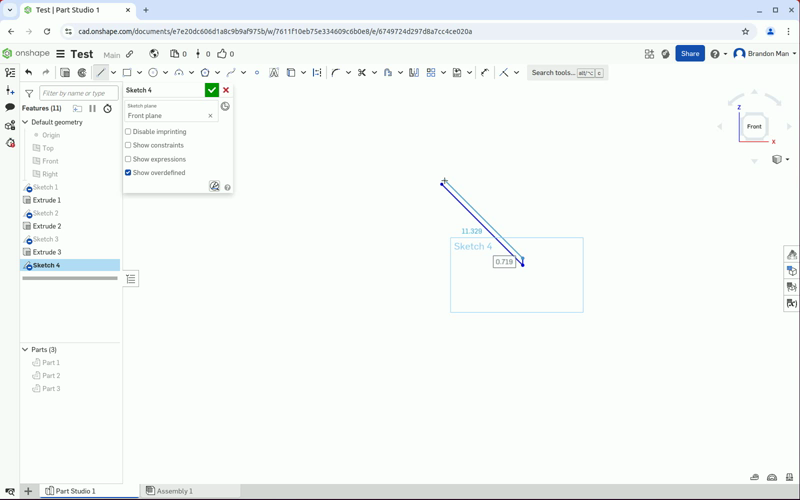
scroll(6)
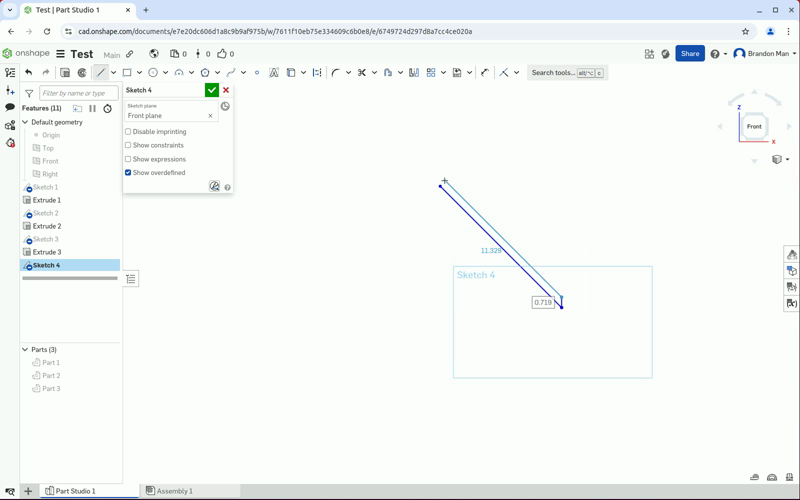
scroll(6)
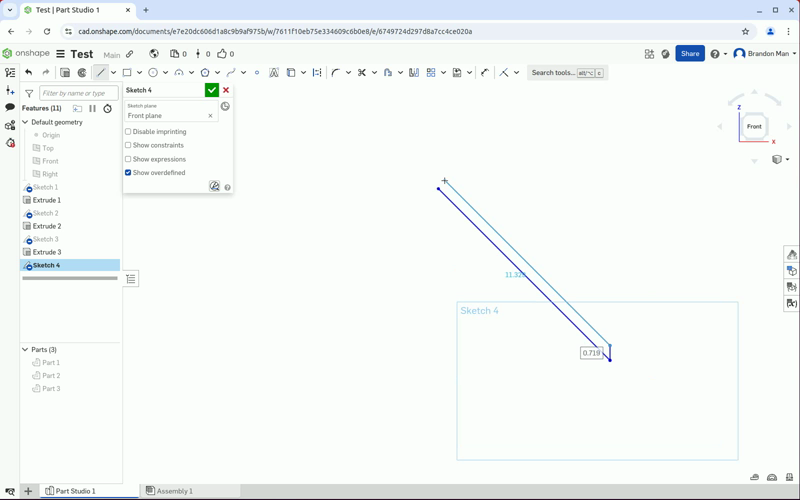
scroll(6)
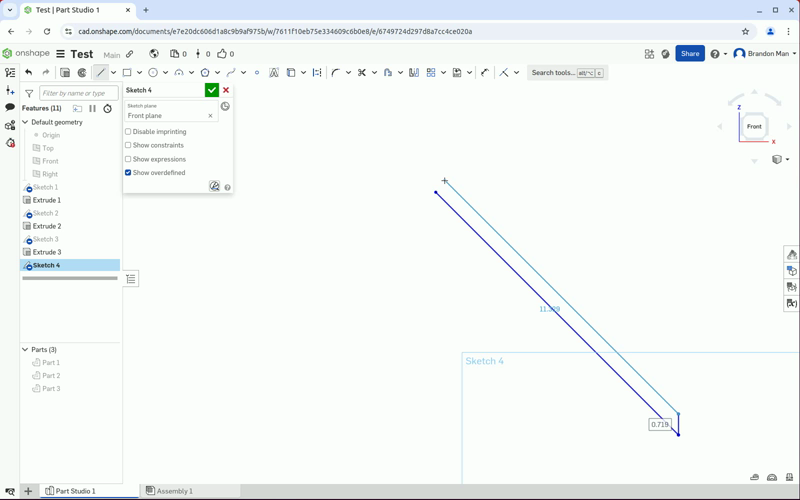
scroll(6)
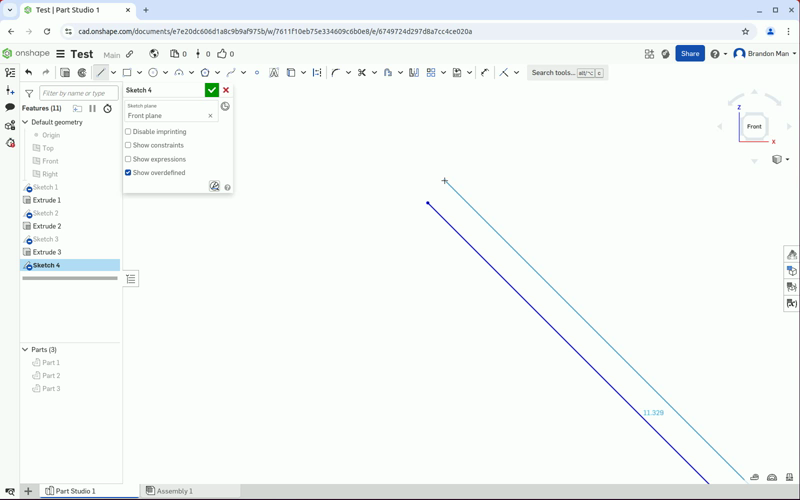
click(444, 180)
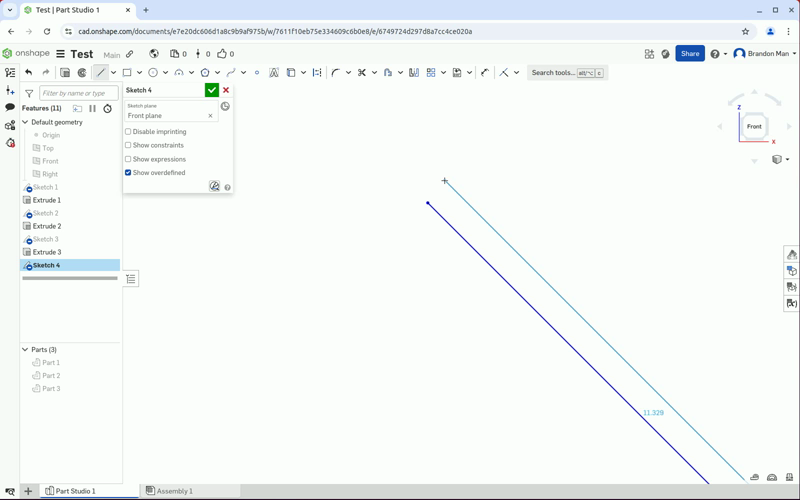
scroll(-6)
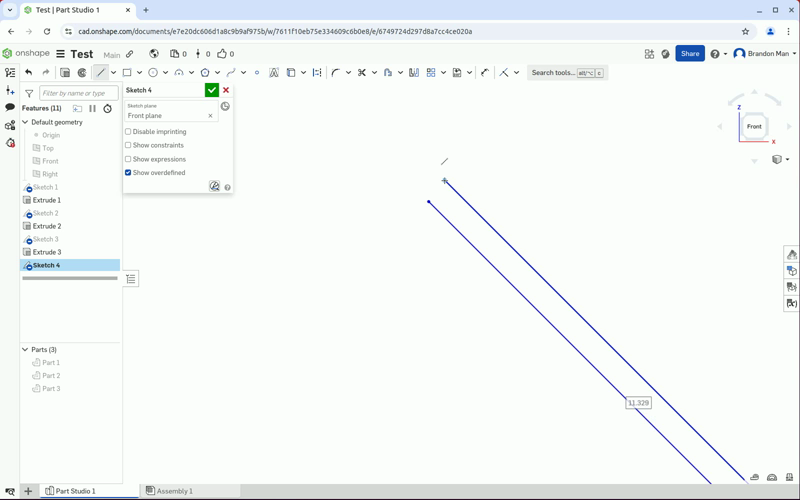
scroll(-6)
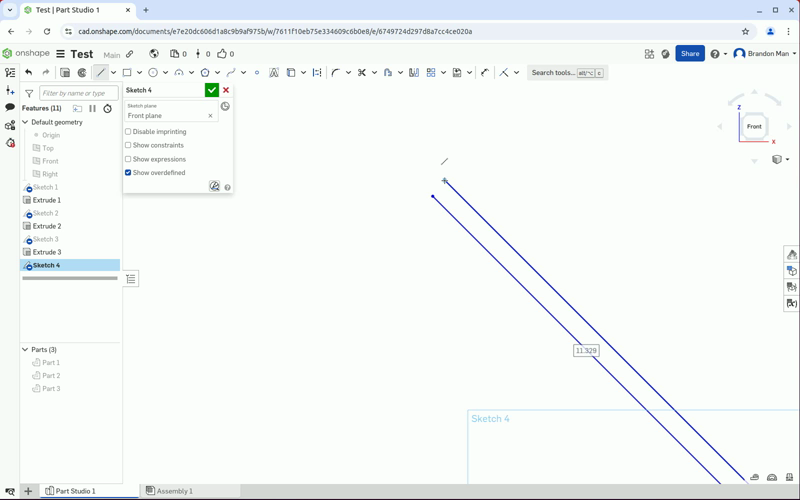
scroll(-6)
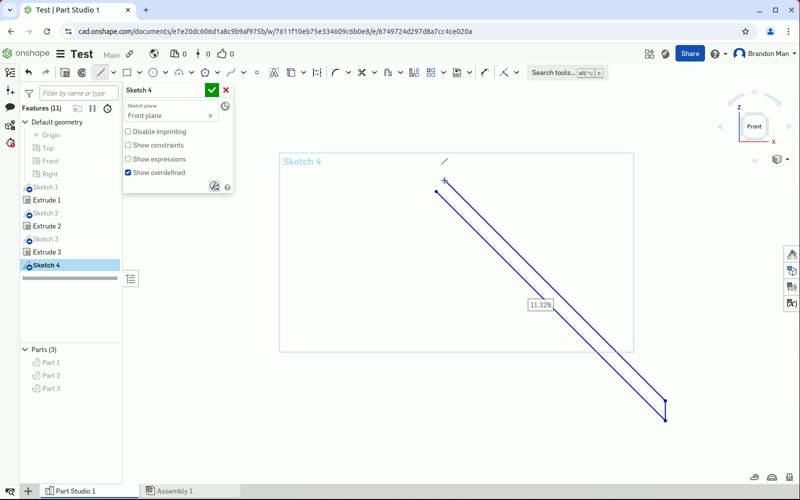
scroll(-6)
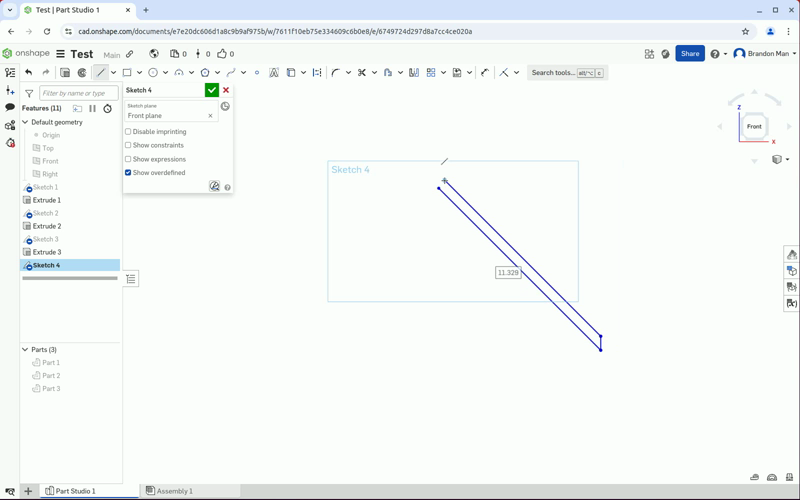
scroll(-6)
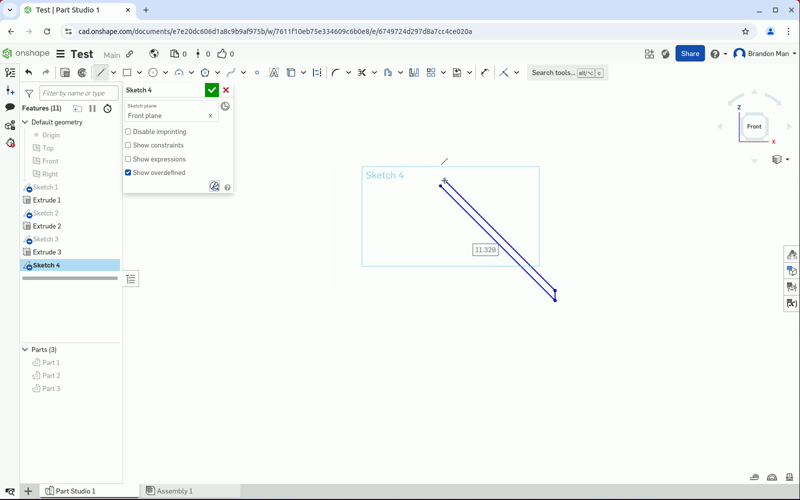
scroll(-6)
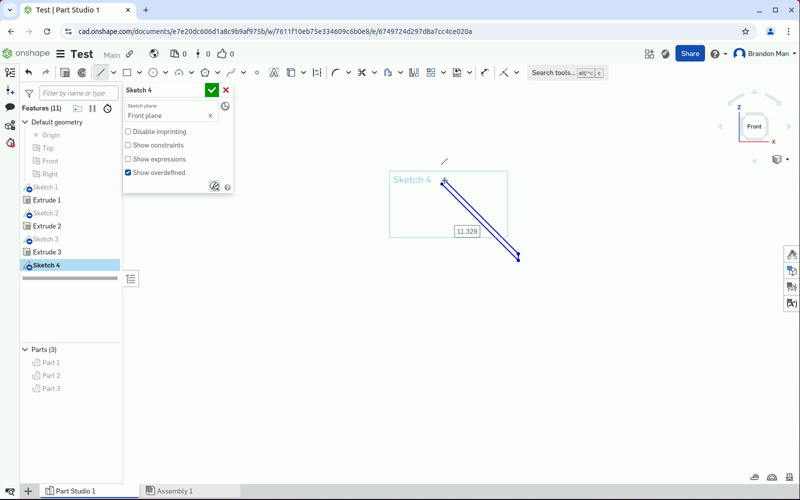
scroll(-6)
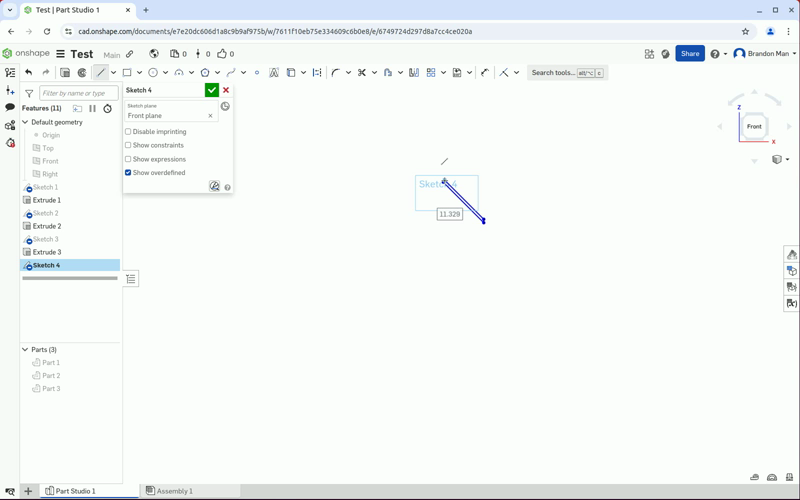
key_up(shift)
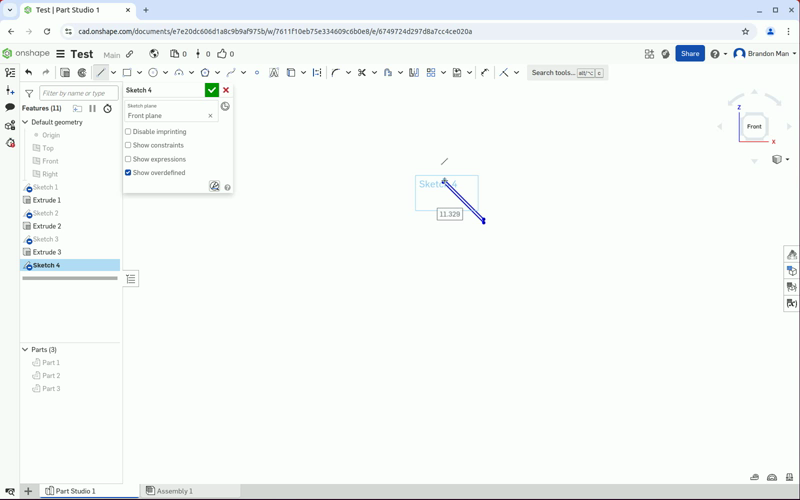
mouse_move(474, 180)
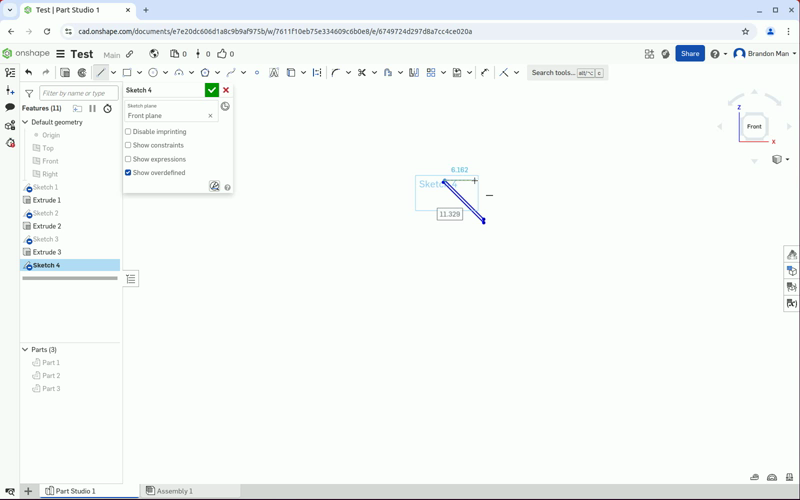
key_down(shift)
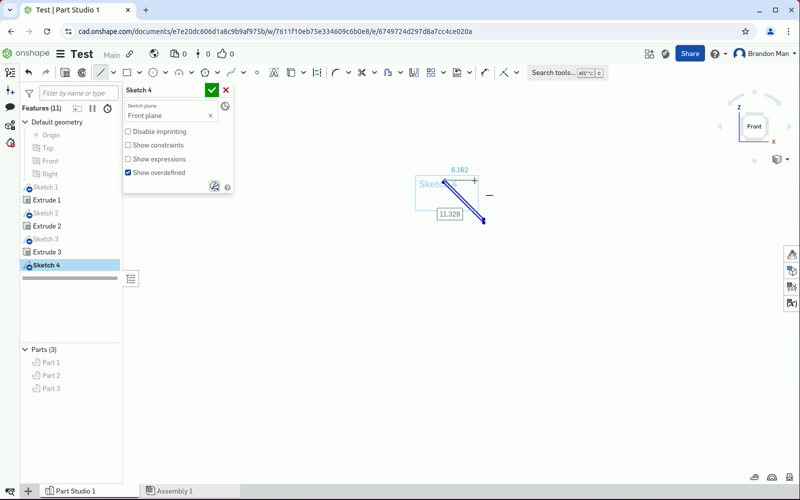
mouse_move(443, 182)
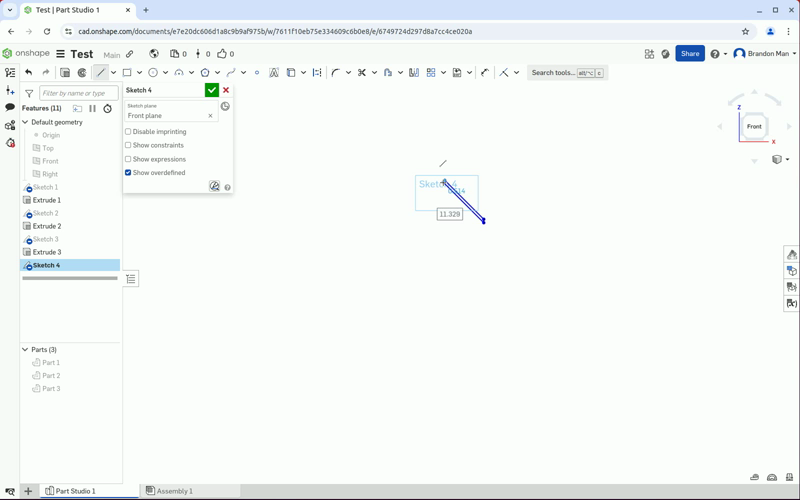
scroll(6)
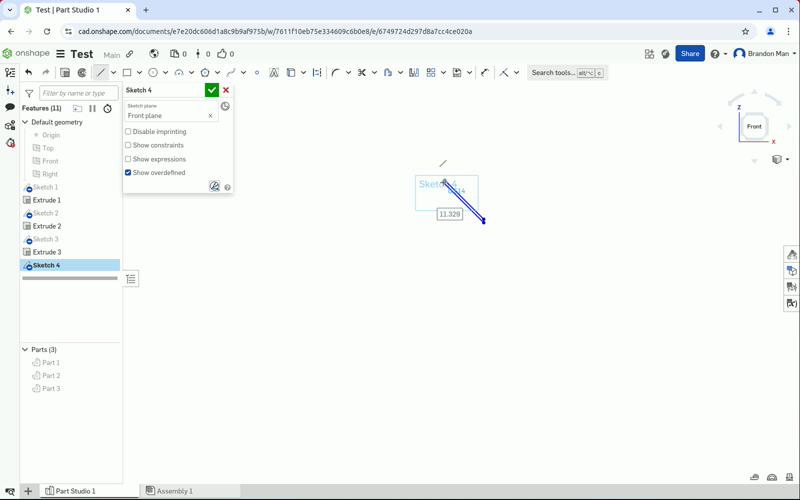
scroll(6)
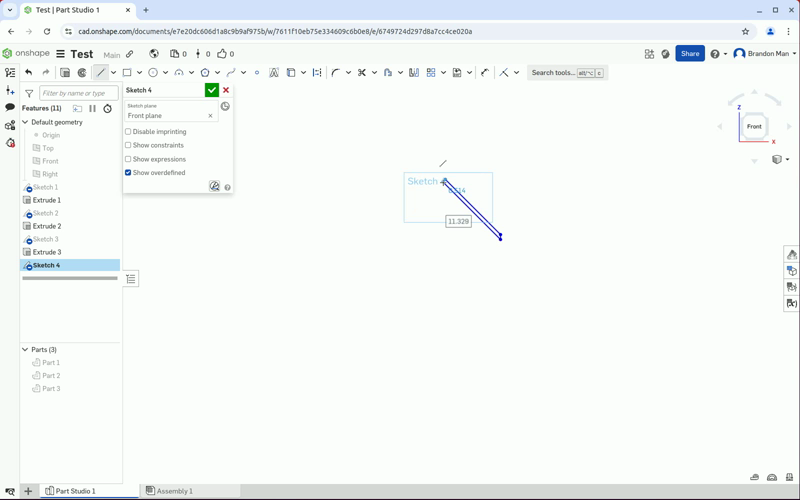
scroll(6)
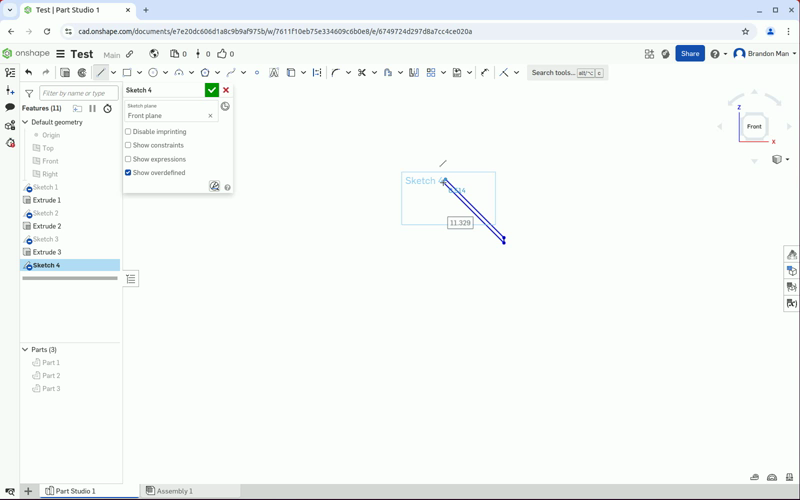
scroll(6)
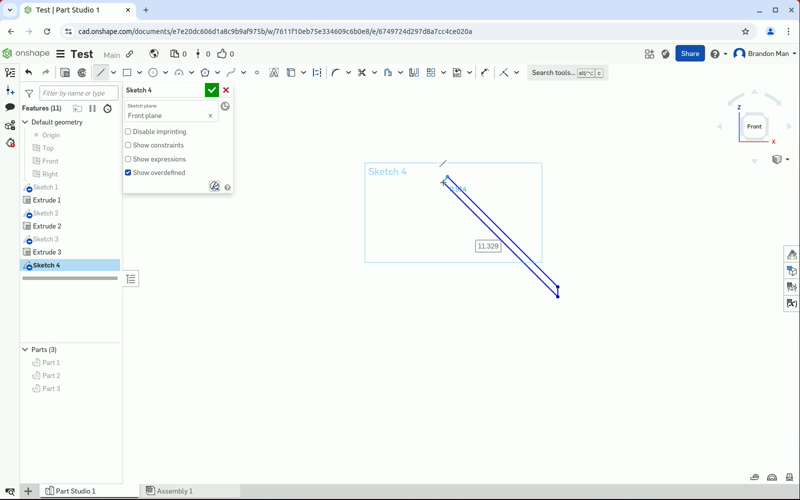
scroll(6)
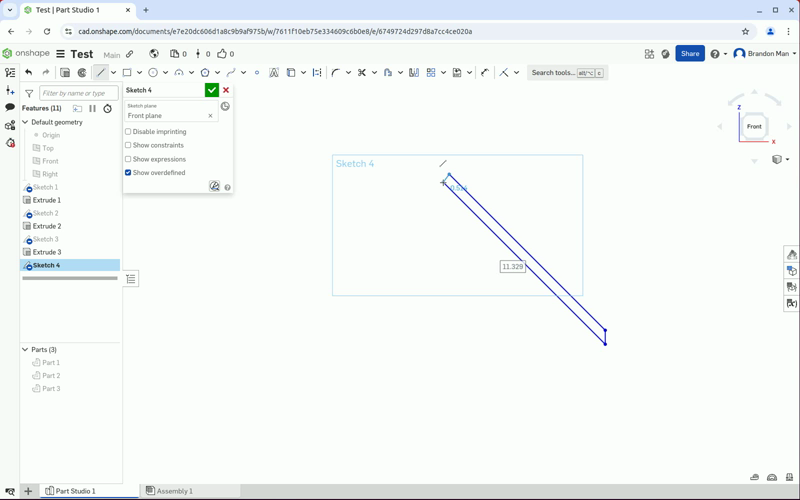
scroll(6)
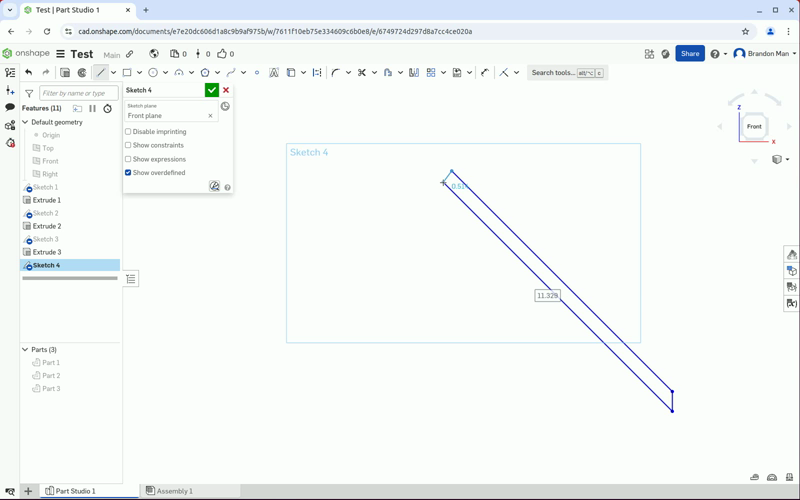
scroll(6)
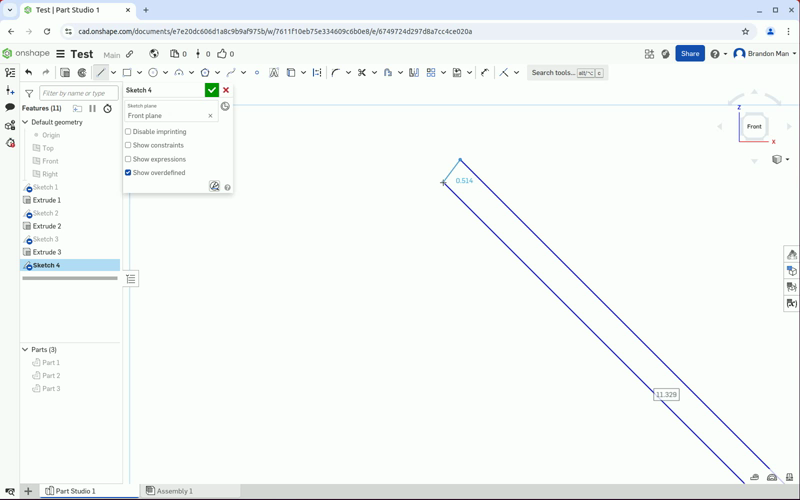
key_up(shift)
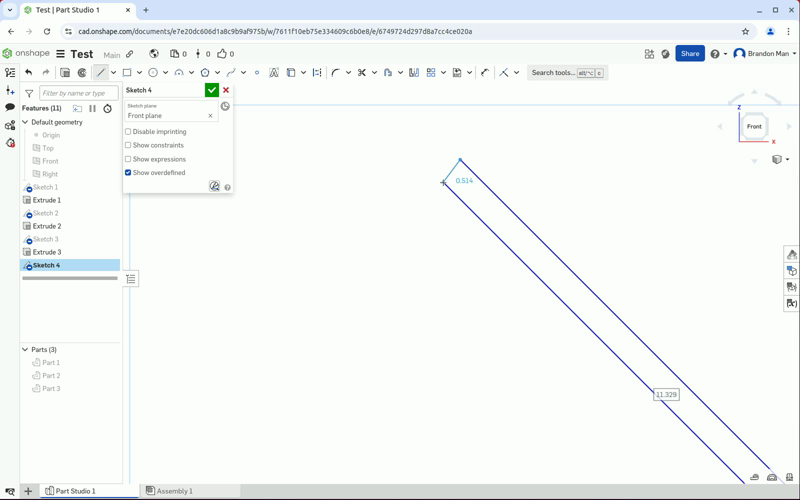
click(443, 182)
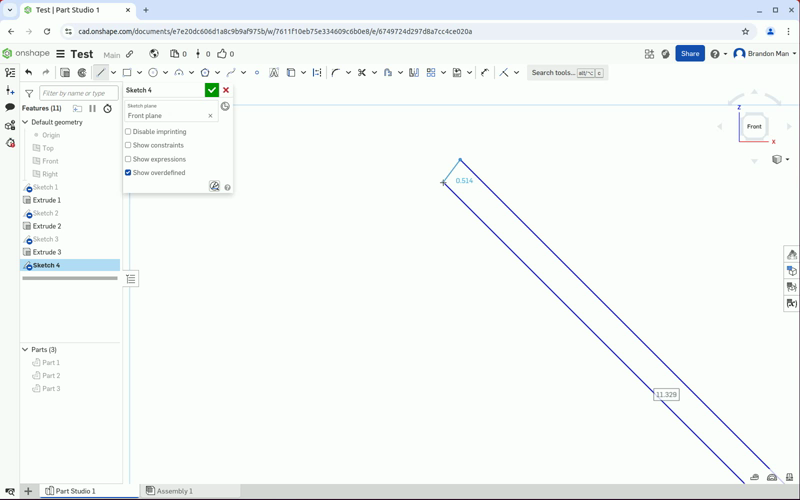
scroll(-6)
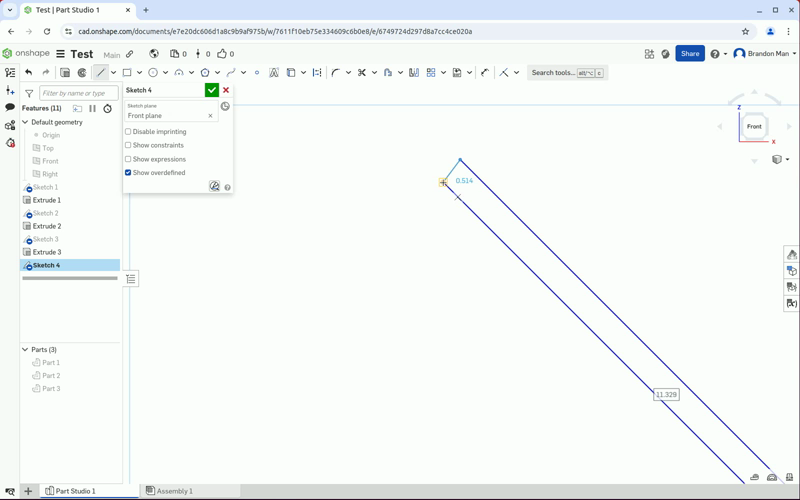
scroll(-6)
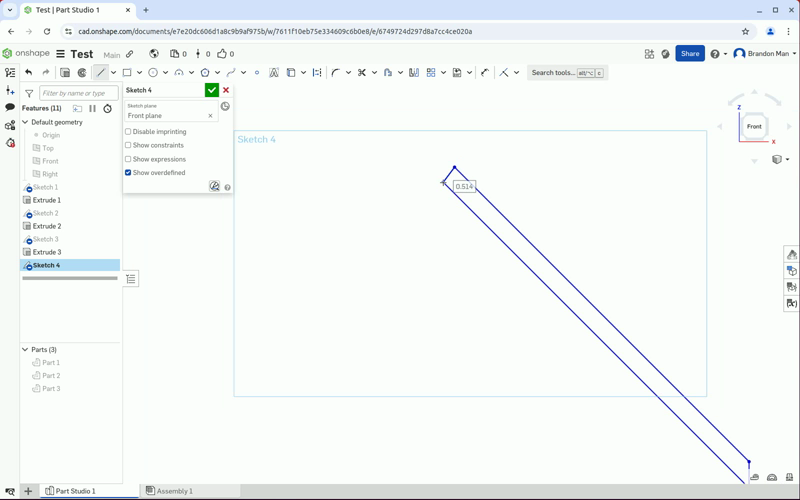
scroll(-6)
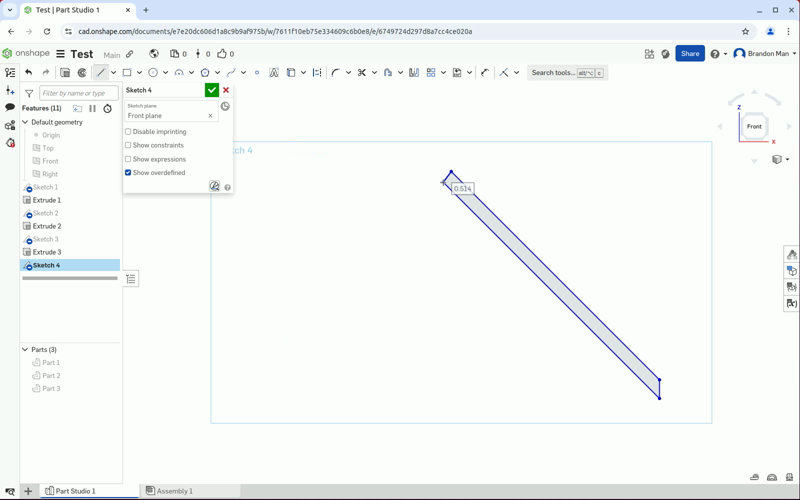
scroll(-6)
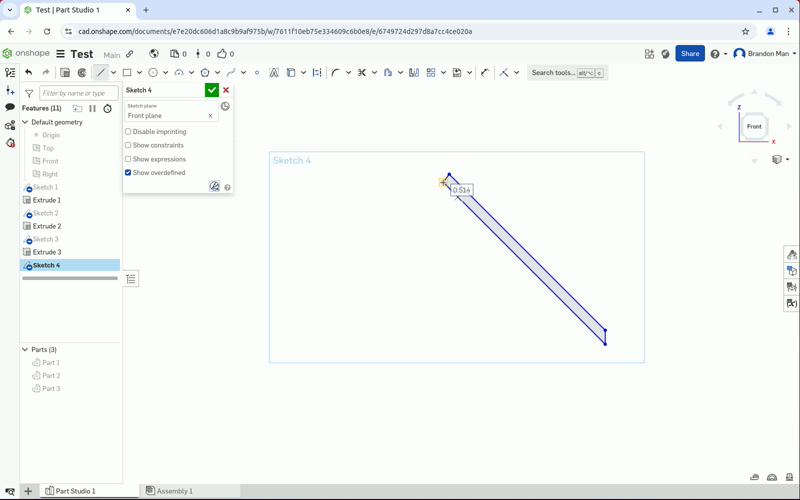
scroll(-6)
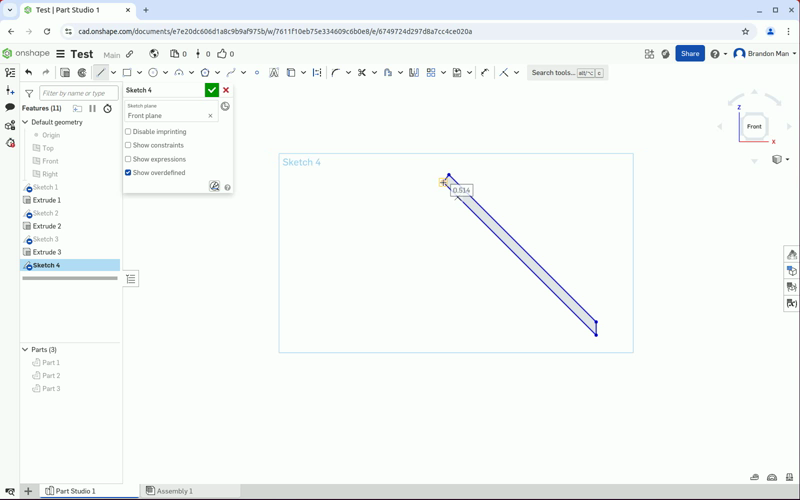
scroll(-6)
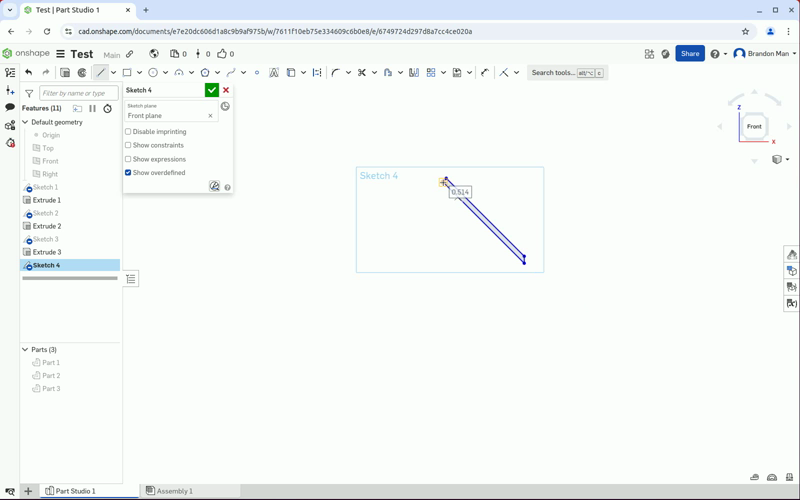
scroll(-6)
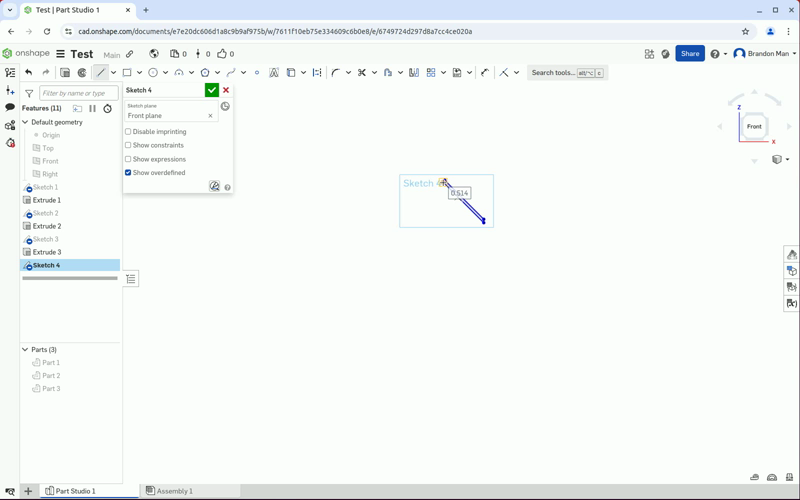
key(esc)
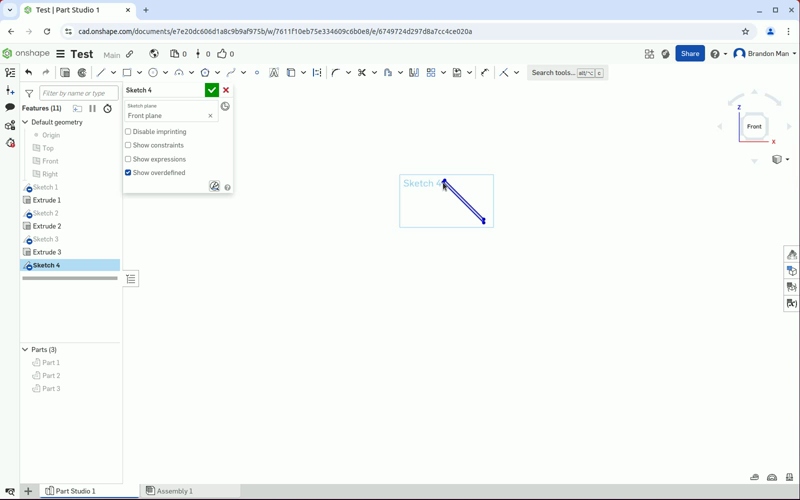
mouse_move(474, 211)
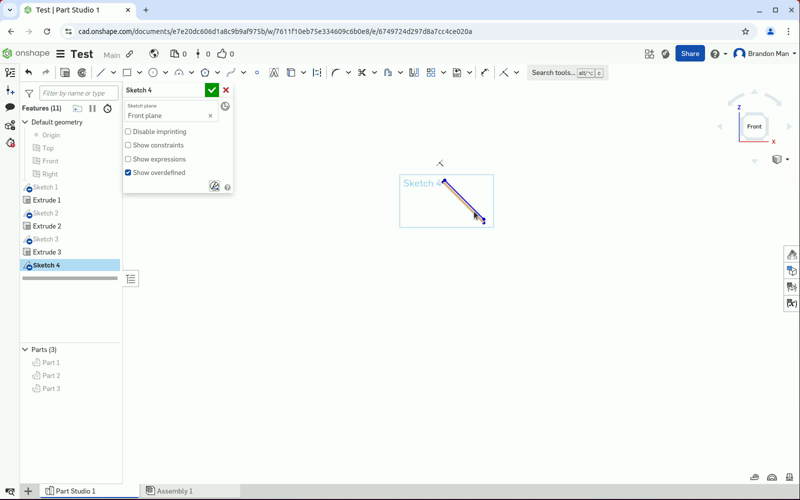
scroll(6)
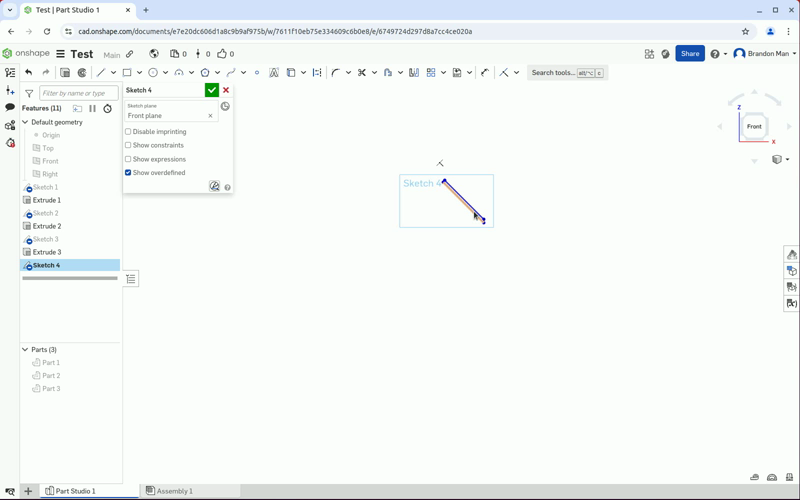
scroll(6)
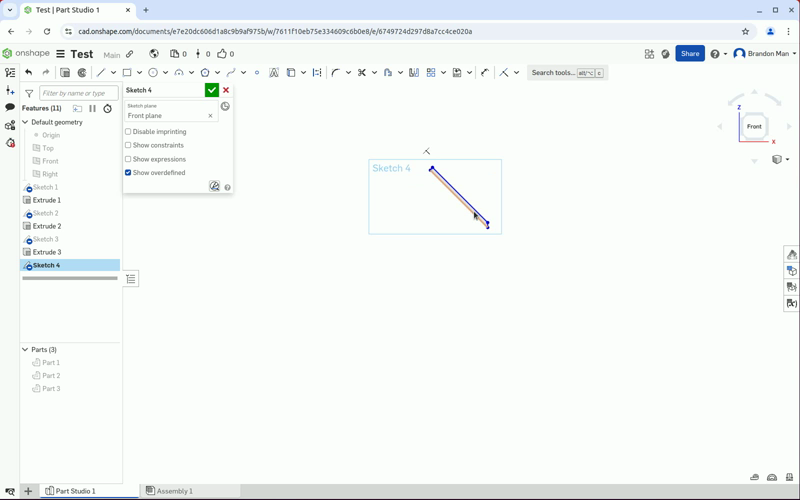
scroll(6)
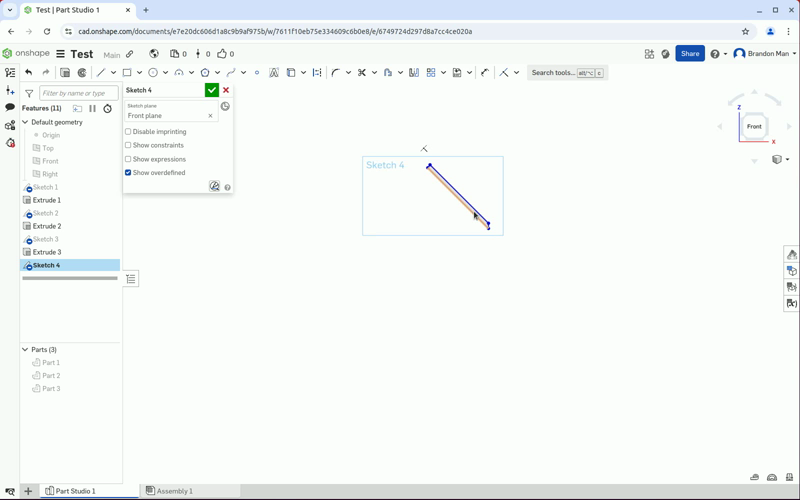
scroll(6)
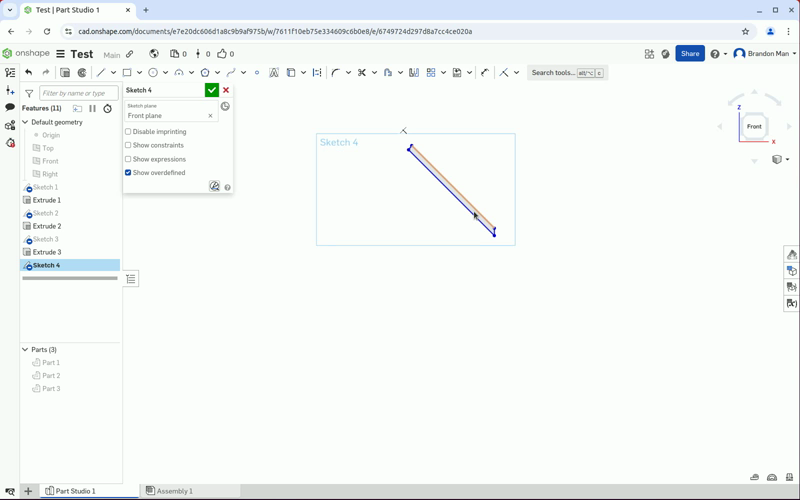
scroll(6)
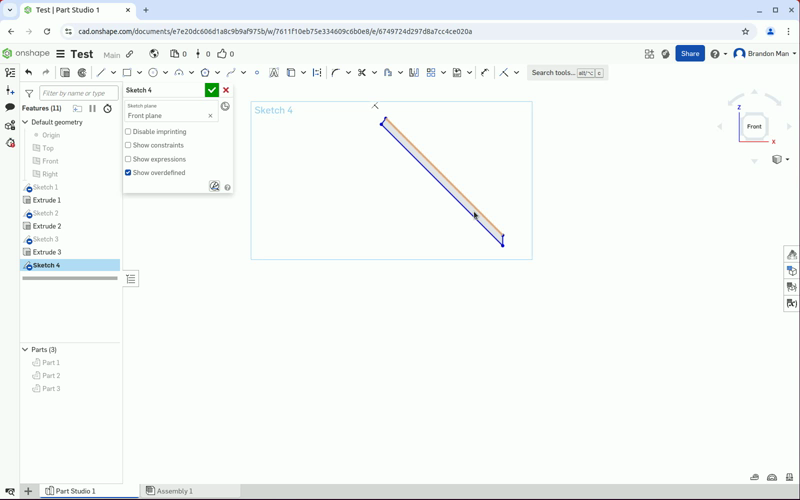
scroll(6)
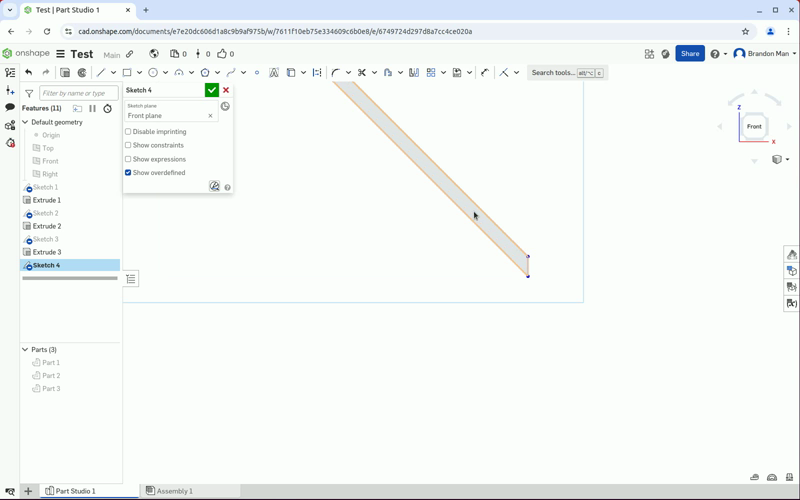
scroll(6)
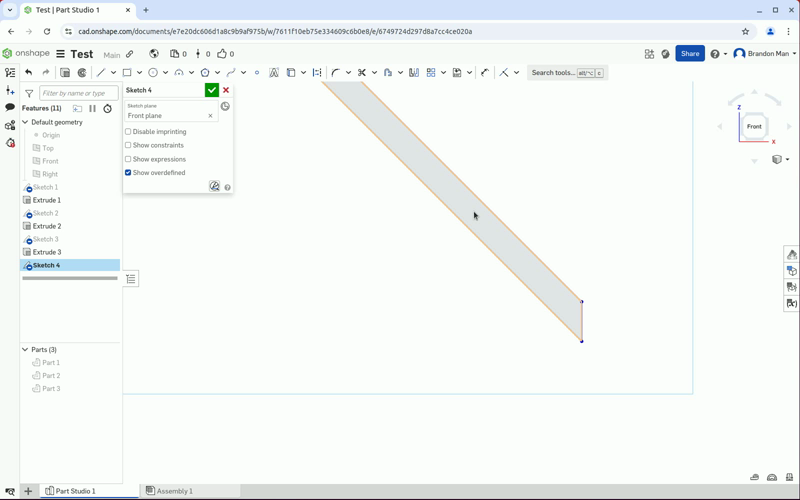
click(474, 211)
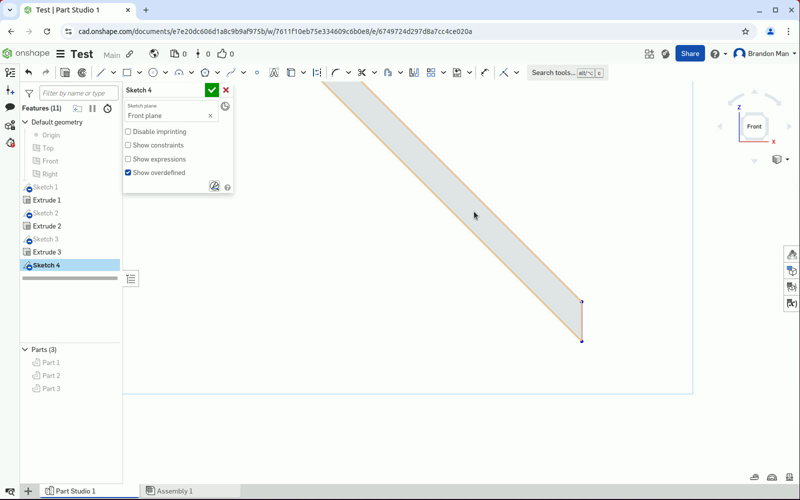
scroll(-6)
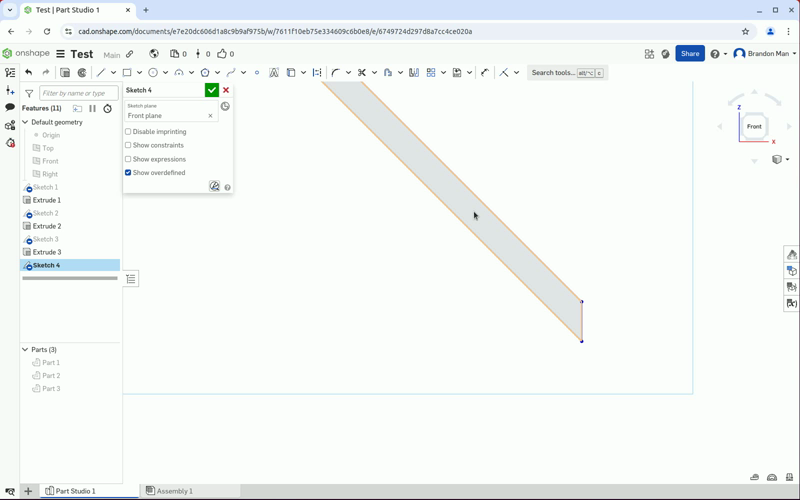
scroll(-6)
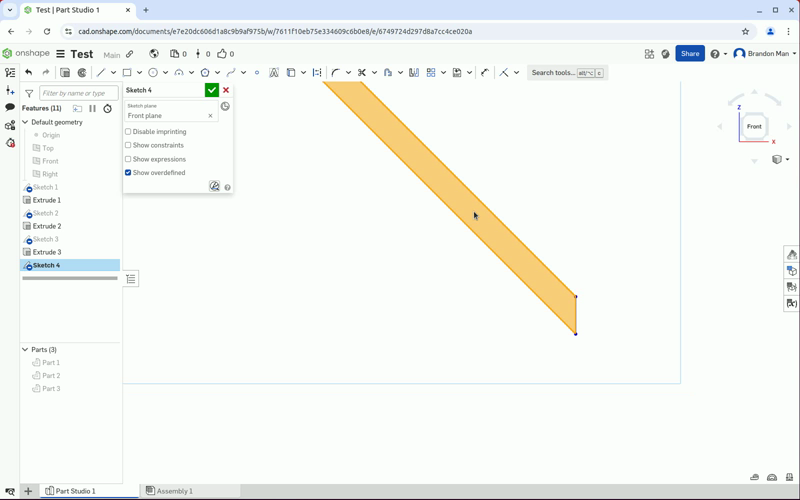
scroll(-6)
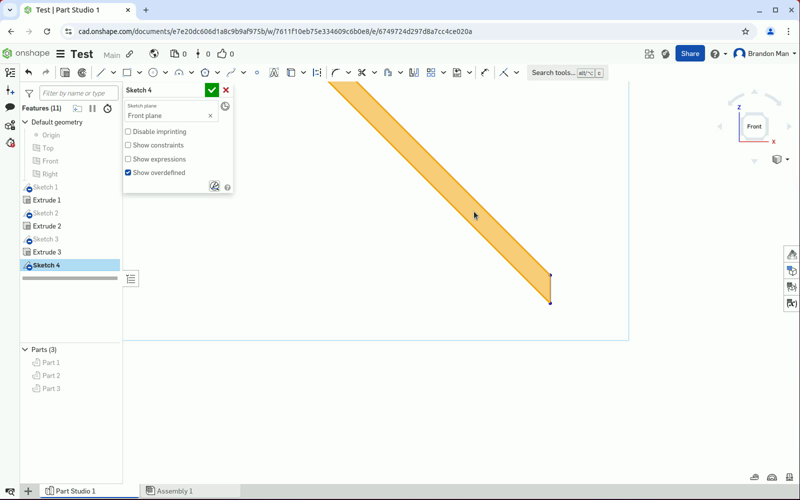
scroll(-6)
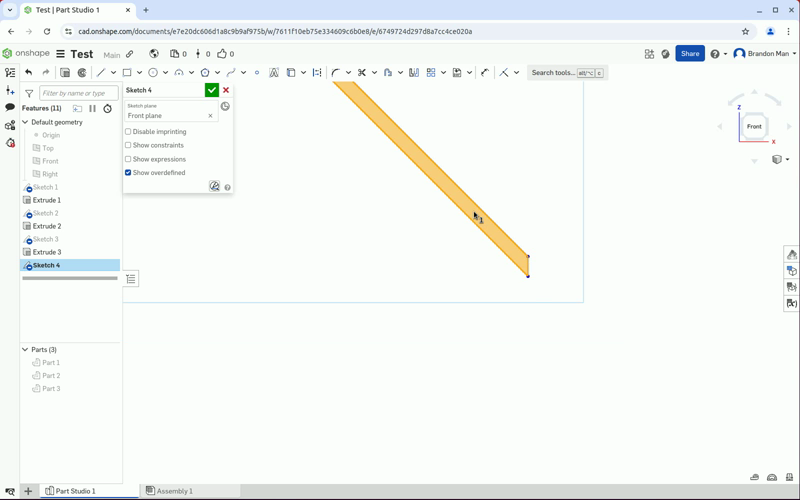
scroll(-6)
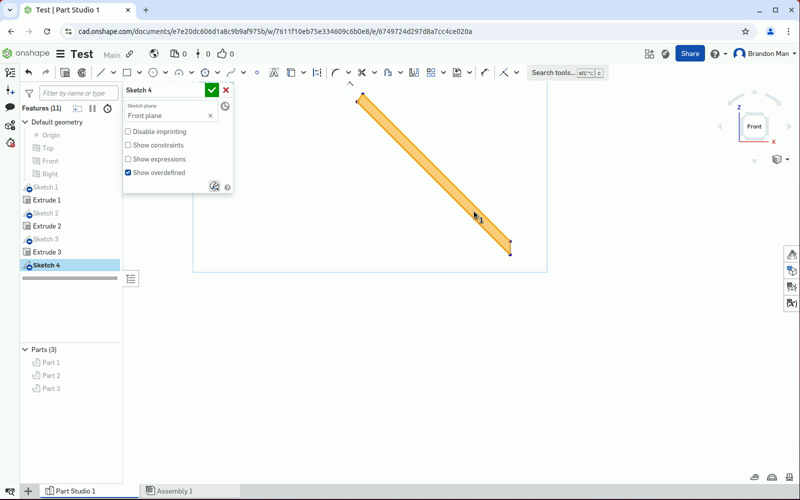
scroll(-6)
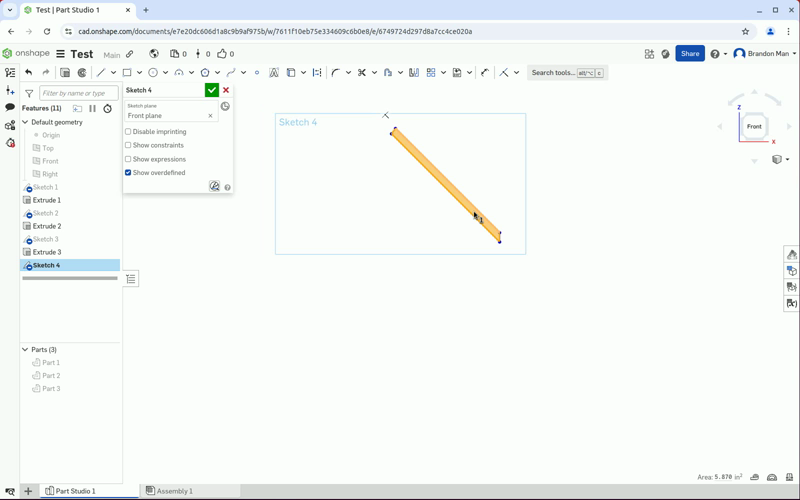
scroll(-6)
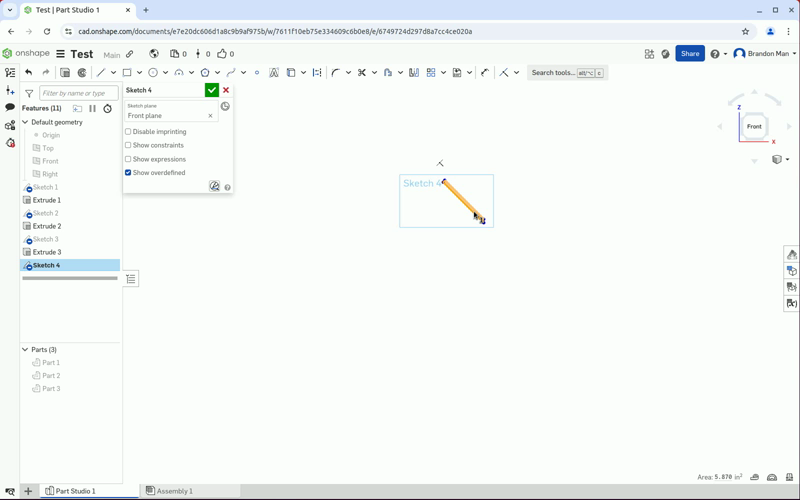
mouse_move(73, 352)
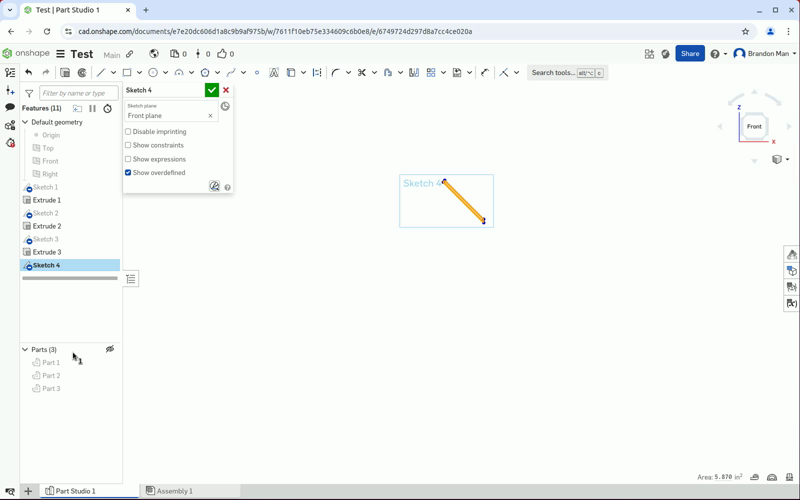
key(shift+y)
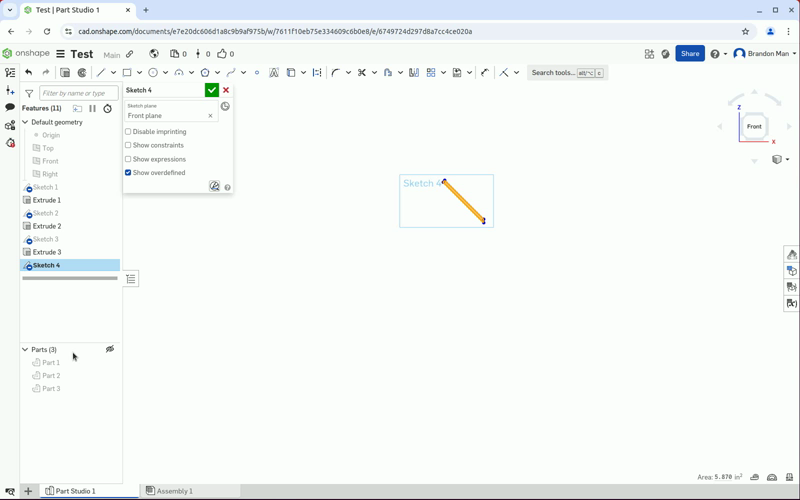
key(shift+e)
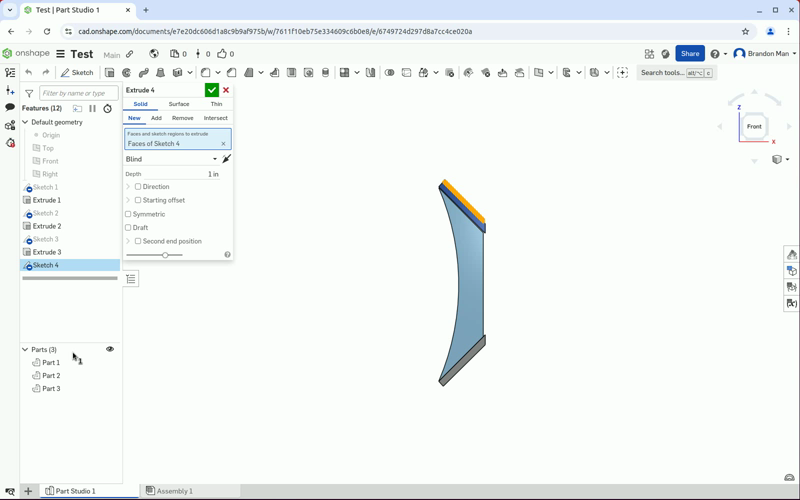
mouse_move(143, 106)
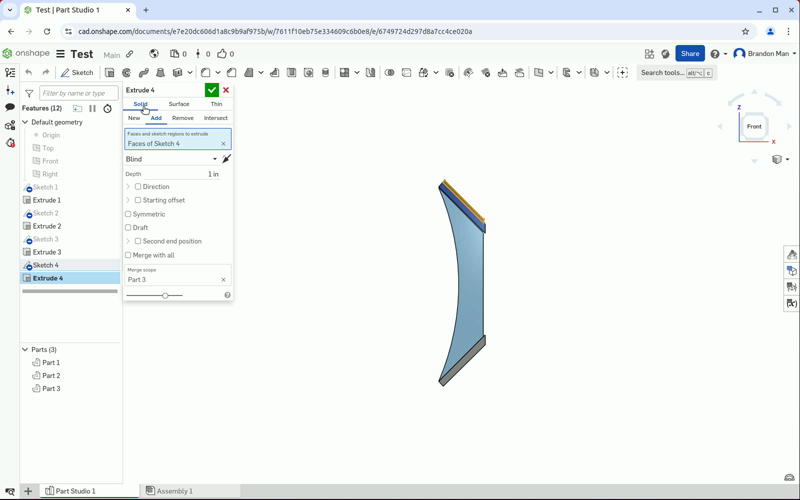
click(143, 106)
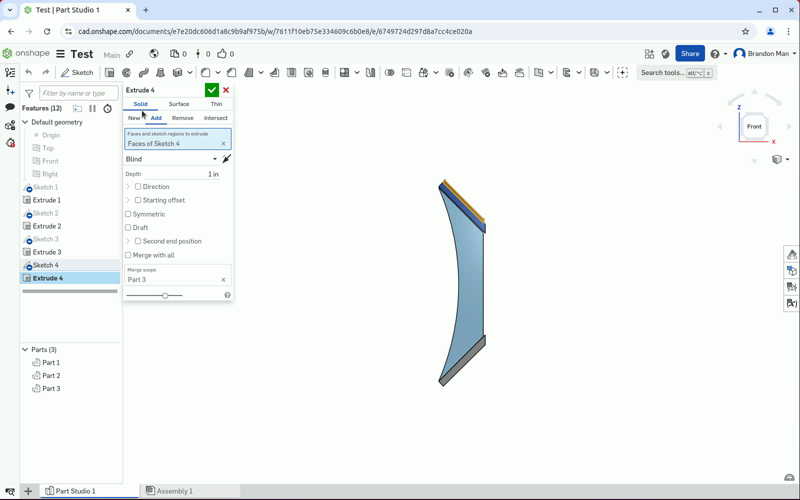
mouse_move(137, 120)
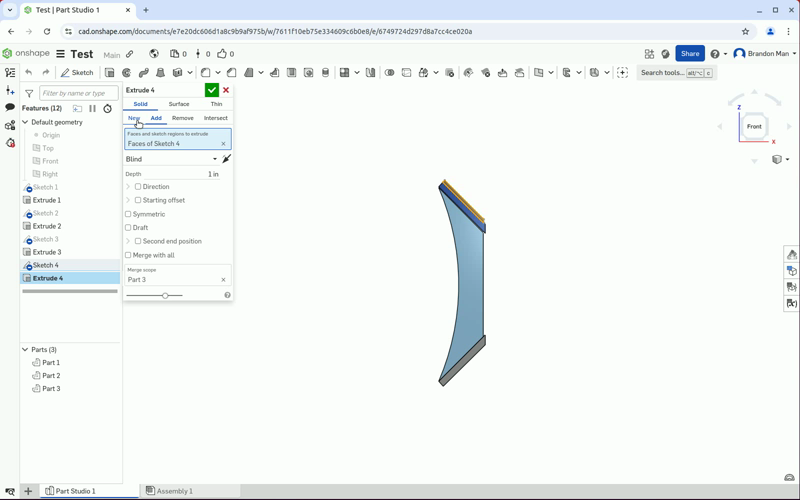
click(137, 120)
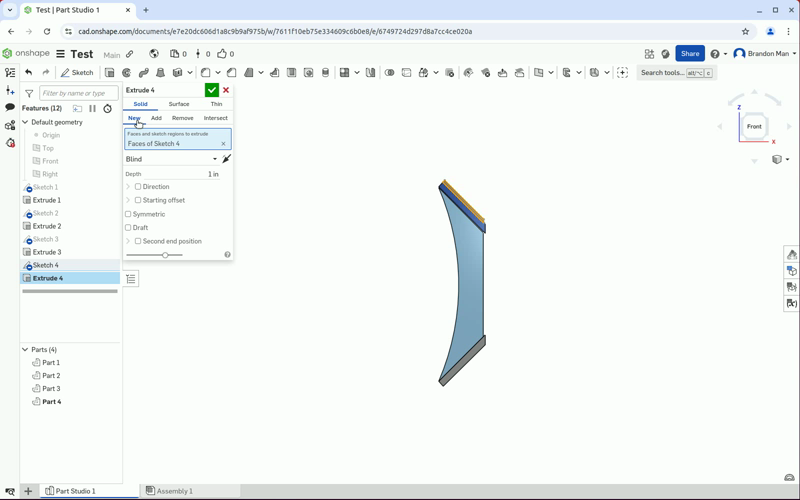
key(tab, 4)
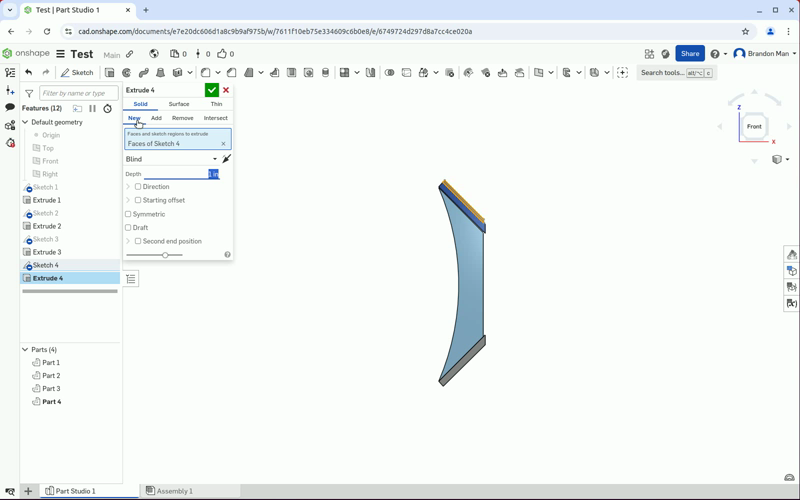
text(2.888)
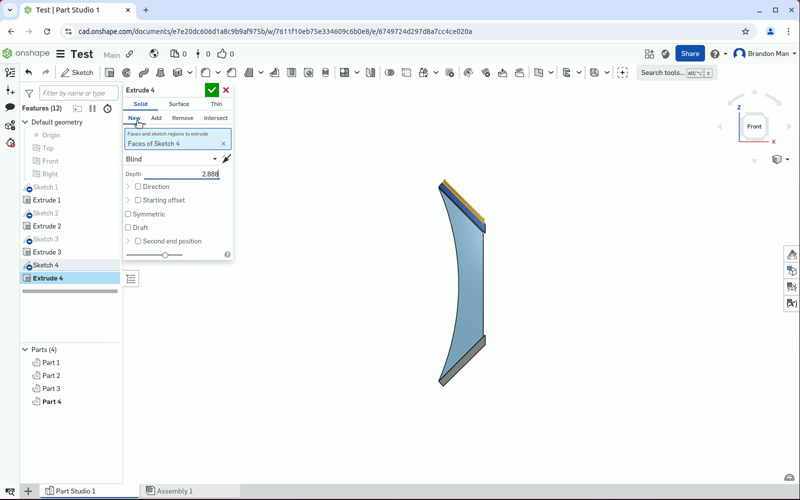
key(tab, 3)
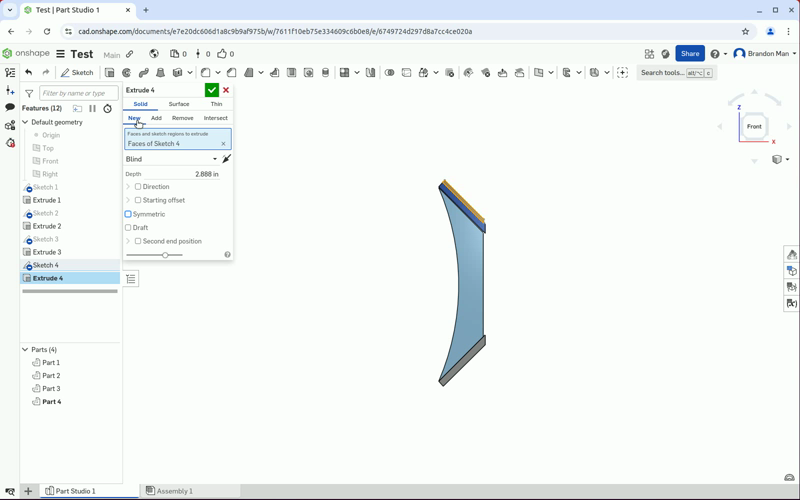
key(space)
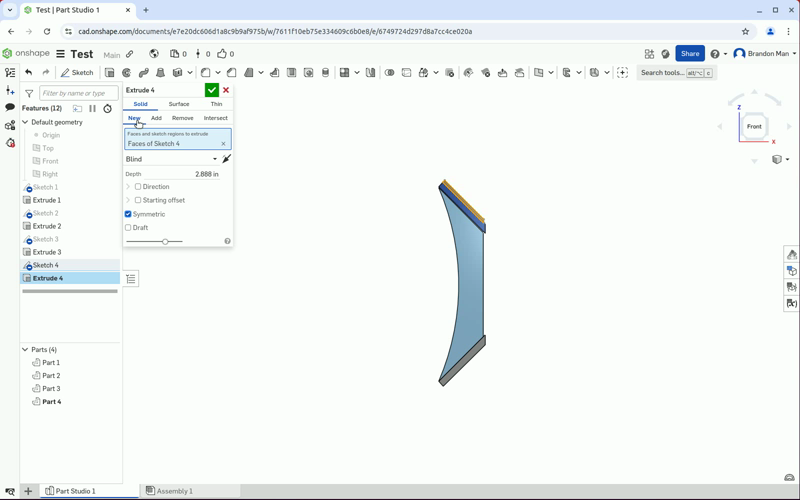
key(enter)
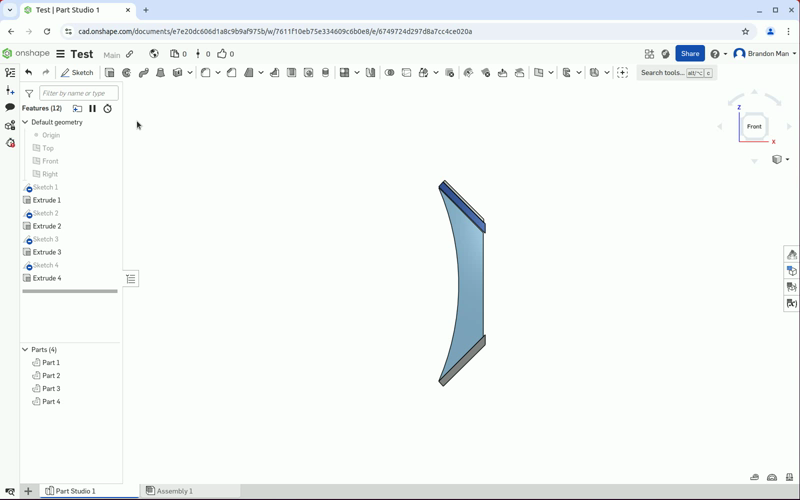
key(shift+h)
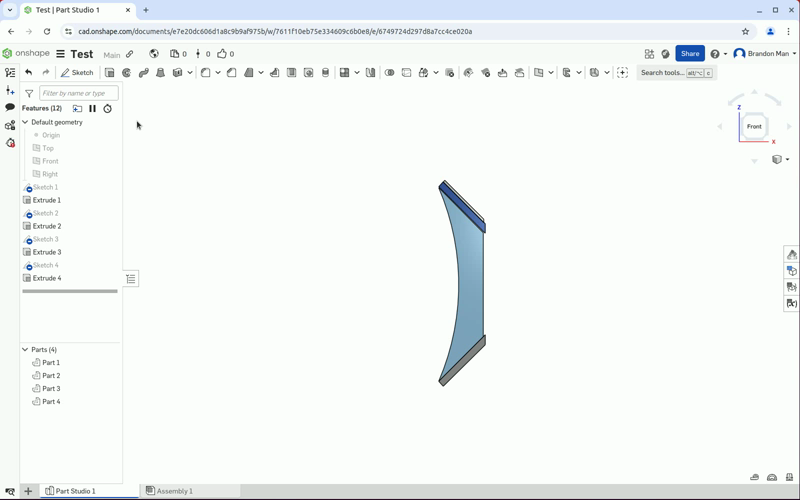
key(shift+h)
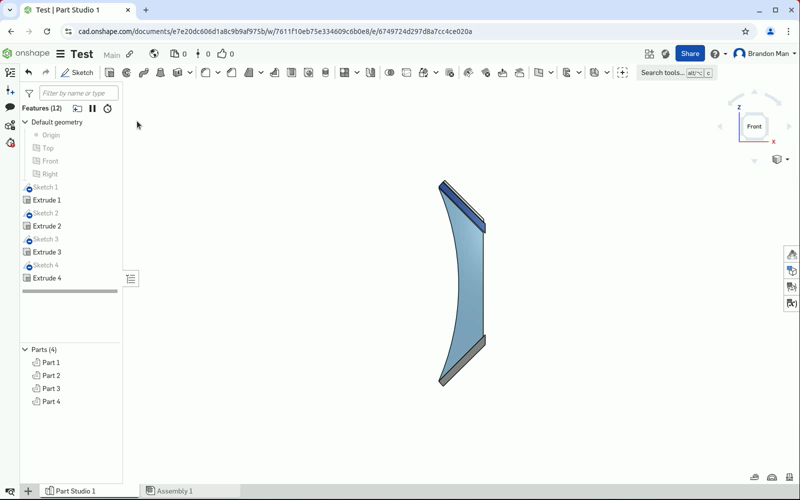
mouse_move(73, 189)
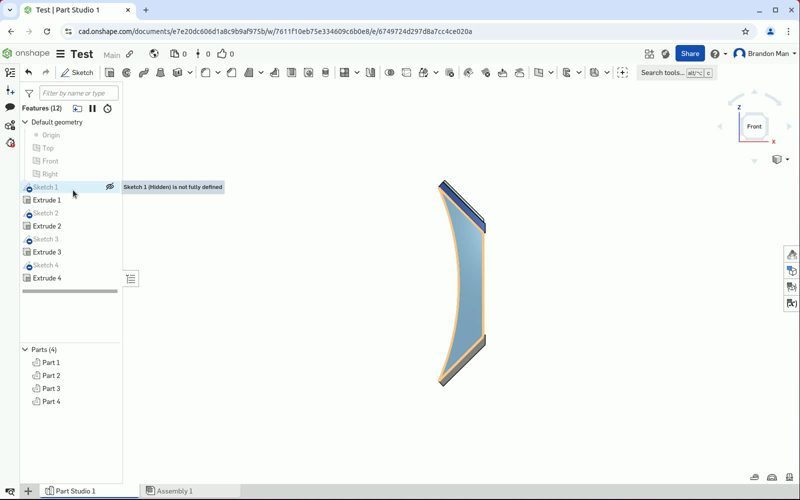
click(73, 189)
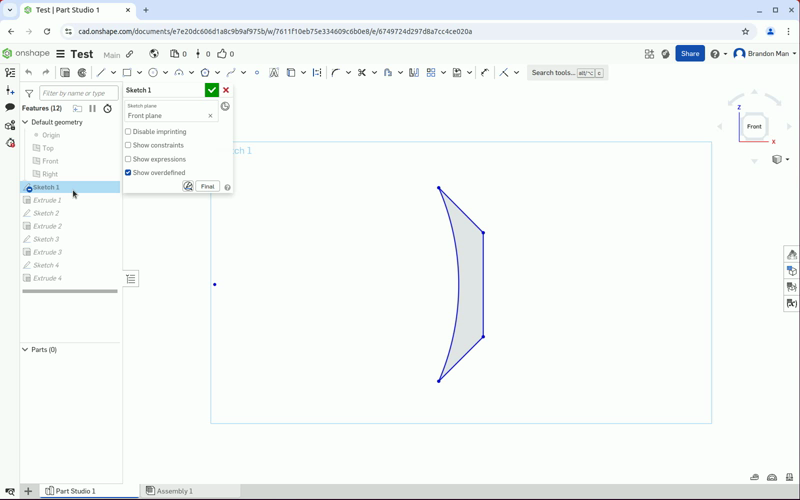
mouse_move(229, 92)
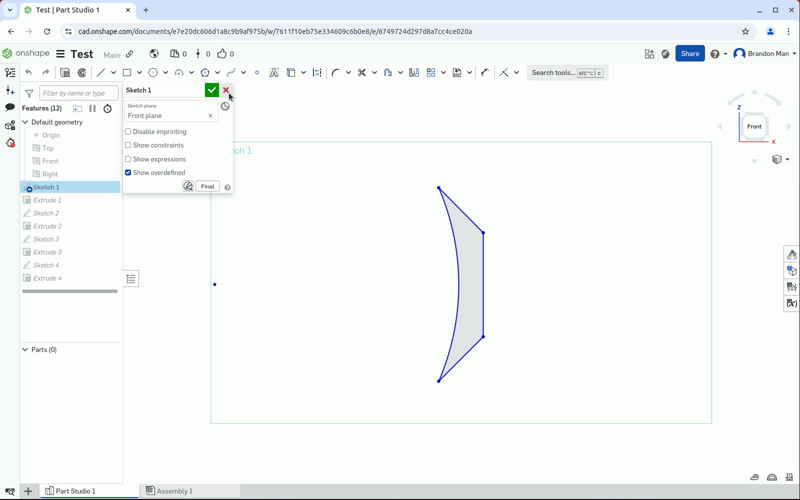
click(229, 92)
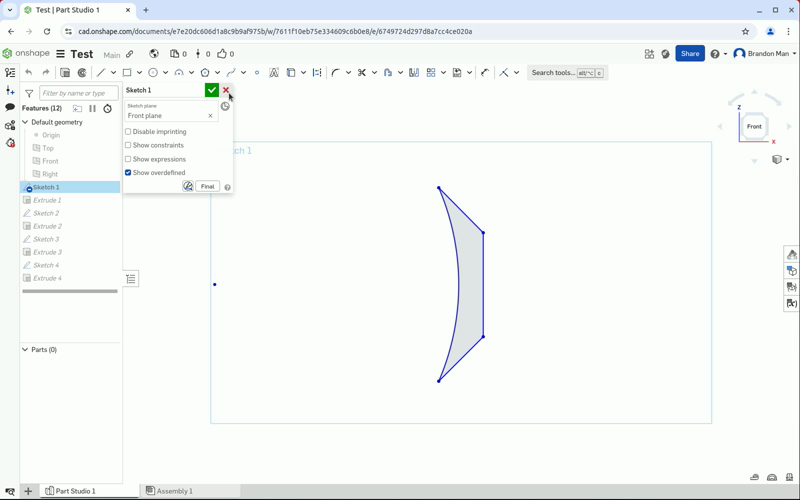
key(shift+s)
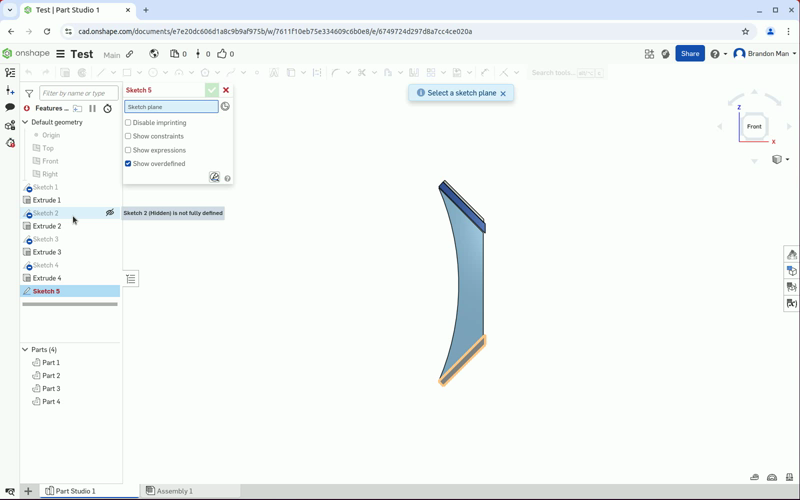
scroll(3)
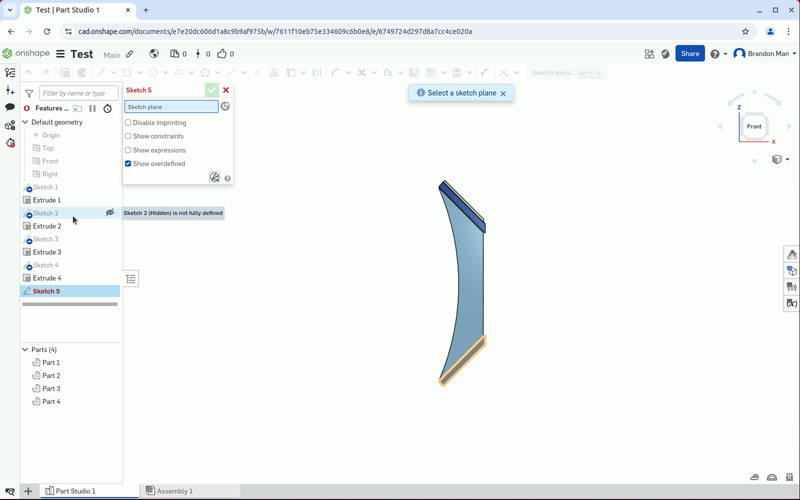
mouse_move(73, 163)
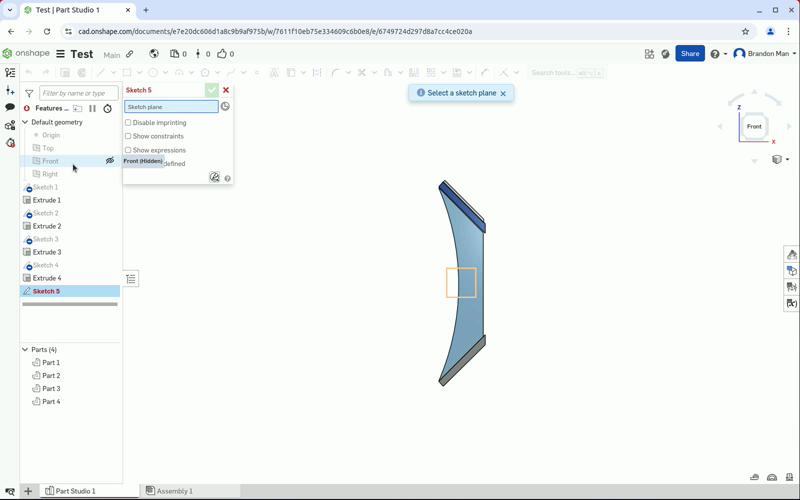
click(73, 163)
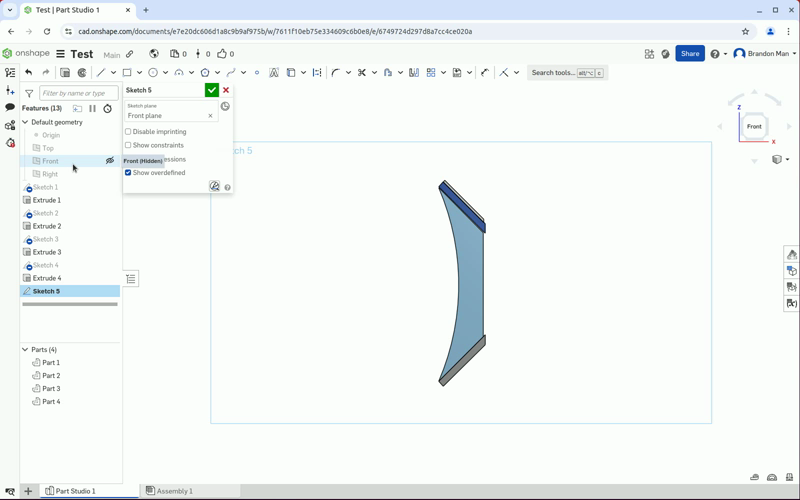
mouse_move(73, 352)
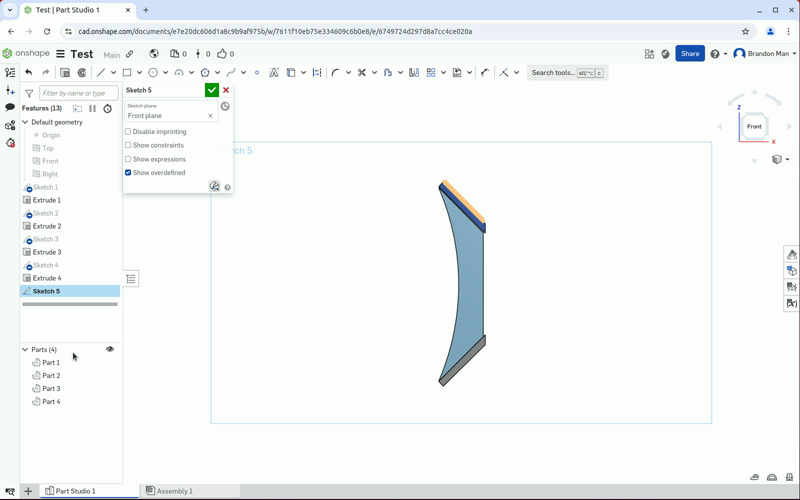
key(y)
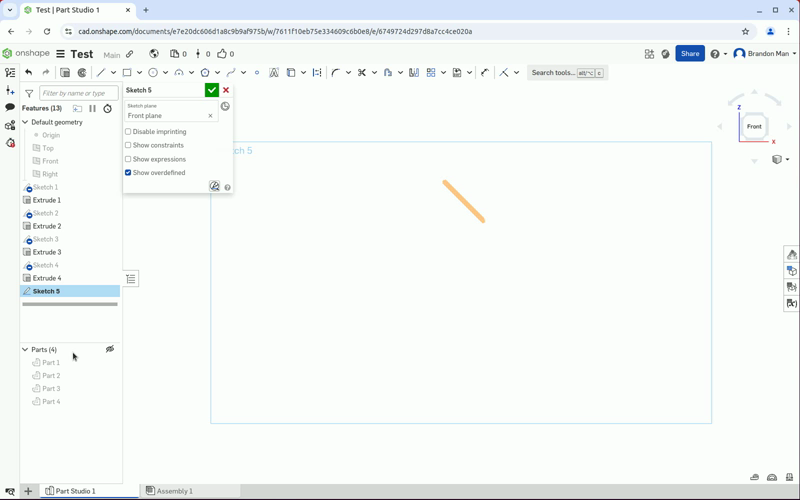
key(l)
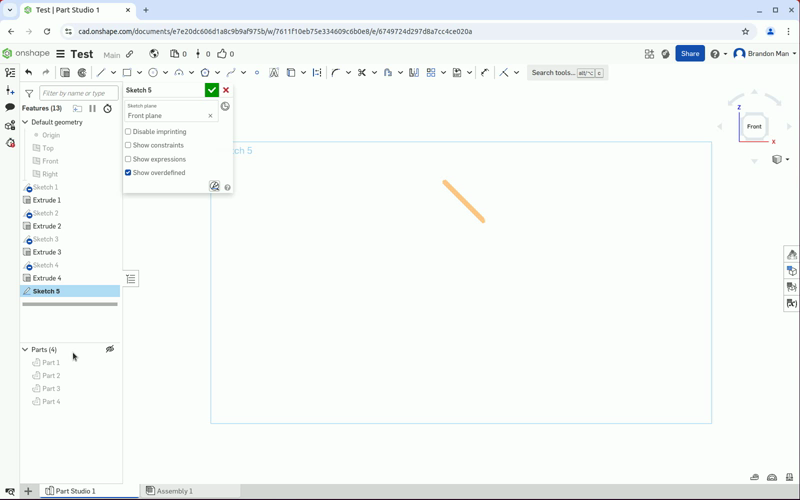
key_down(shift)
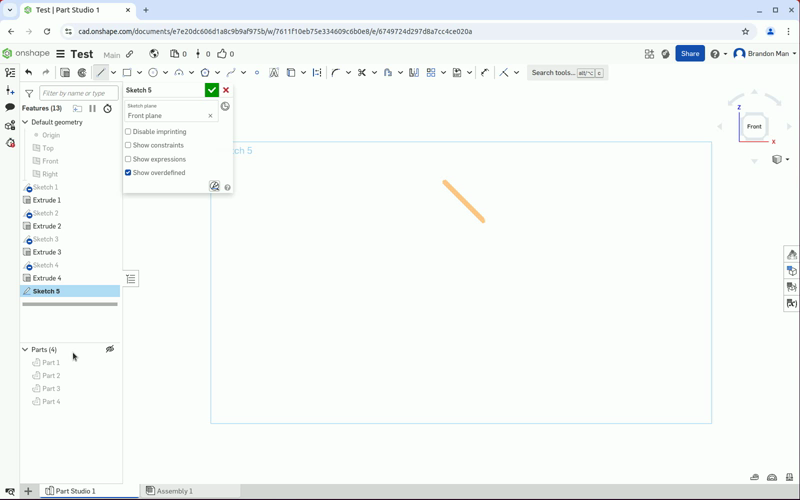
mouse_move(443, 386)
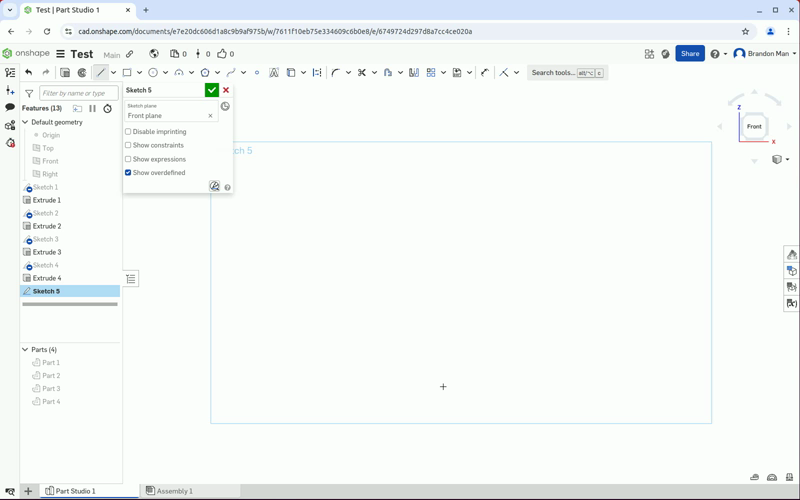
click(443, 386)
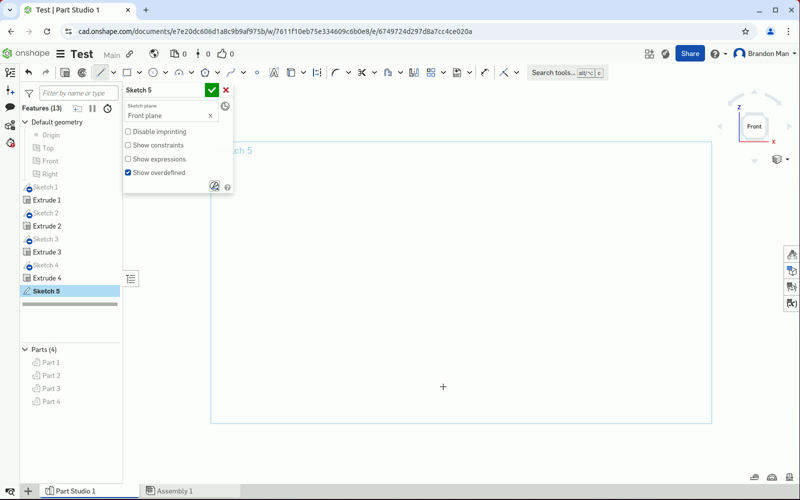
key_up(shift)
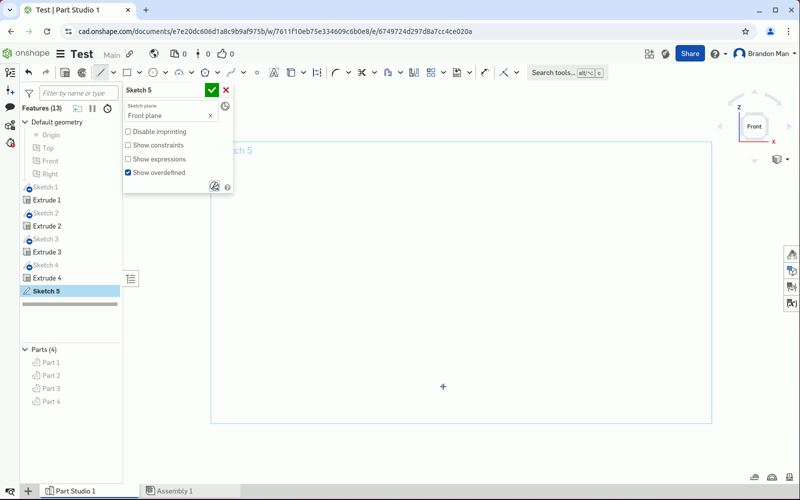
key_down(shift)
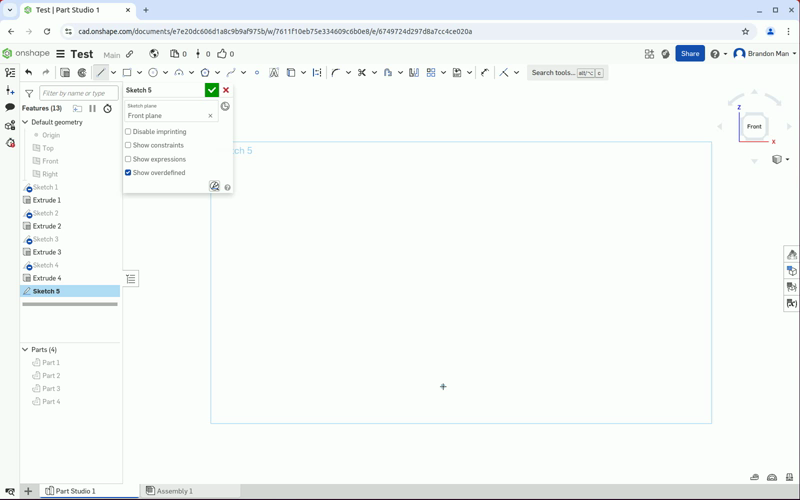
mouse_move(473, 386)
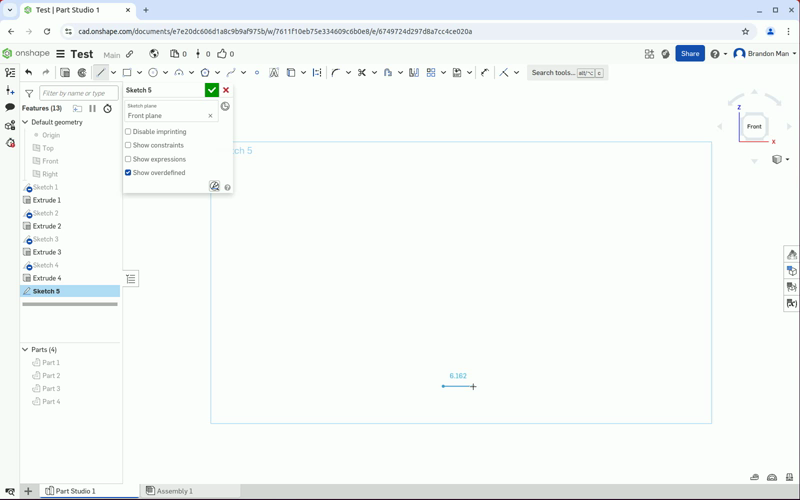
mouse_move(444, 387)
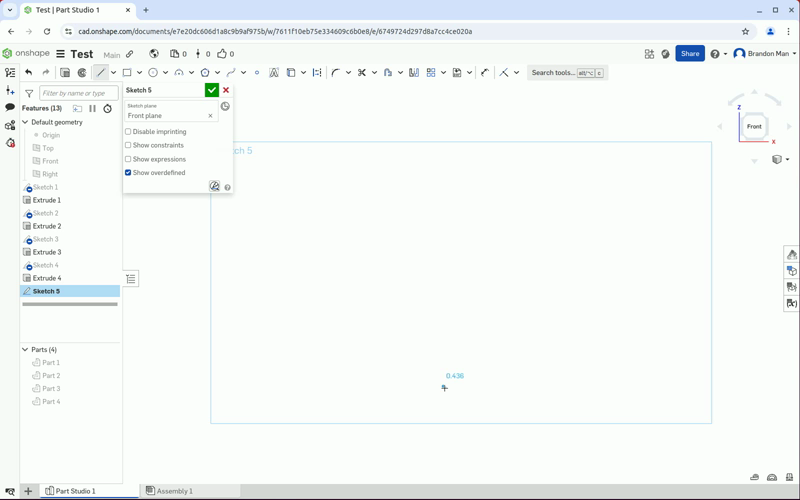
scroll(6)
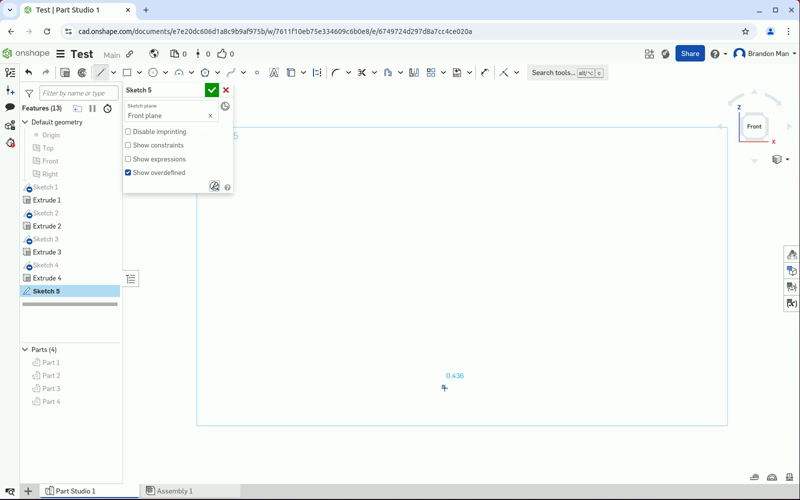
scroll(6)
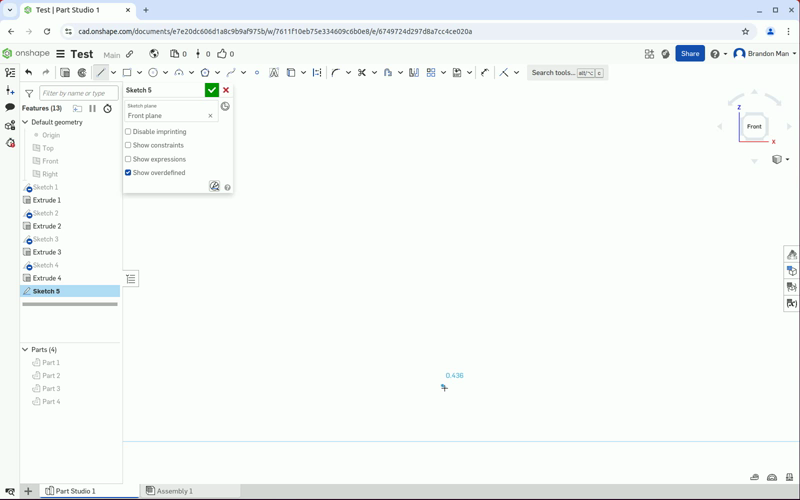
scroll(6)
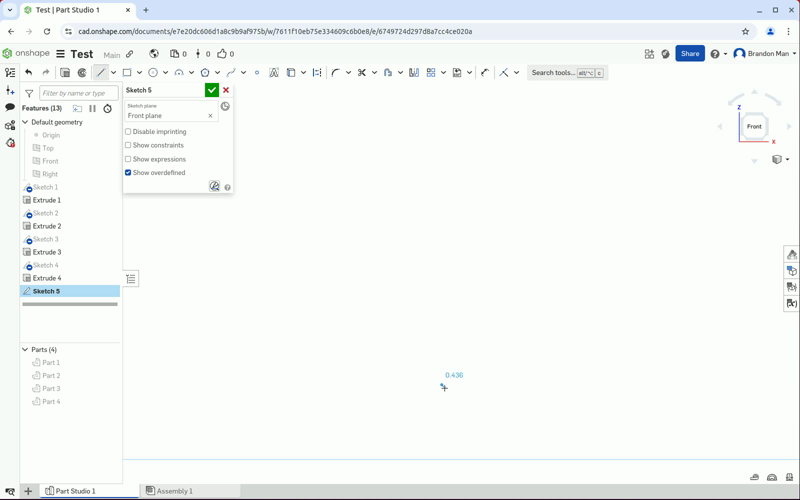
scroll(6)
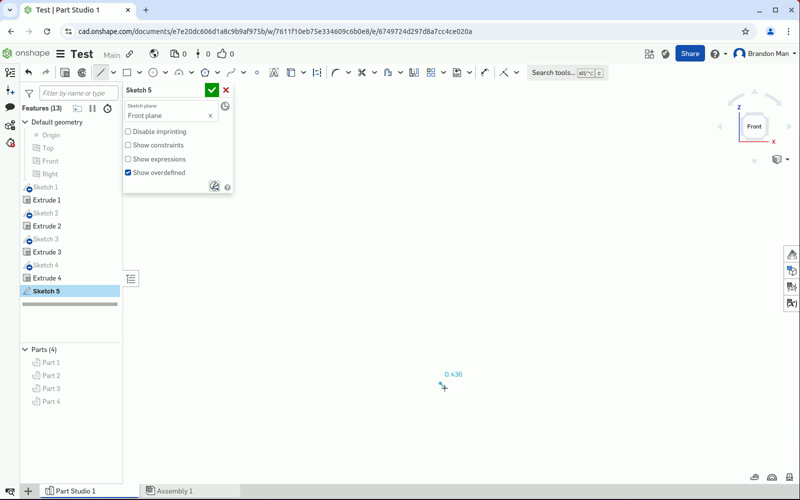
scroll(6)
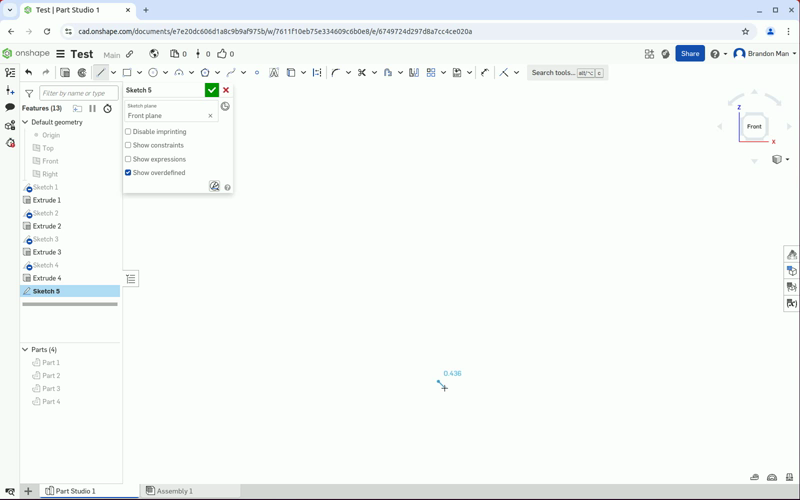
scroll(6)
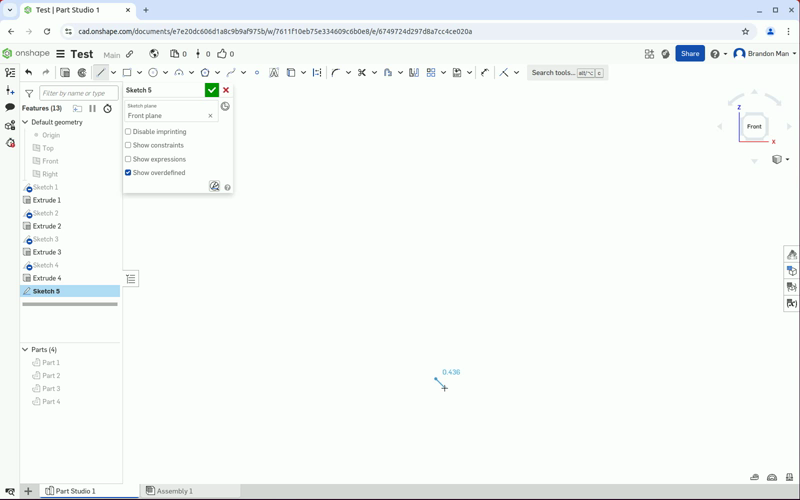
scroll(6)
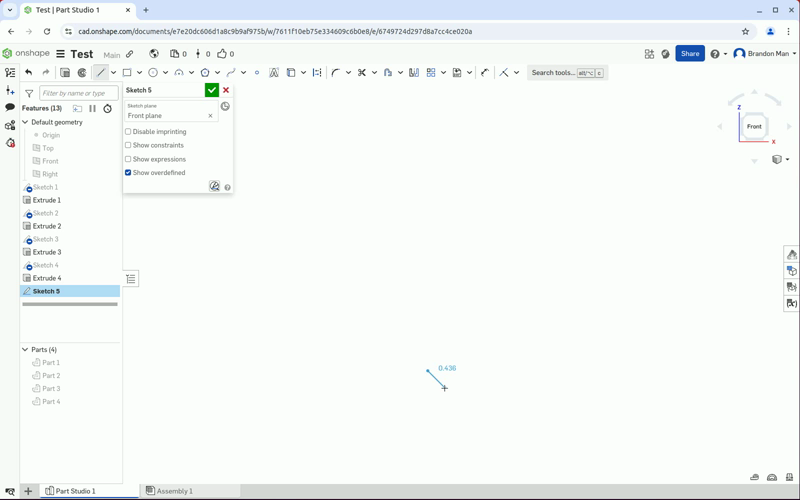
click(444, 387)
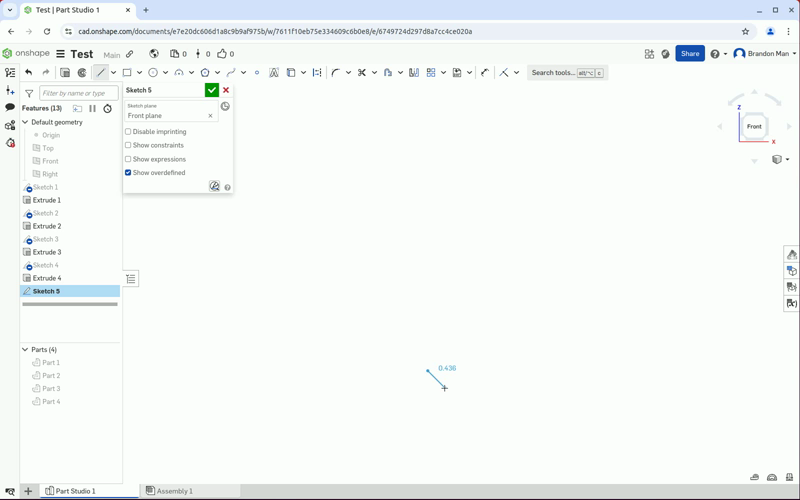
scroll(-6)
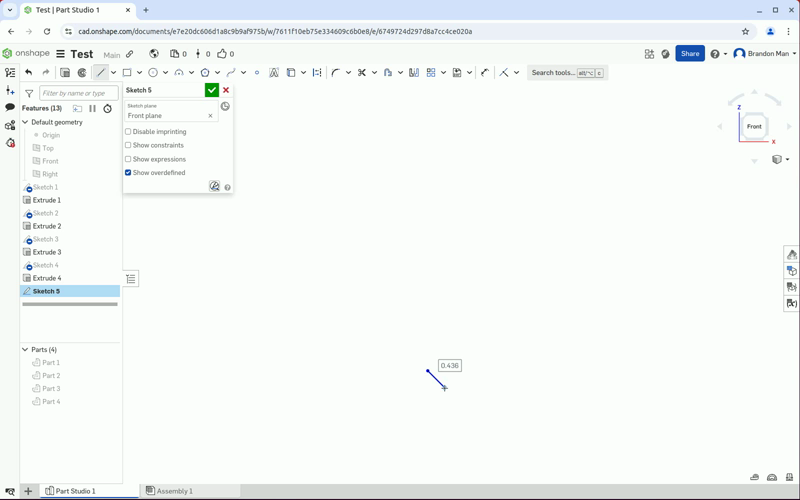
scroll(-6)
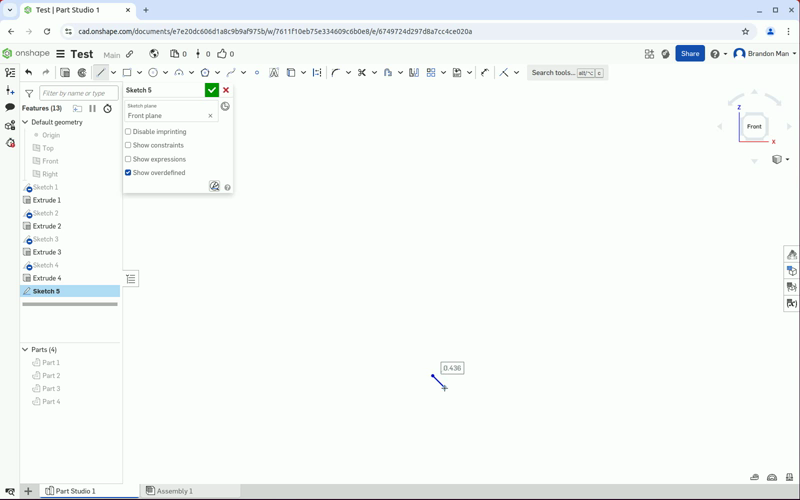
scroll(-6)
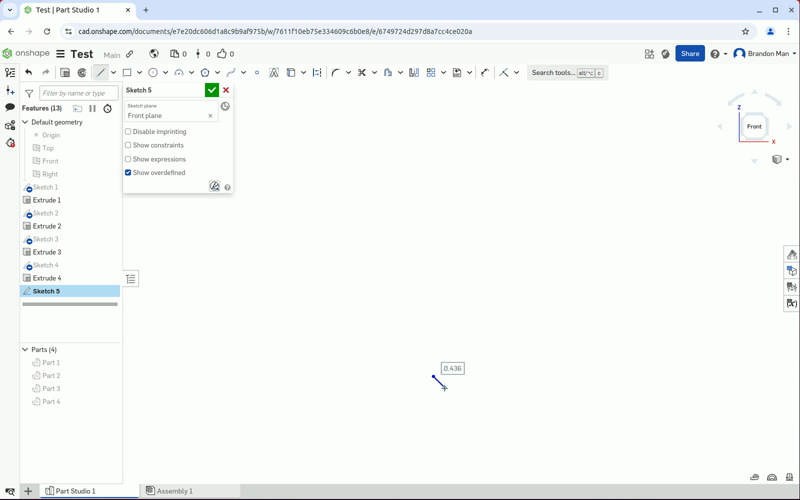
scroll(-6)
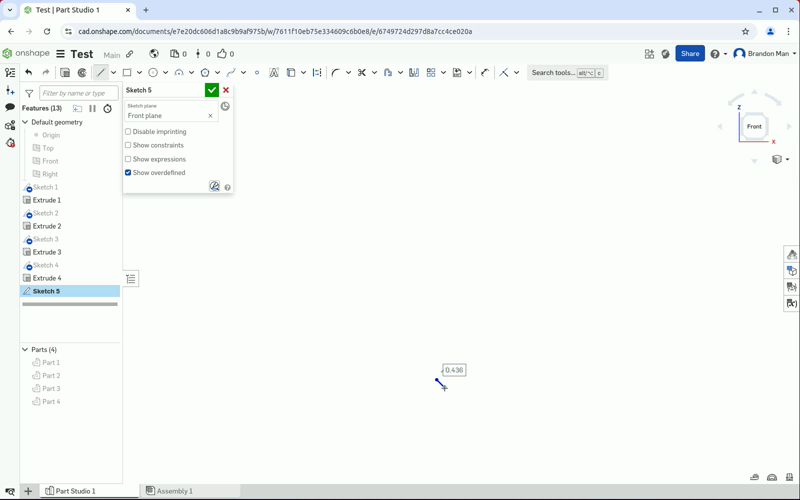
scroll(-6)
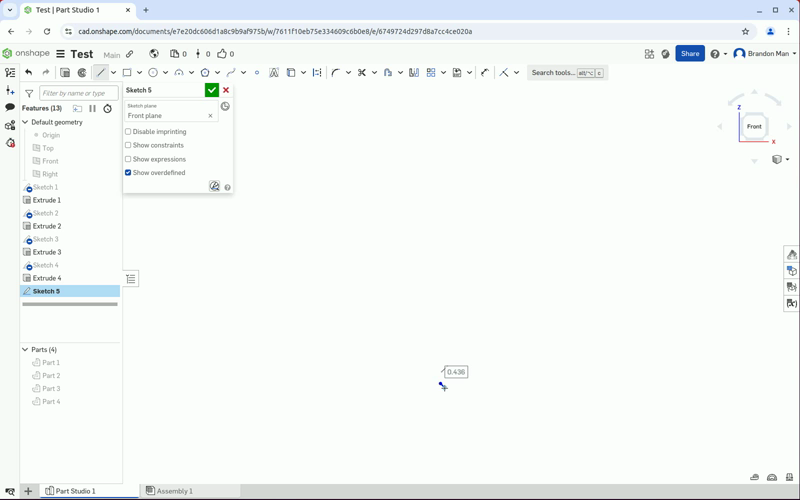
scroll(-6)
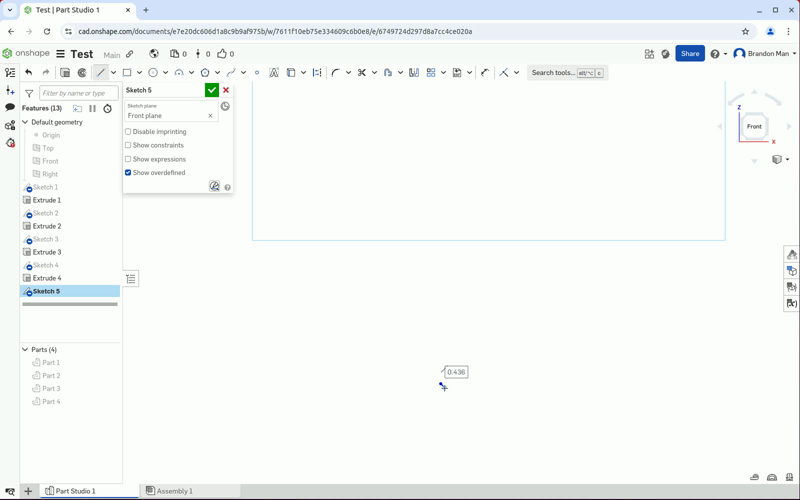
scroll(-6)
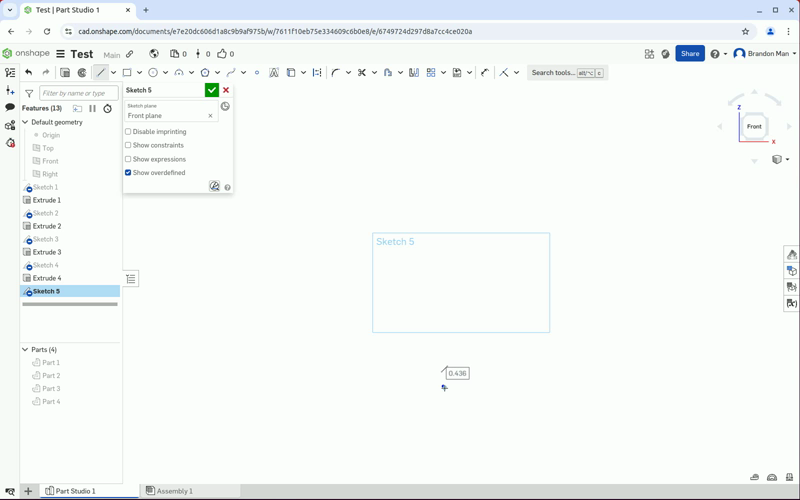
key_up(shift)
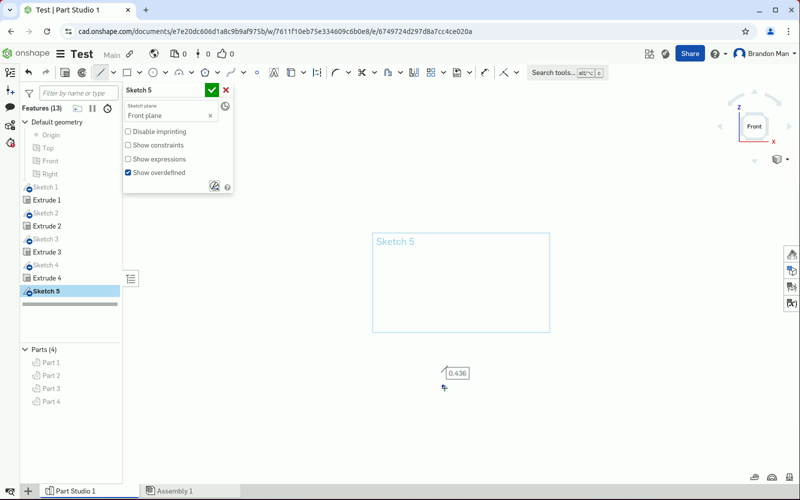
key_down(shift)
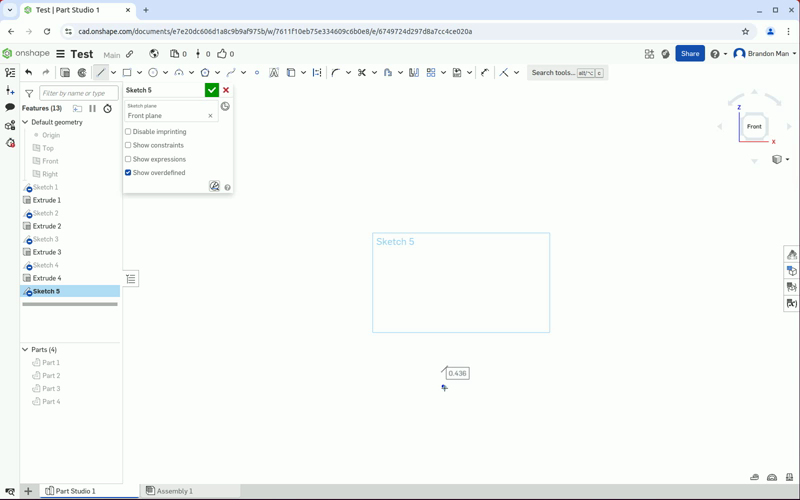
mouse_move(474, 387)
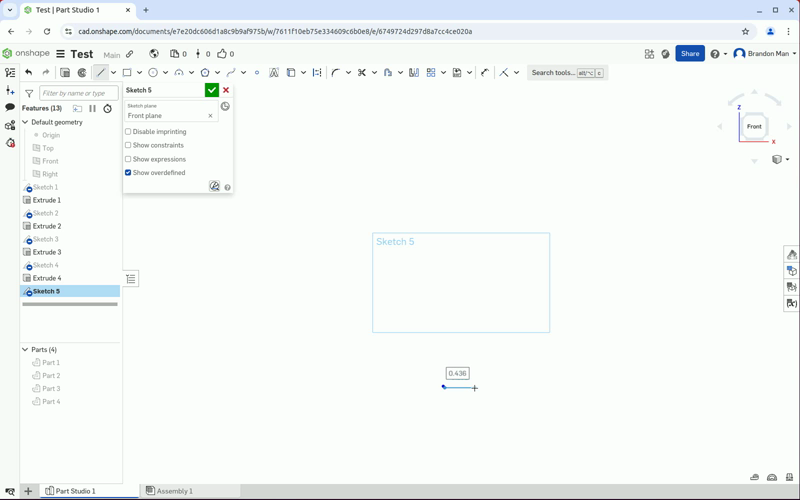
mouse_move(483, 348)
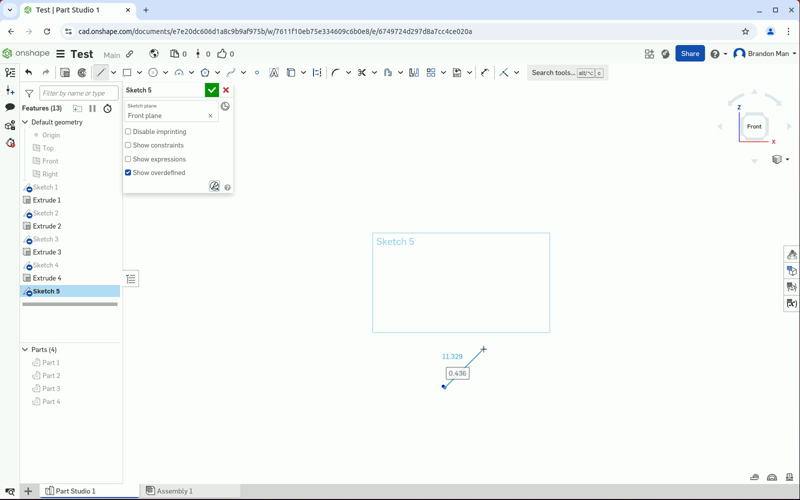
click(483, 348)
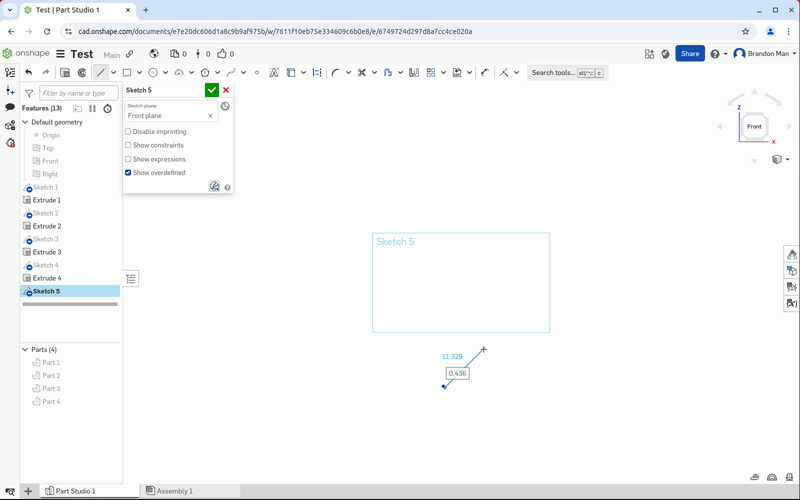
key_up(shift)
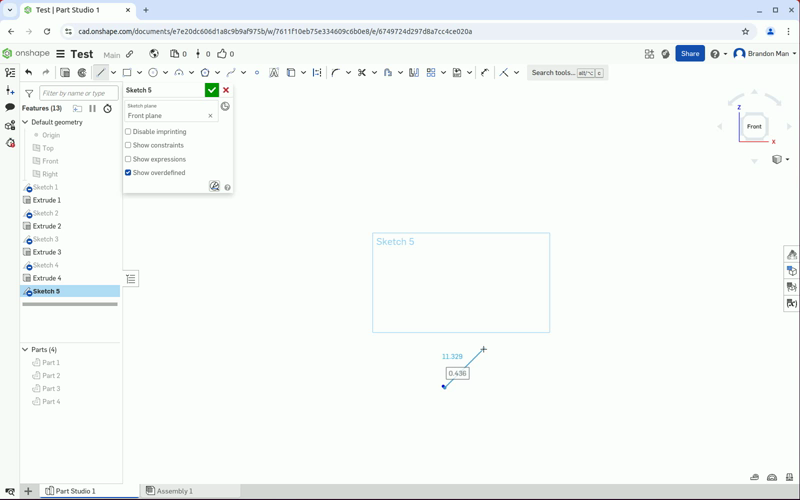
key_down(shift)
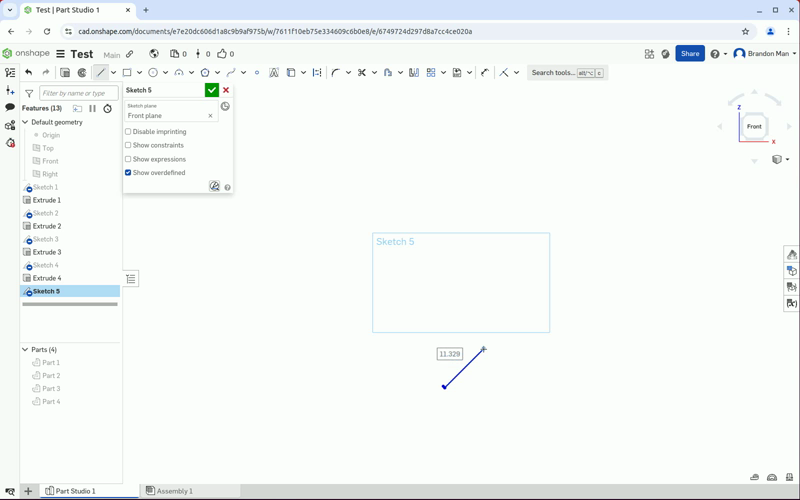
mouse_move(513, 348)
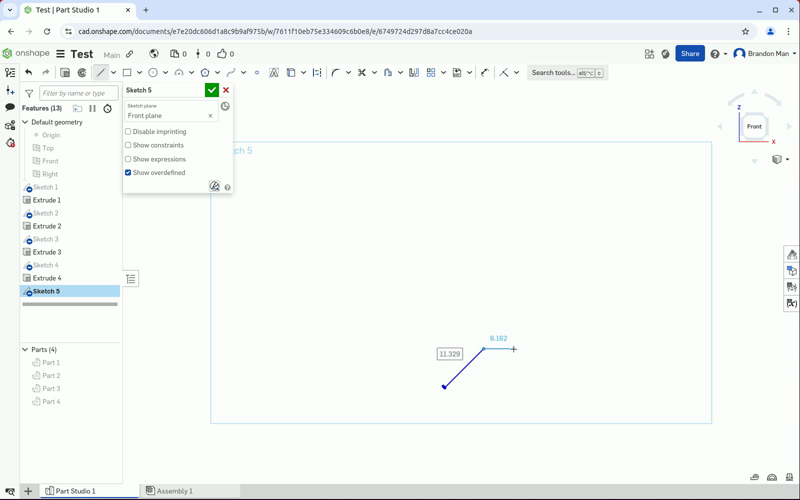
mouse_move(483, 345)
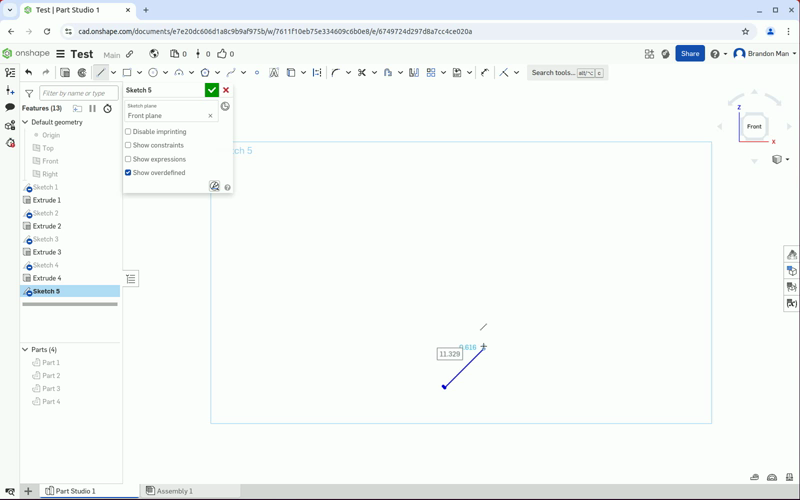
scroll(6)
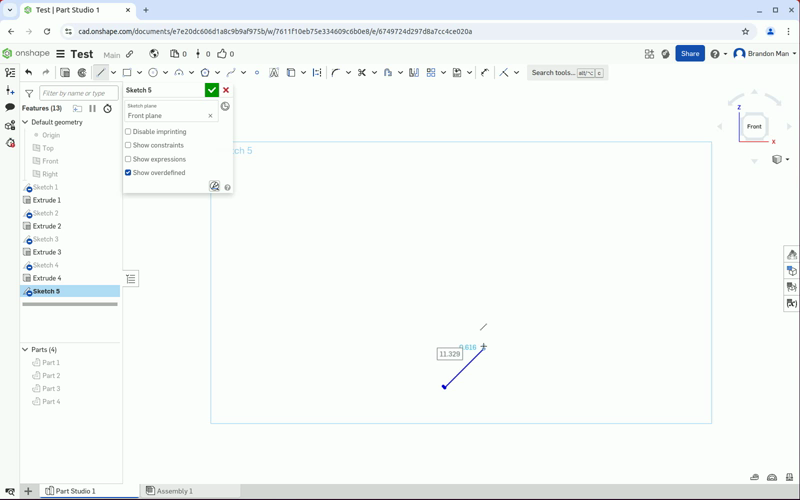
scroll(6)
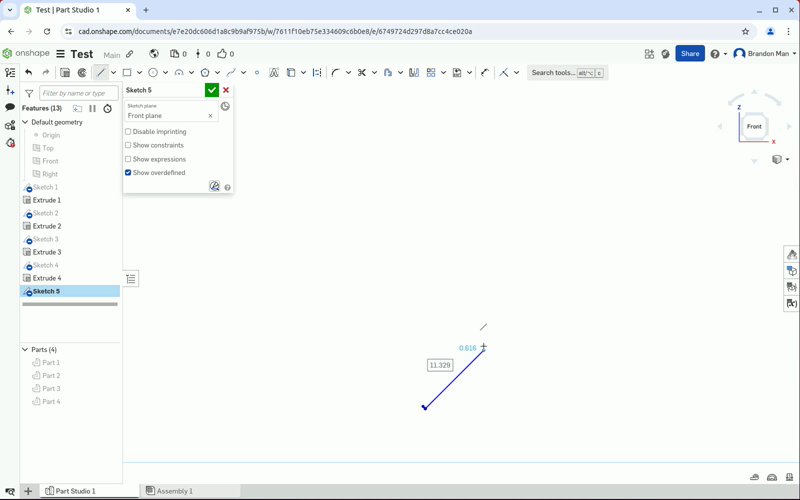
scroll(6)
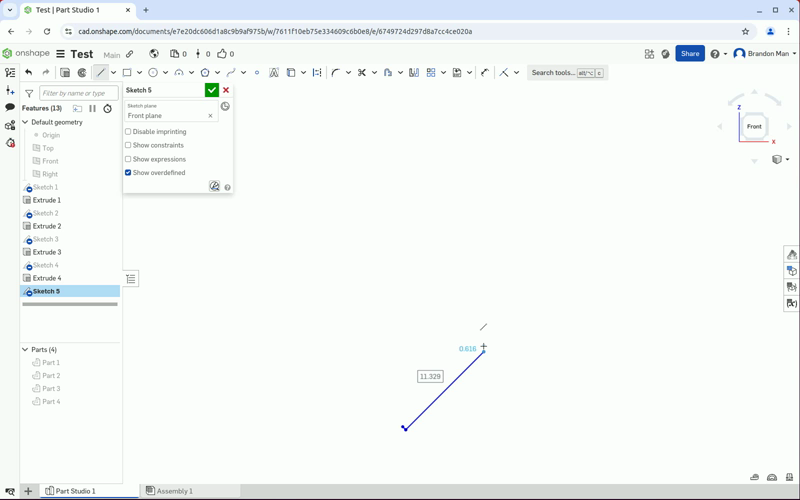
scroll(6)
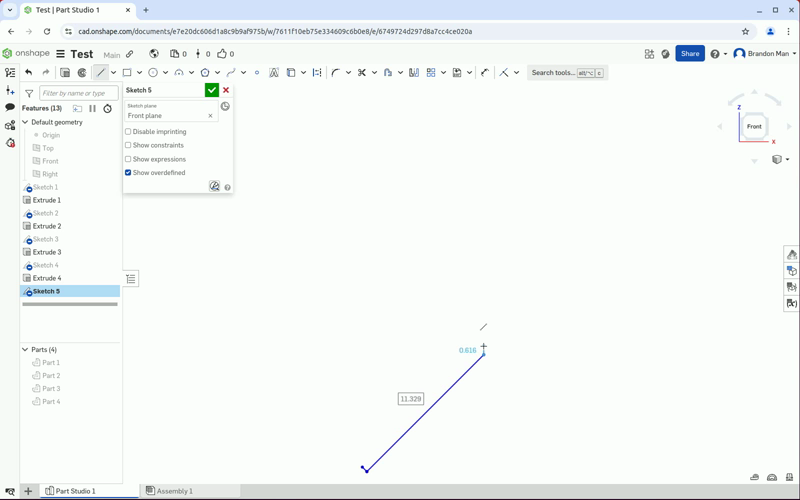
scroll(6)
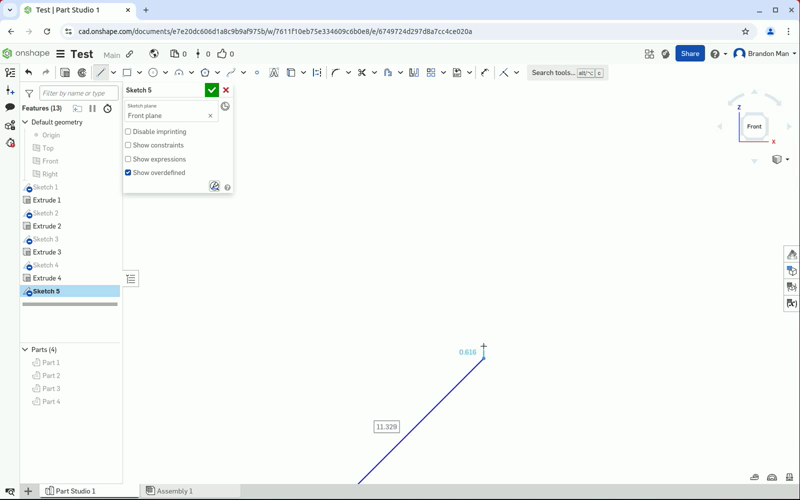
scroll(6)
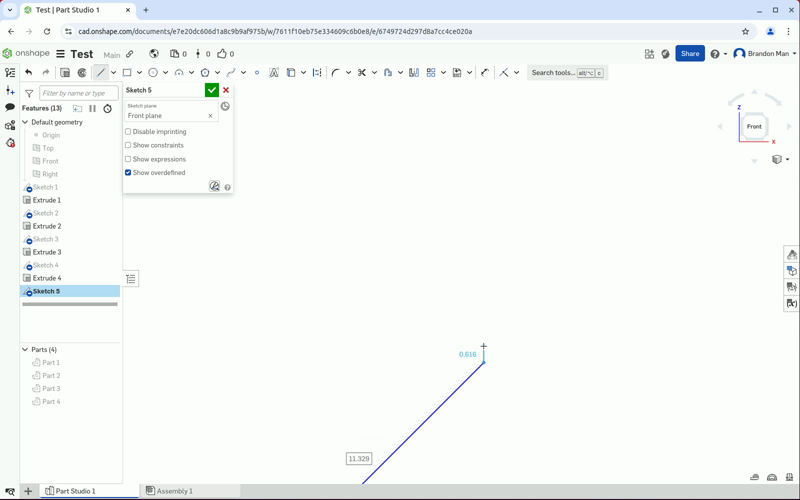
scroll(6)
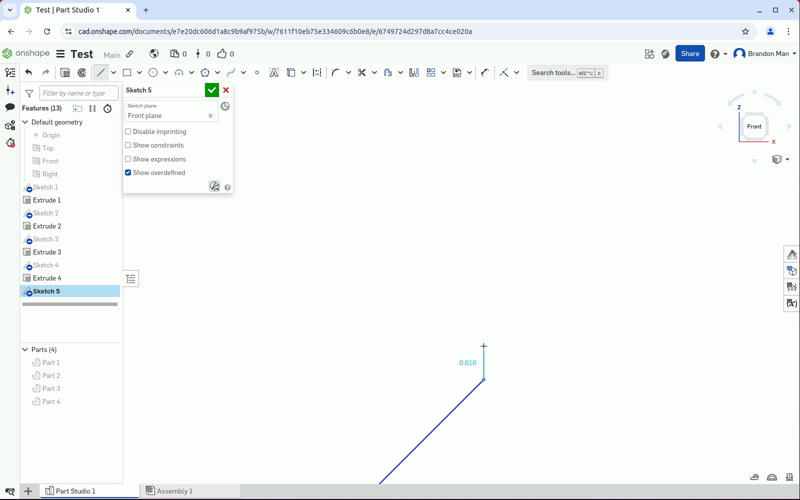
click(483, 345)
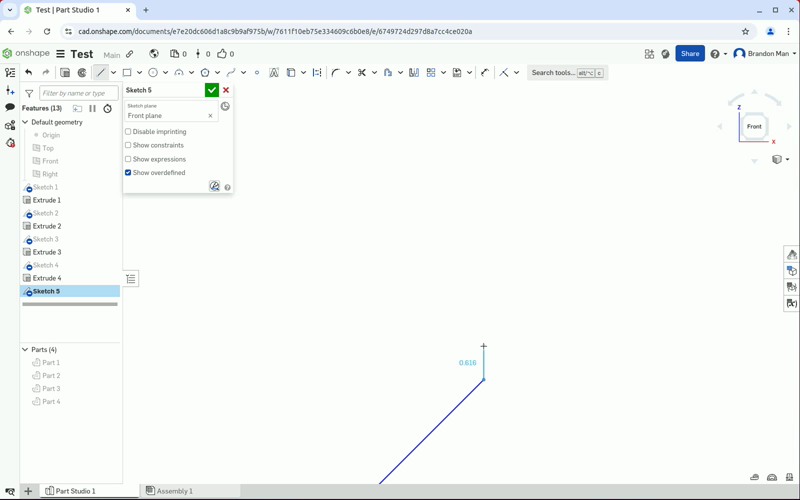
scroll(-6)
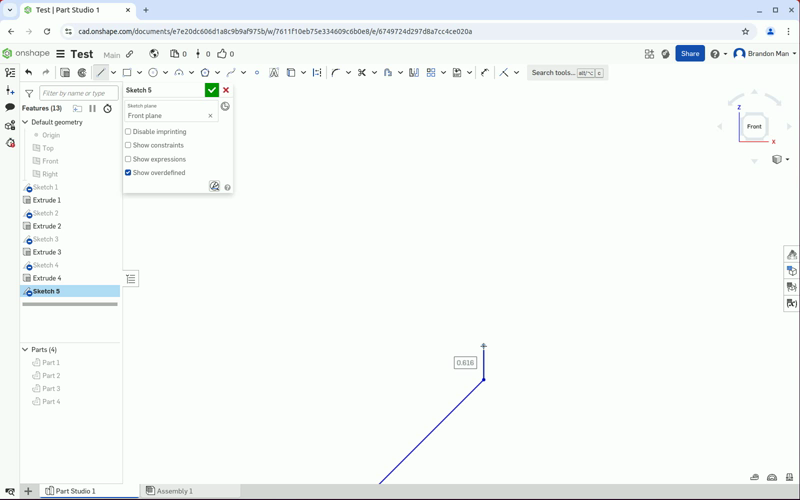
scroll(-6)
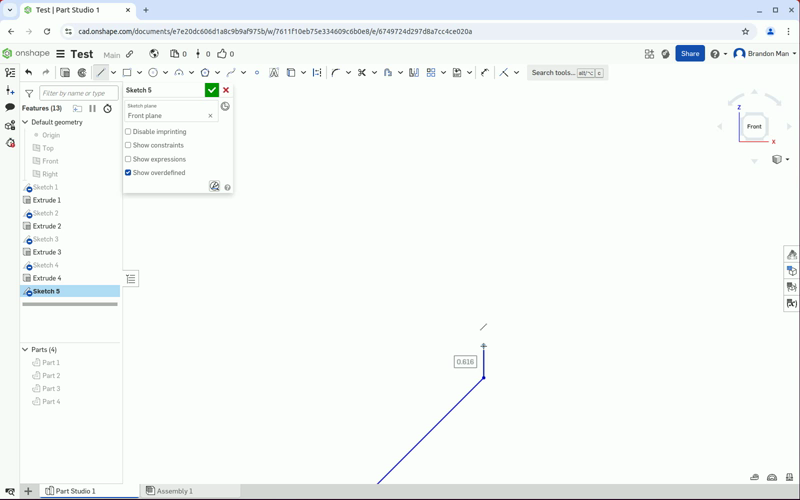
scroll(-6)
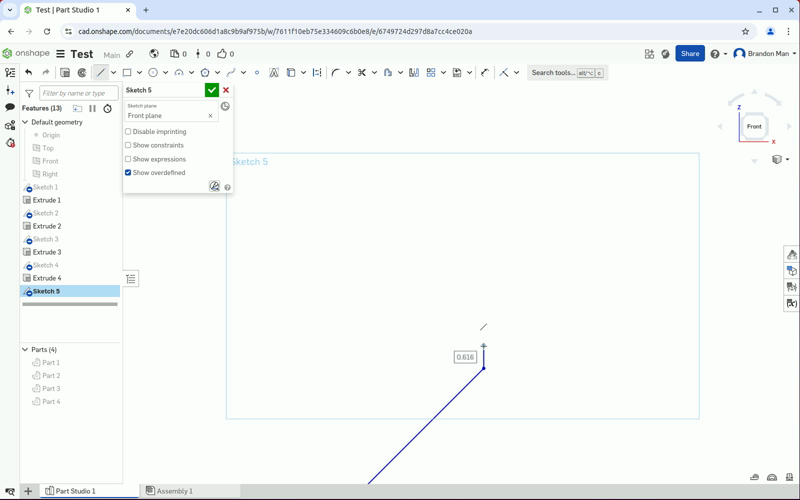
scroll(-6)
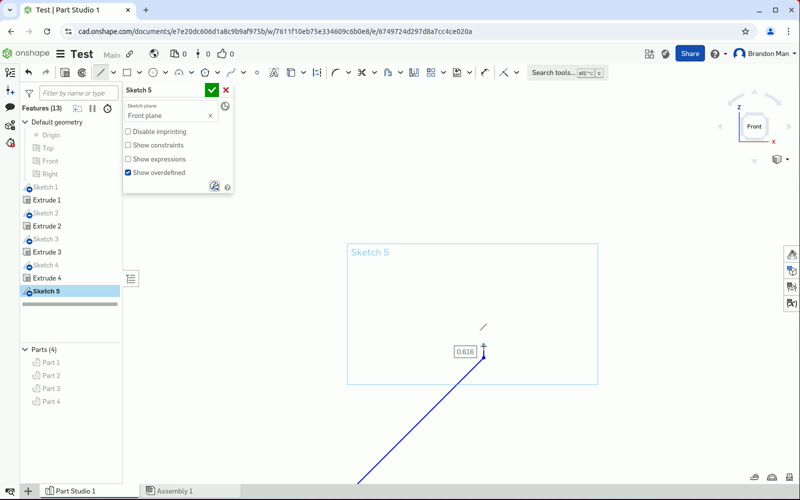
scroll(-6)
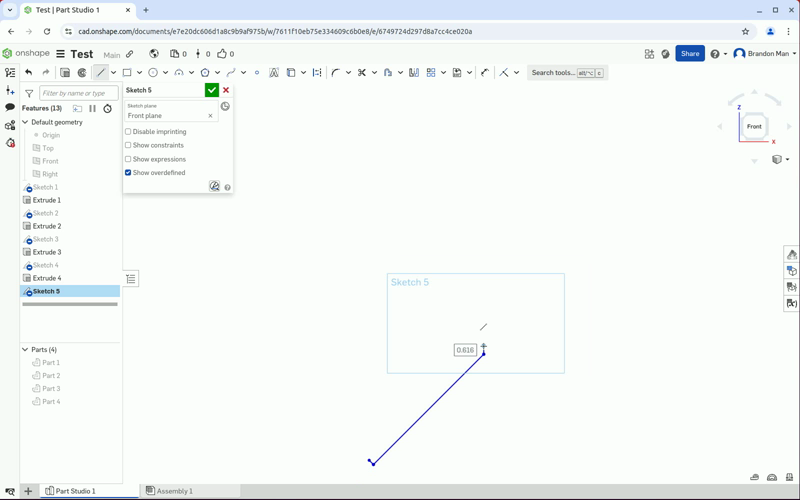
scroll(-6)
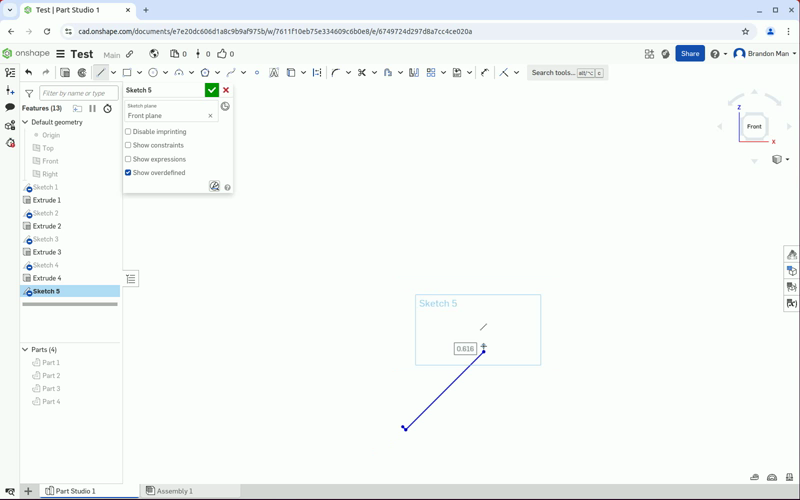
scroll(-6)
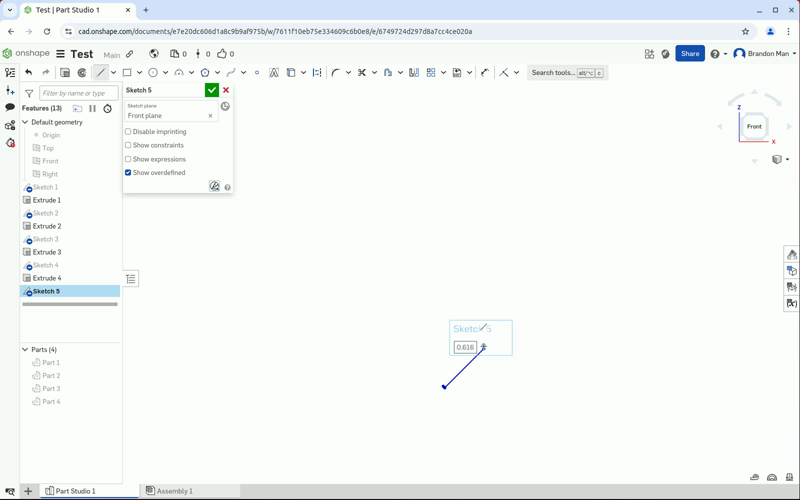
key_up(shift)
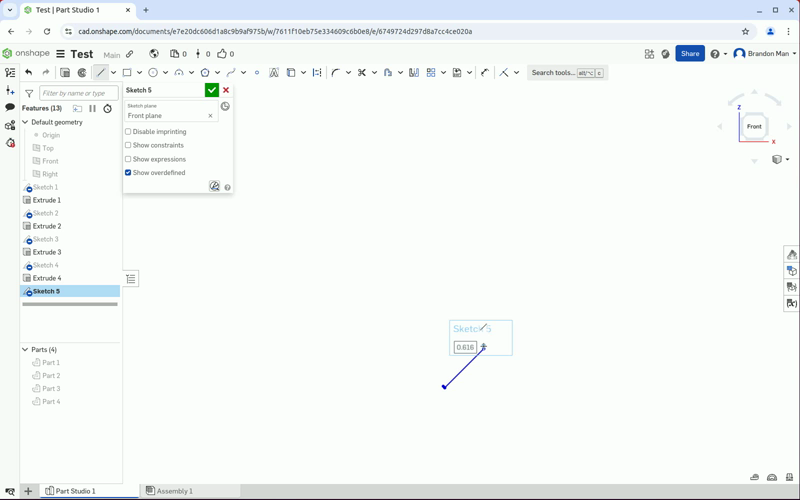
mouse_move(513, 345)
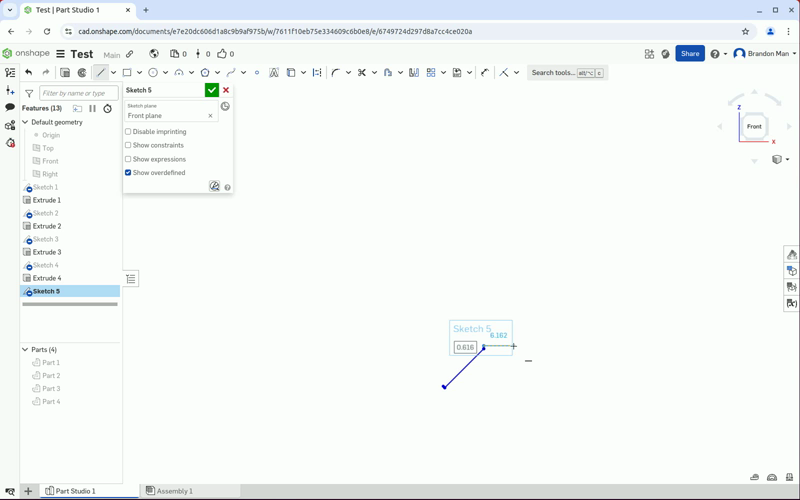
key_down(shift)
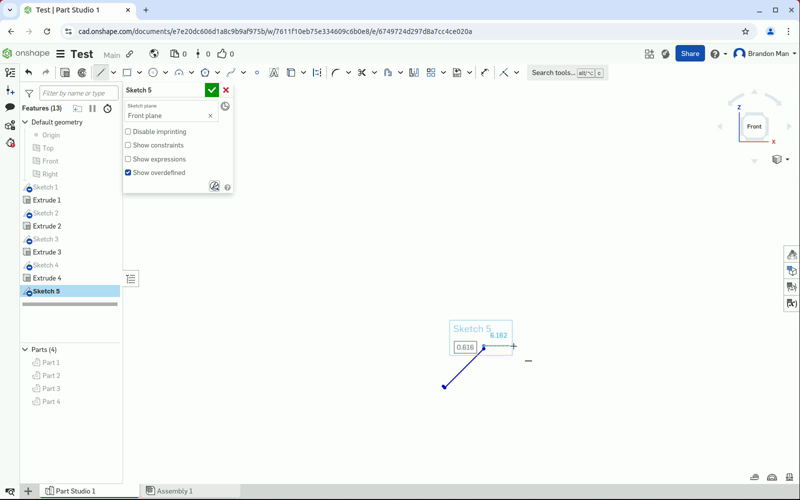
mouse_move(443, 386)
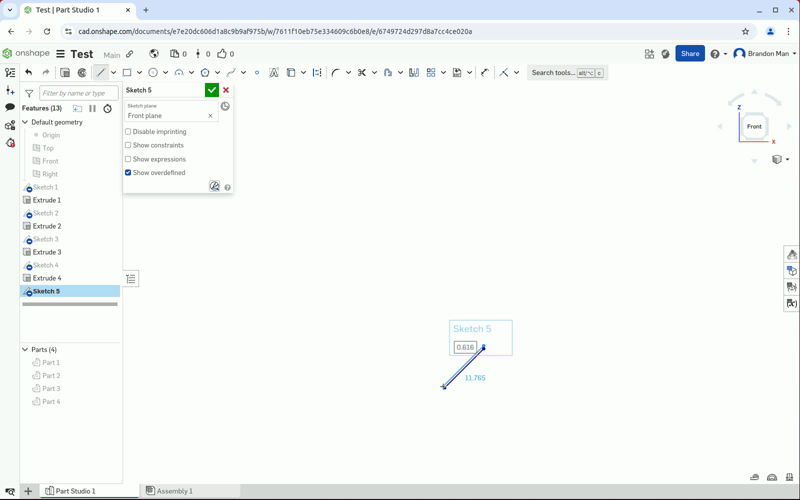
scroll(6)
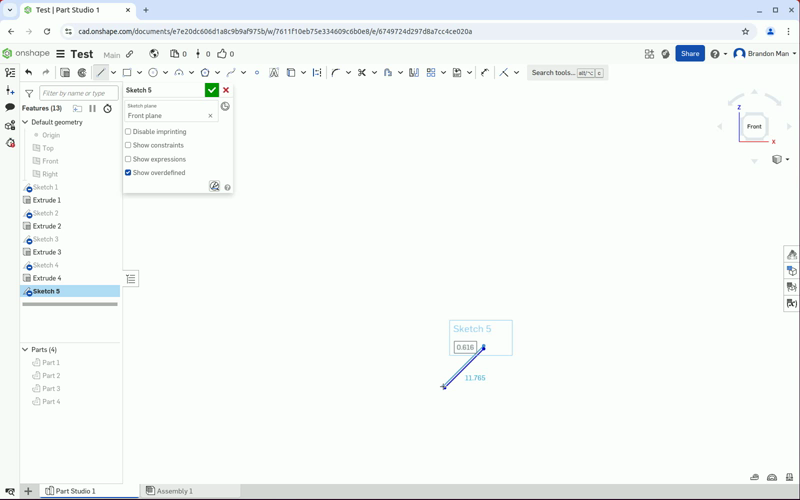
scroll(6)
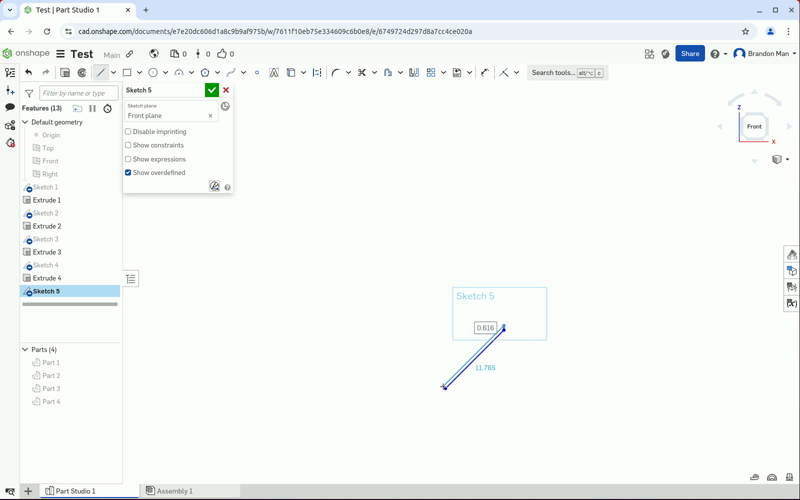
scroll(6)
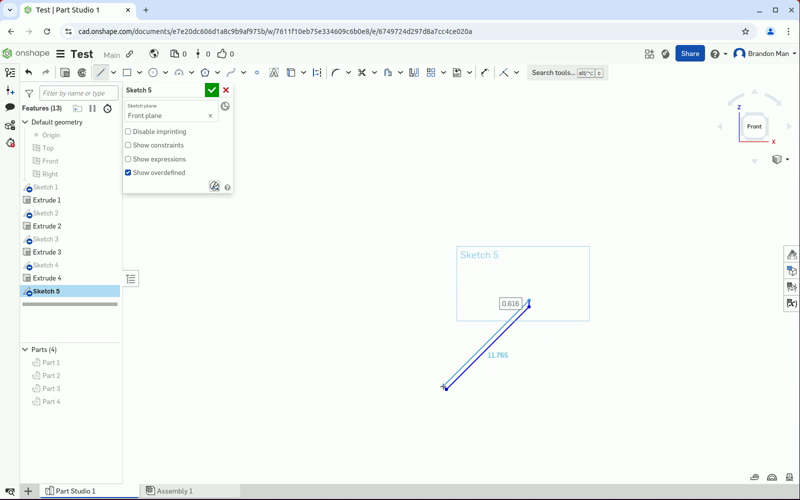
scroll(6)
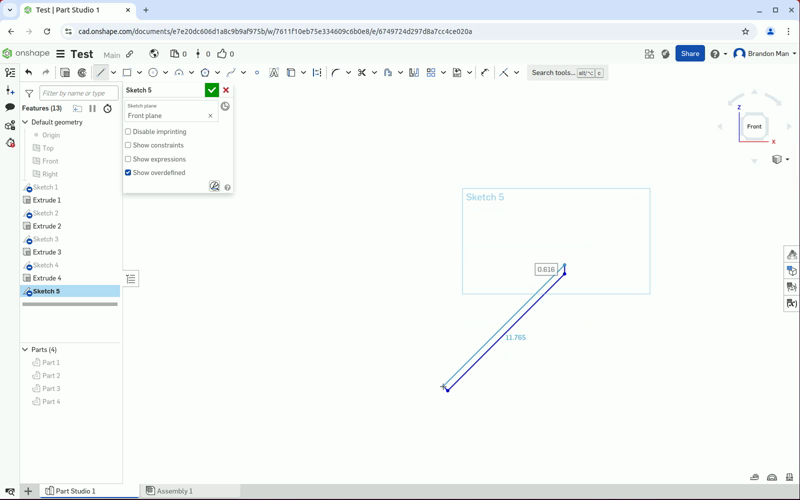
scroll(6)
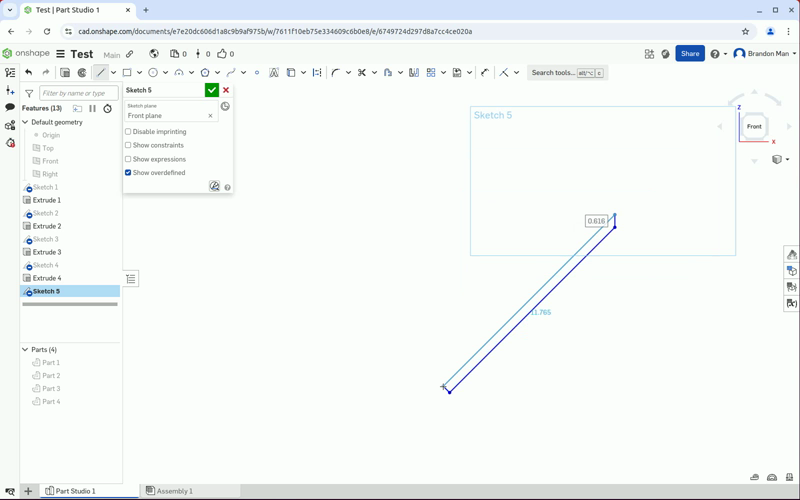
scroll(6)
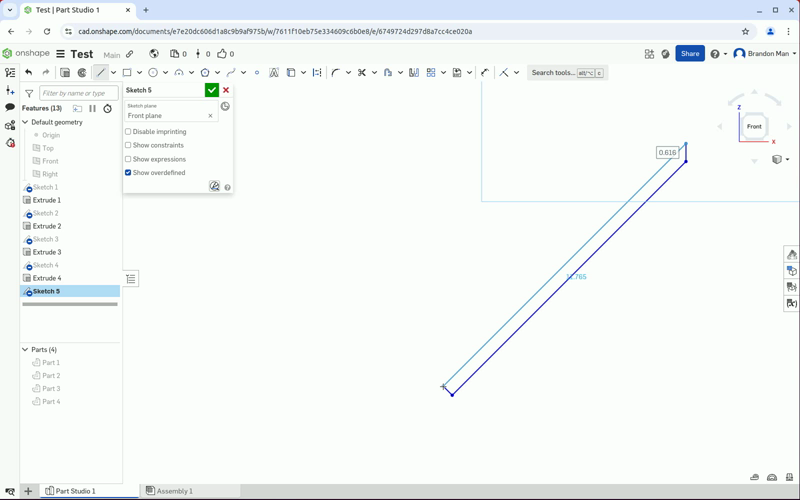
scroll(6)
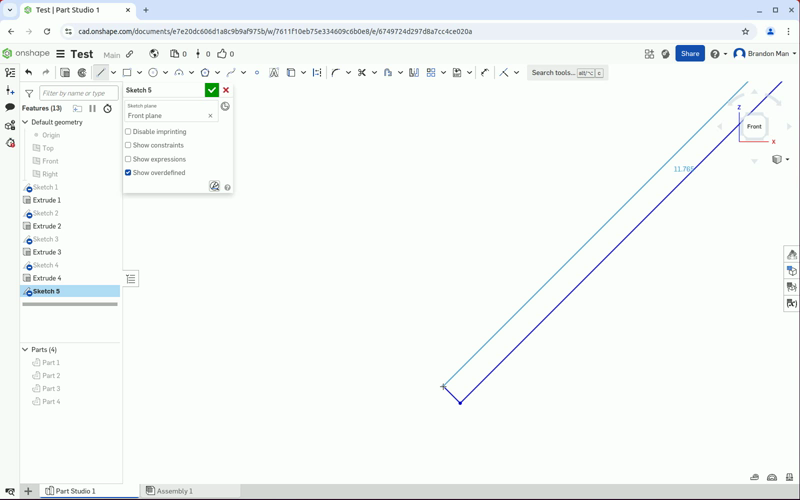
key_up(shift)
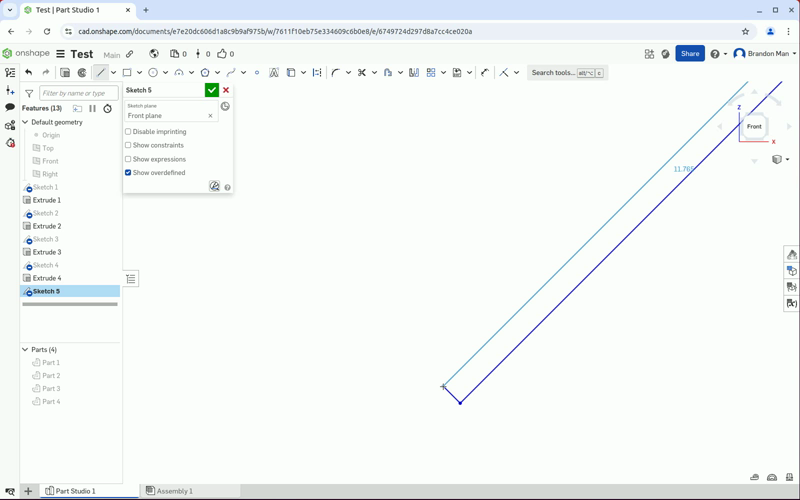
click(443, 386)
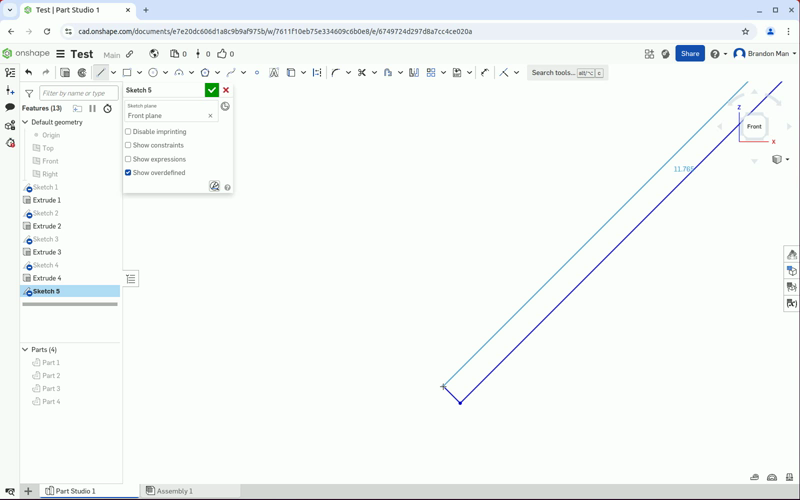
scroll(-6)
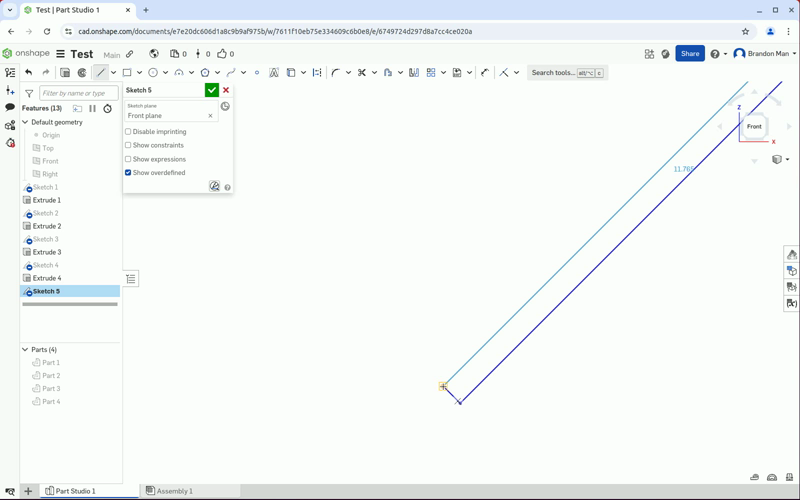
scroll(-6)
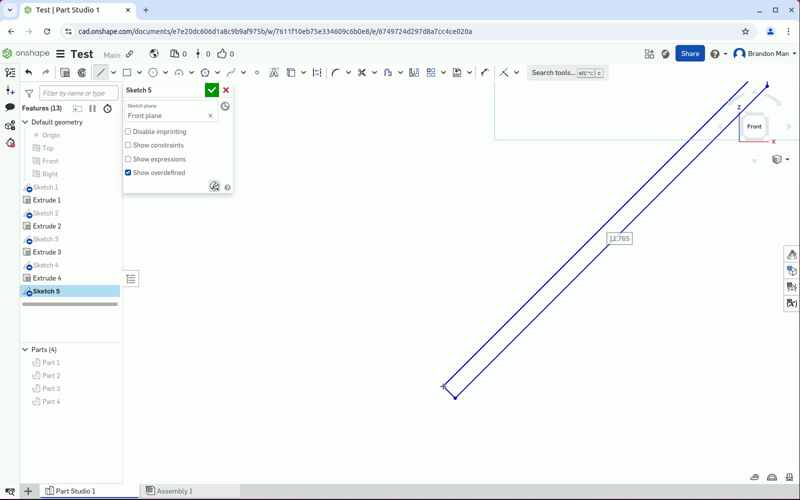
scroll(-6)
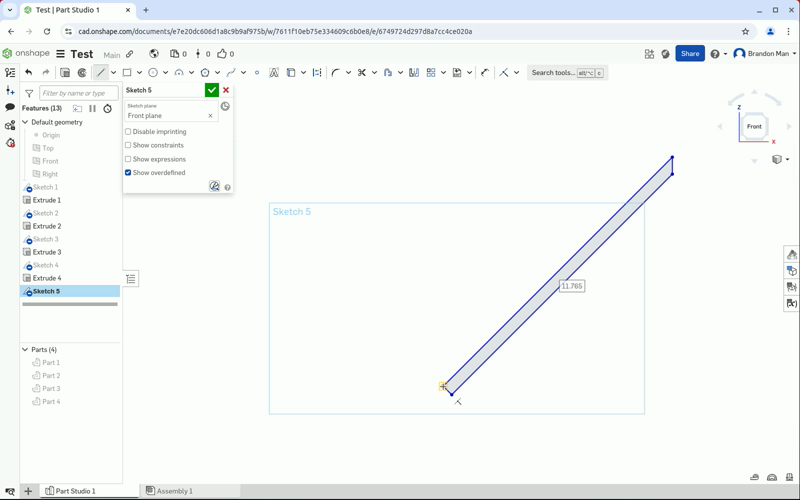
scroll(-6)
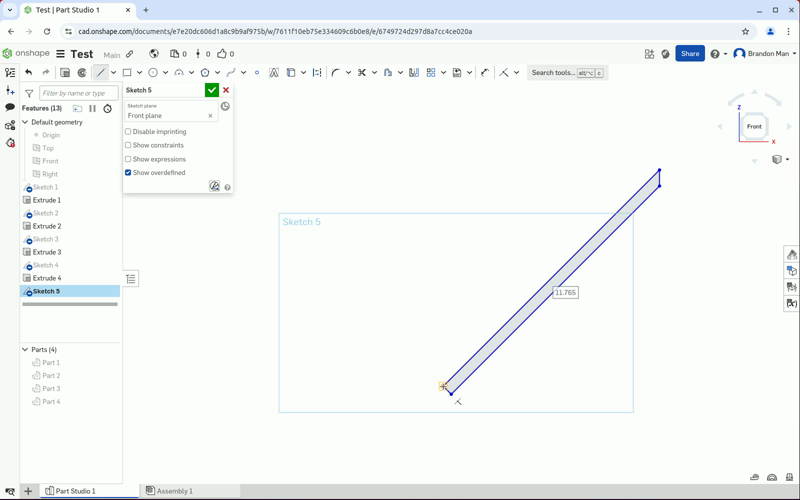
scroll(-6)
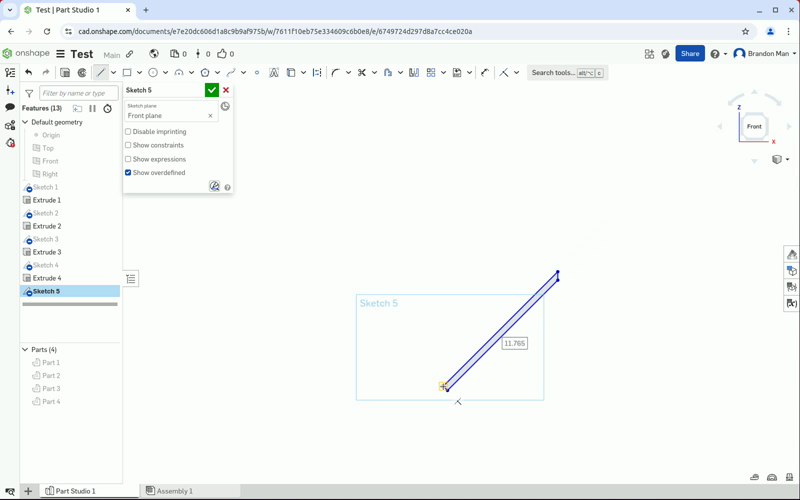
scroll(-6)
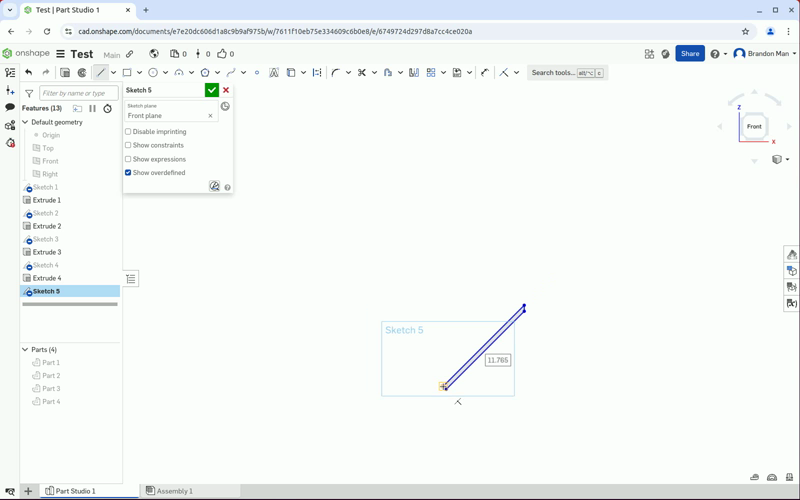
scroll(-6)
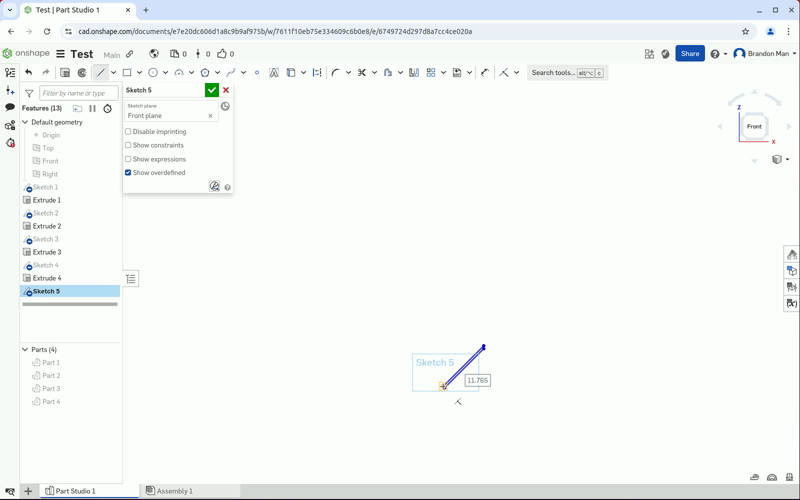
key(esc)
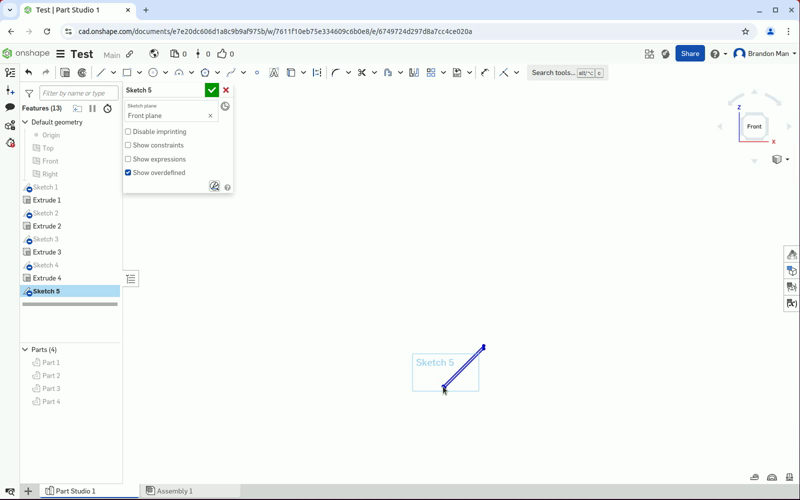
mouse_move(460, 370)
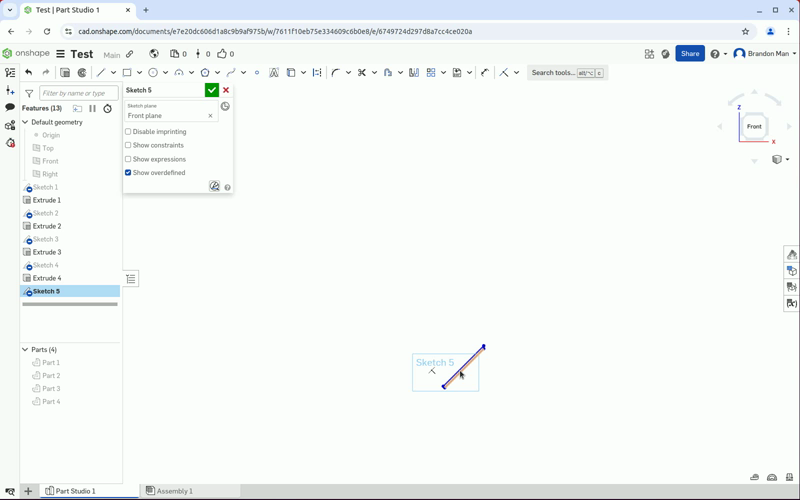
scroll(6)
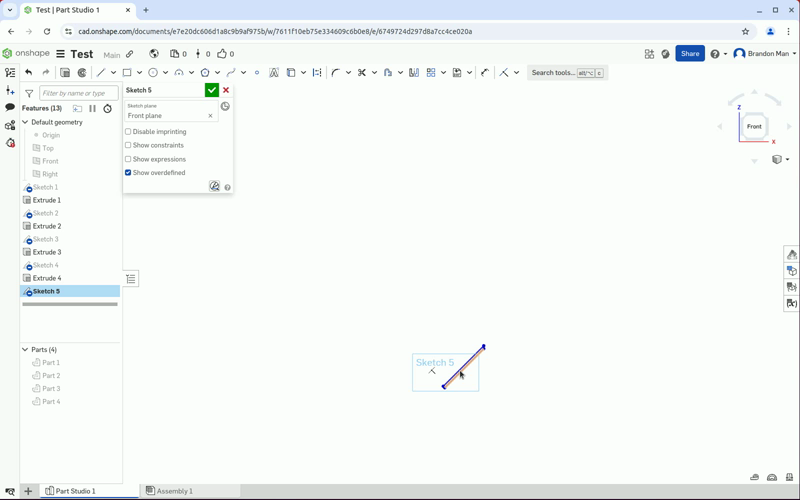
scroll(6)
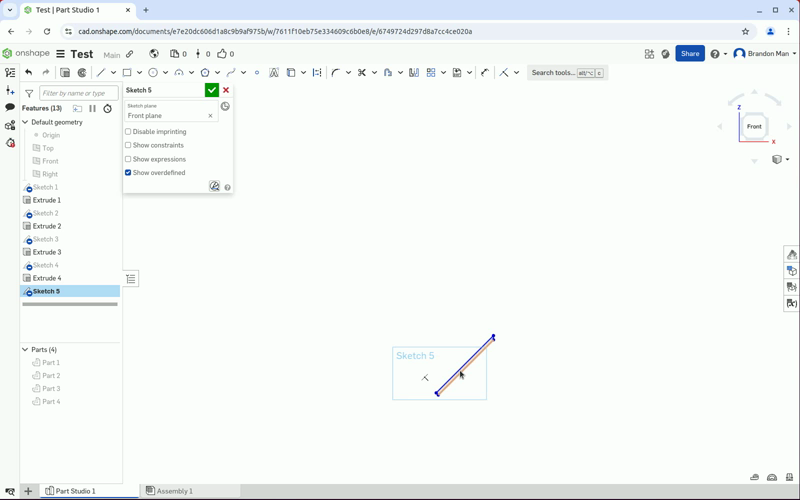
scroll(6)
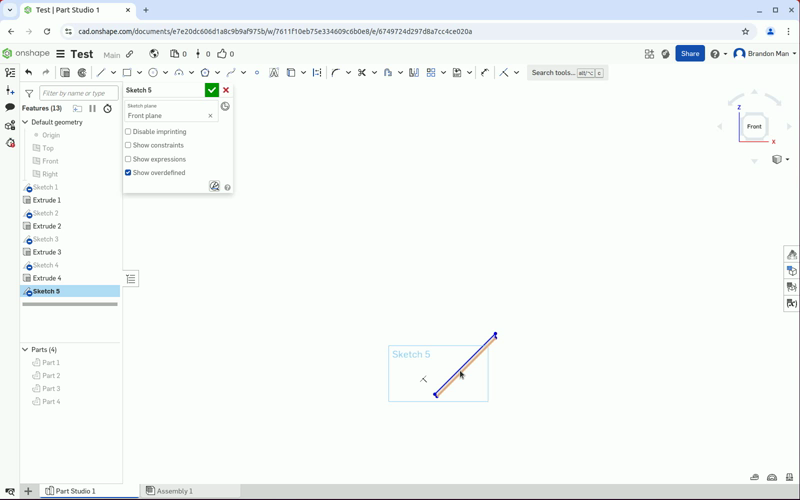
scroll(6)
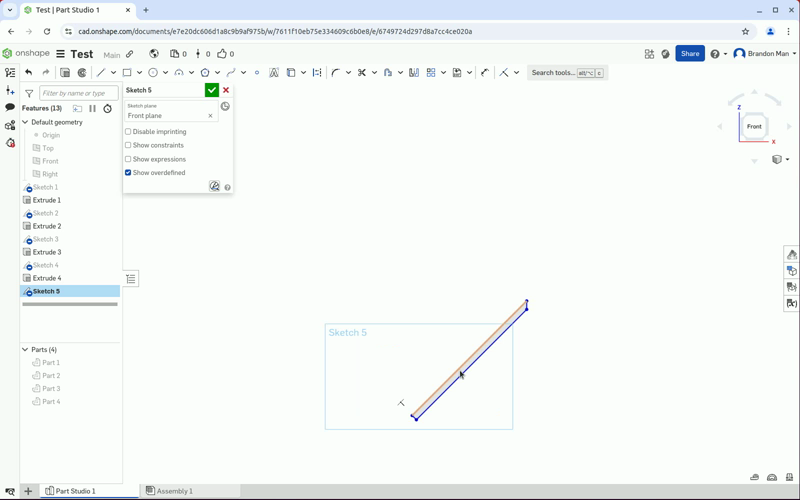
scroll(6)
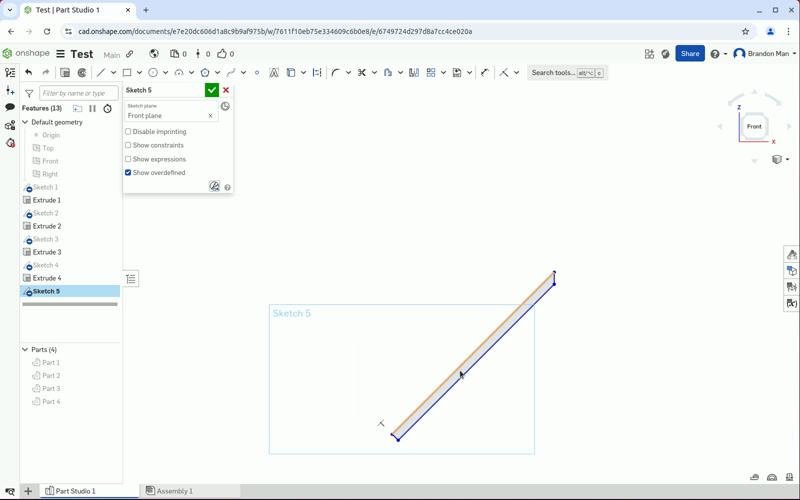
scroll(6)
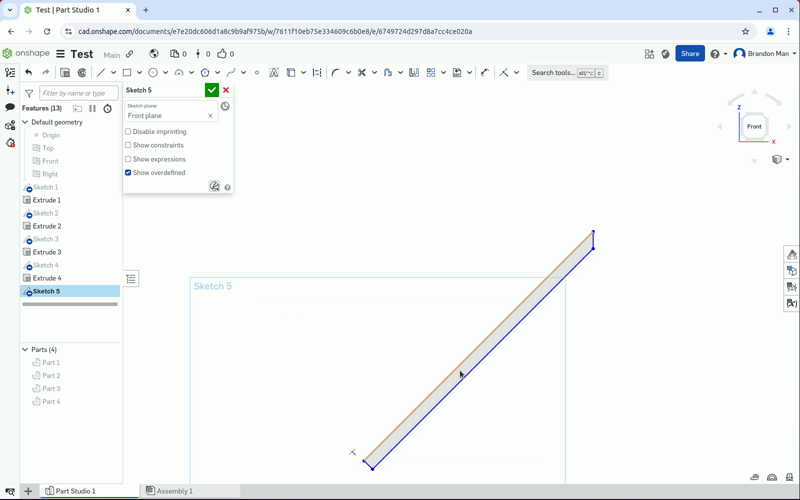
scroll(6)
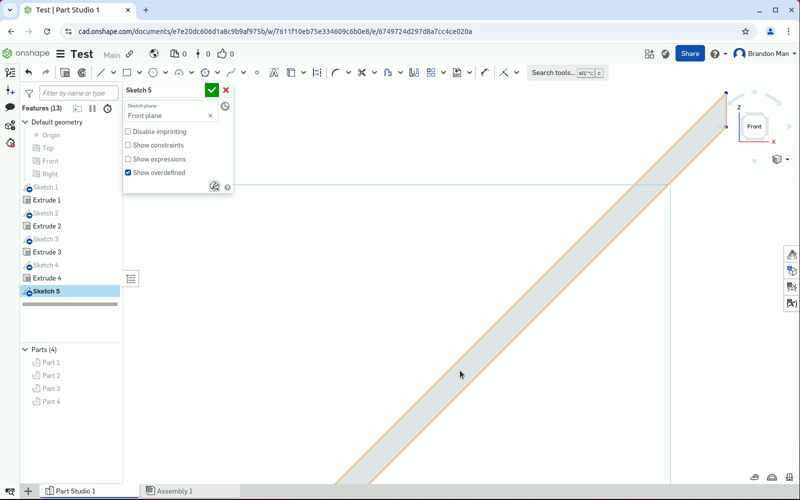
click(460, 370)
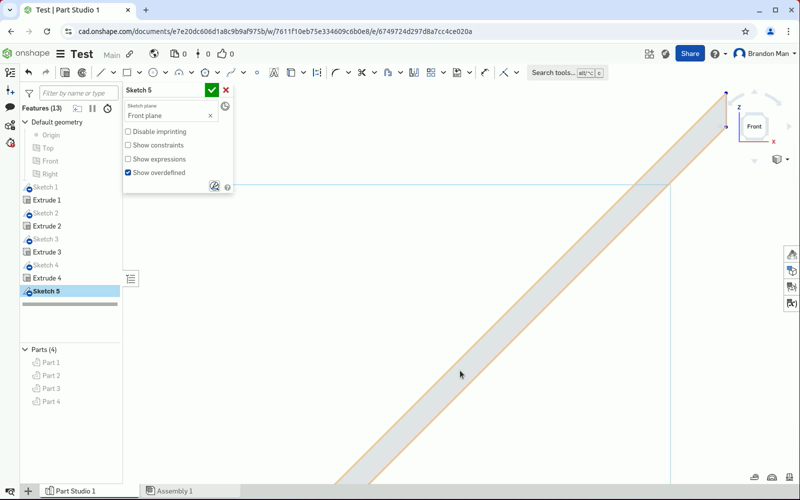
scroll(-6)
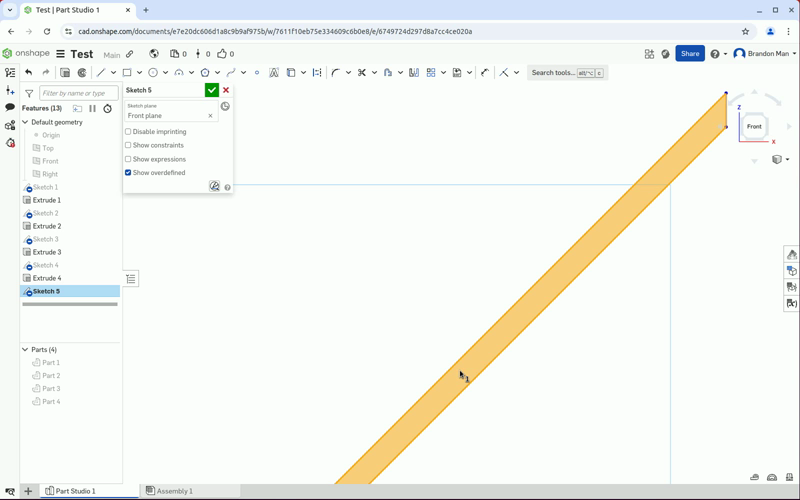
scroll(-6)
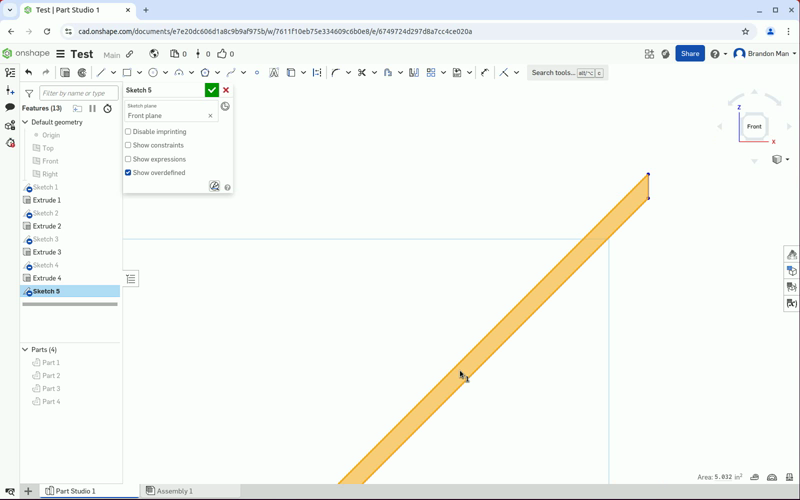
scroll(-6)
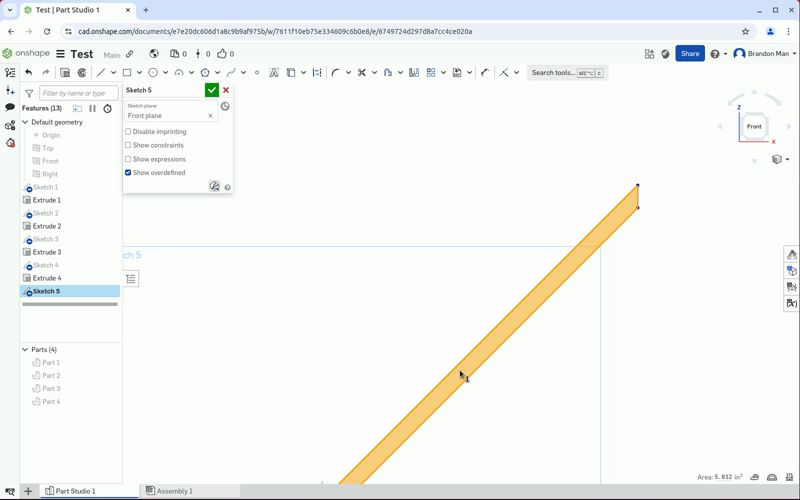
scroll(-6)
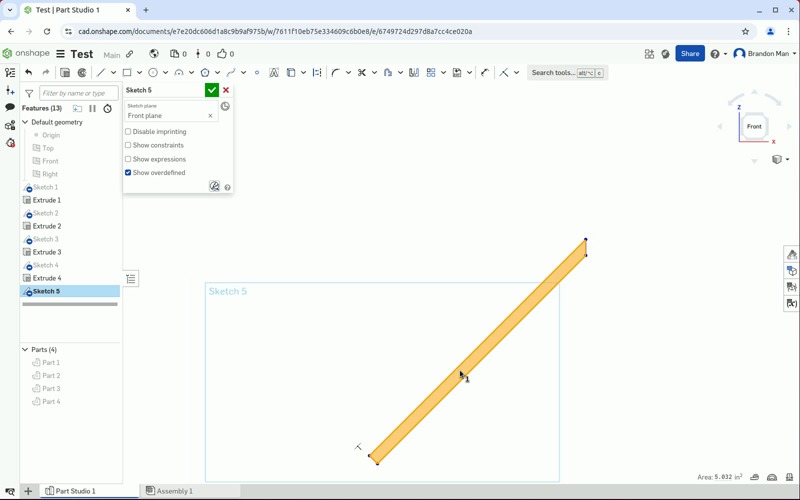
scroll(-6)
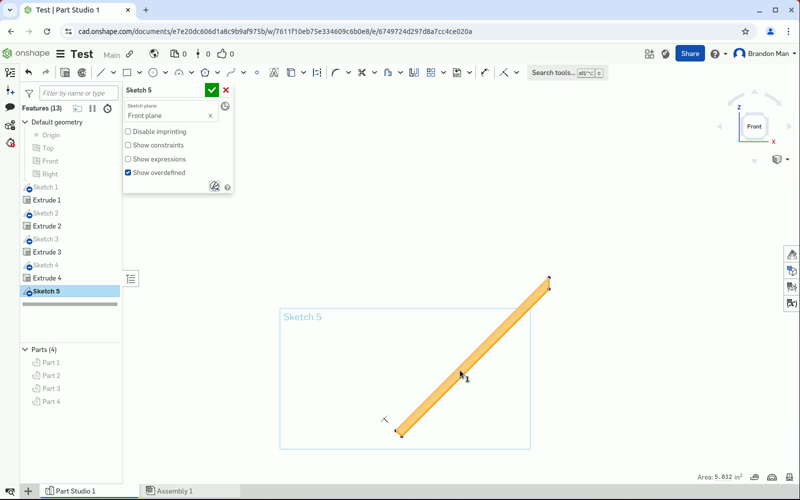
scroll(-6)
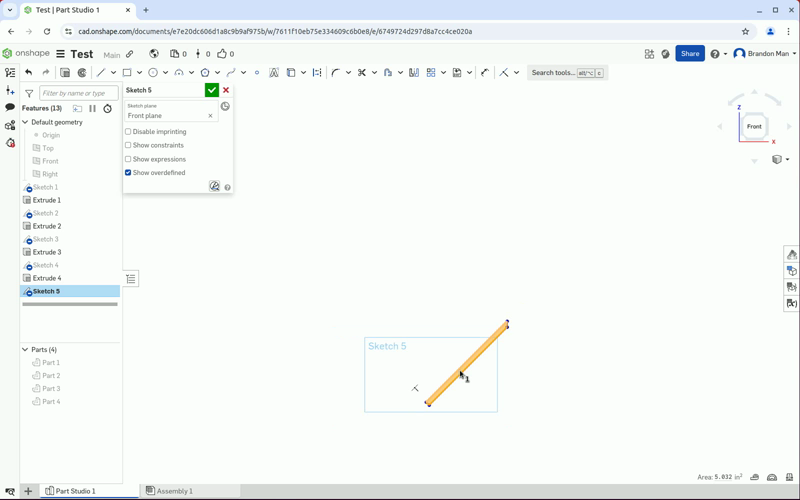
scroll(-6)
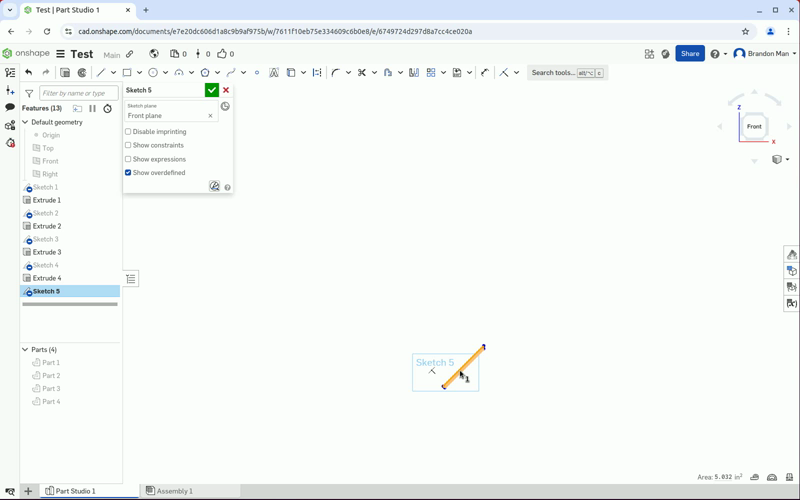
mouse_move(73, 352)
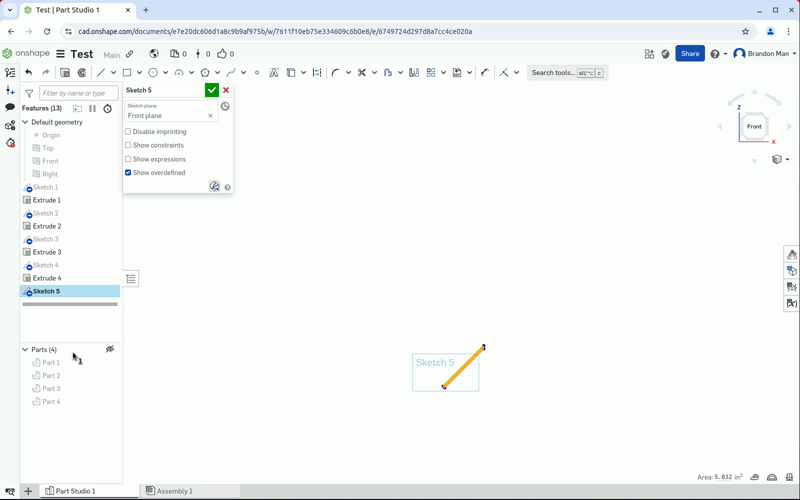
key(shift+y)
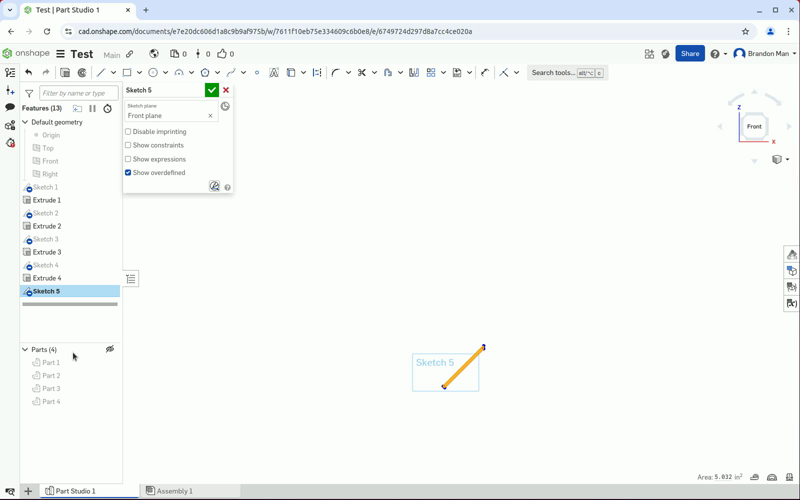
key(shift+e)
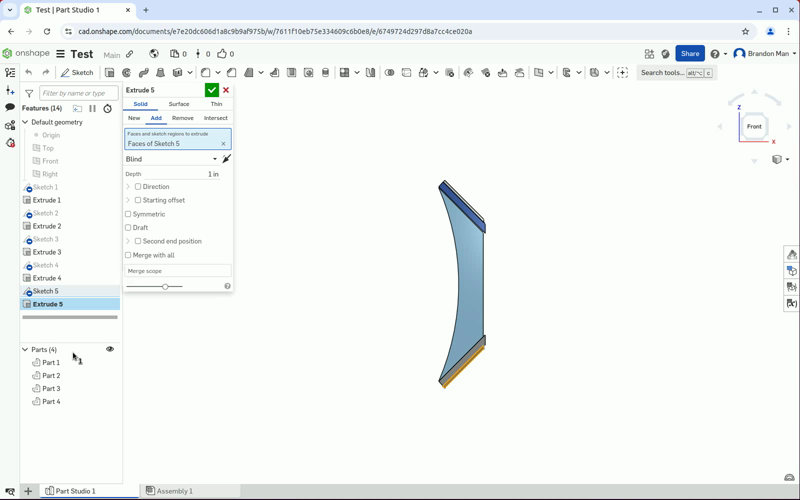
mouse_move(143, 106)
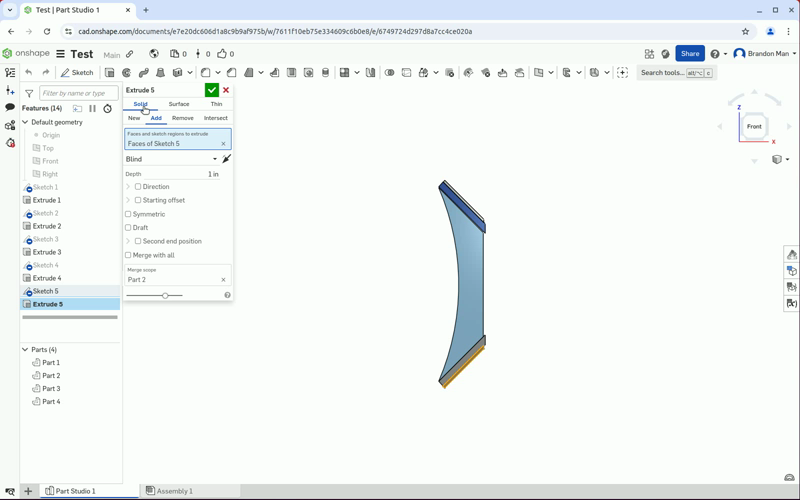
click(143, 106)
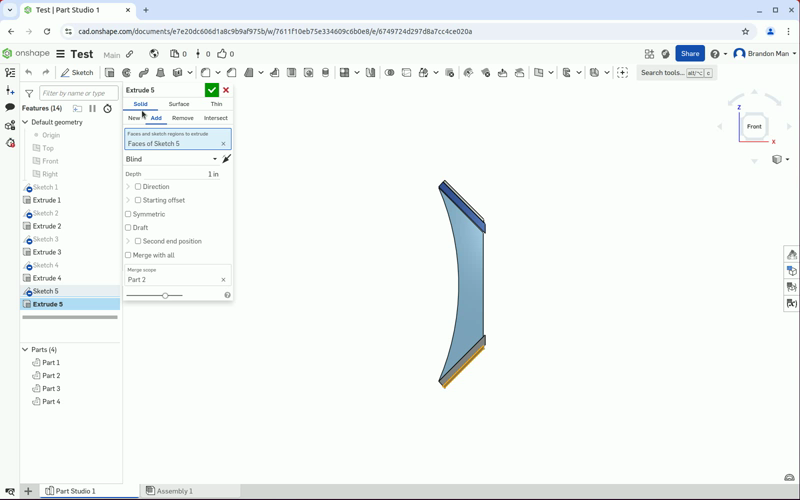
mouse_move(137, 120)
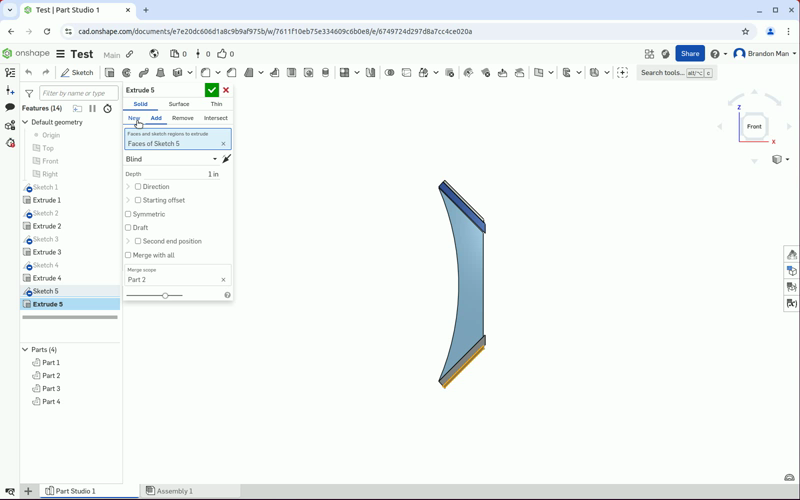
click(137, 120)
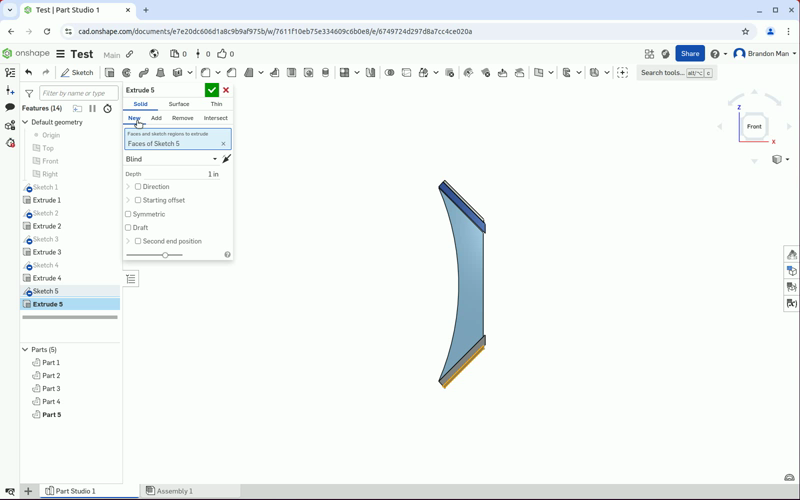
key(tab, 4)
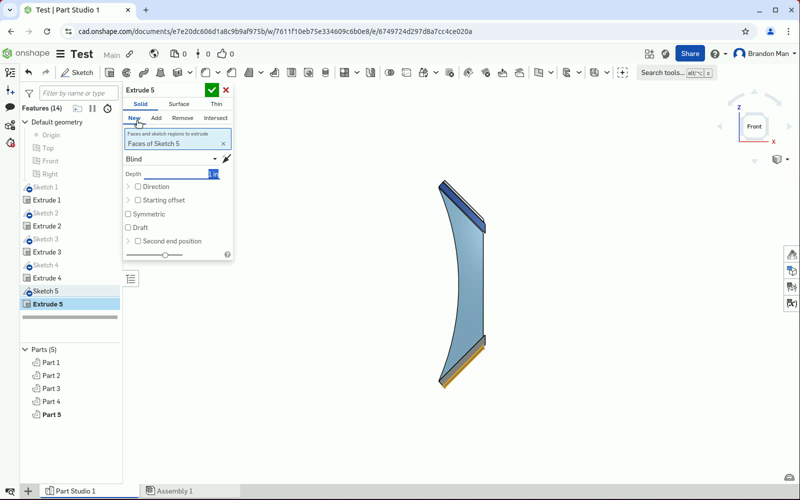
text(2.888)
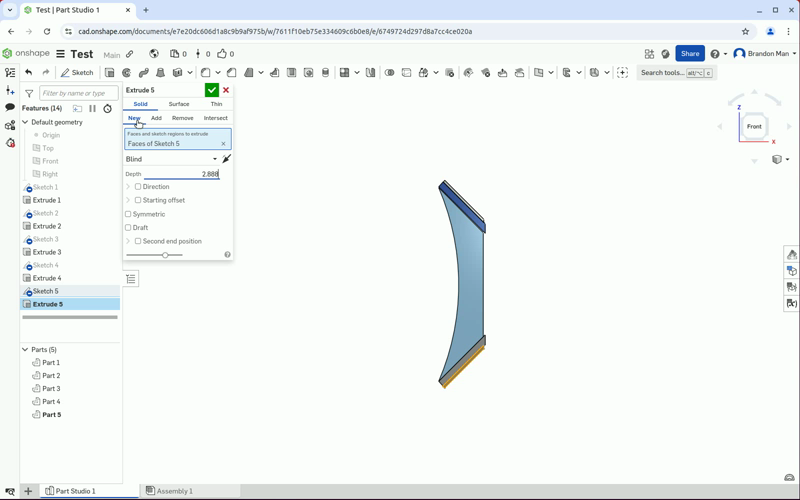
key(tab, 3)
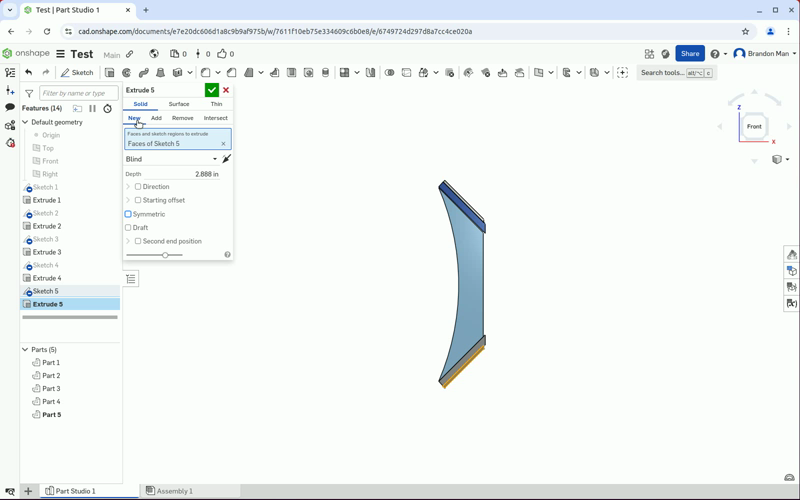
key(space)
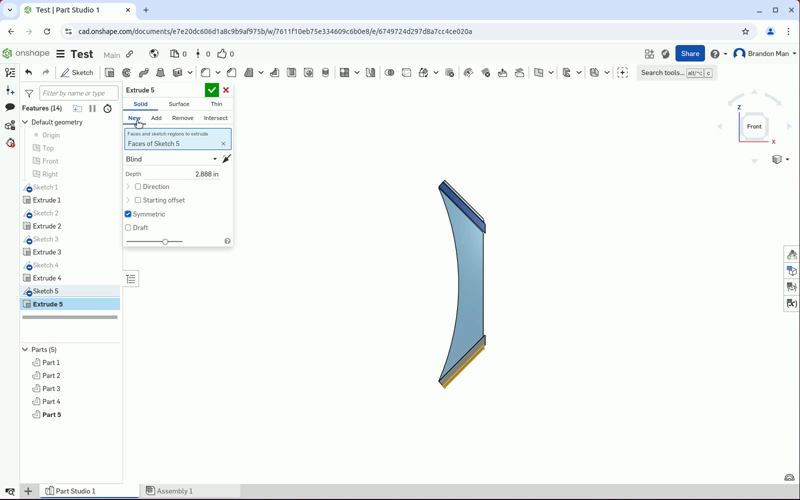
key(enter)
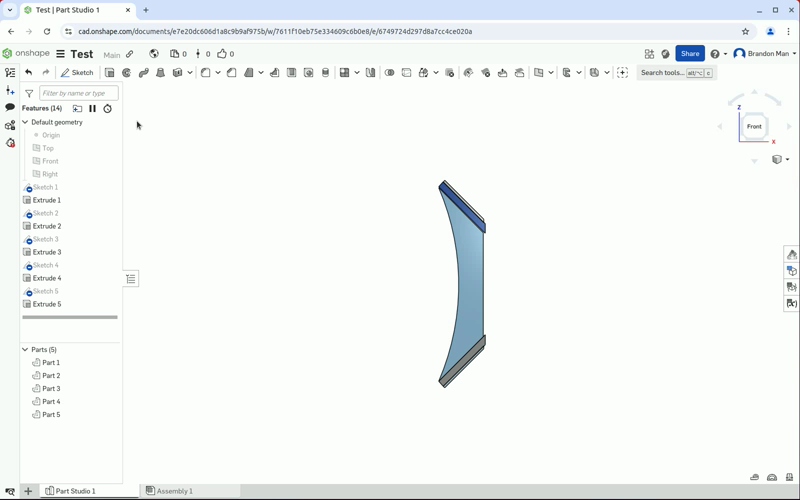
key(shift+h)
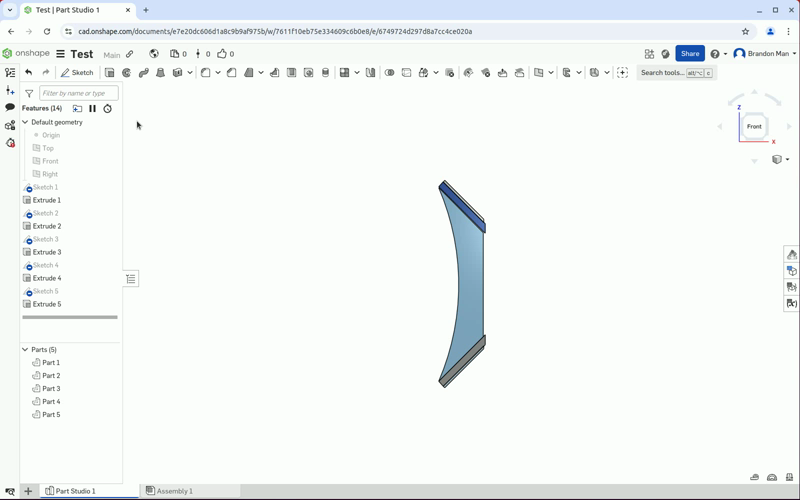
key(shift+h)
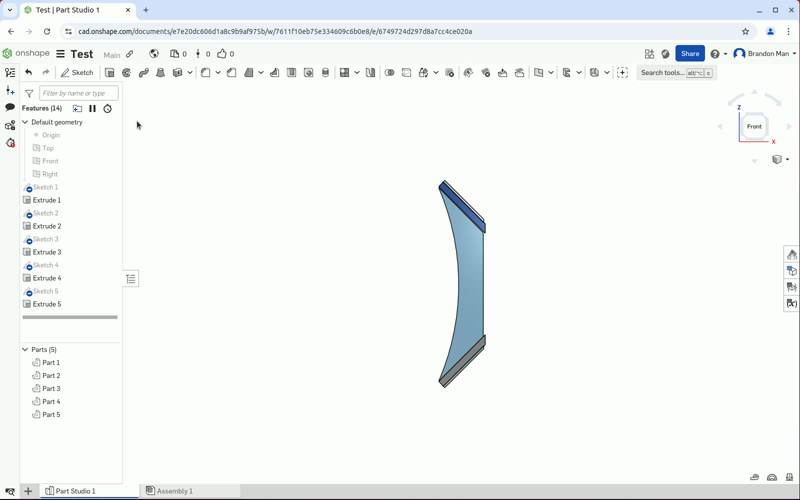
mouse_move(73, 189)
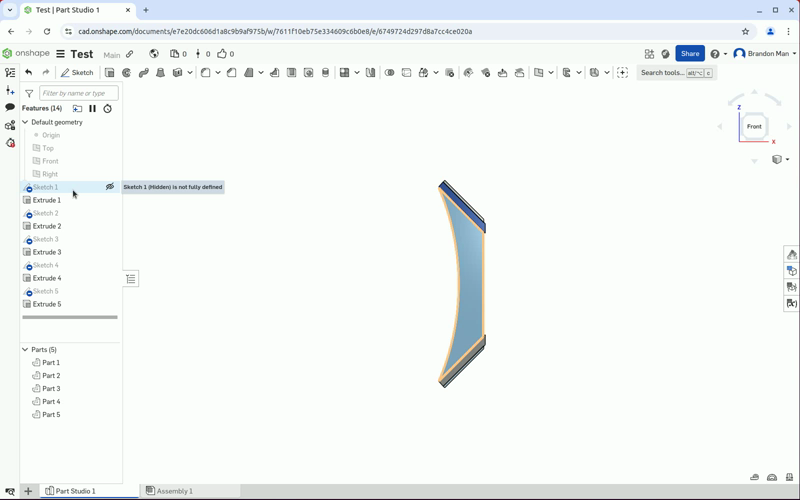
click(73, 189)
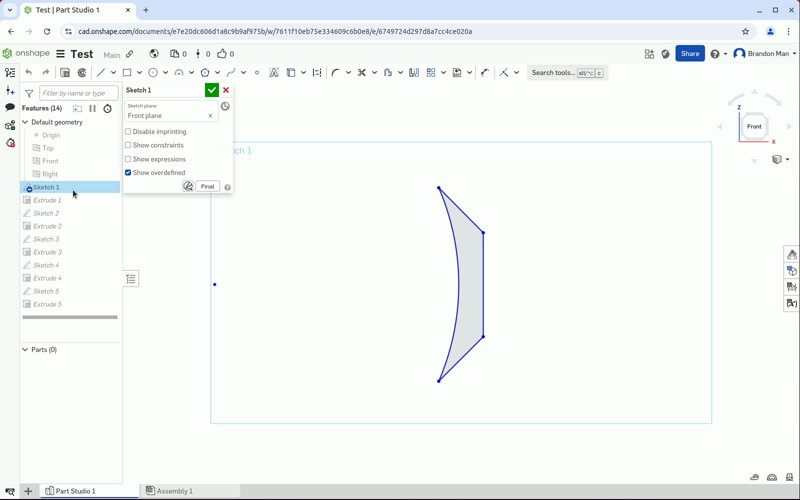
mouse_move(229, 92)
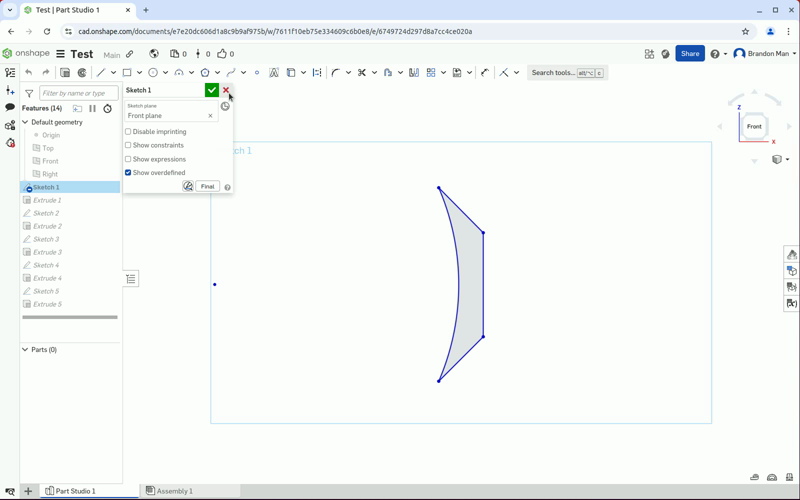
click(229, 92)
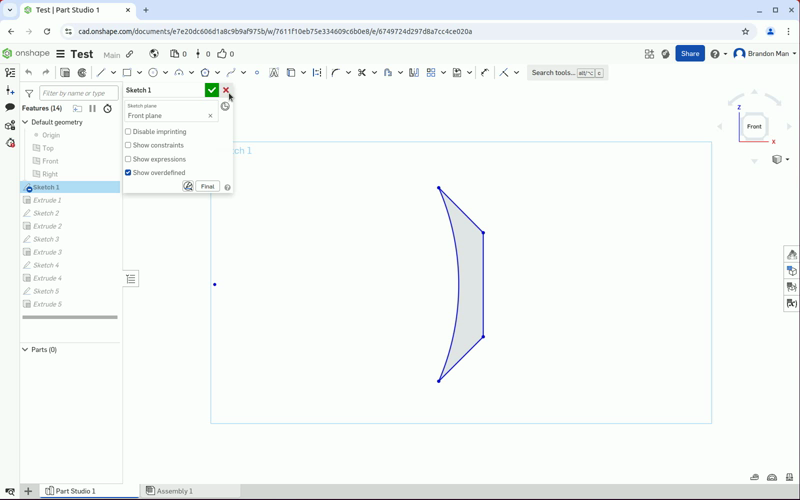
key(shift+s)
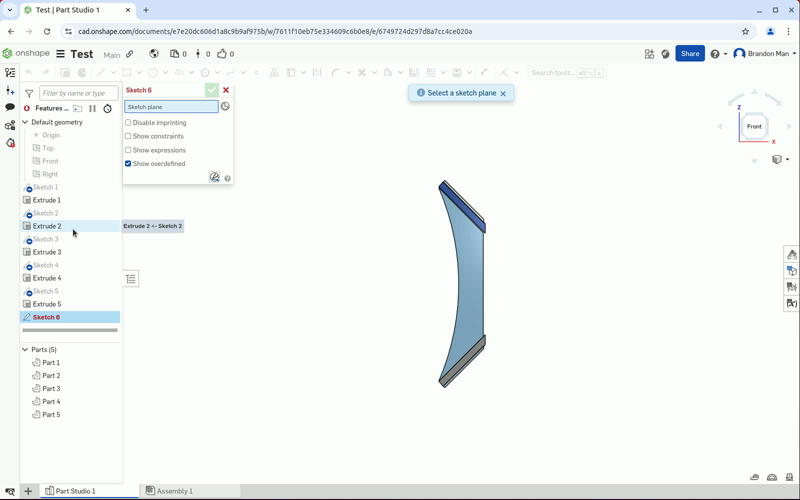
scroll(3)
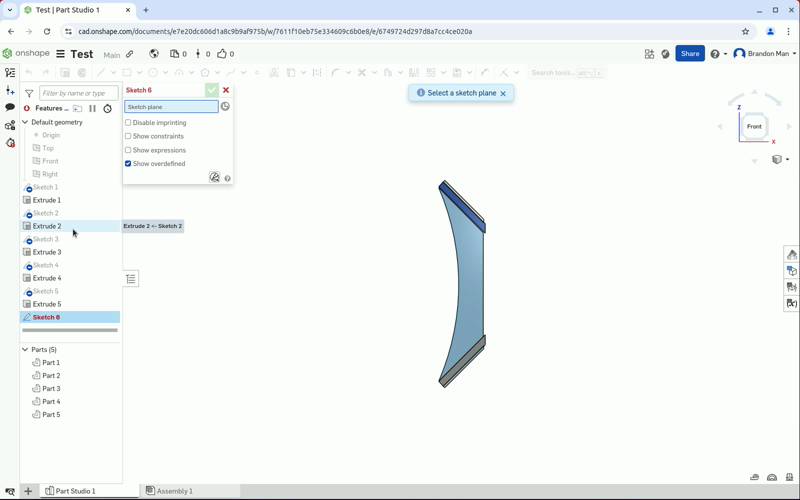
mouse_move(73, 163)
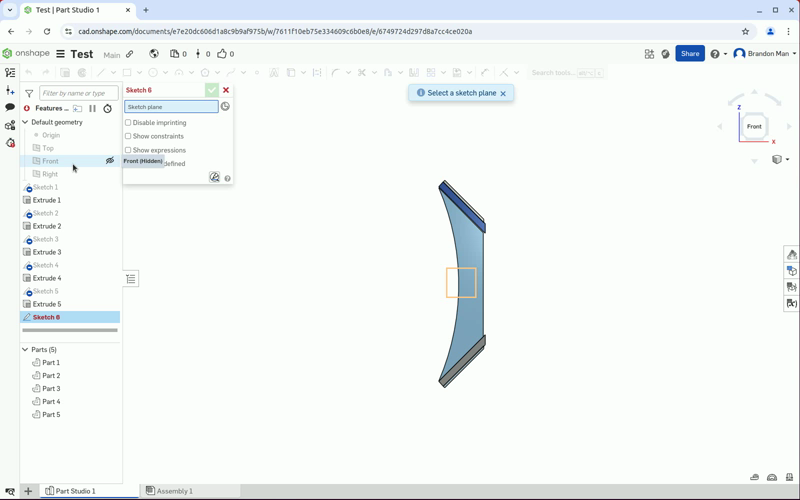
click(73, 163)
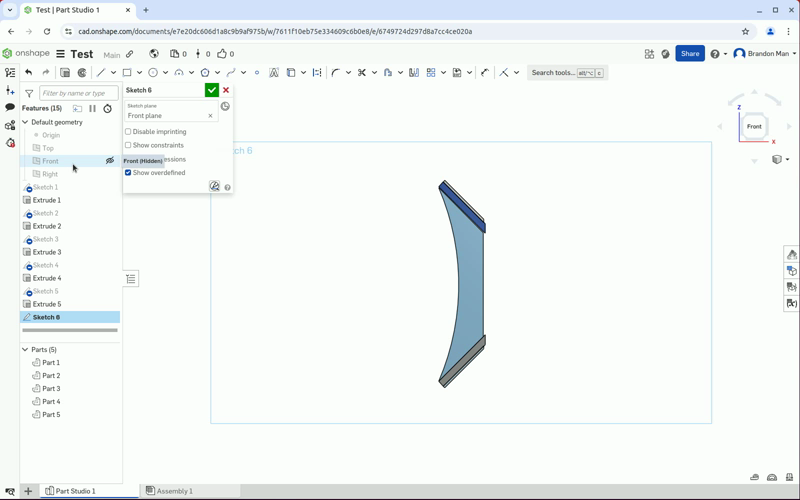
mouse_move(73, 352)
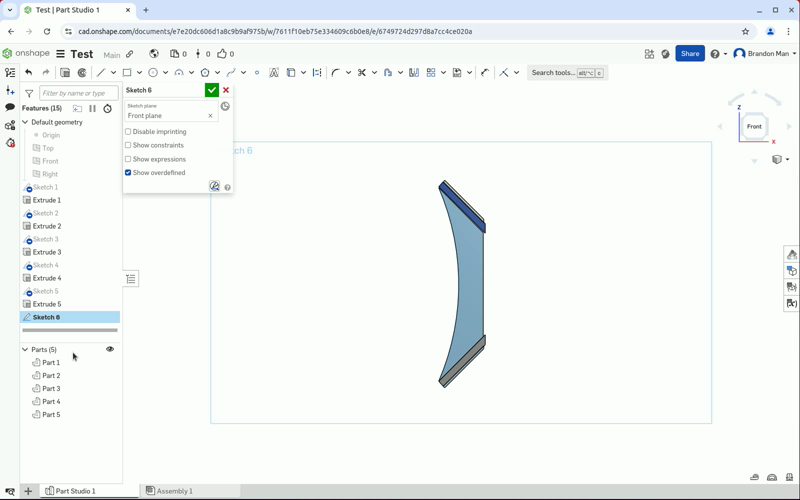
key(y)
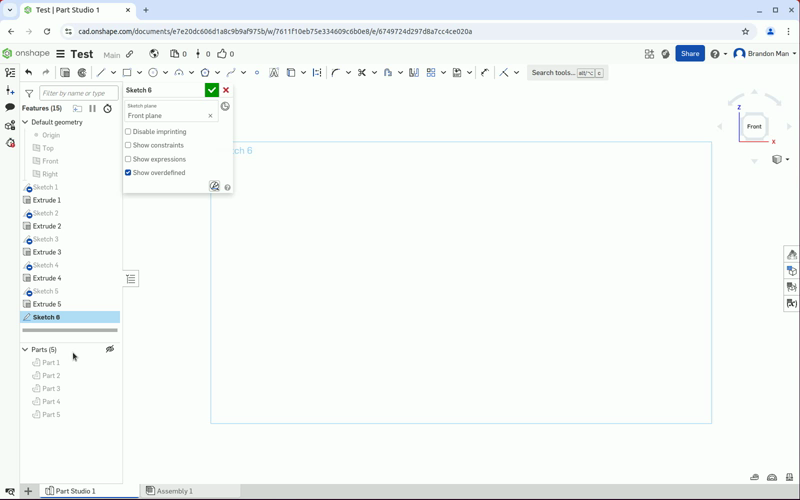
key(l)
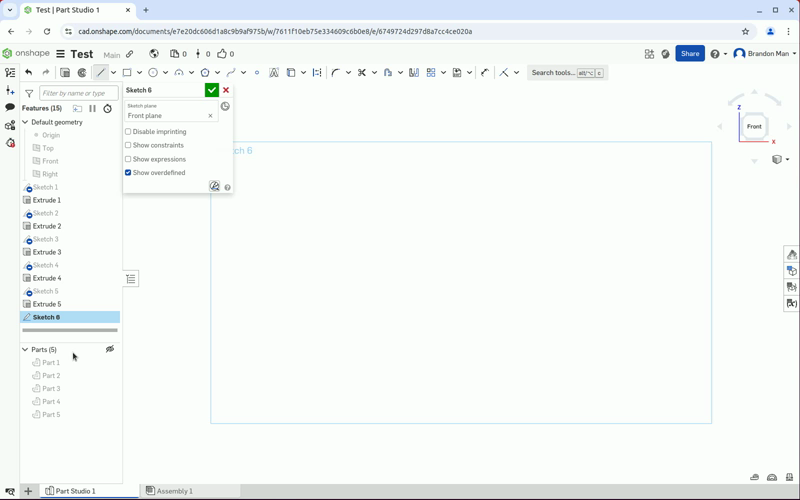
key_down(shift)
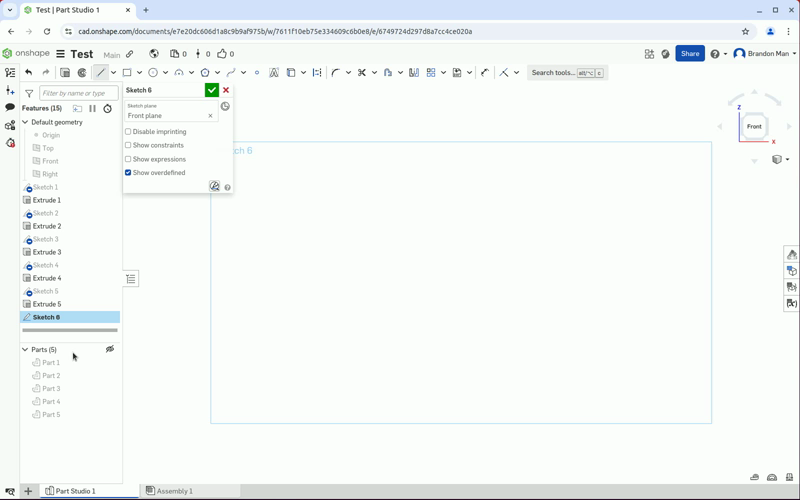
mouse_move(444, 179)
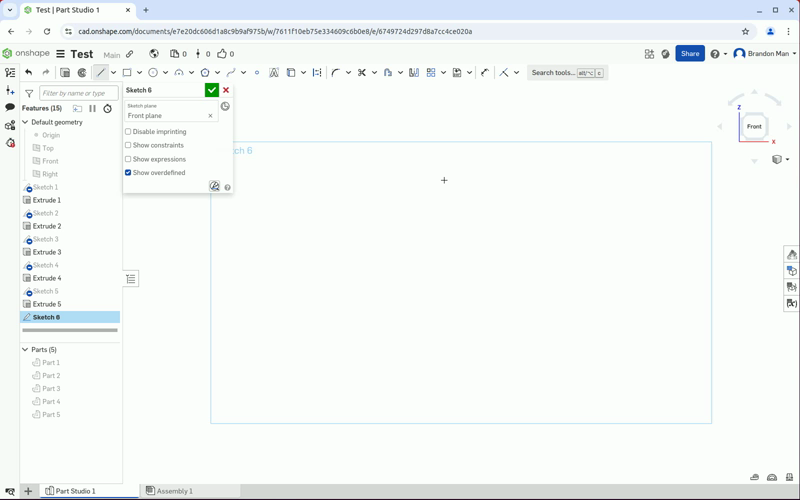
click(444, 179)
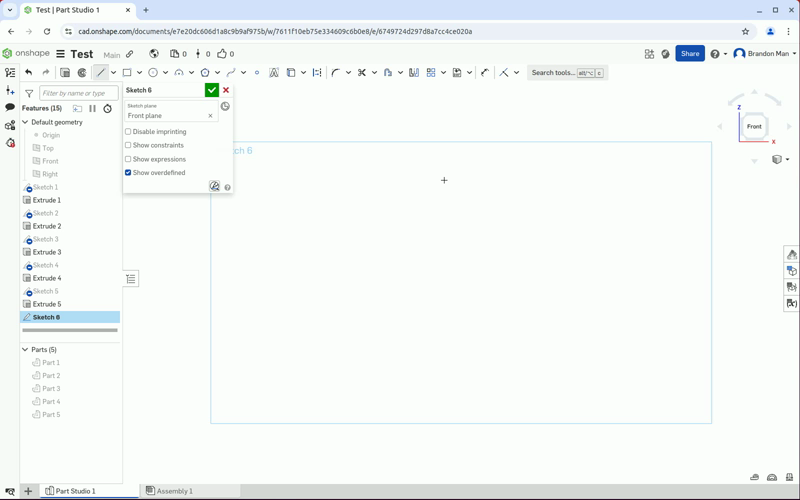
key_up(shift)
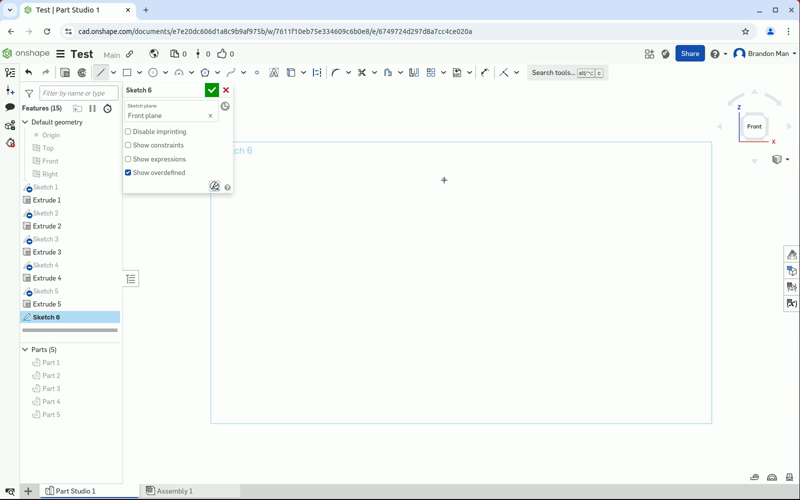
key_down(shift)
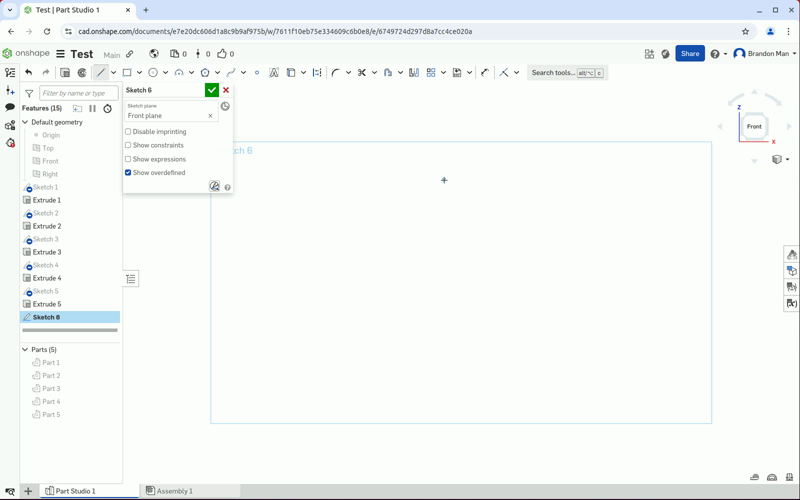
mouse_move(474, 179)
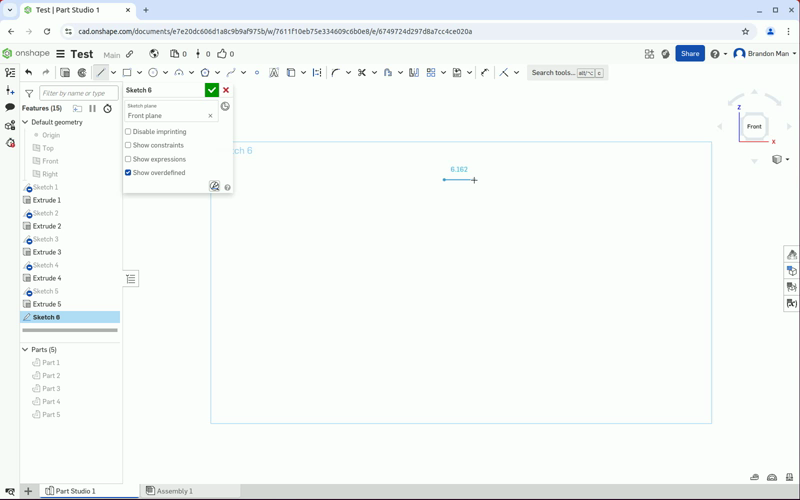
mouse_move(483, 219)
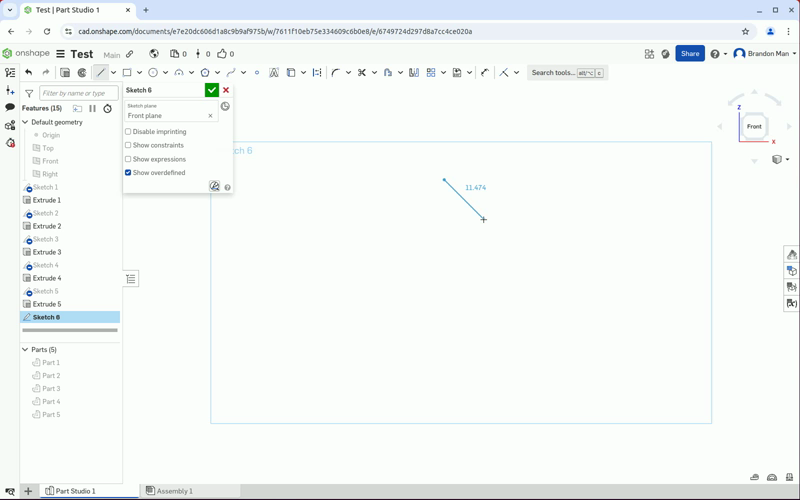
click(483, 219)
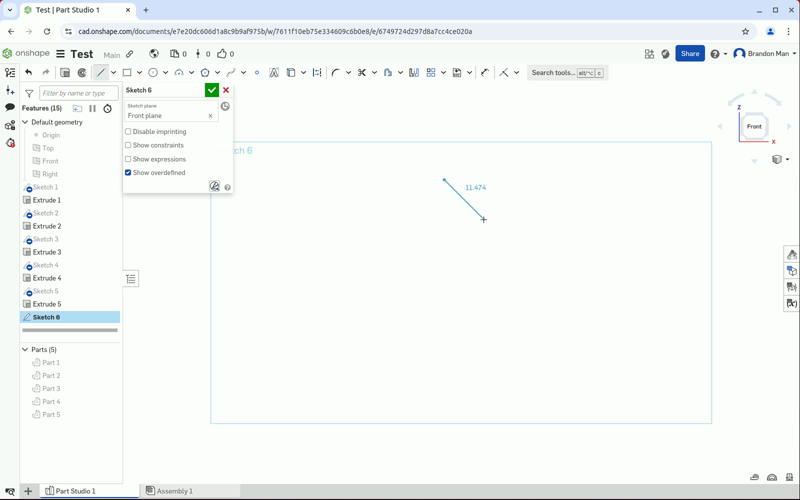
key_up(shift)
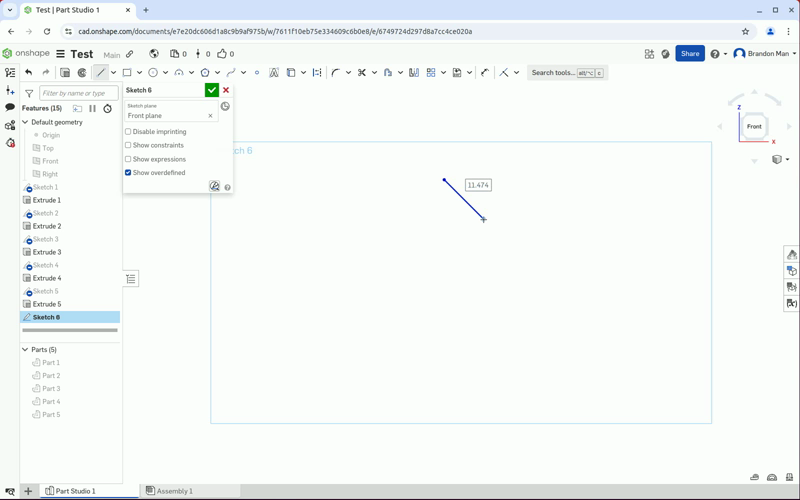
key_down(shift)
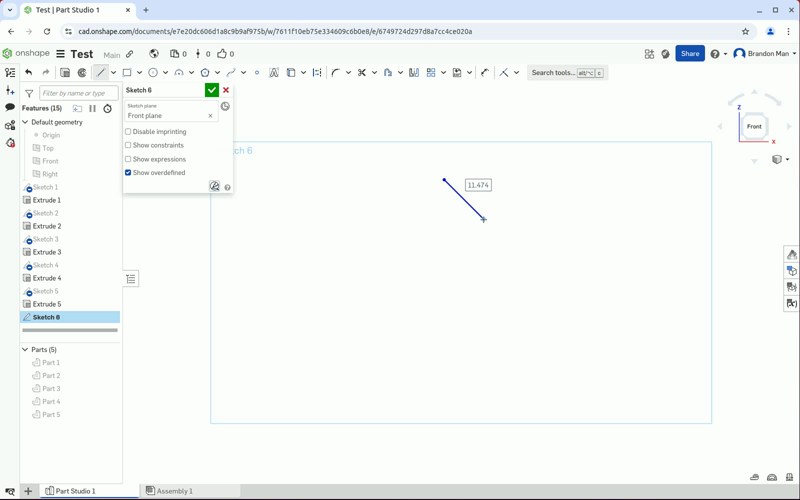
mouse_move(513, 219)
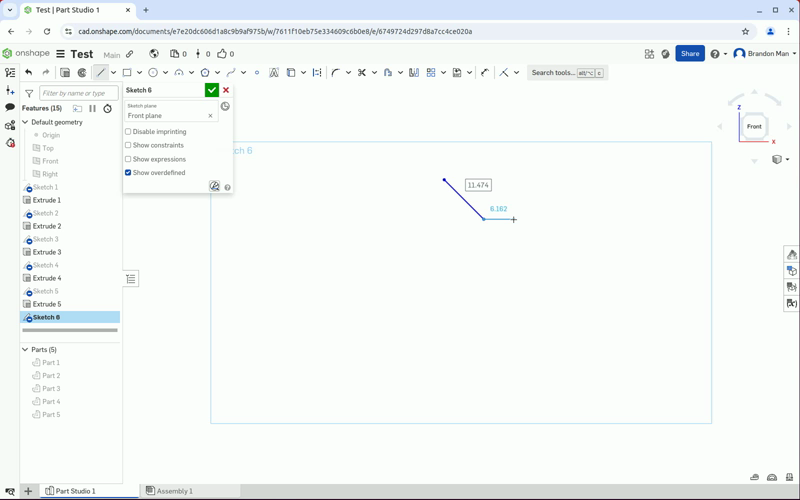
mouse_move(483, 202)
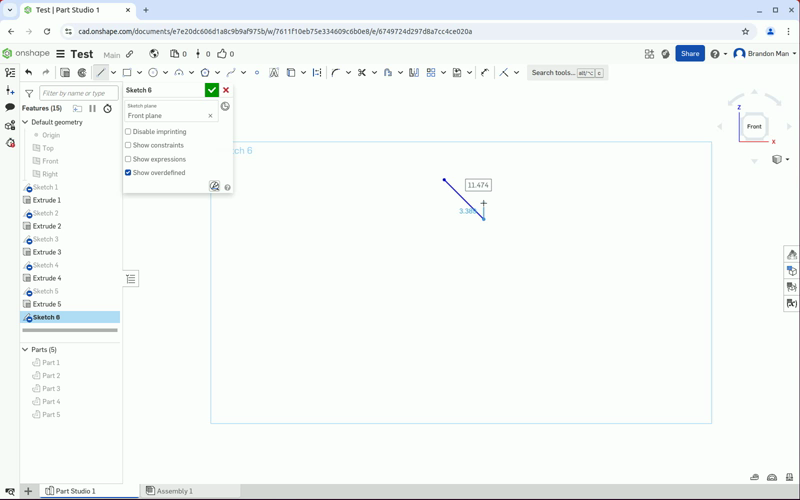
click(483, 202)
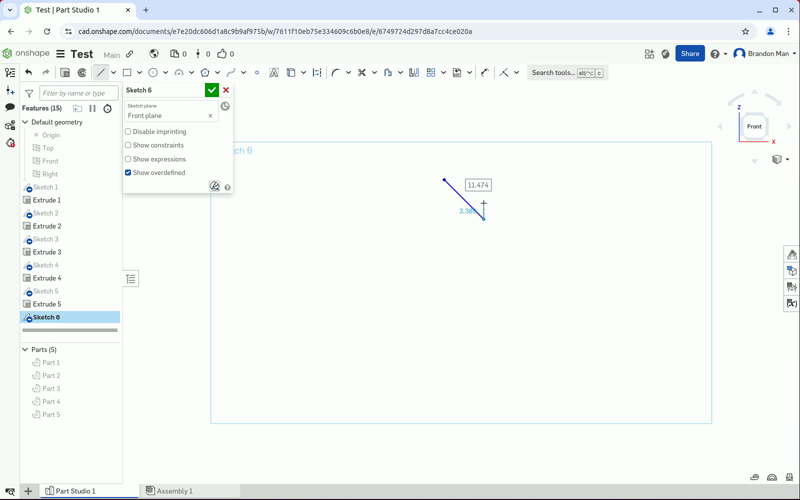
key_up(shift)
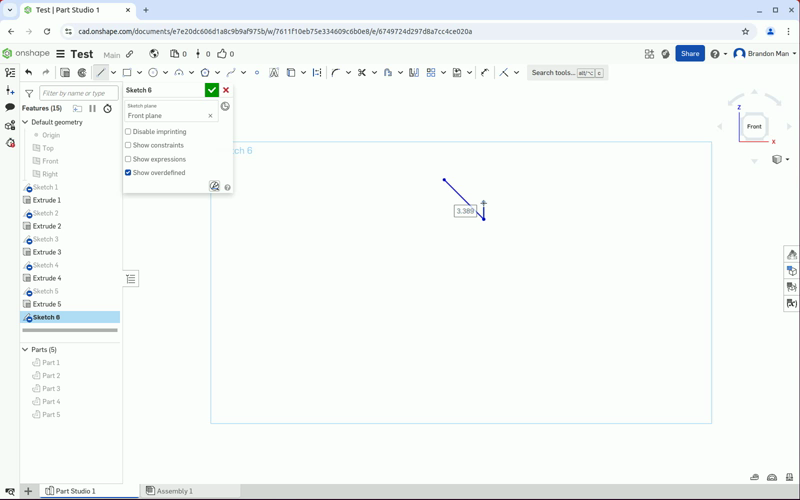
key_down(shift)
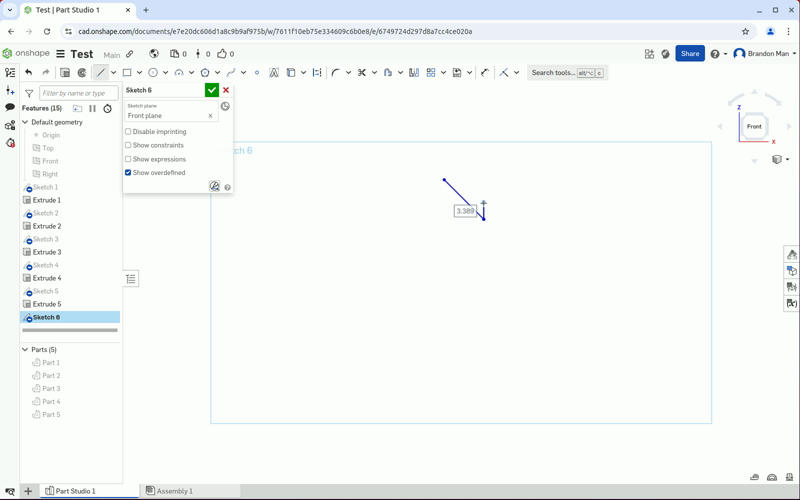
mouse_move(513, 202)
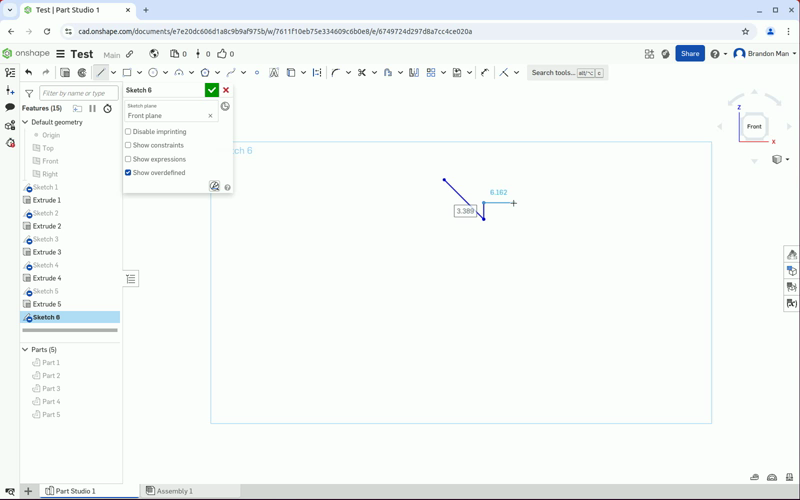
mouse_move(452, 171)
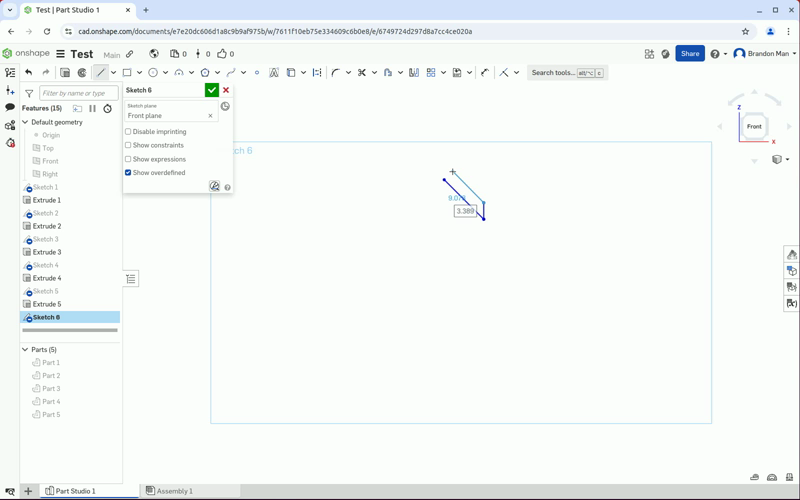
click(452, 171)
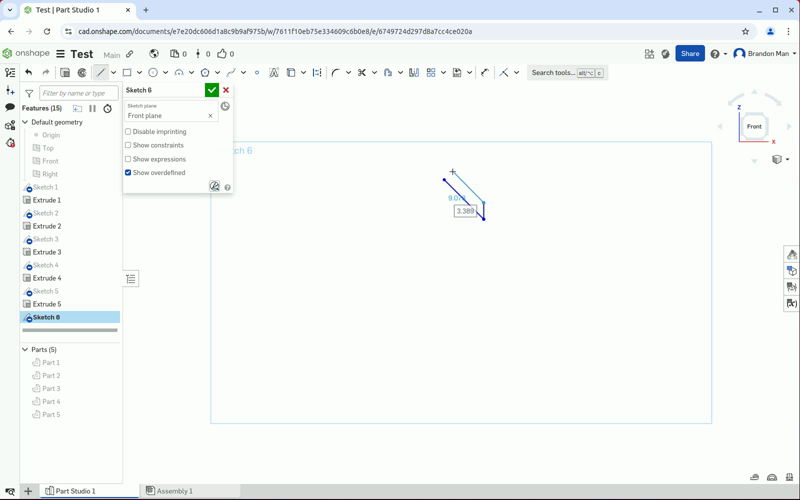
key_up(shift)
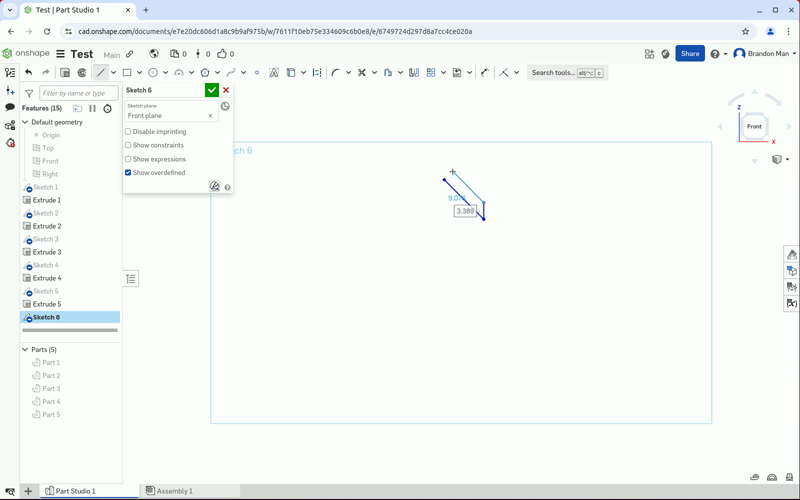
mouse_move(482, 171)
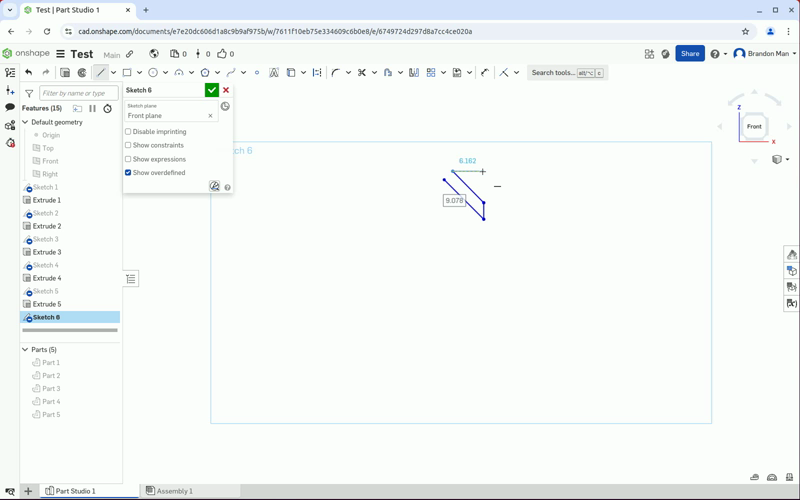
key_down(shift)
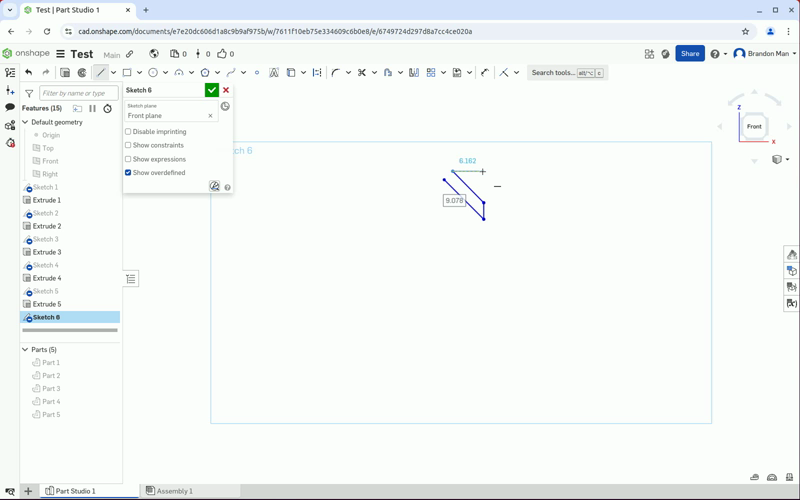
mouse_move(444, 179)
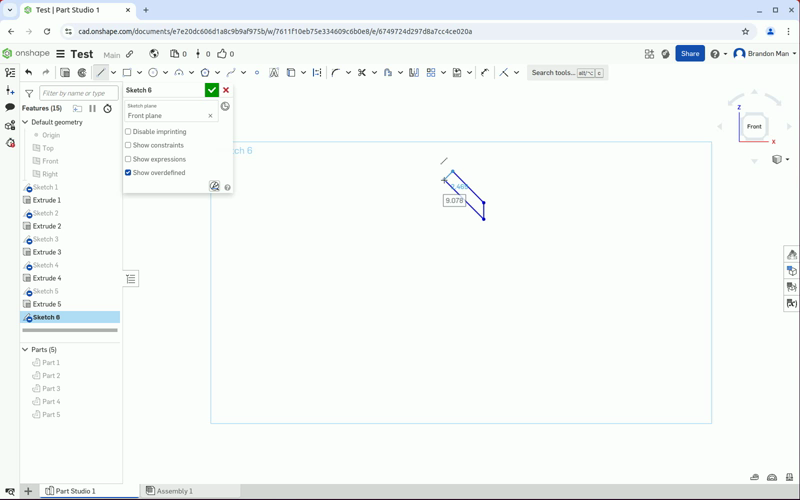
key_up(shift)
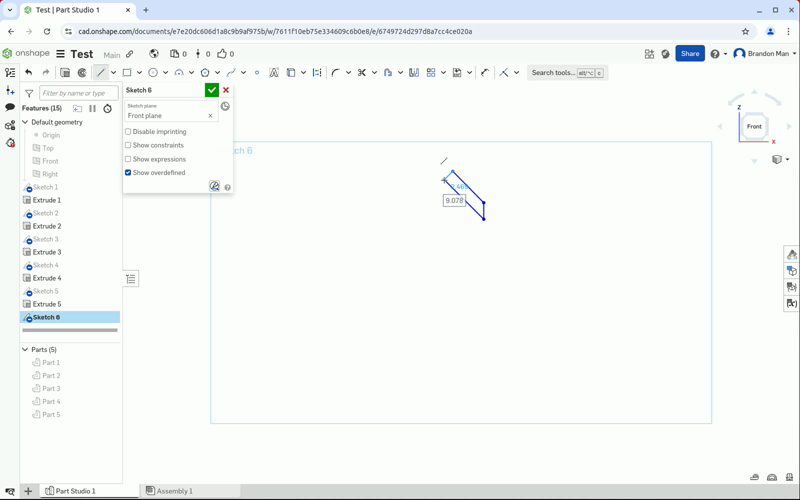
click(444, 179)
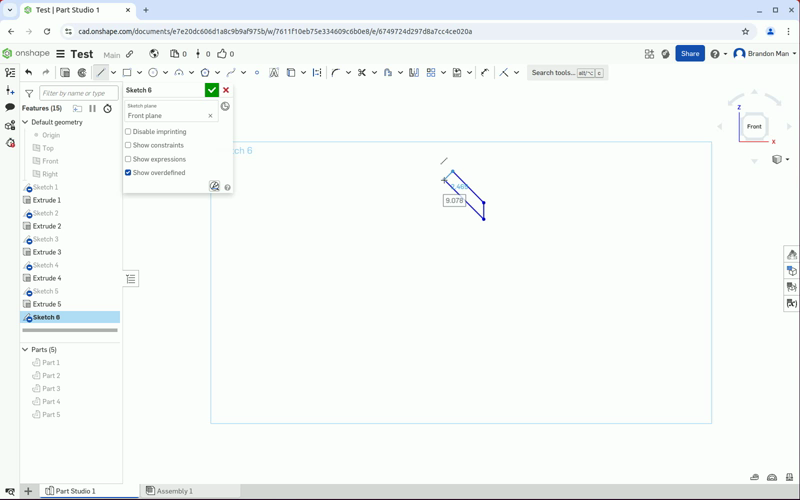
key(esc)
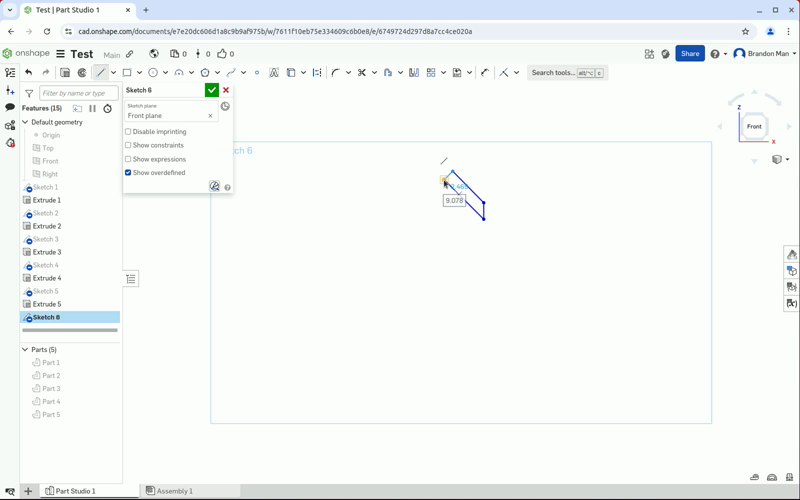
mouse_move(459, 192)
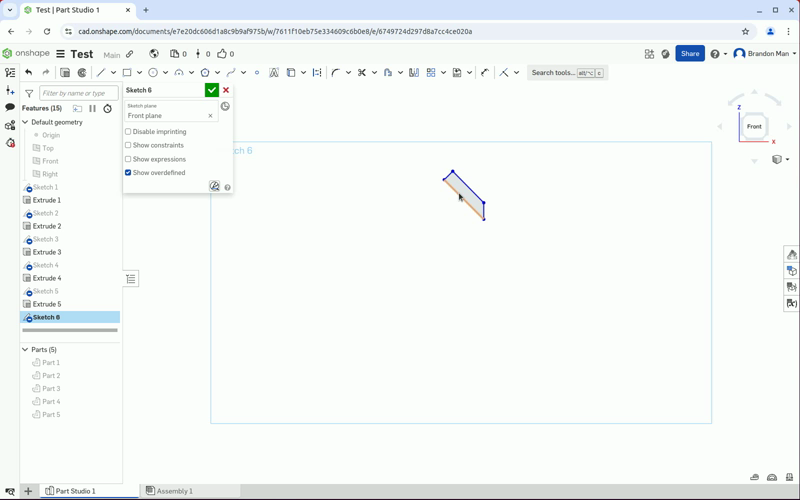
scroll(6)
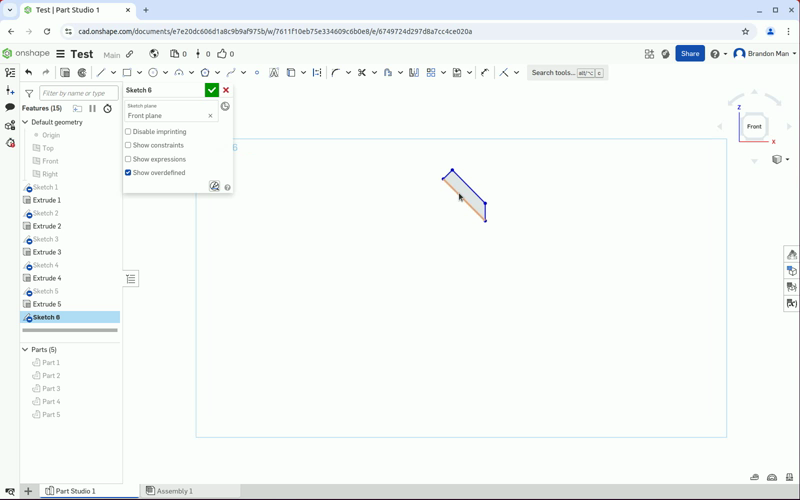
scroll(6)
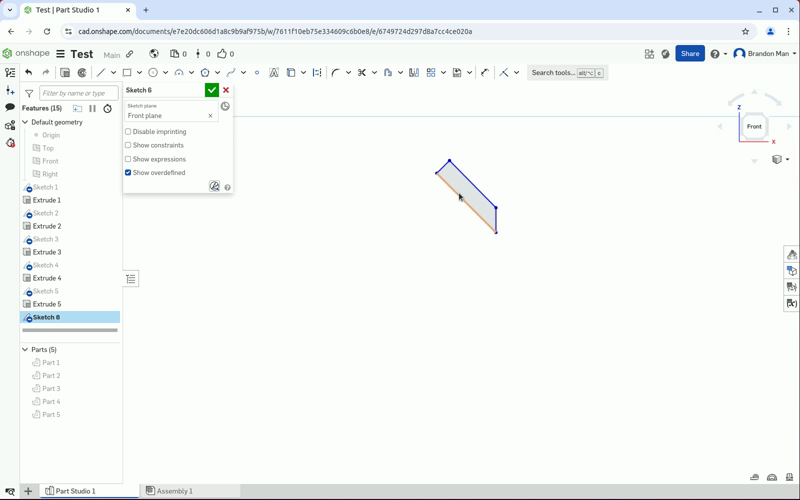
scroll(6)
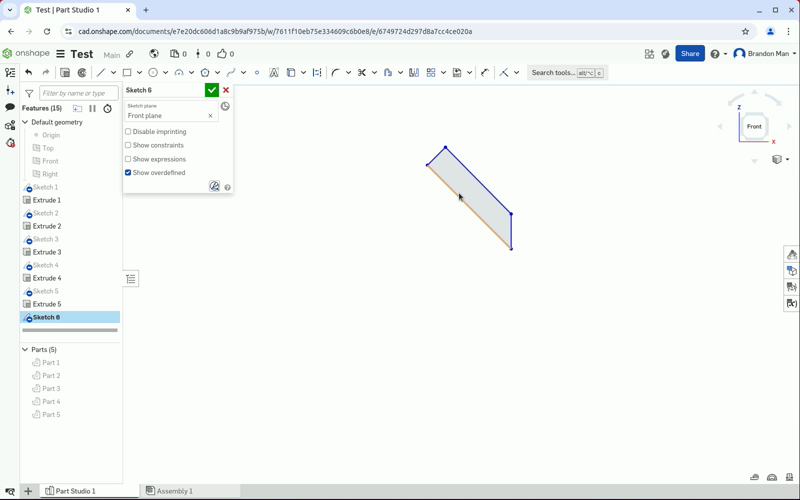
scroll(6)
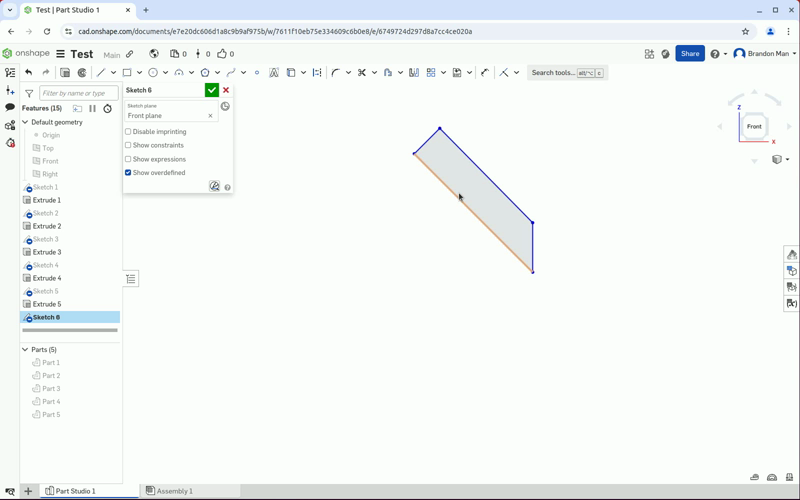
scroll(6)
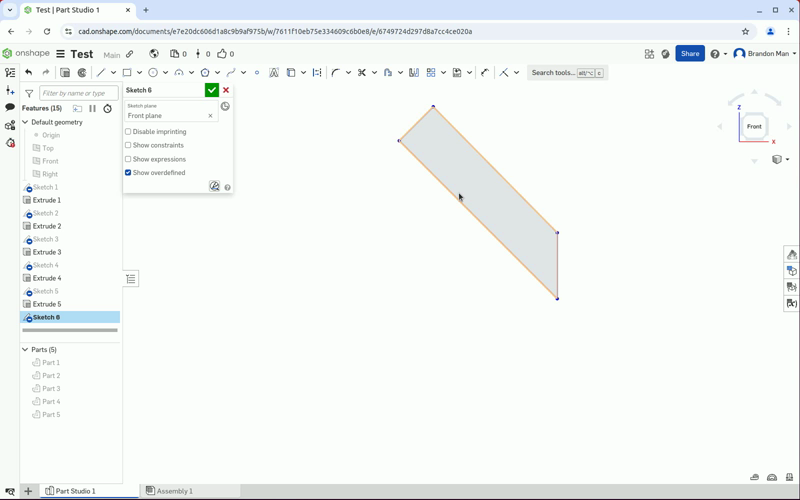
scroll(6)
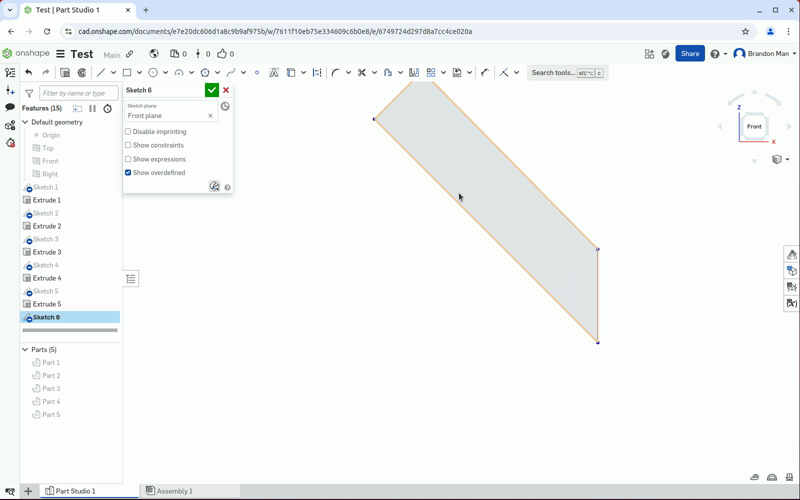
scroll(6)
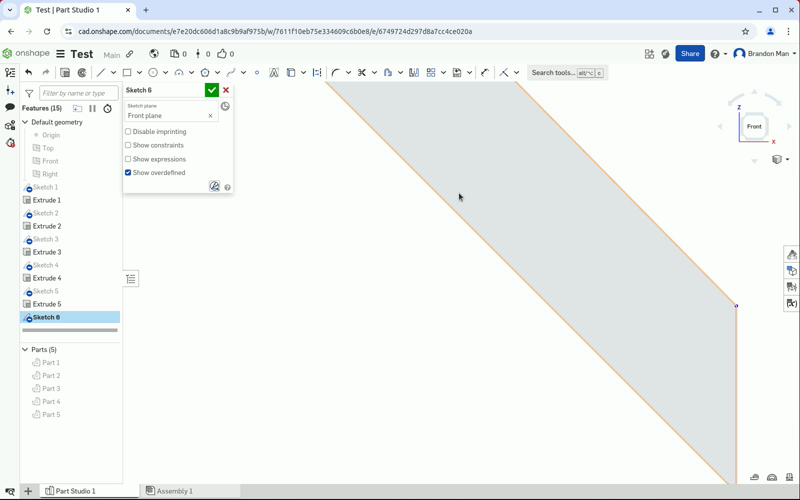
click(459, 192)
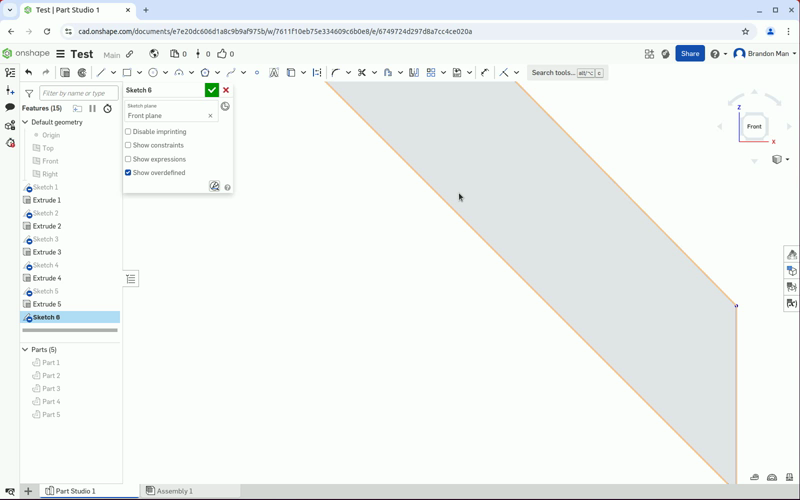
scroll(-6)
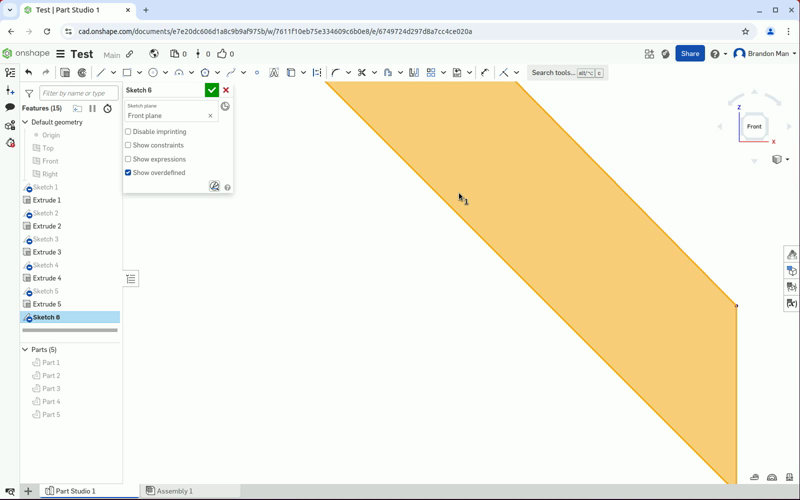
scroll(-6)
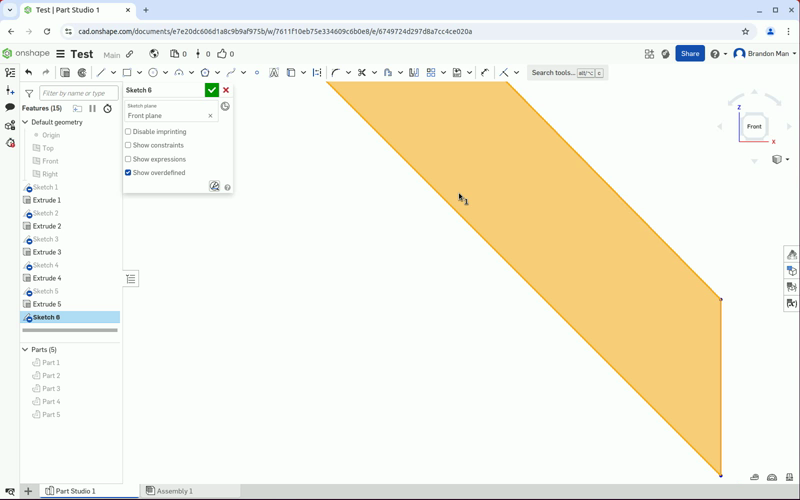
scroll(-6)
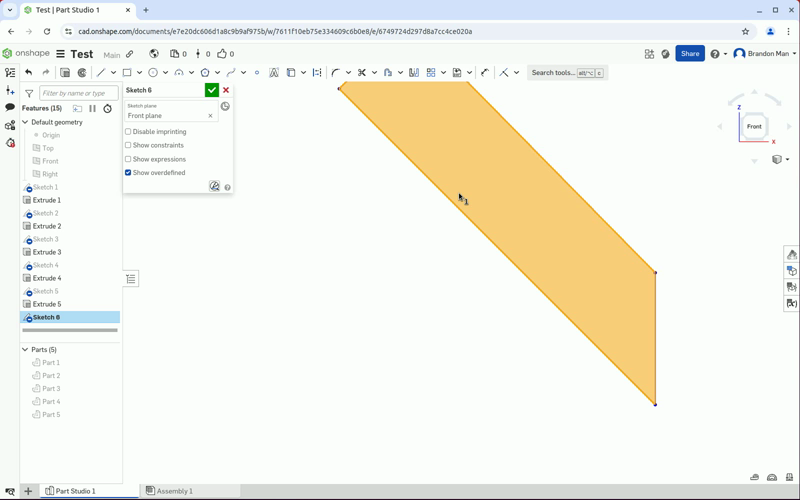
scroll(-6)
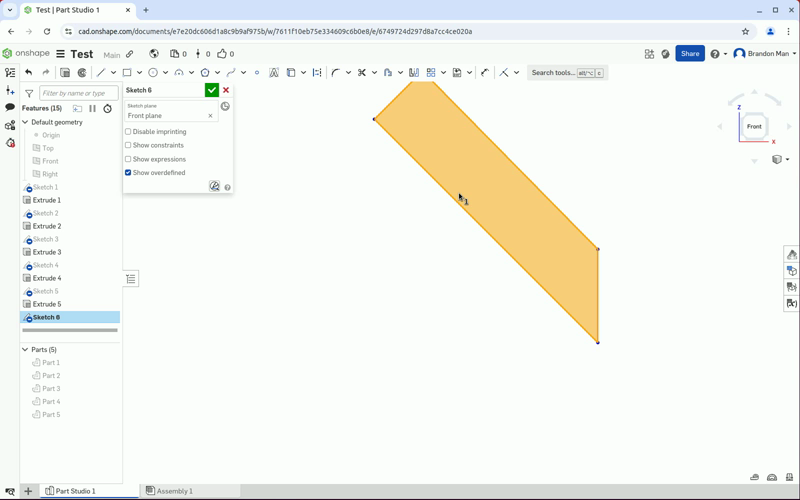
scroll(-6)
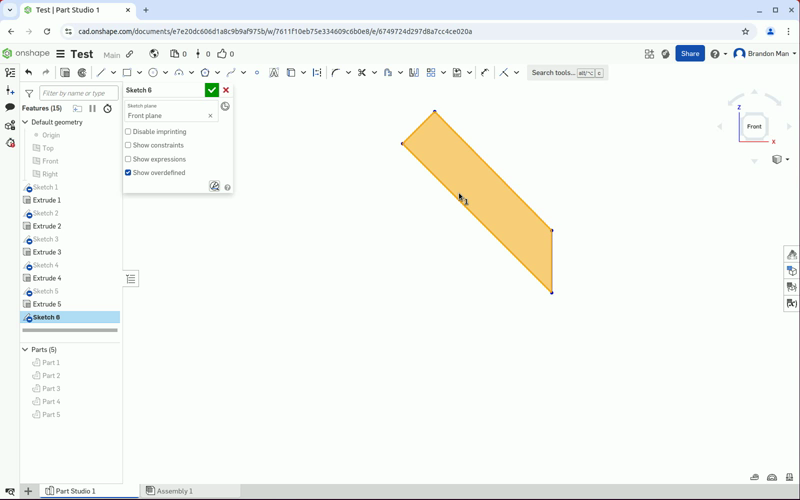
scroll(-6)
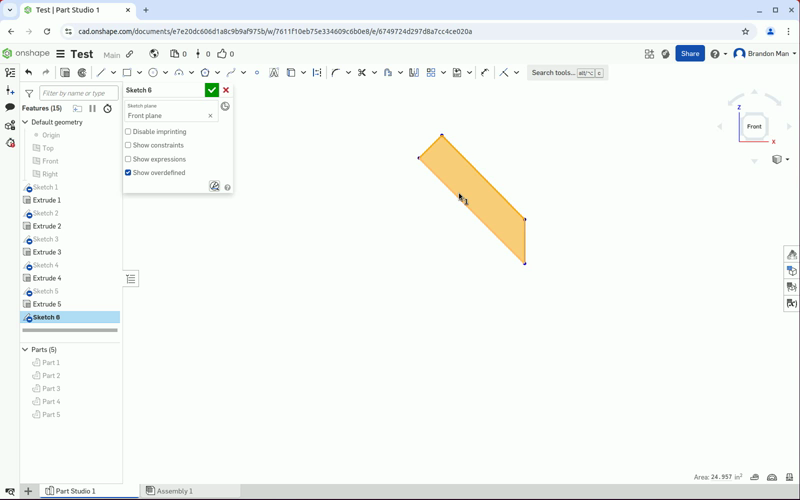
scroll(-6)
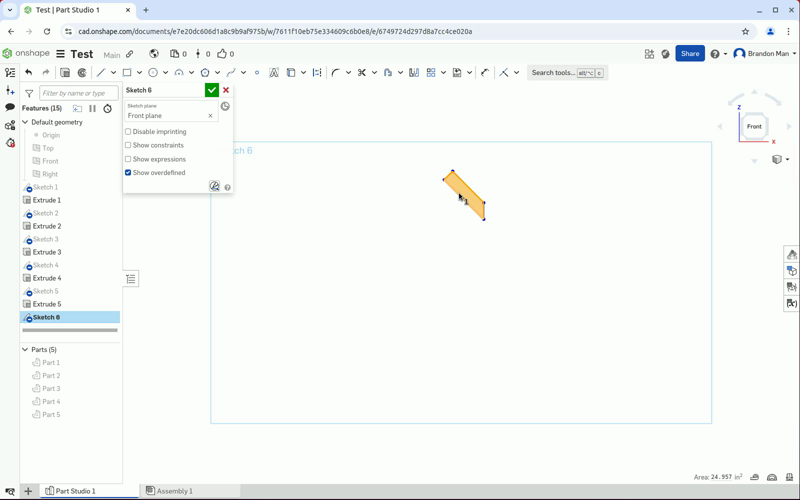
mouse_move(73, 352)
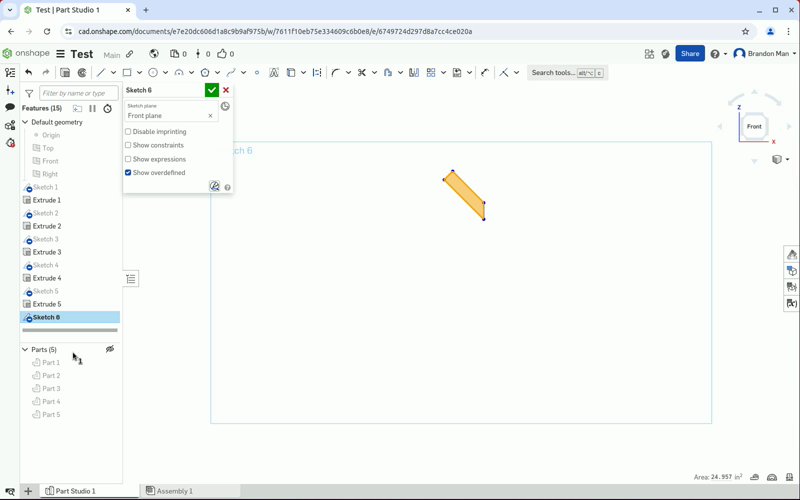
key(shift+y)
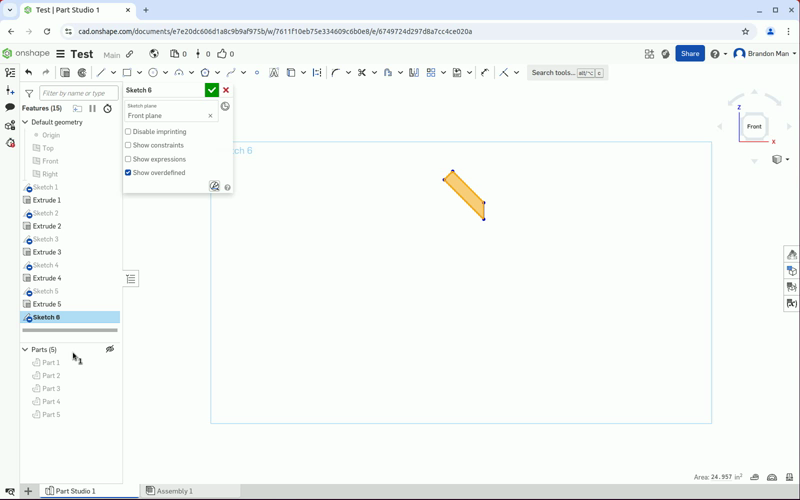
key(shift+e)
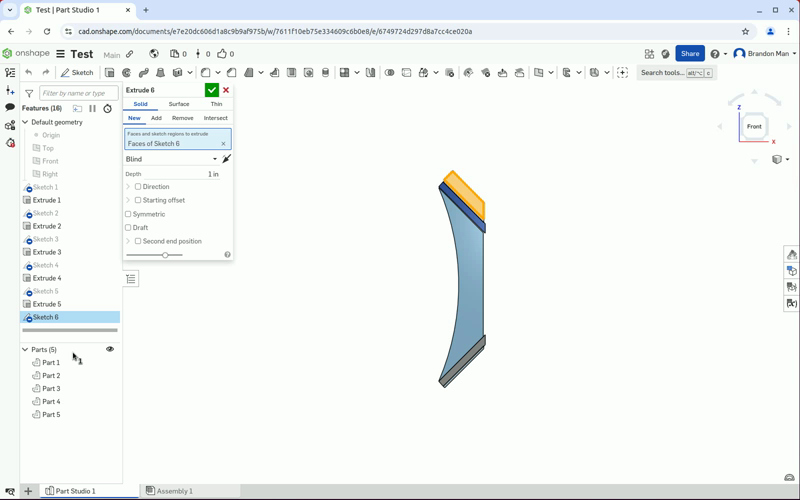
mouse_move(143, 106)
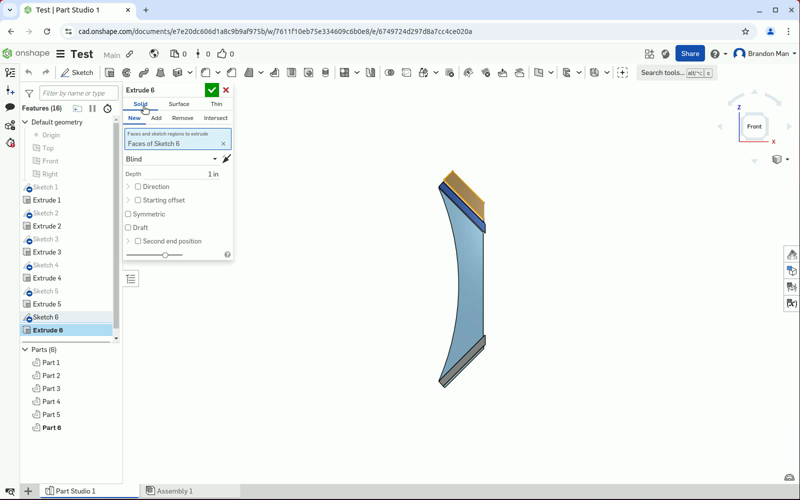
click(143, 106)
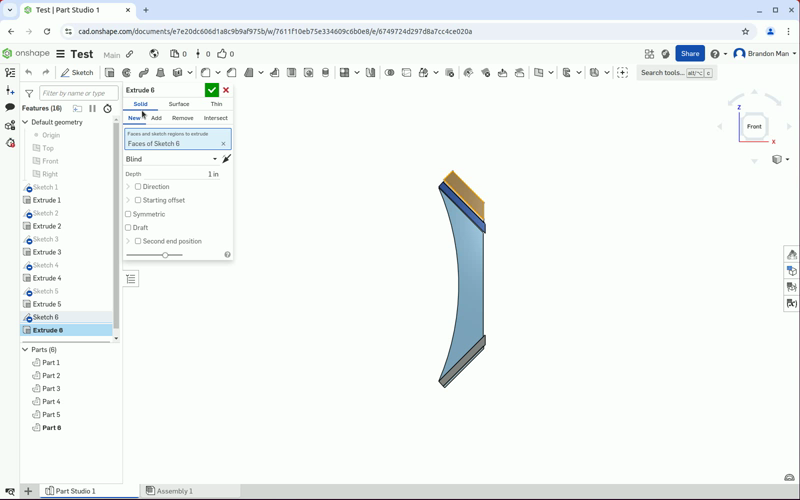
mouse_move(137, 120)
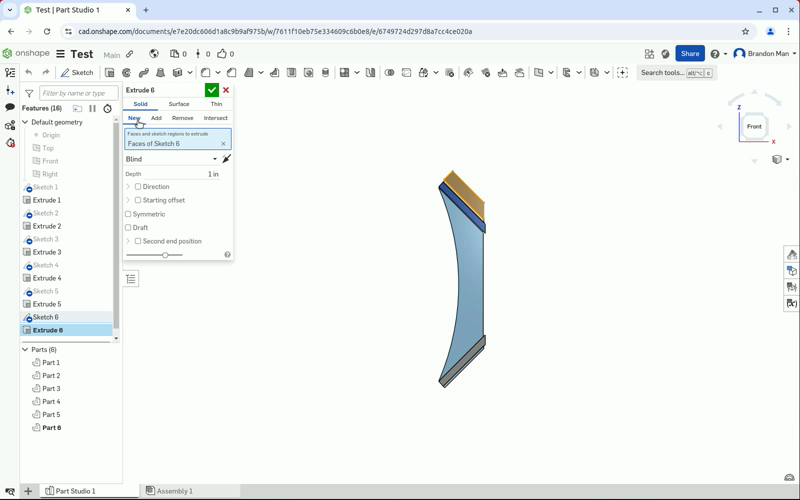
click(137, 120)
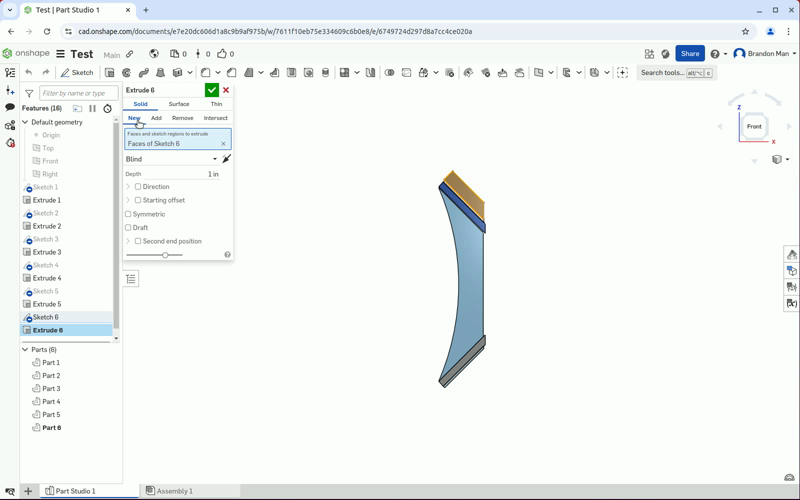
key(tab, 4)
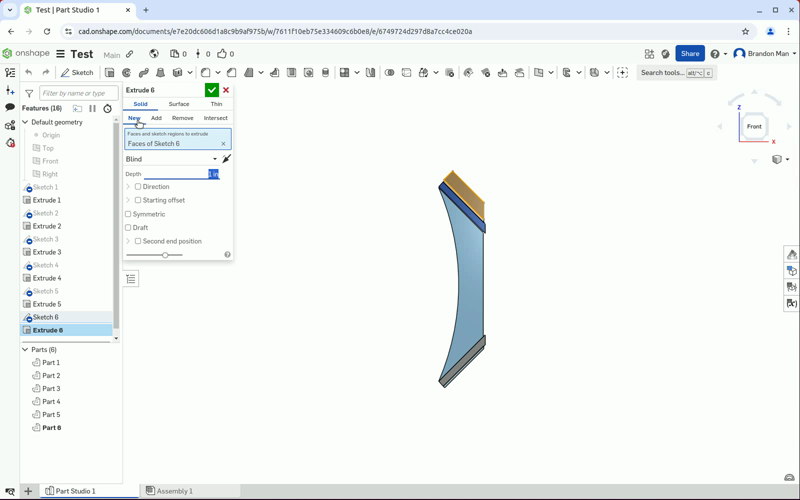
text(1.444)
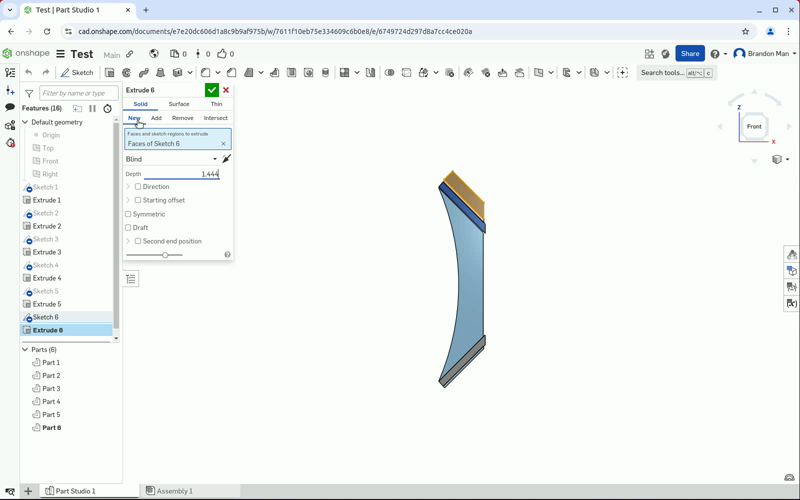
key(tab, 3)
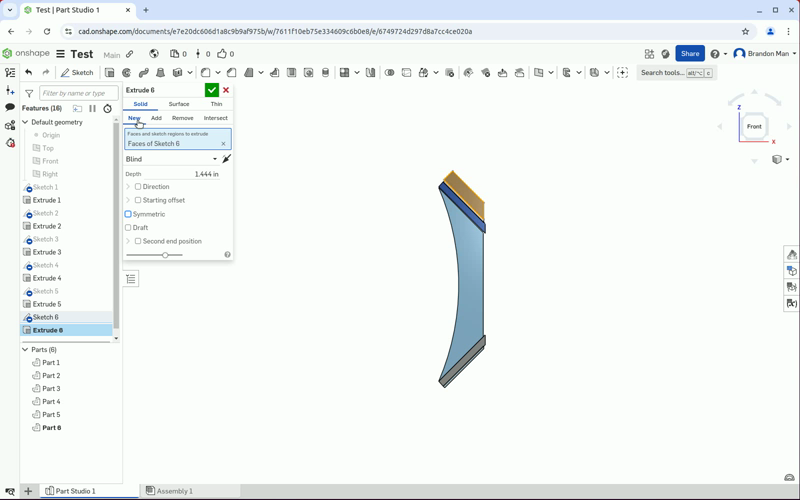
key(space)
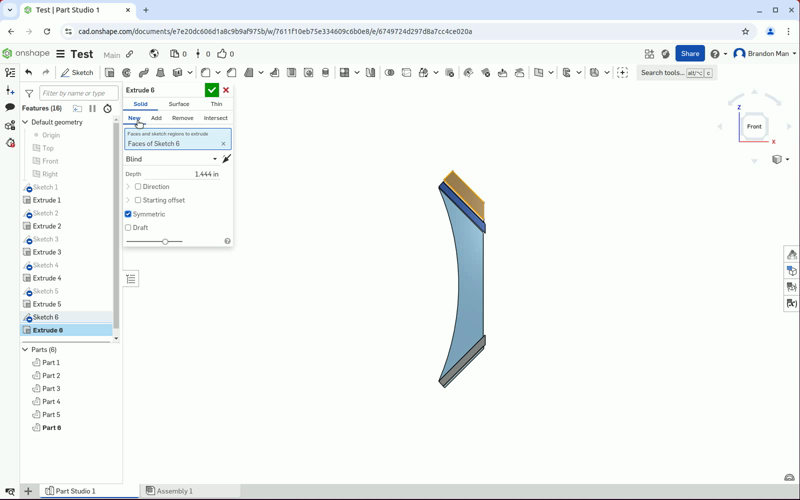
key(enter)
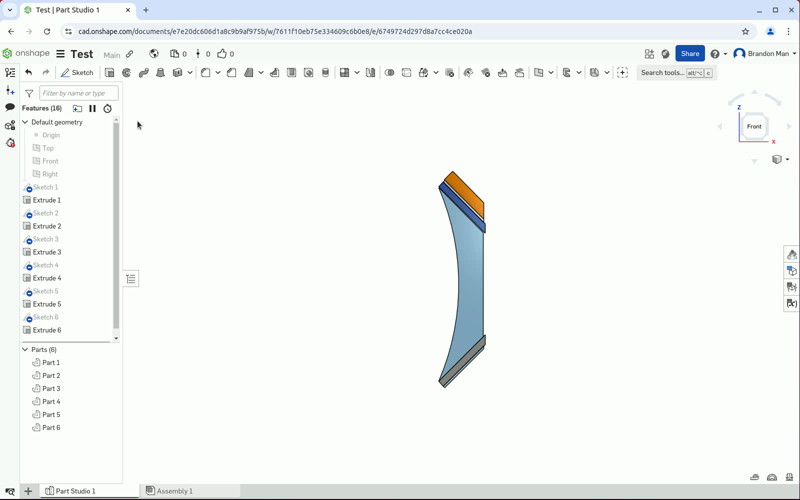
key(shift+h)
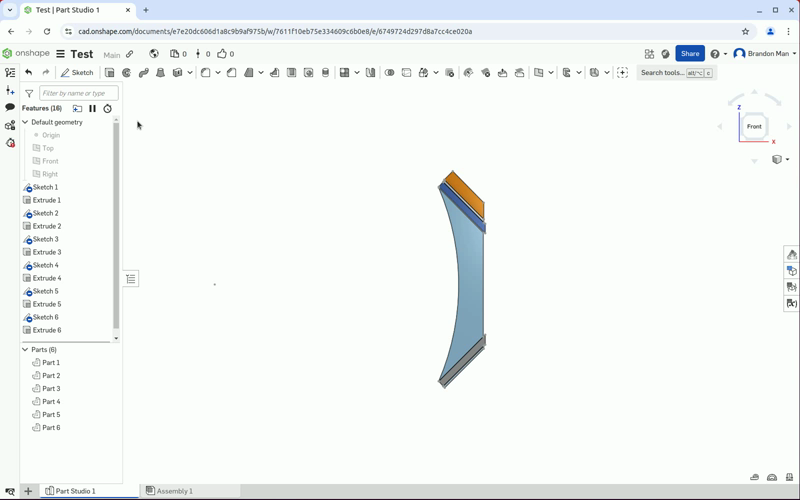
key(shift+h)
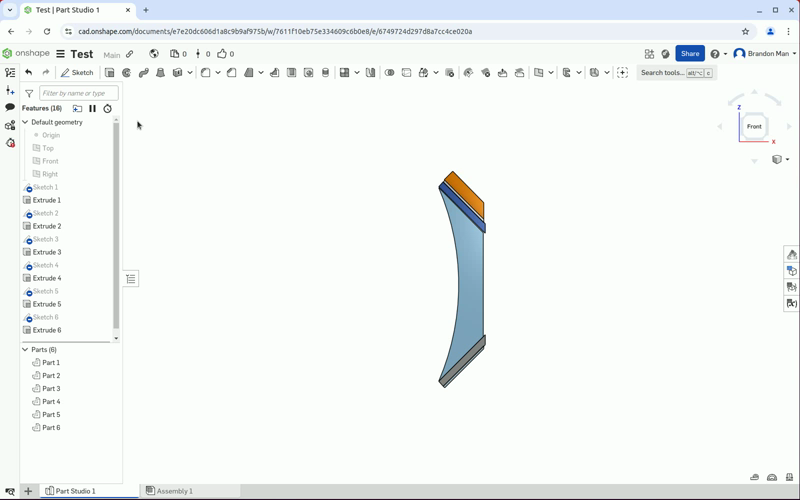
mouse_move(69, 189)
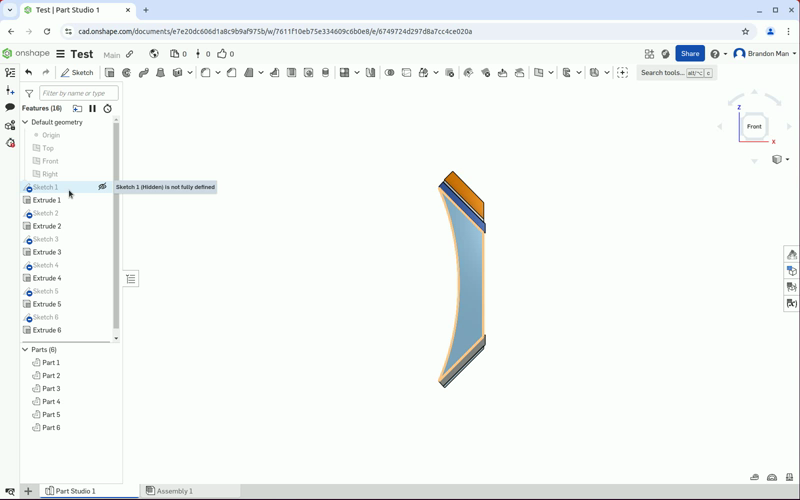
click(69, 189)
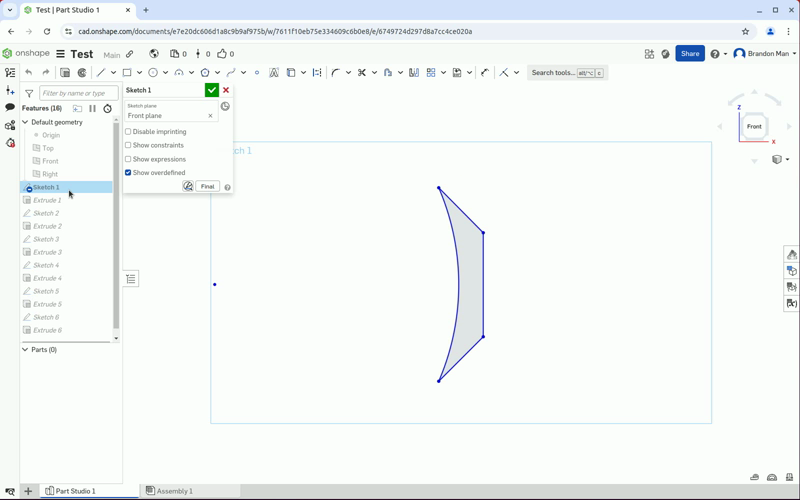
mouse_move(229, 92)
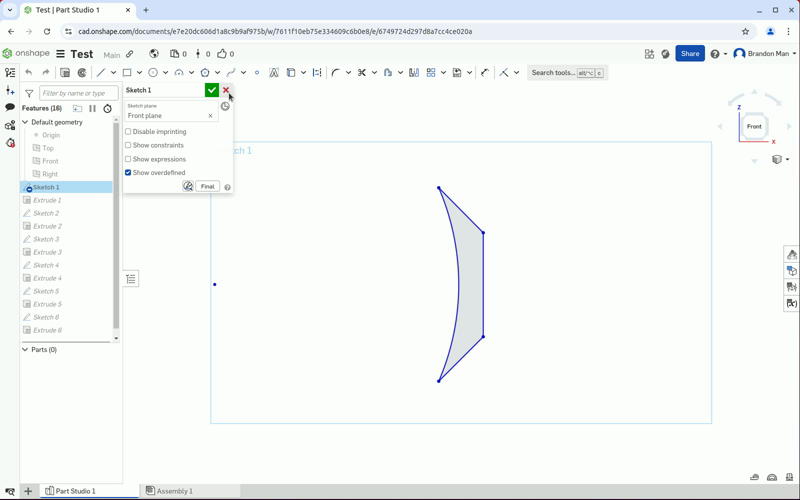
click(229, 92)
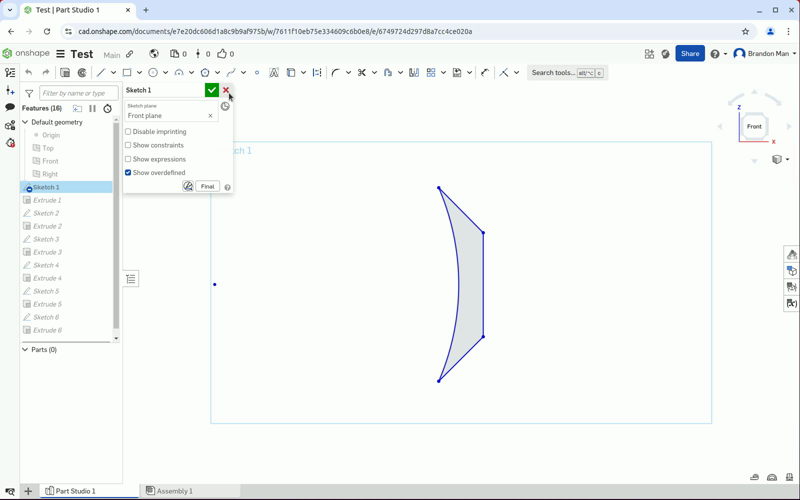
key(shift+s)
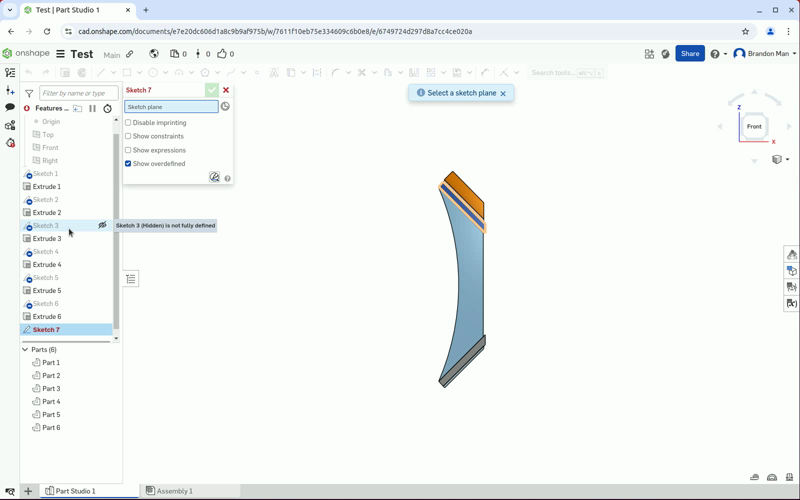
scroll(3)
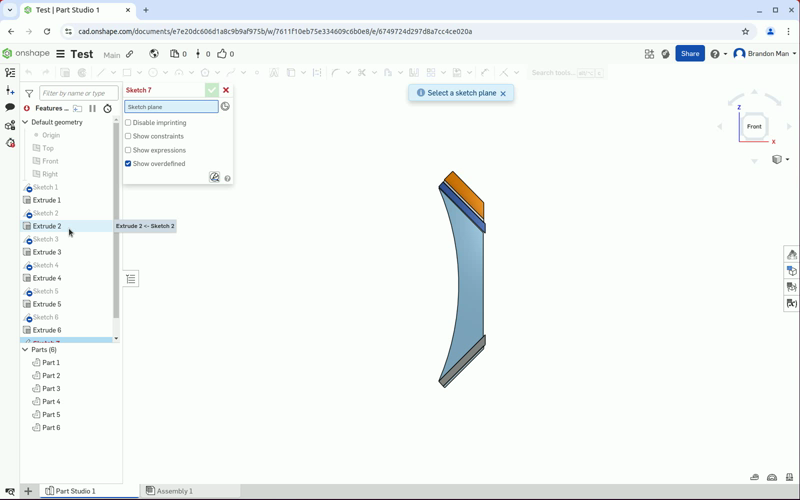
mouse_move(69, 163)
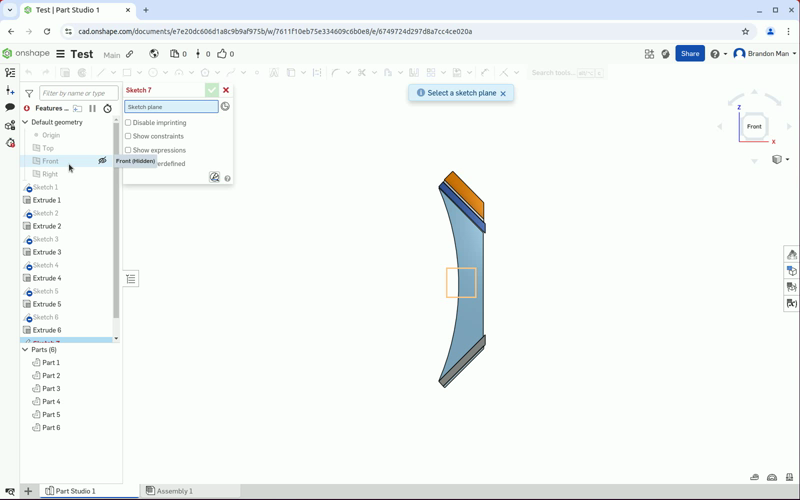
click(69, 163)
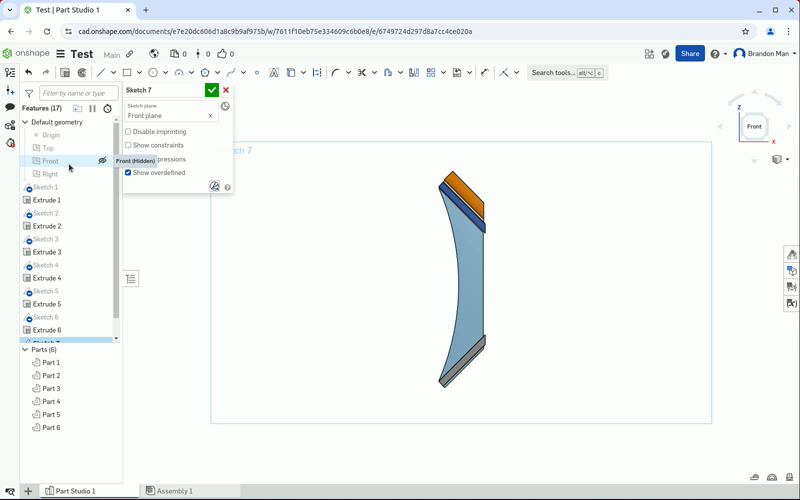
mouse_move(73, 352)
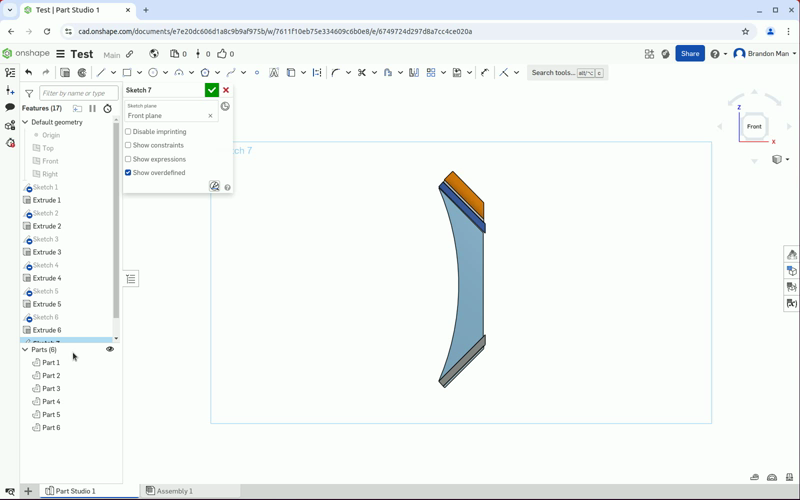
key(y)
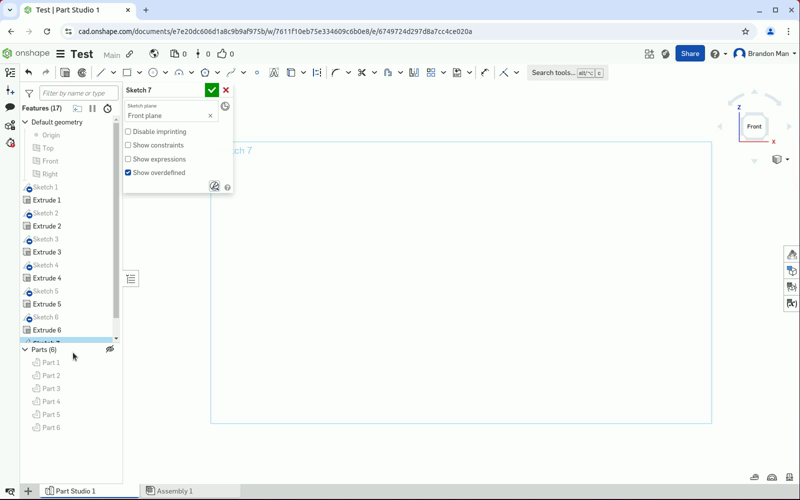
key(l)
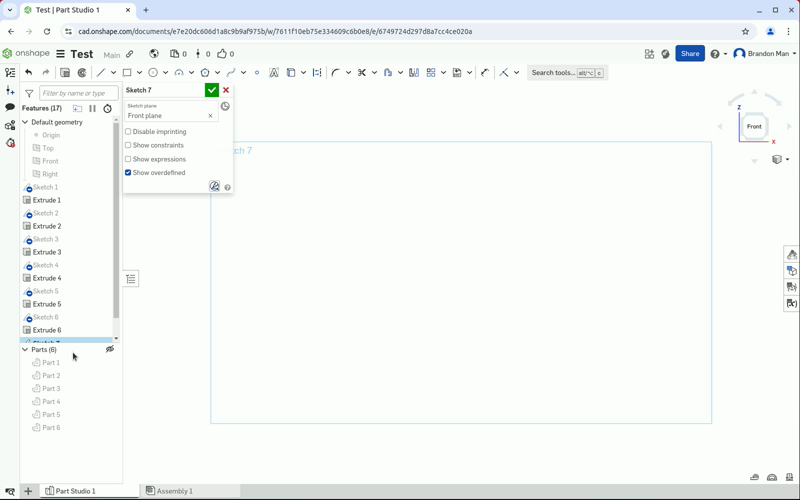
key_down(shift)
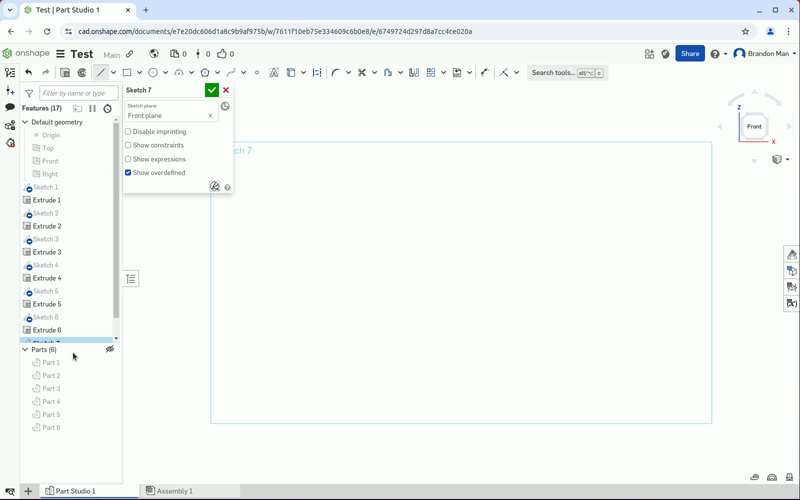
mouse_move(444, 387)
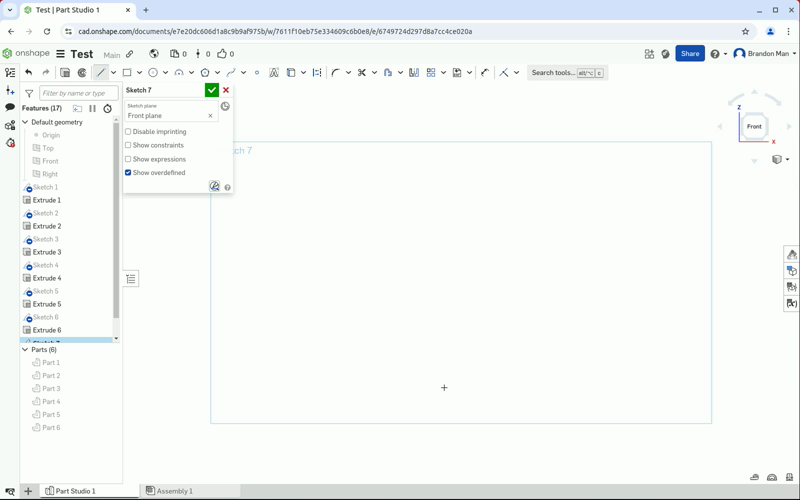
click(444, 387)
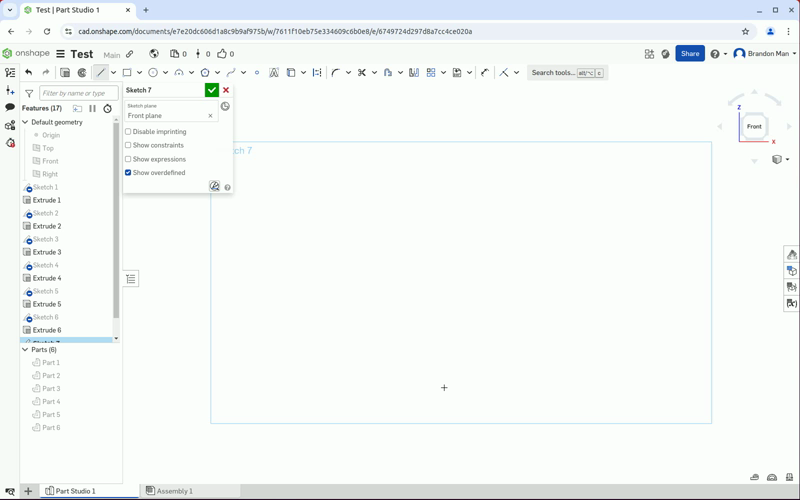
key_up(shift)
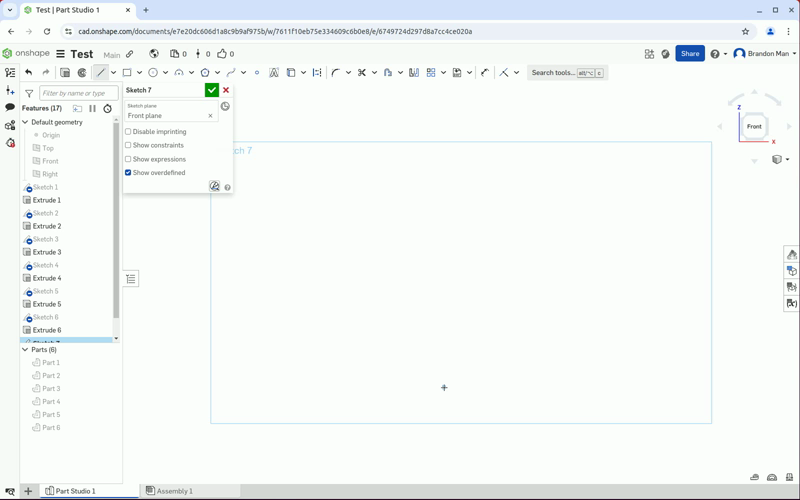
key_down(shift)
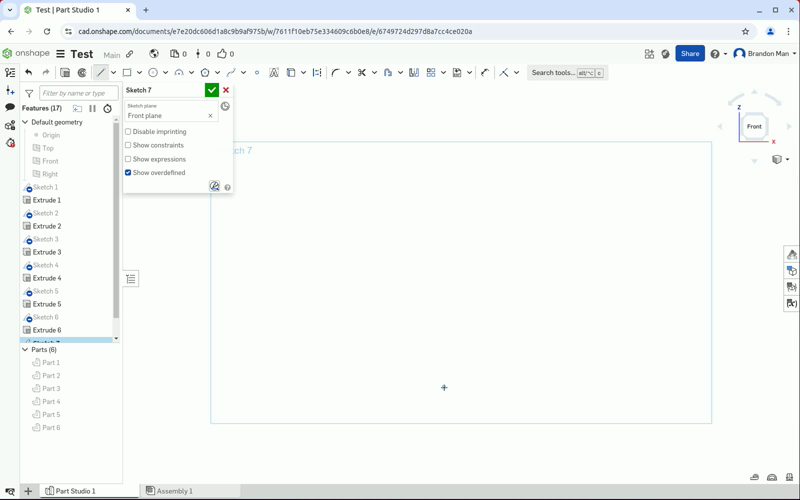
mouse_move(474, 387)
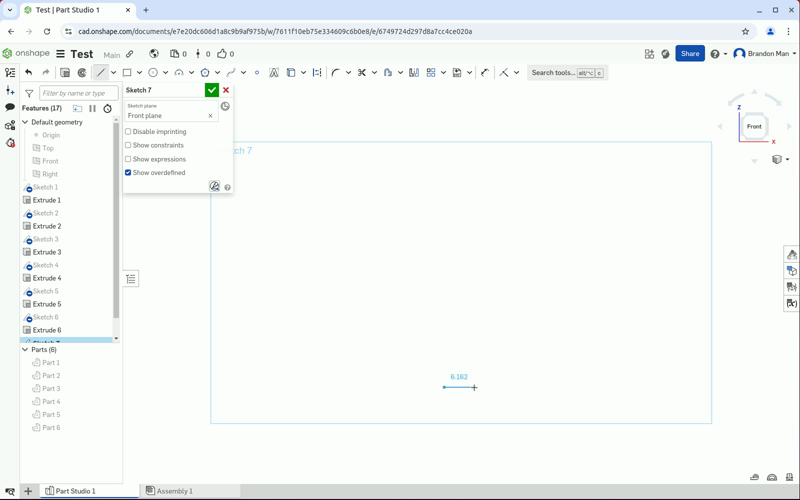
mouse_move(452, 395)
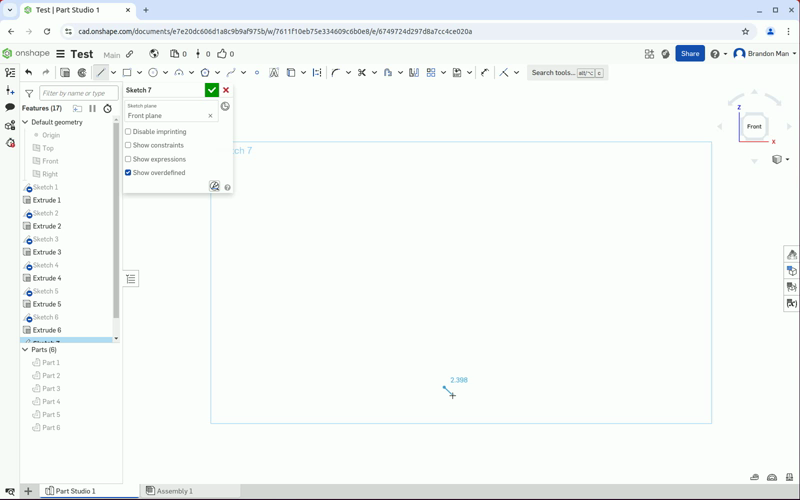
click(452, 395)
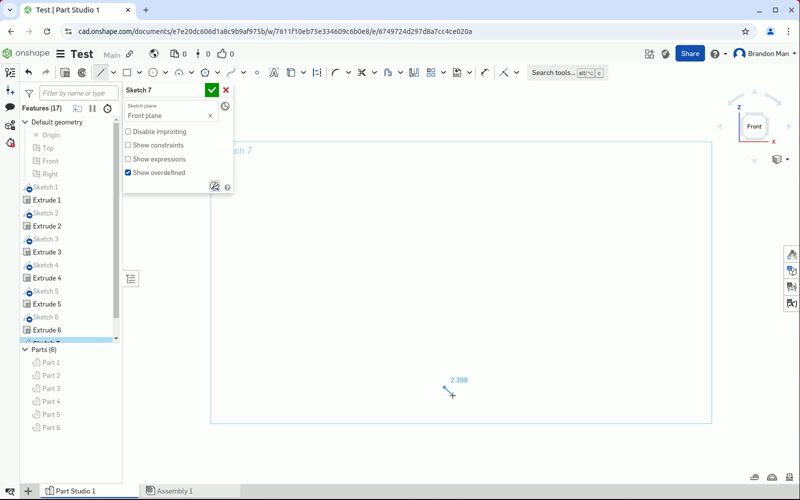
key_up(shift)
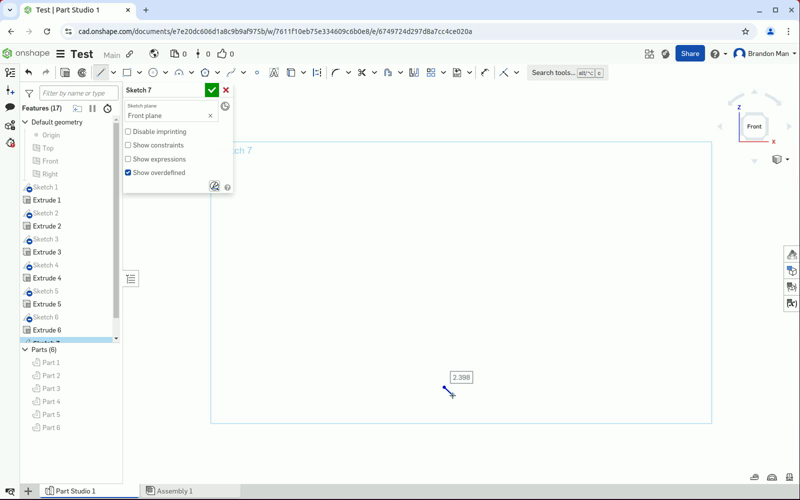
key_down(shift)
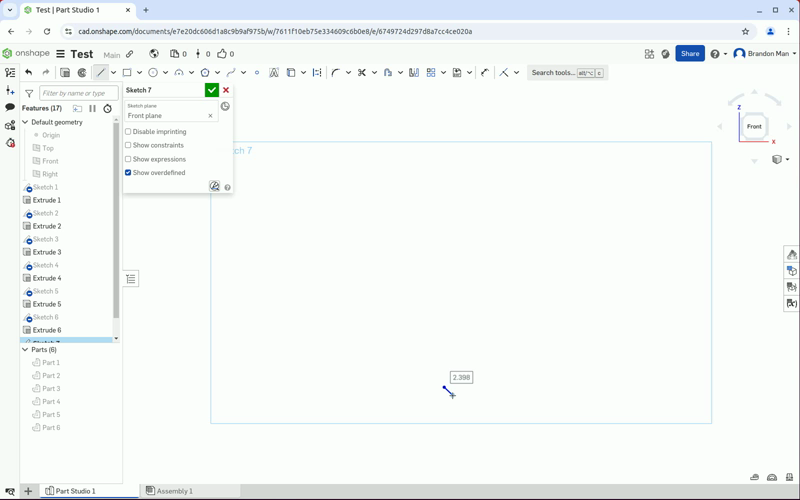
mouse_move(482, 395)
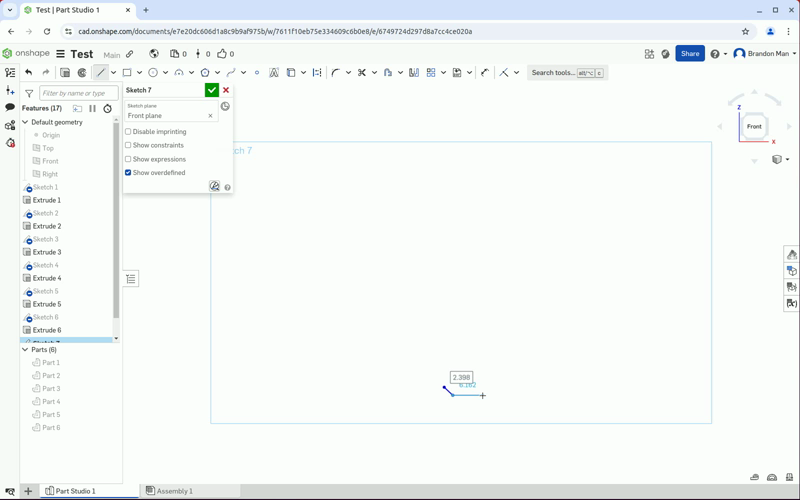
mouse_move(483, 363)
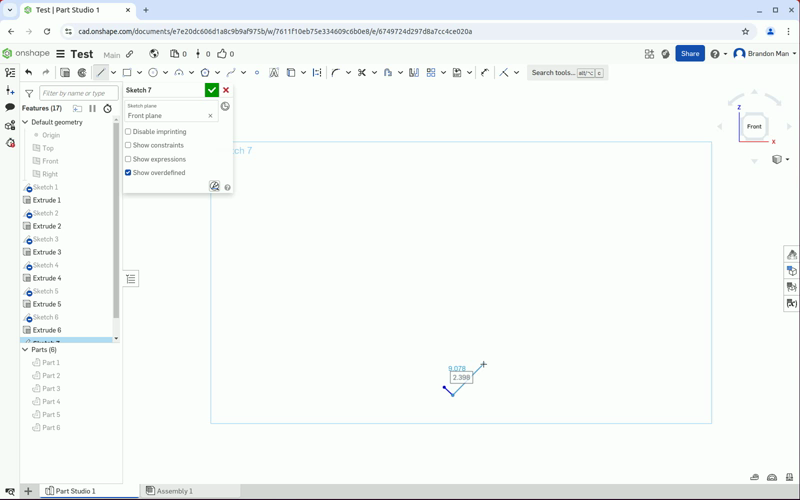
click(483, 363)
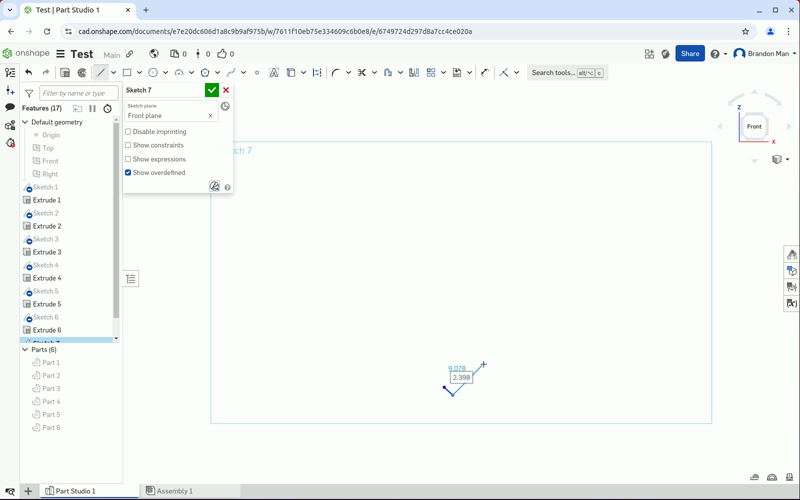
key_up(shift)
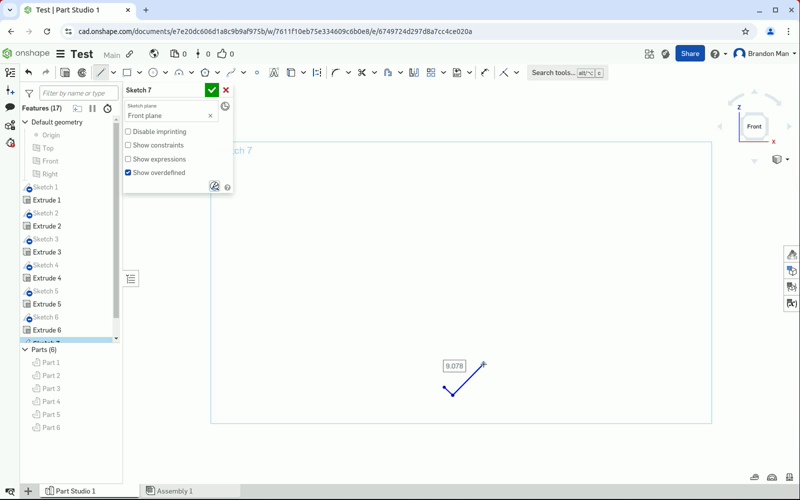
key_down(shift)
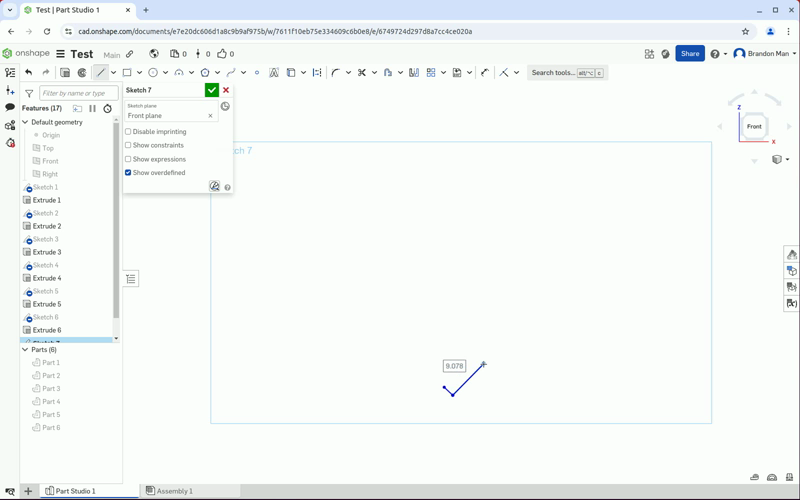
mouse_move(513, 363)
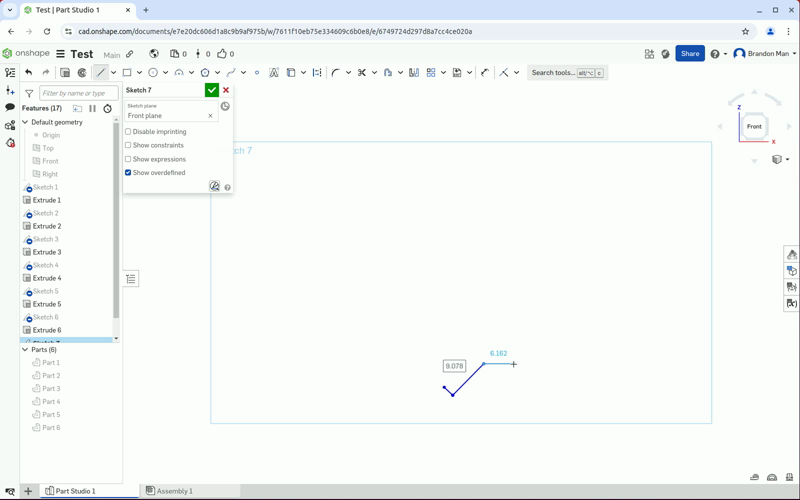
mouse_move(483, 347)
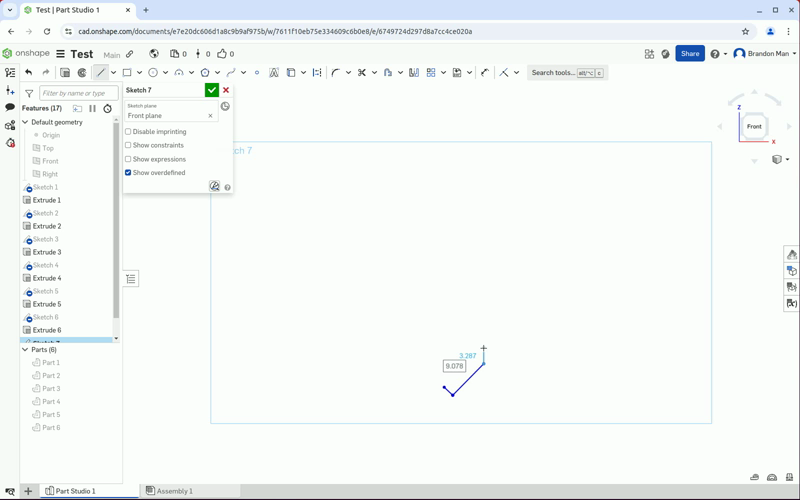
click(483, 347)
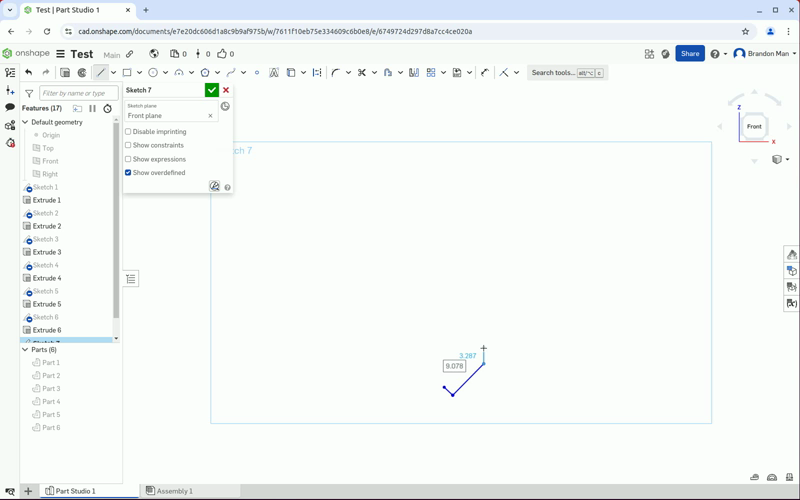
key_up(shift)
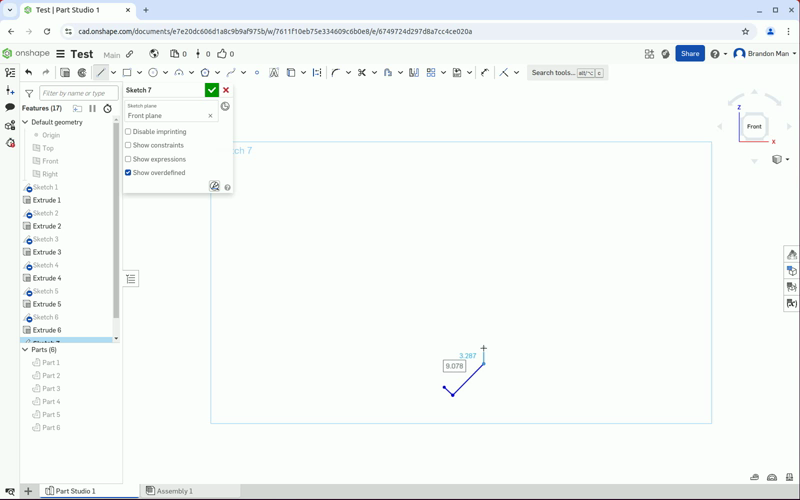
mouse_move(513, 347)
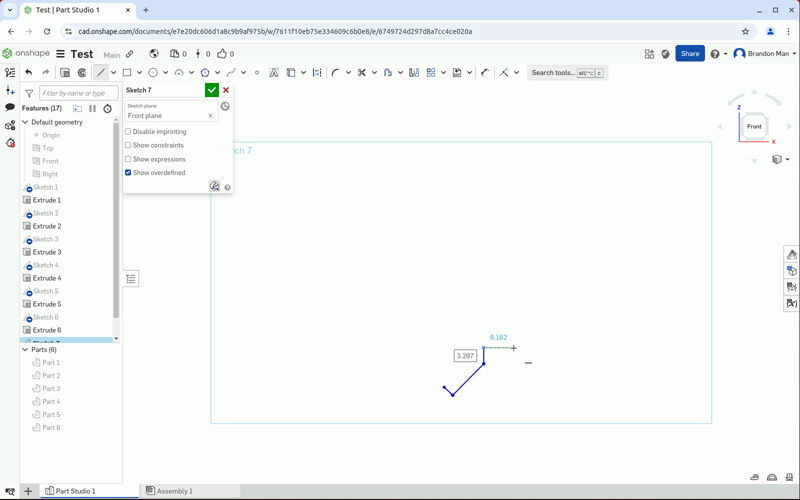
key_down(shift)
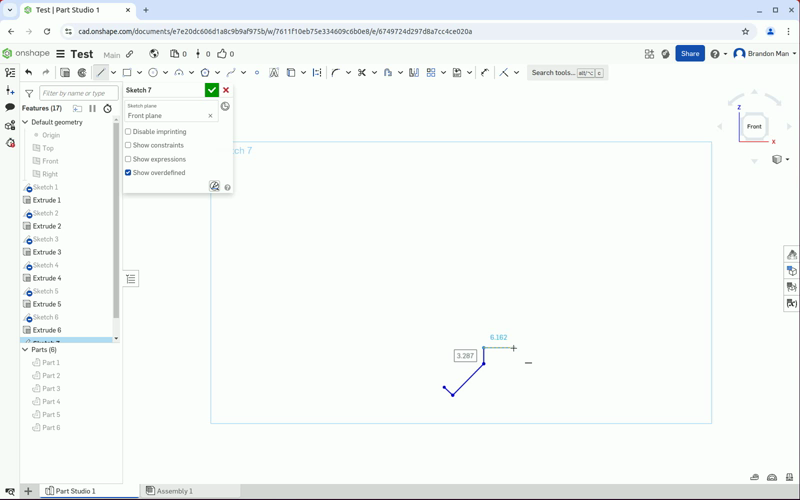
mouse_move(444, 387)
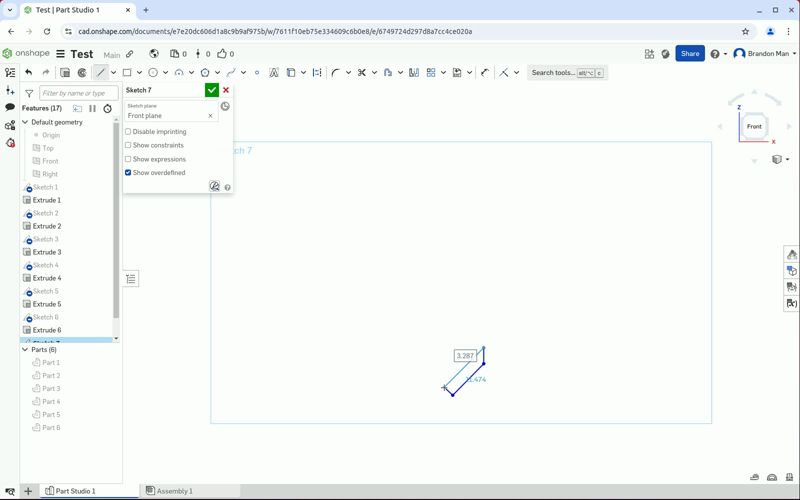
key_up(shift)
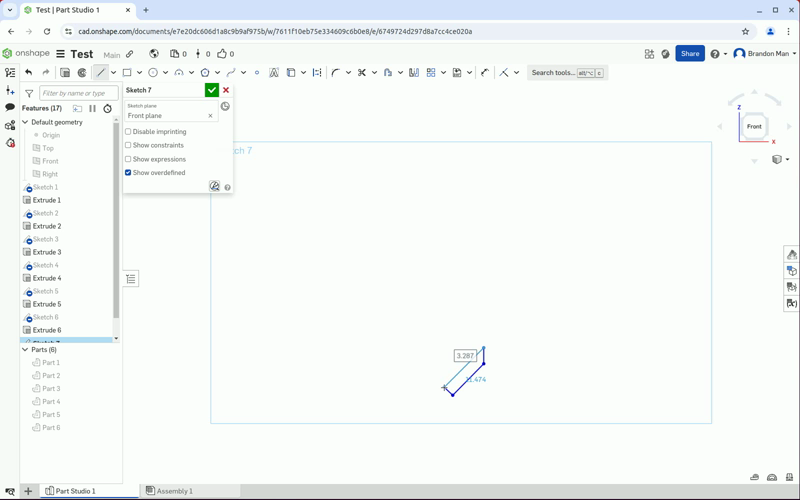
click(444, 387)
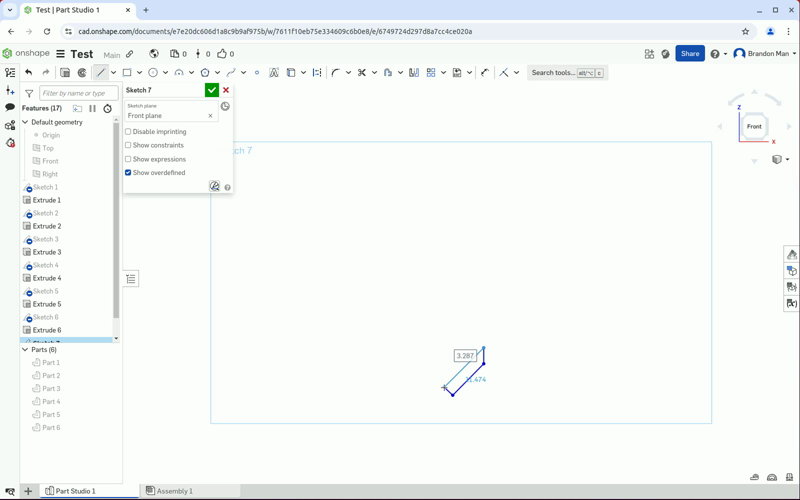
key(esc)
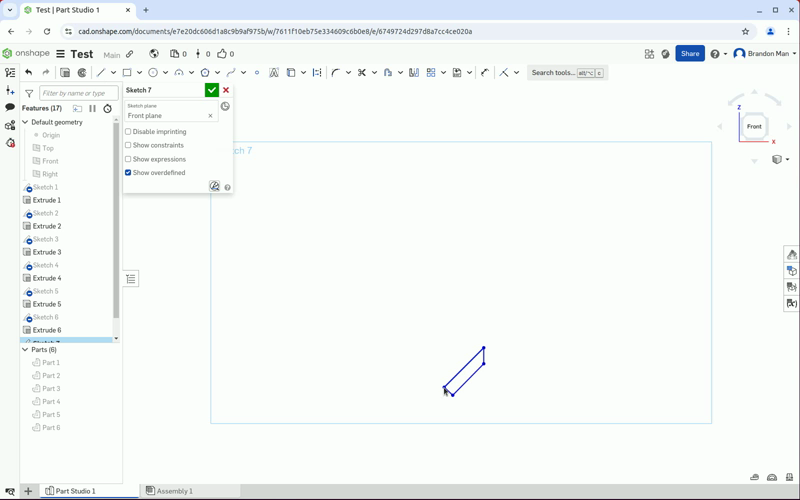
mouse_move(460, 380)
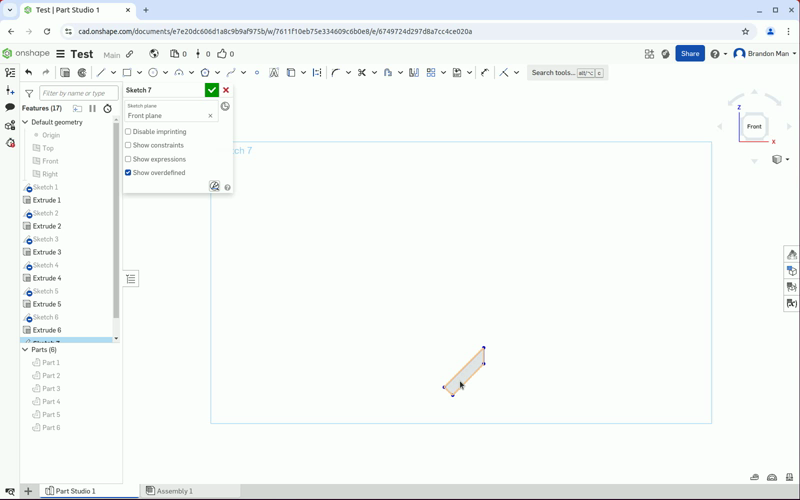
scroll(6)
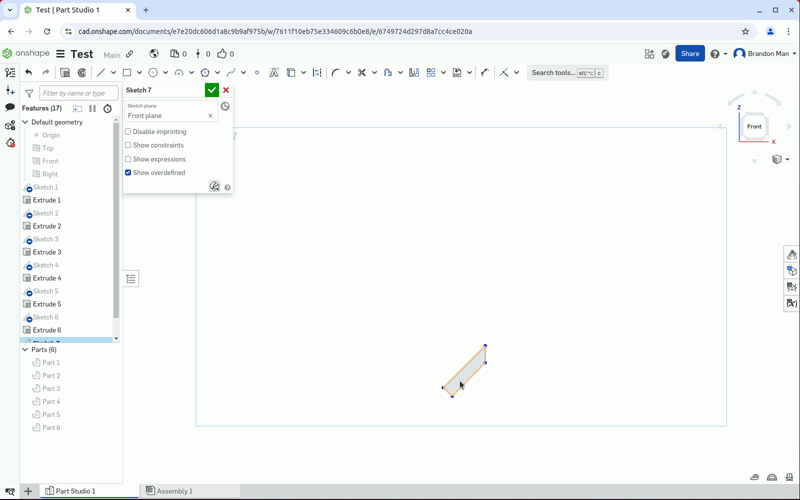
scroll(6)
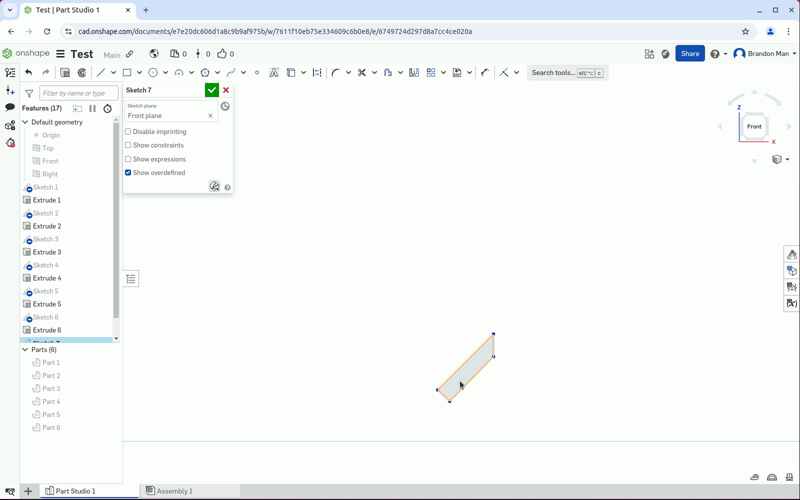
scroll(6)
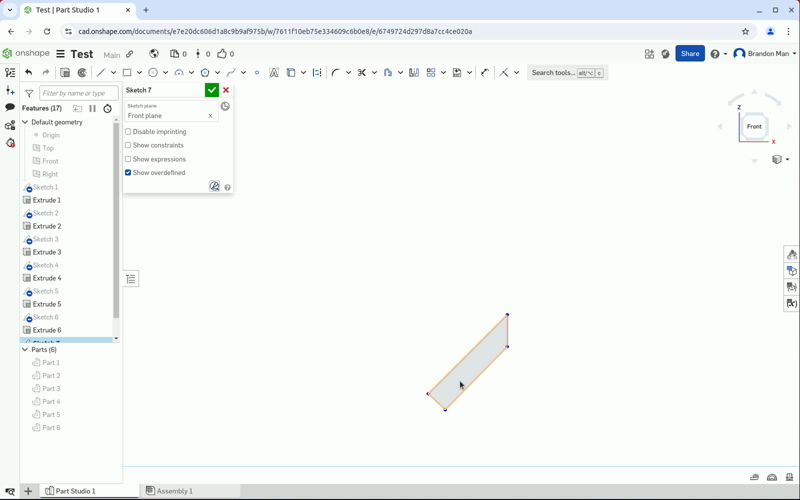
scroll(6)
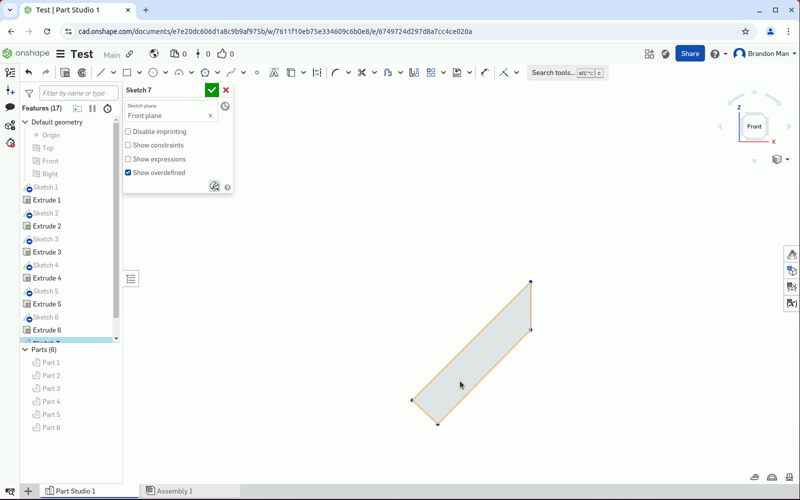
scroll(6)
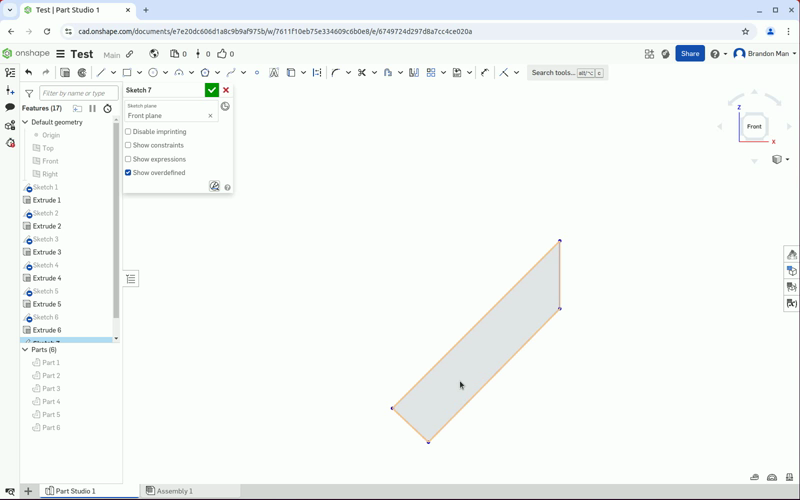
scroll(6)
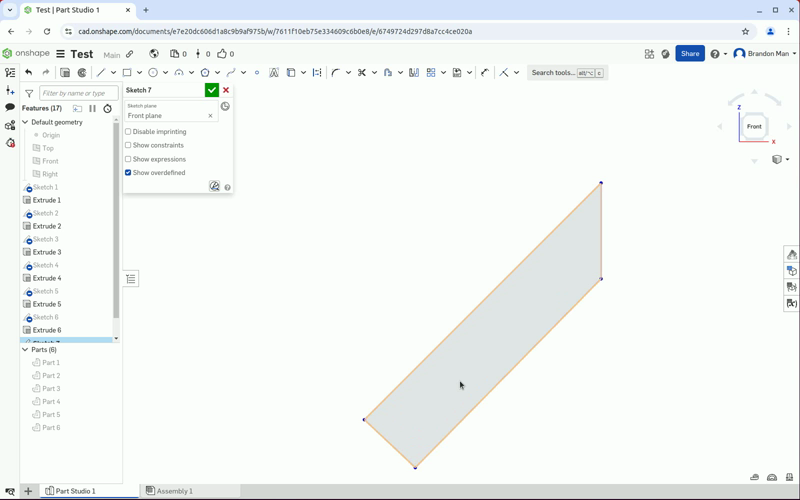
scroll(6)
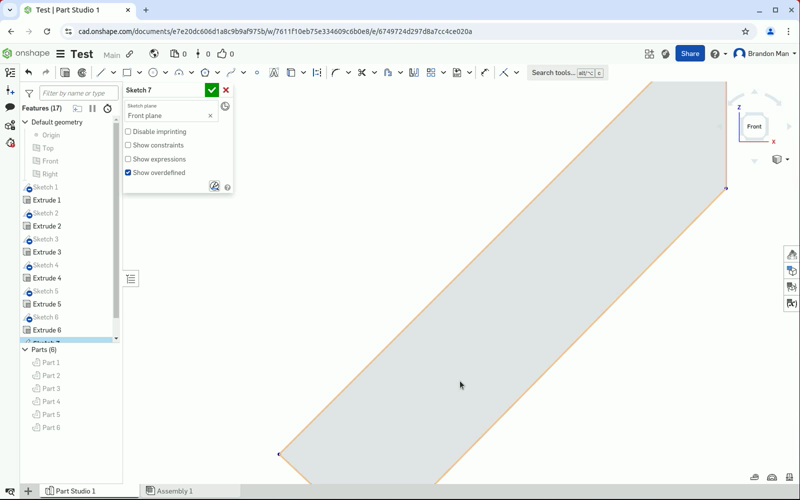
click(460, 380)
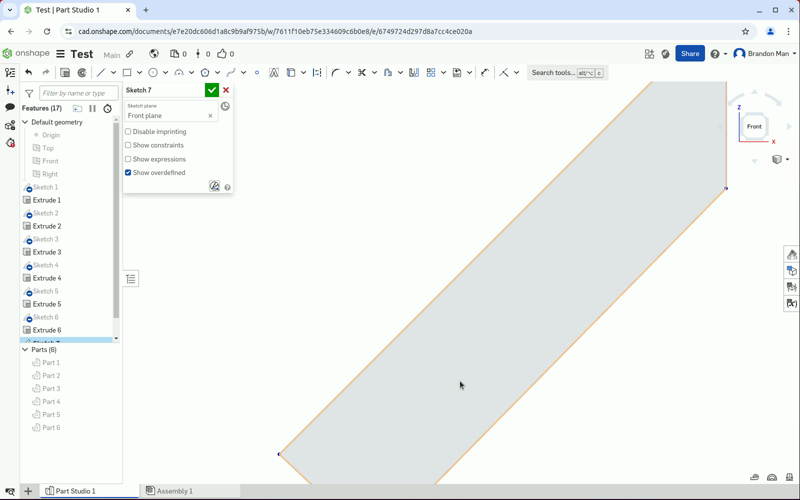
scroll(-6)
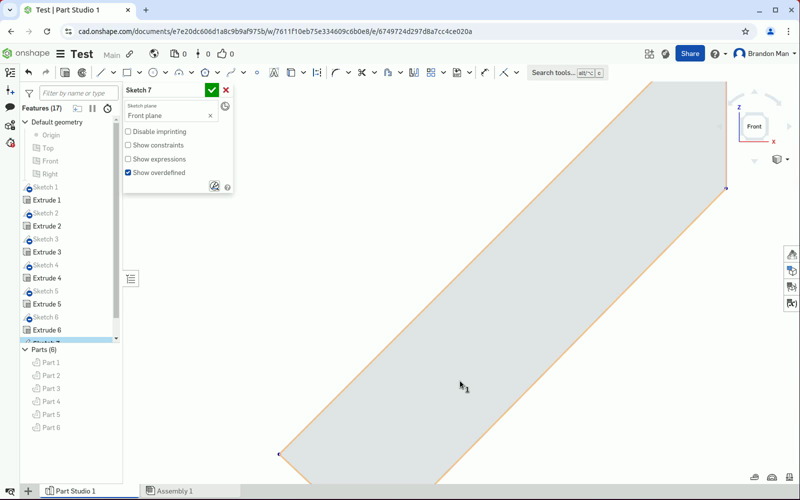
scroll(-6)
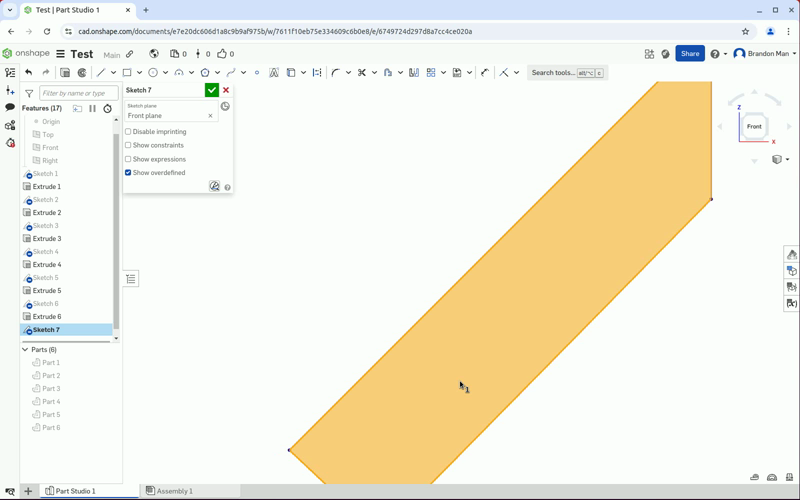
scroll(-6)
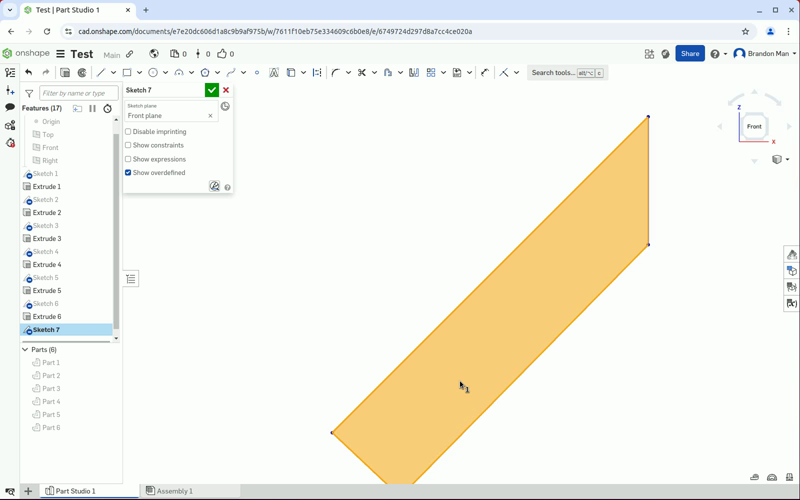
scroll(-6)
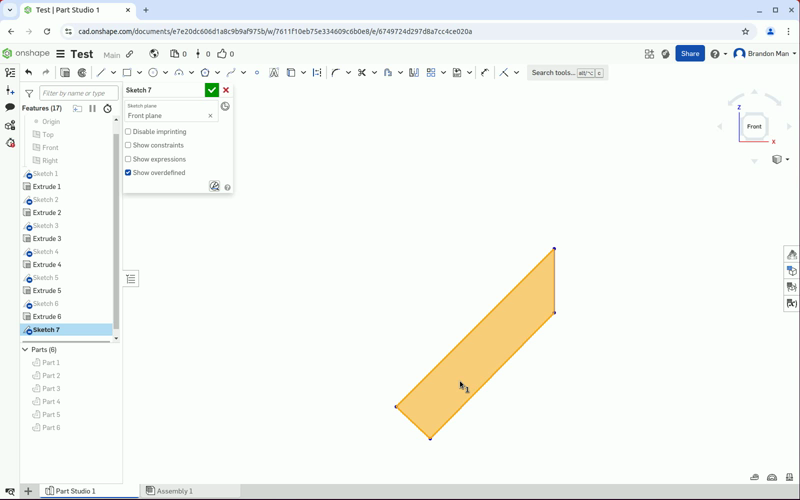
scroll(-6)
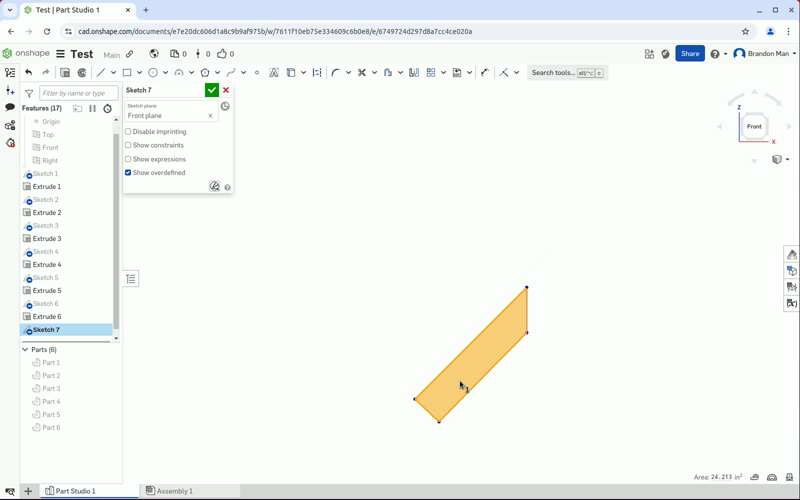
scroll(-6)
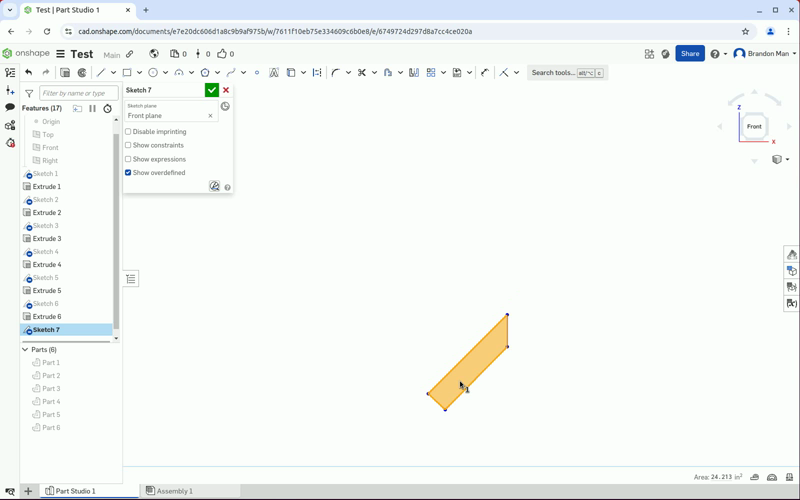
scroll(-6)
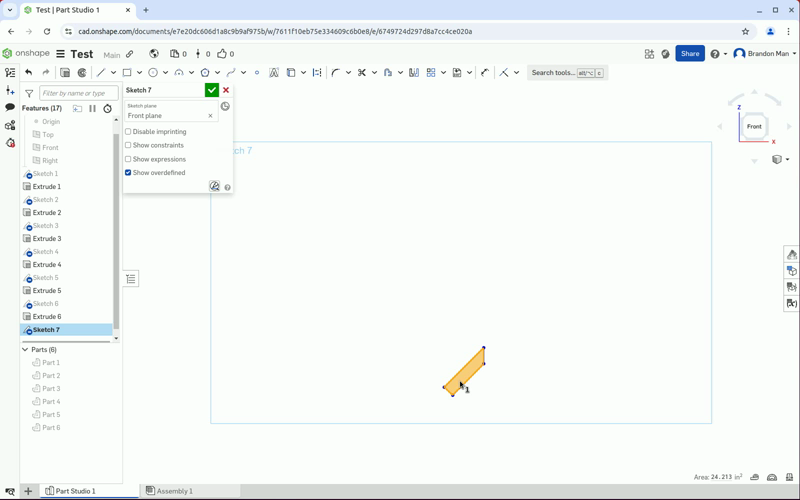
mouse_move(73, 352)
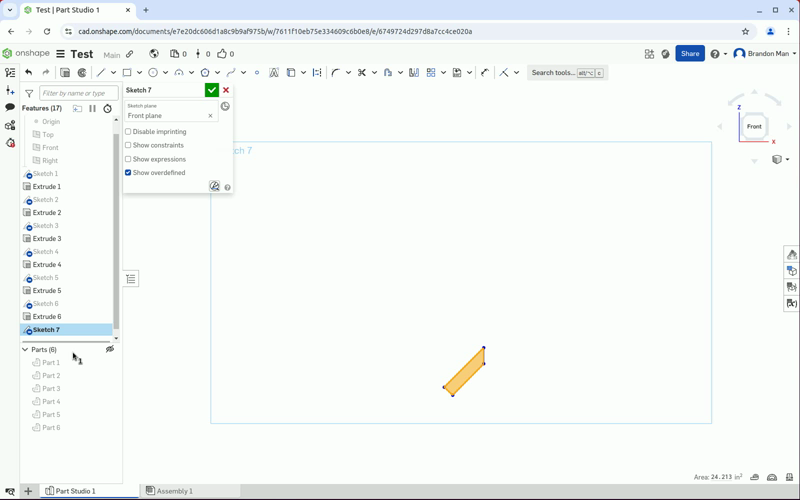
key(shift+y)
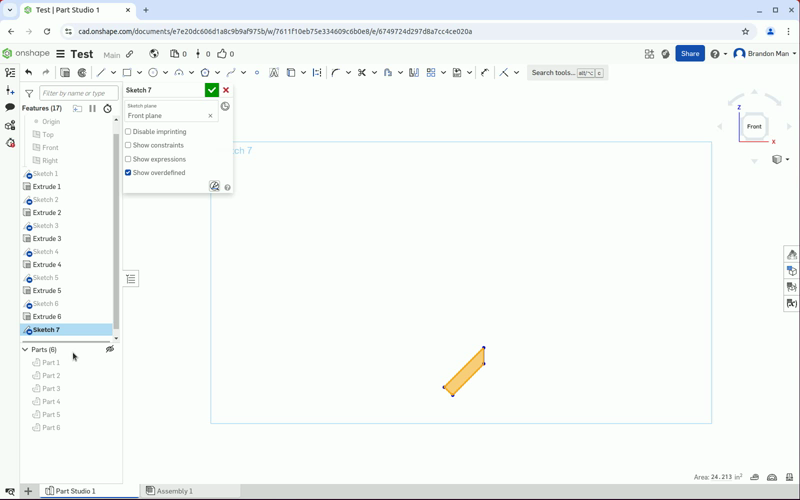
key(shift+e)
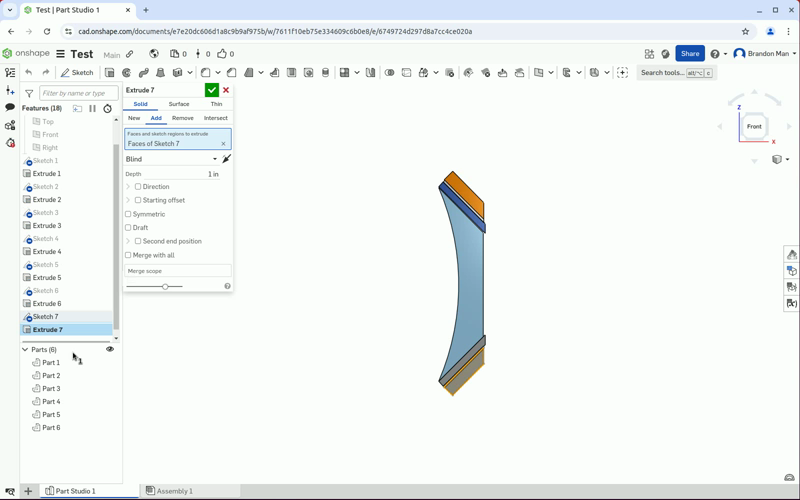
mouse_move(143, 106)
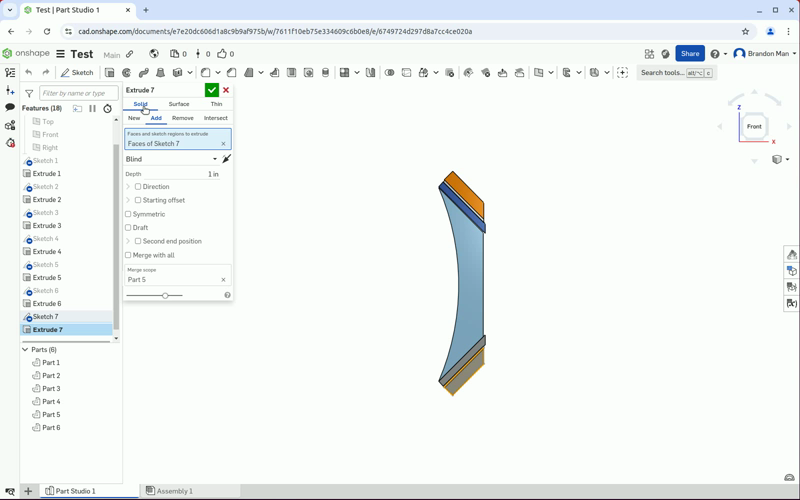
click(143, 106)
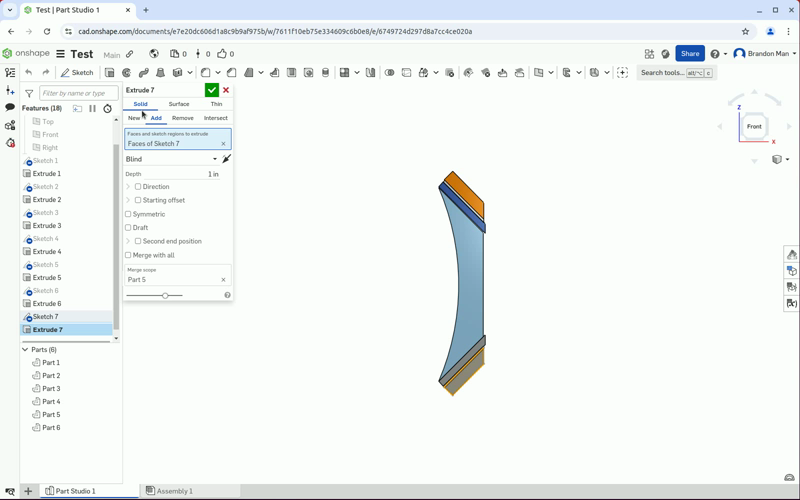
mouse_move(137, 120)
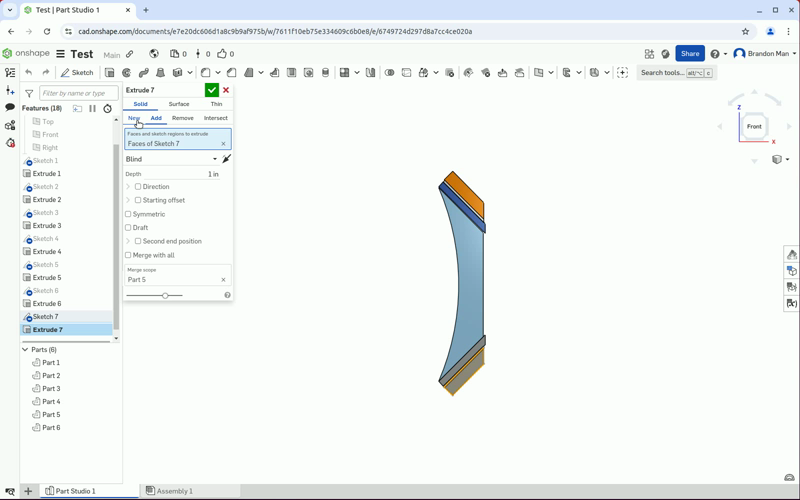
click(137, 120)
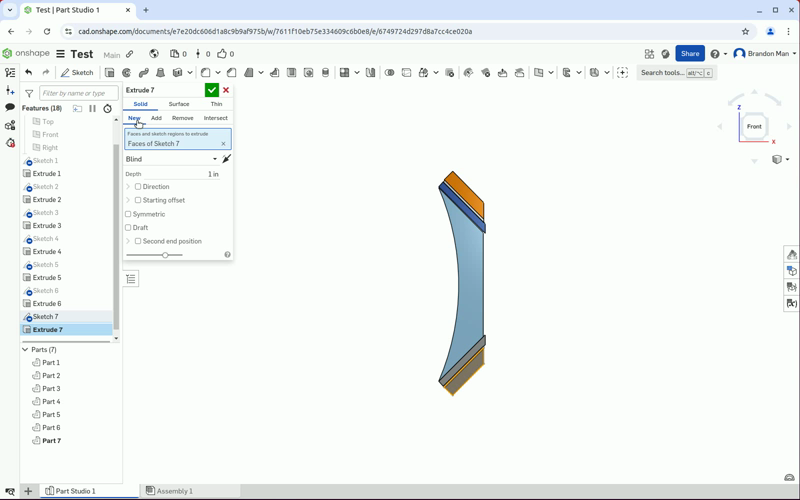
key(tab, 4)
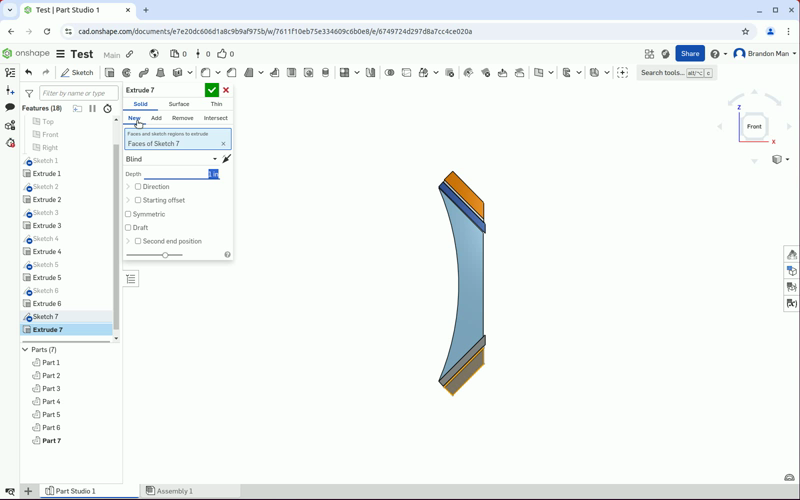
text(1.444)
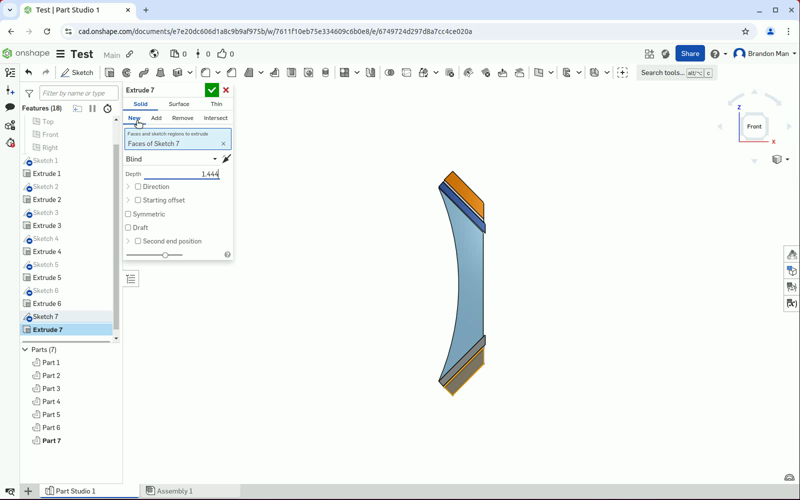
key(tab, 3)
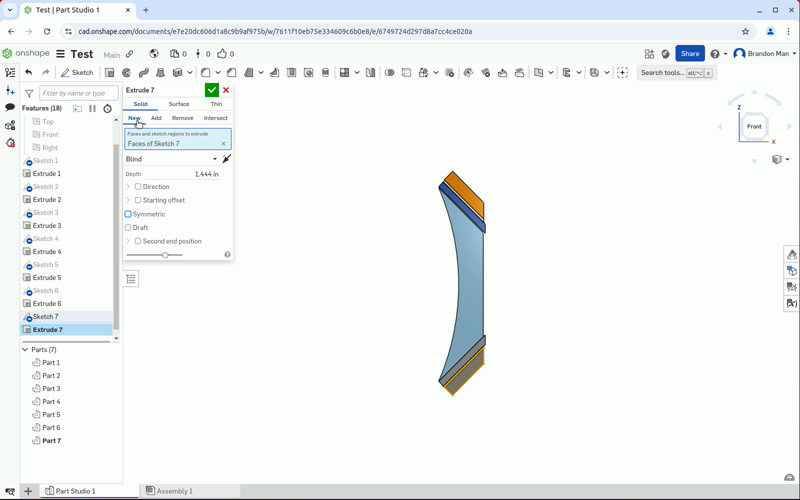
key(space)
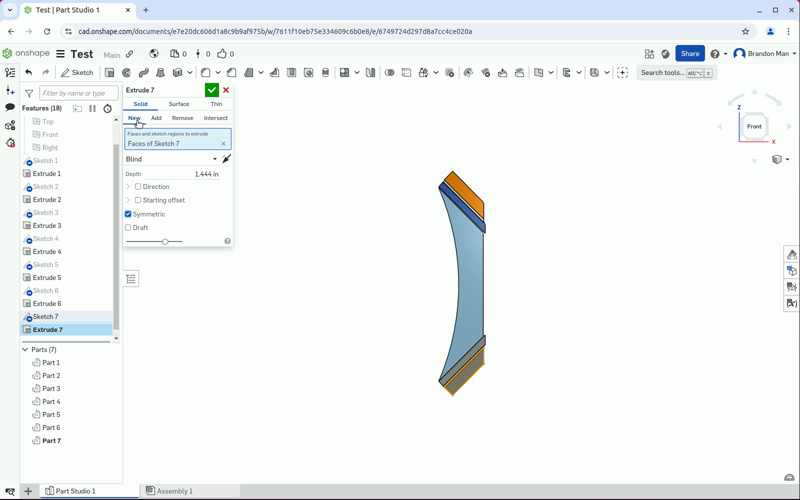
key(enter)
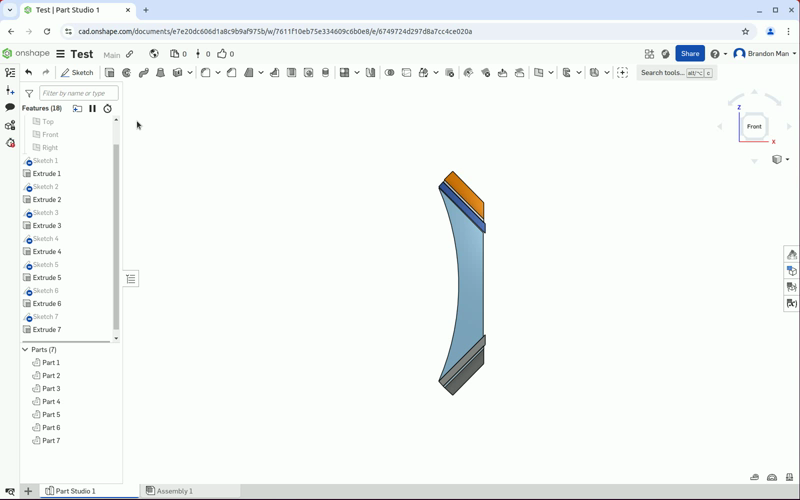
key(shift+h)
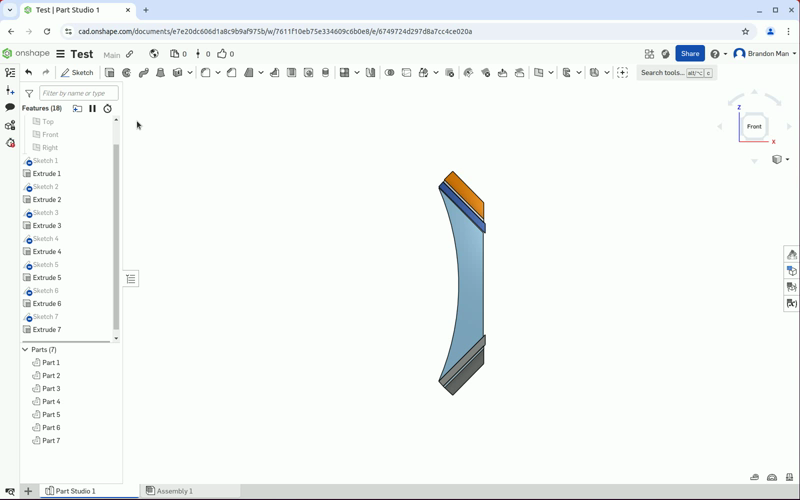
key(shift+h)
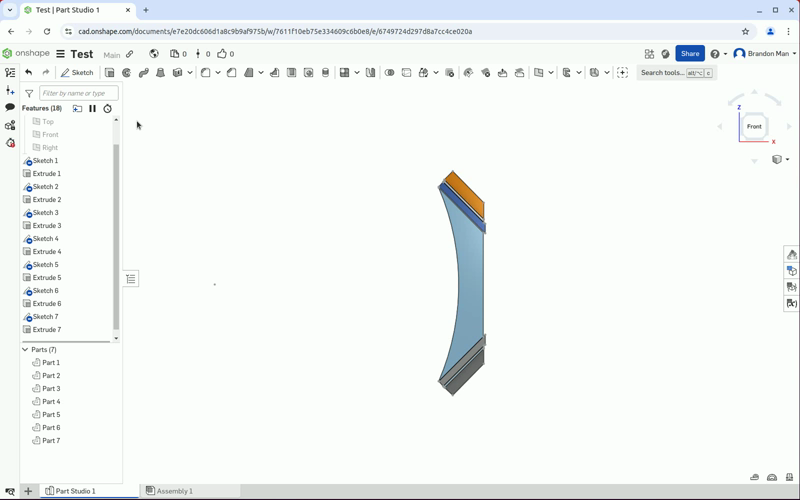
key(shift+7)
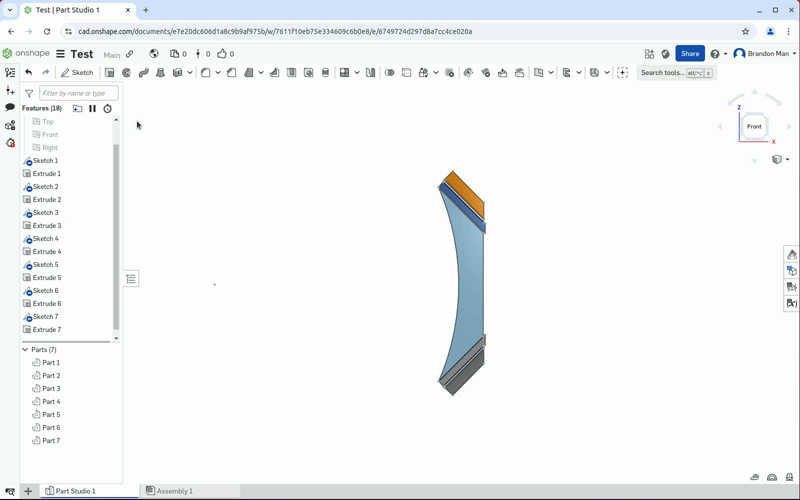
key(left, 2)
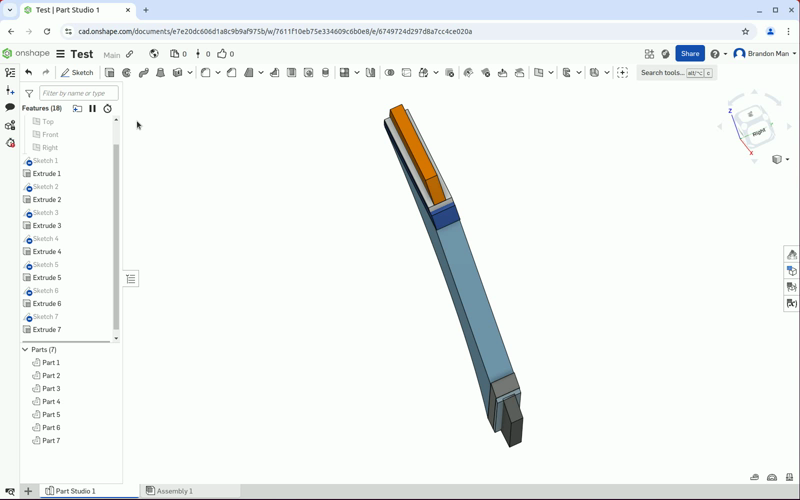
key(down, 2)
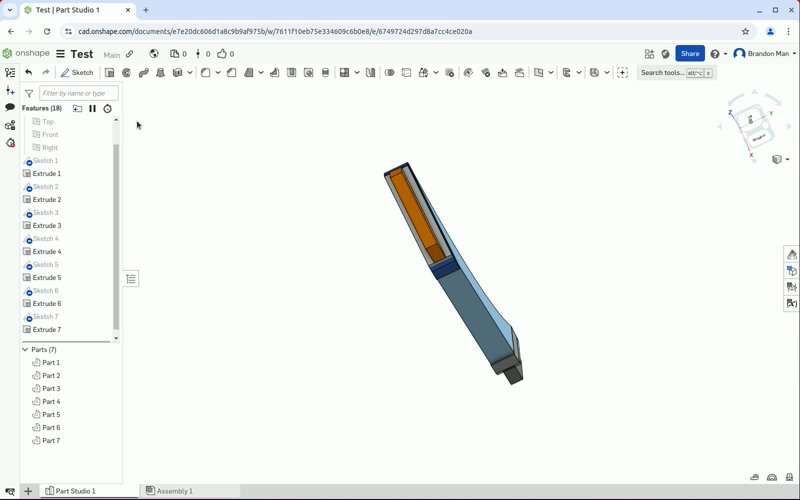
key(up, 2)
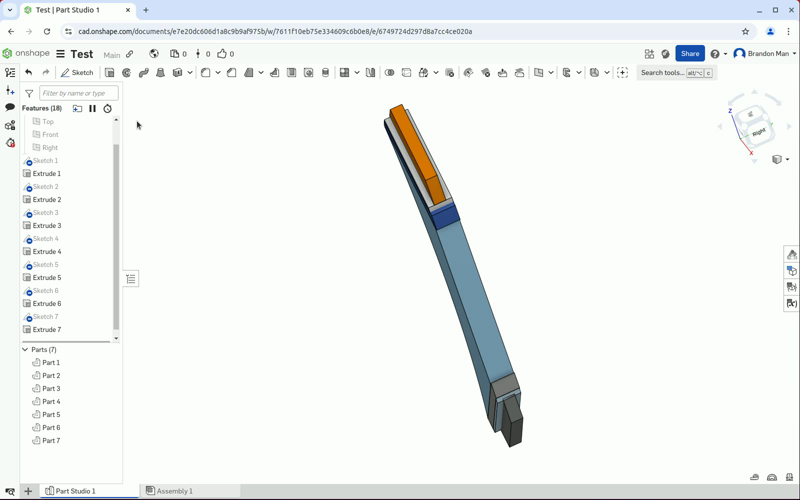
key(right, 2)
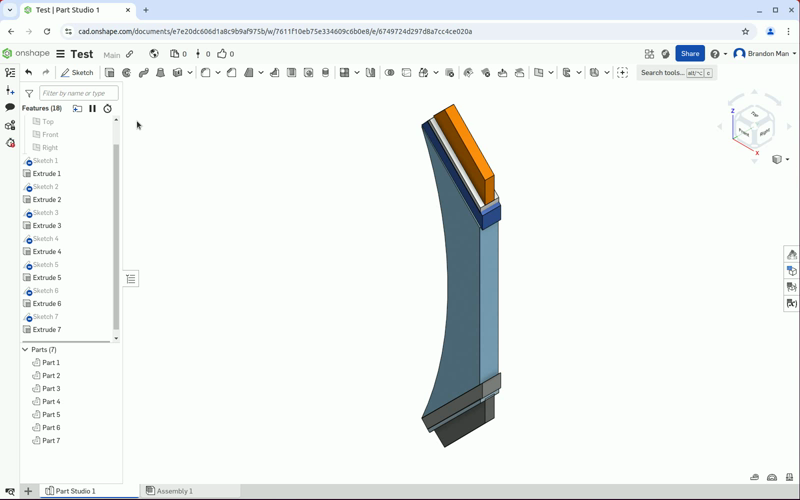
mouse_move(69, 163)
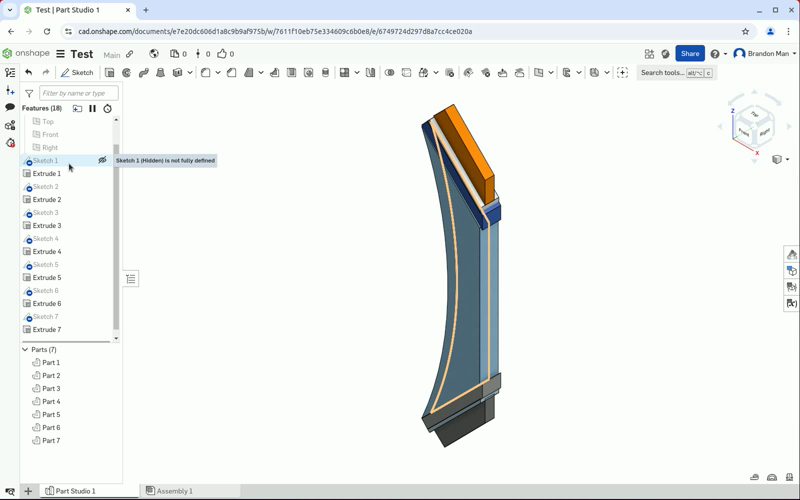
click(69, 163)